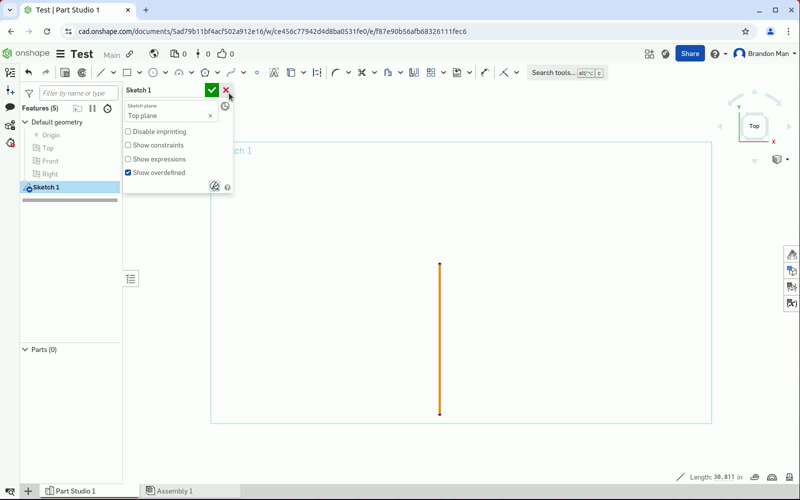
key(shift+h)
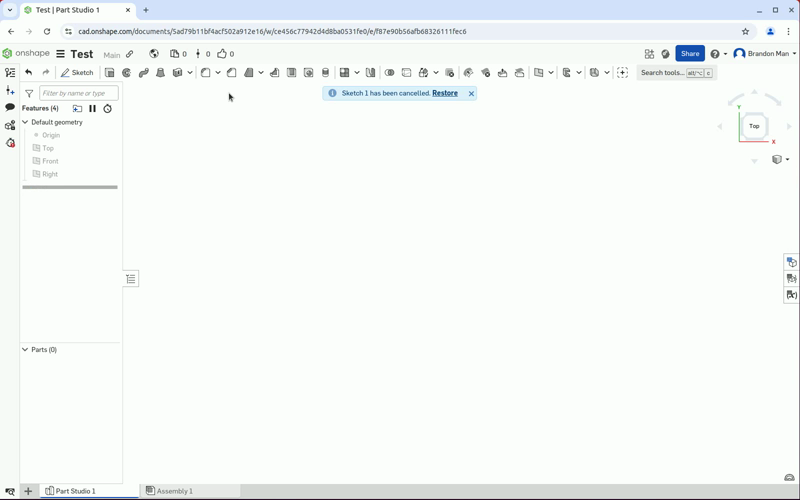
mouse_move(73, 352)
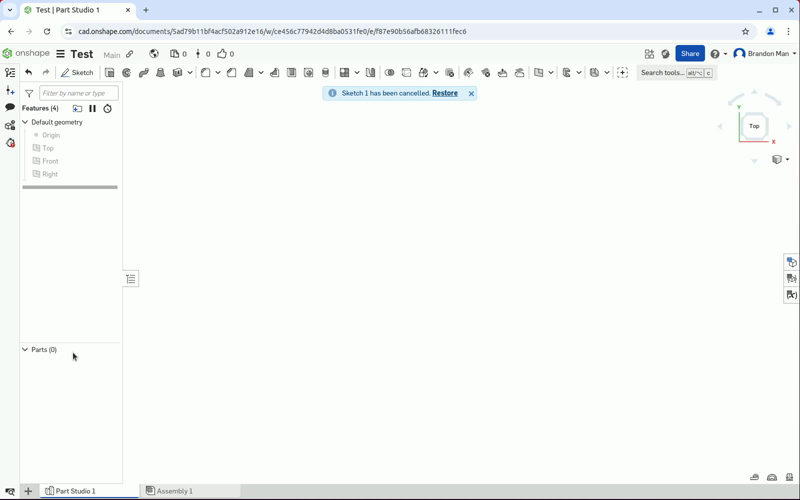
key(y)
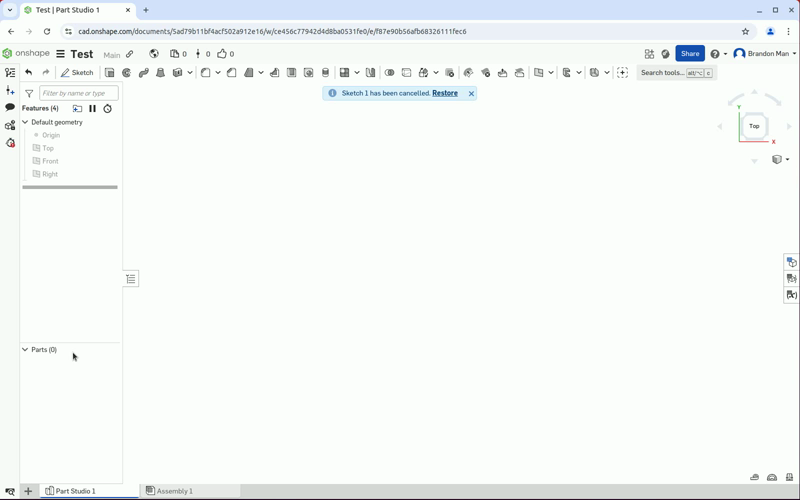
key(shift+p)
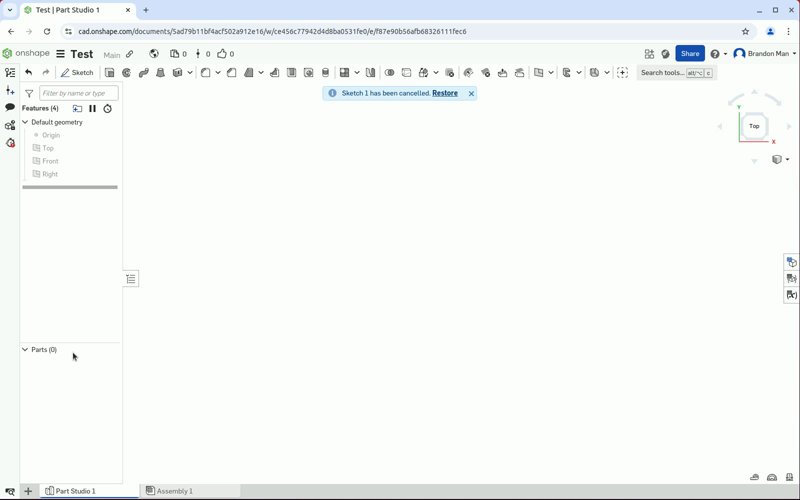
key(space)
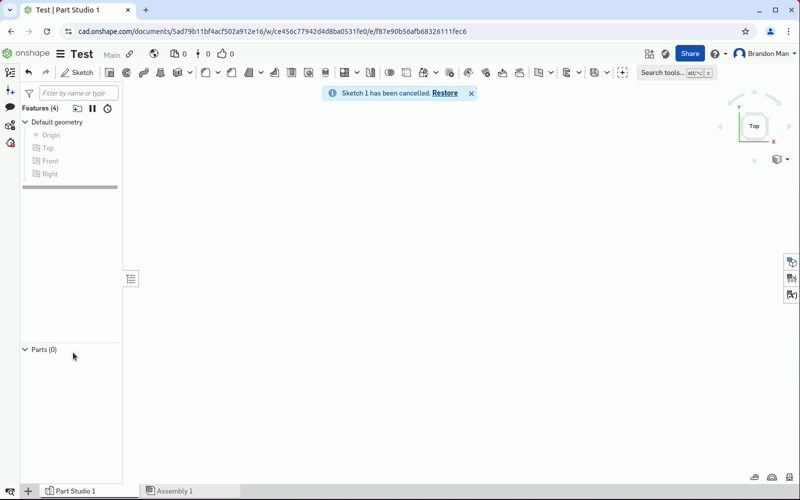
key_down(shift)
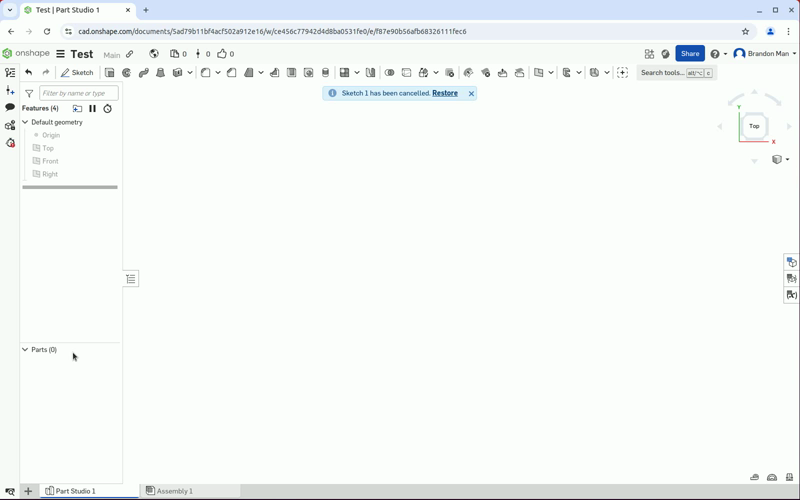
key(up)
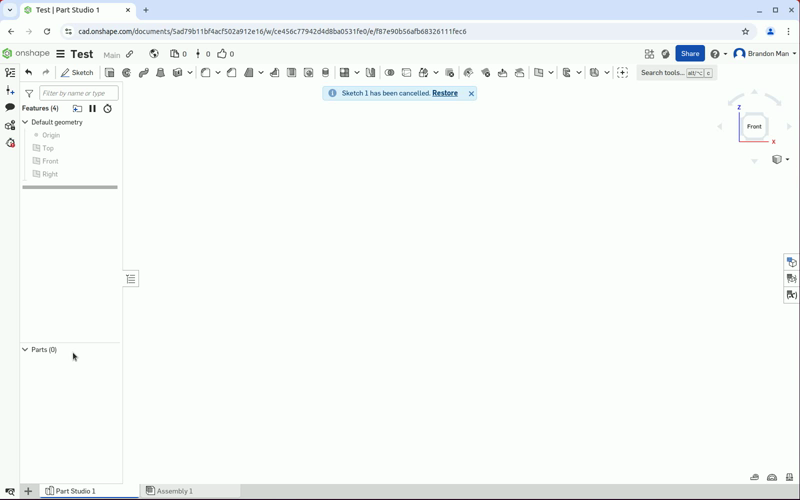
key_up(shift)
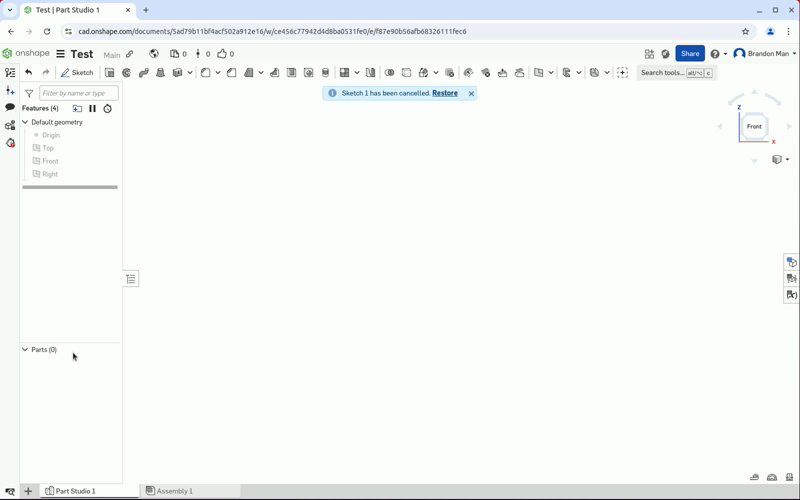
mouse_move(73, 352)
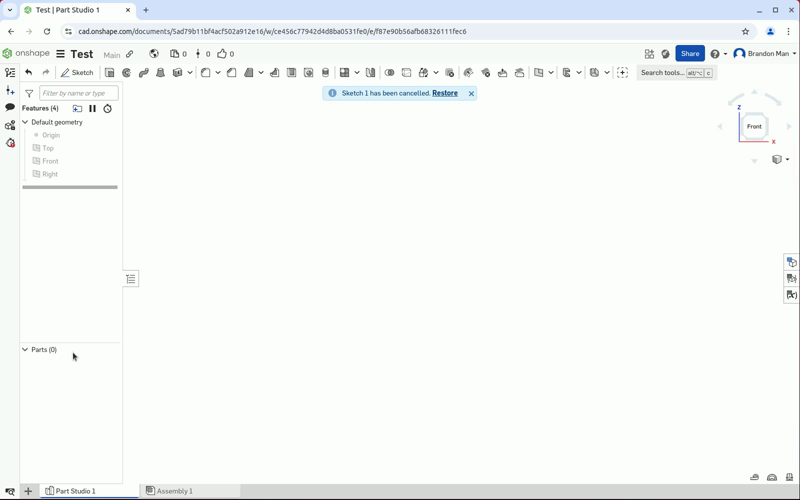
key(shift+y)
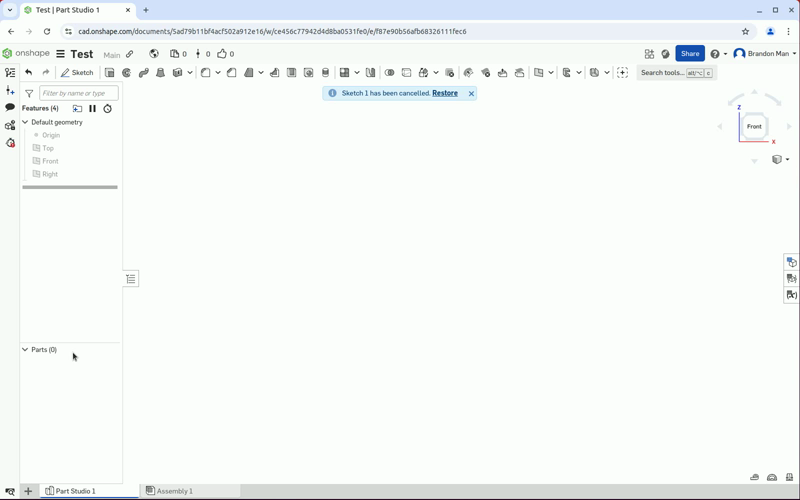
key(shift+s)
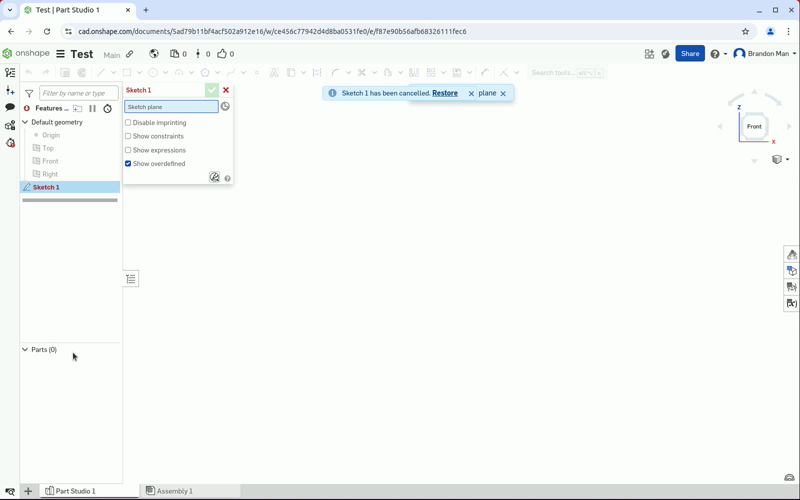
mouse_move(73, 163)
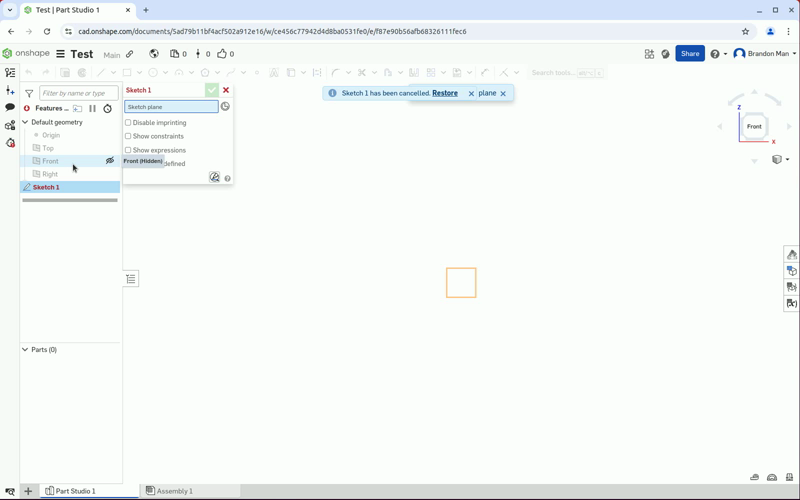
click(73, 163)
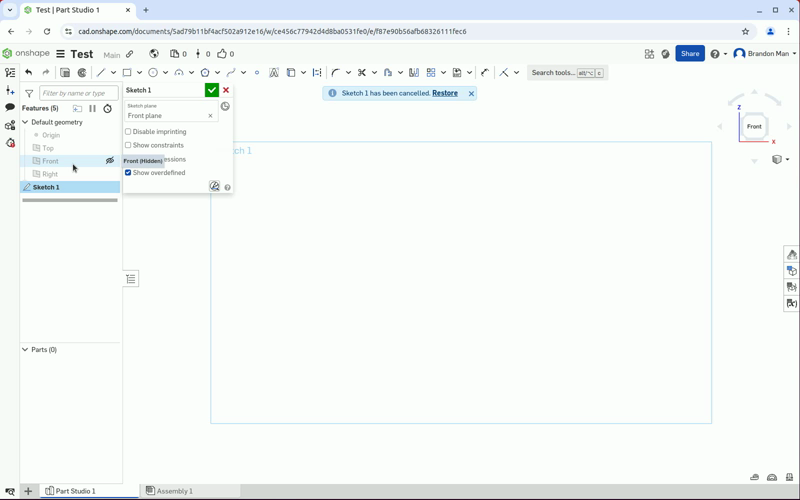
mouse_move(73, 352)
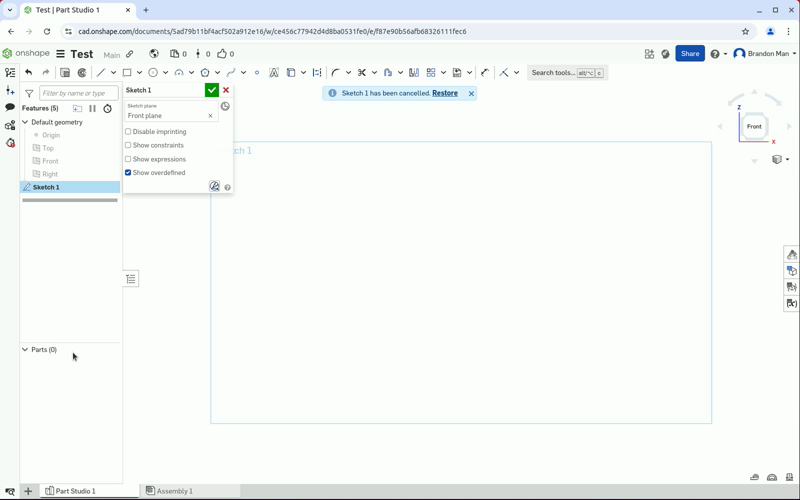
key(y)
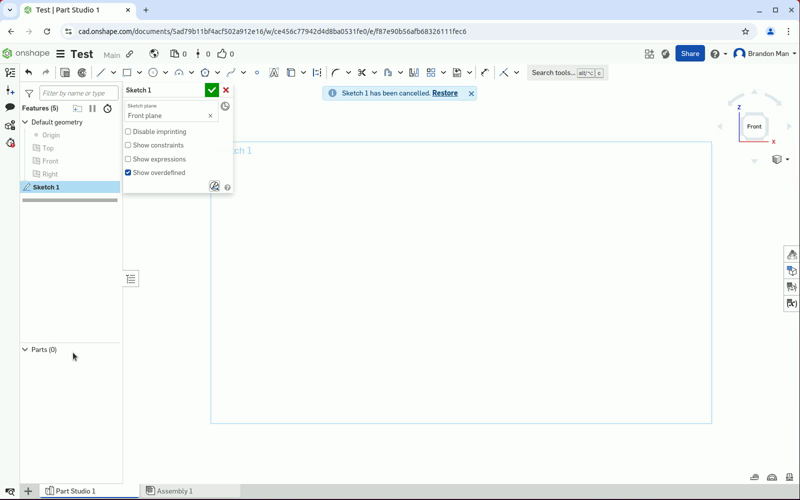
key(l)
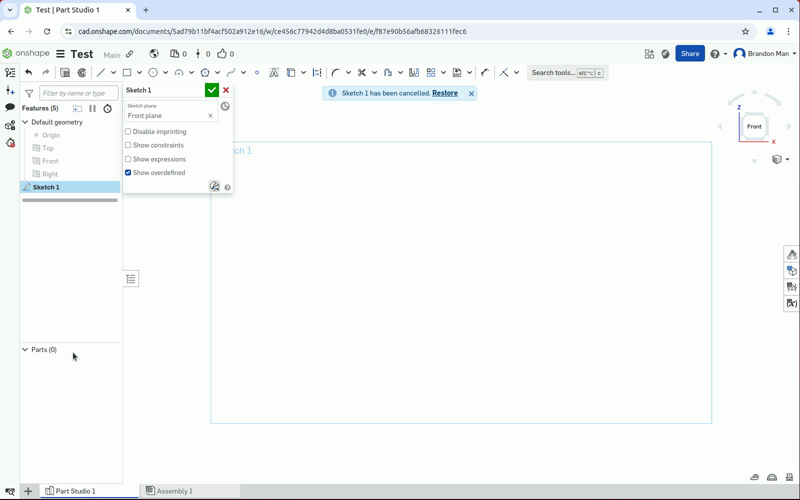
key_down(shift)
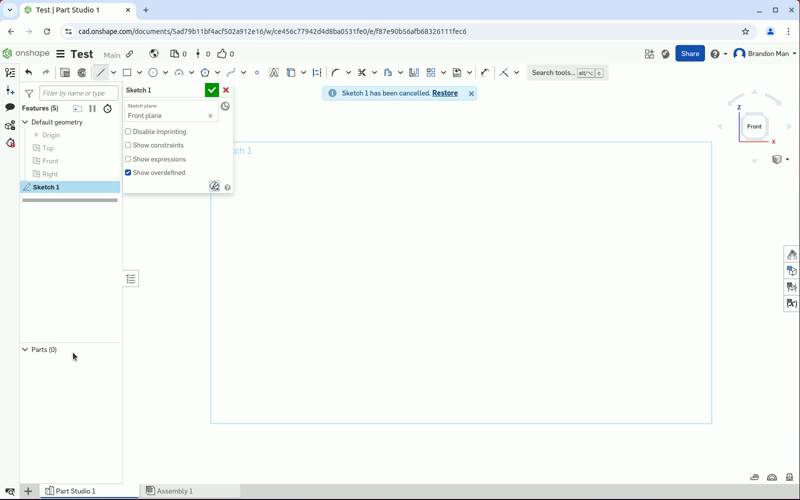
mouse_move(477, 305)
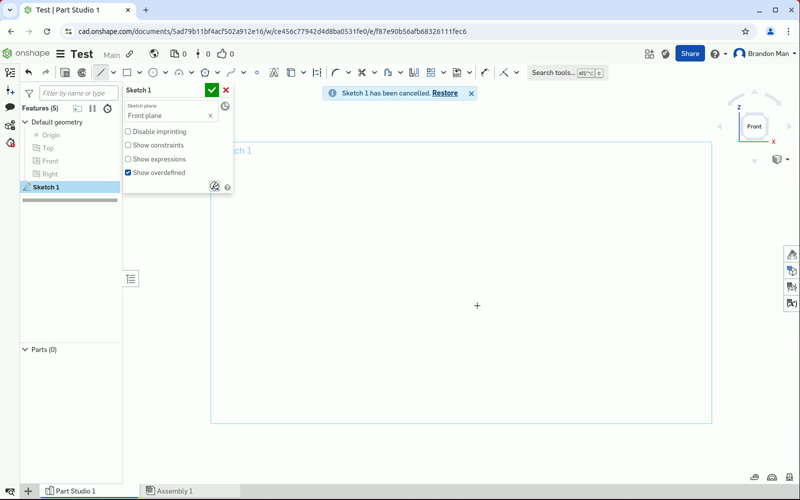
click(477, 305)
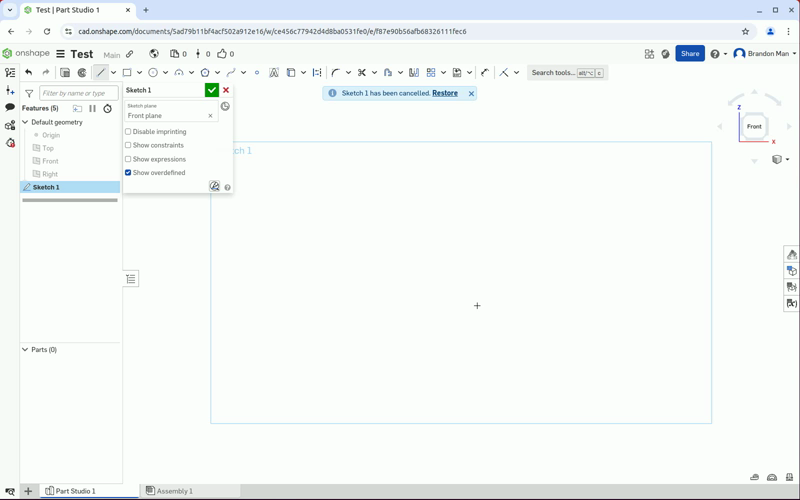
key_up(shift)
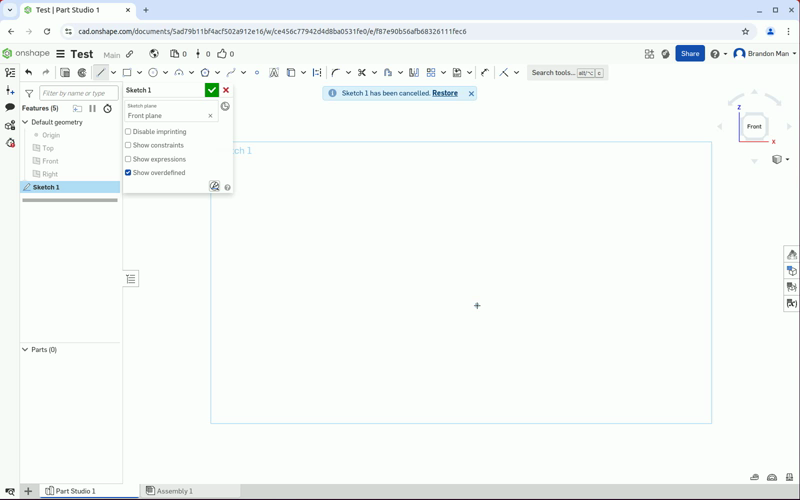
key_down(shift)
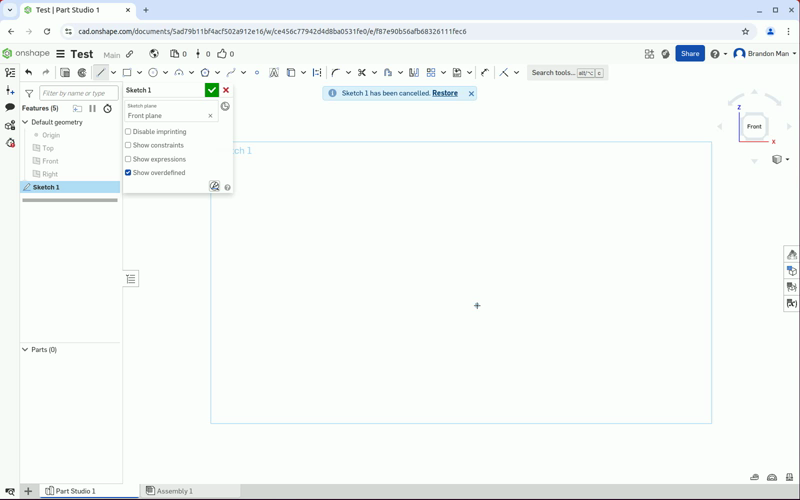
mouse_move(507, 305)
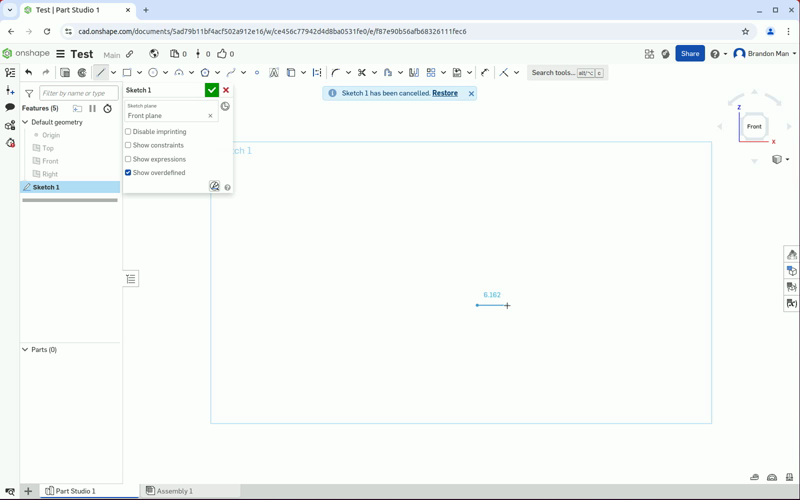
mouse_move(516, 323)
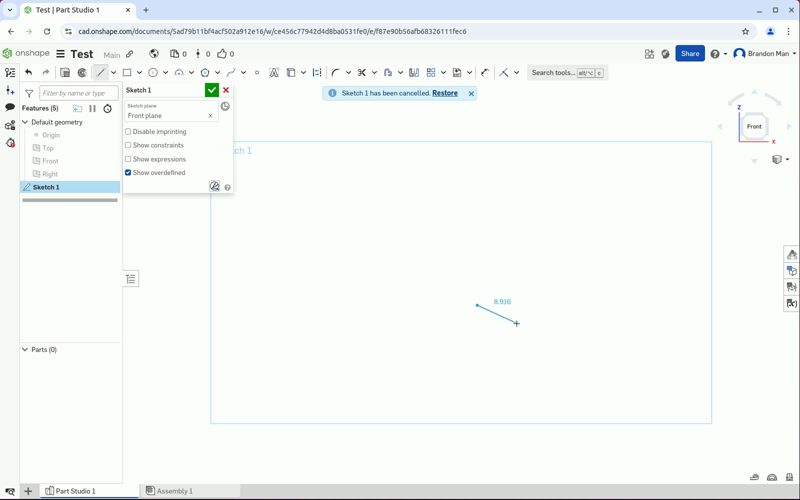
click(516, 323)
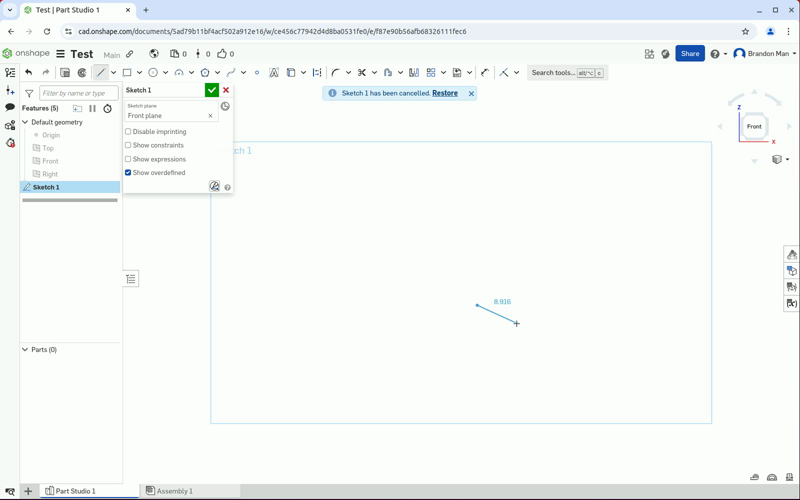
key_up(shift)
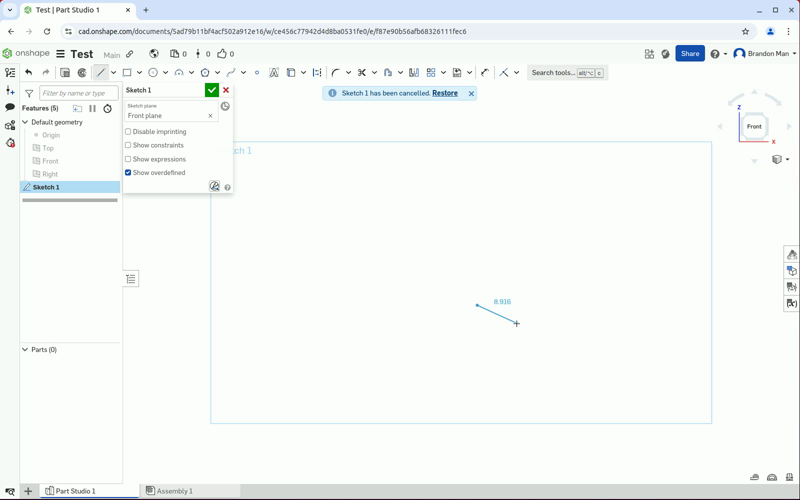
key_down(shift)
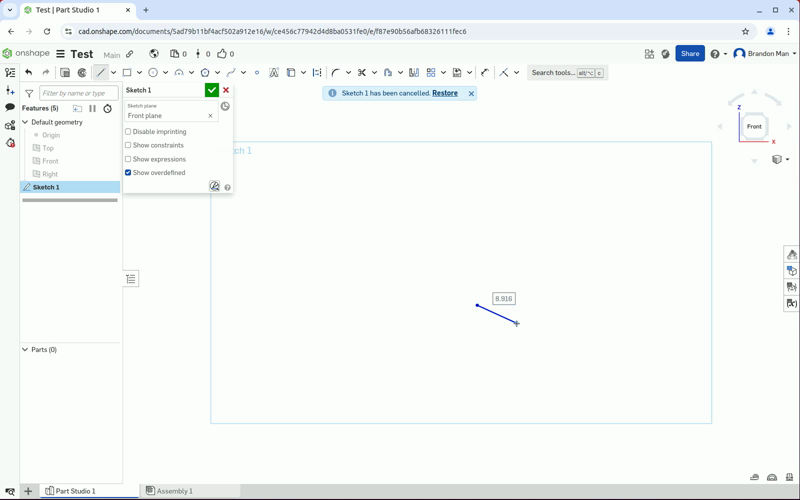
mouse_move(546, 323)
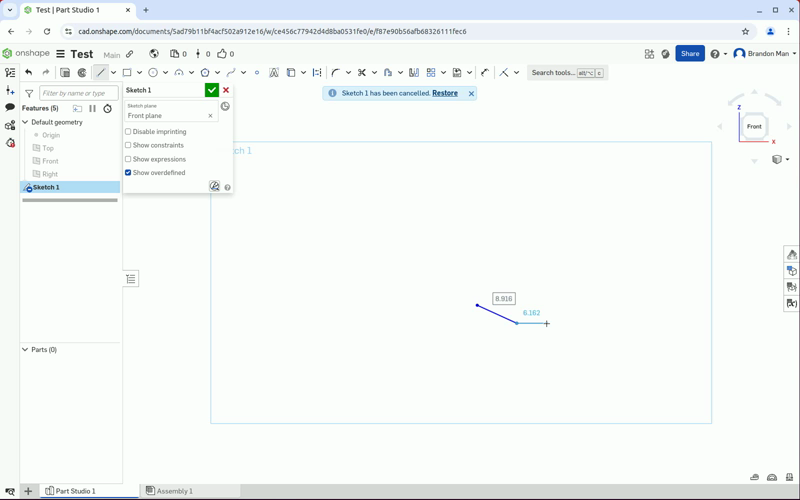
mouse_move(527, 331)
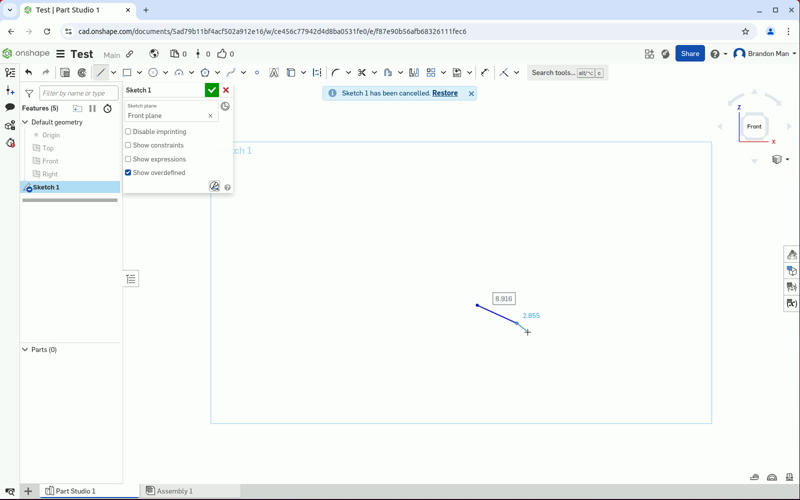
click(527, 331)
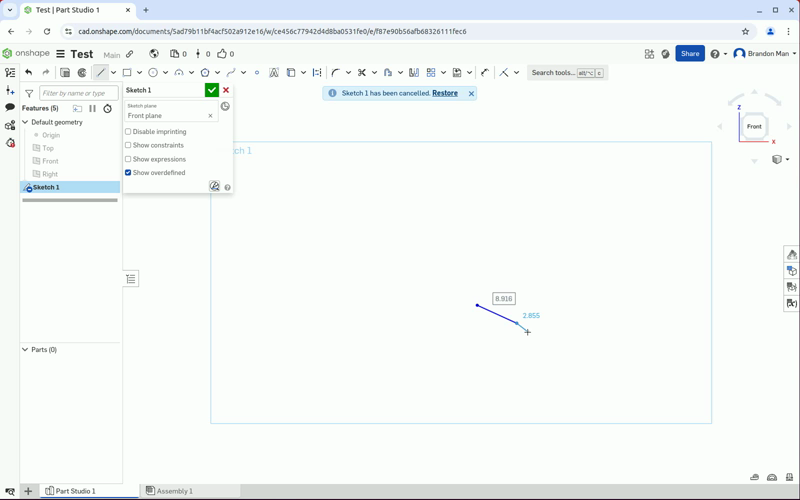
key_up(shift)
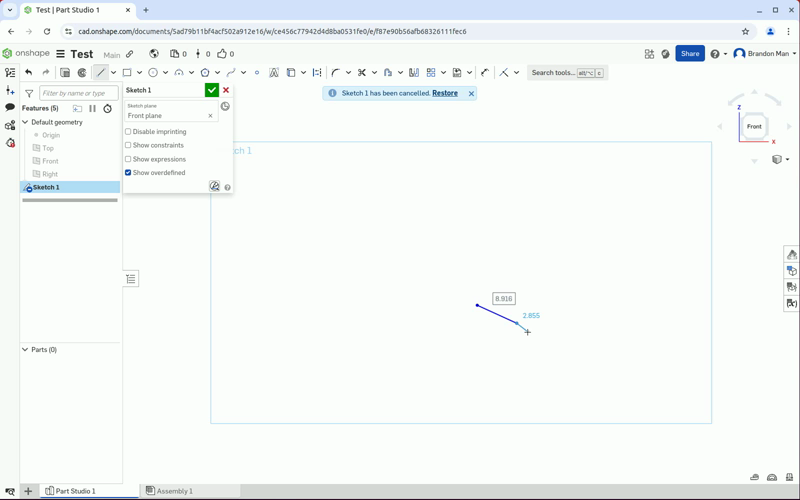
key(esc)
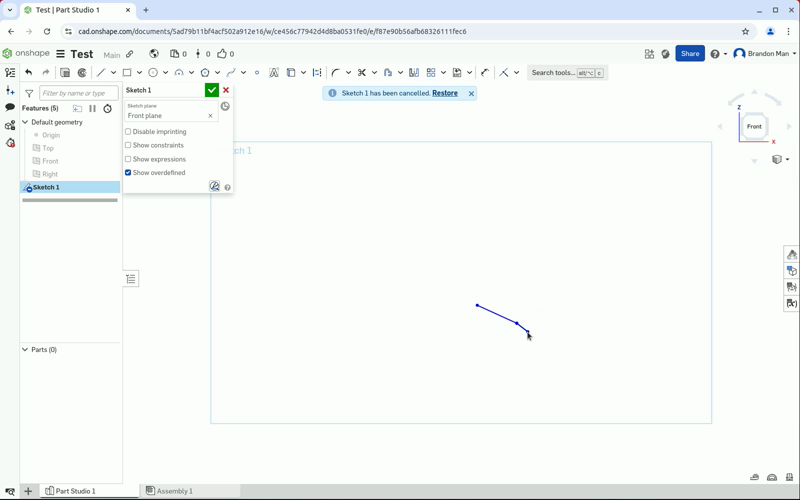
key(a)
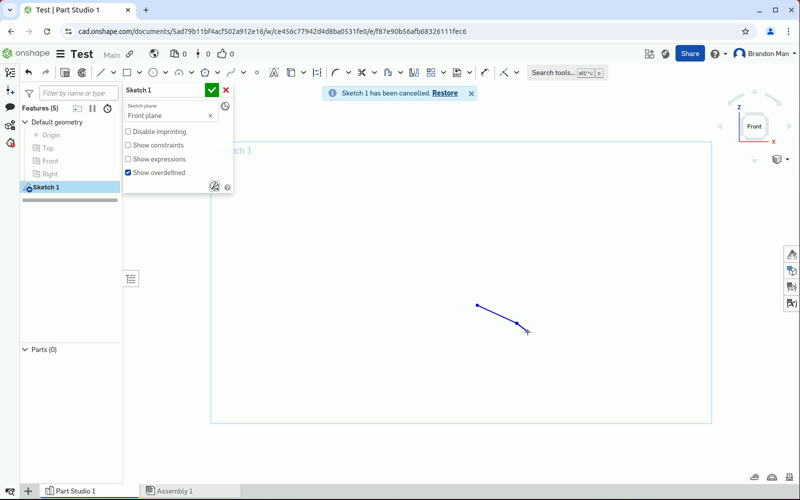
mouse_move(527, 331)
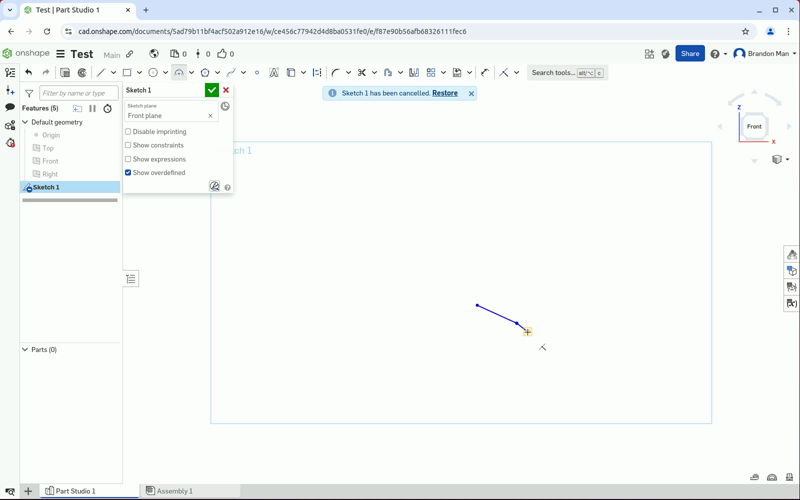
click(527, 331)
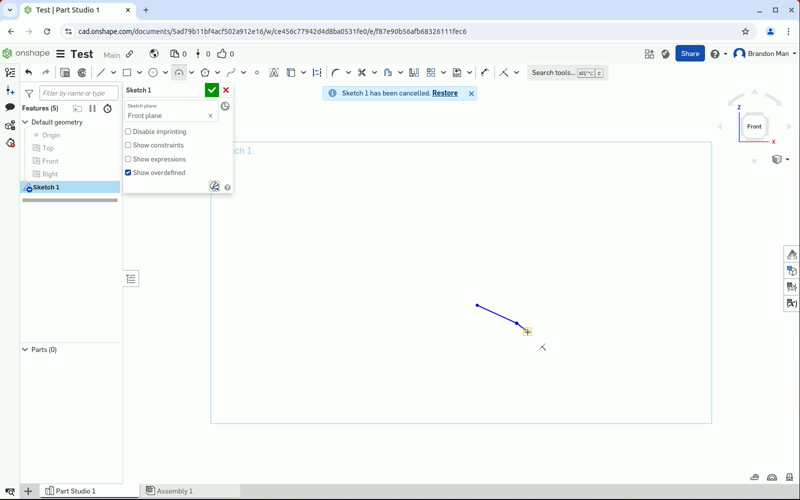
key_down(shift)
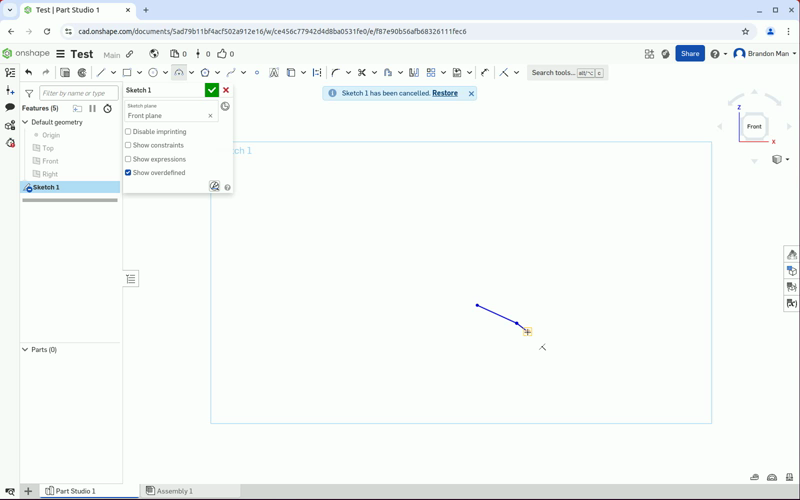
mouse_move(562, 331)
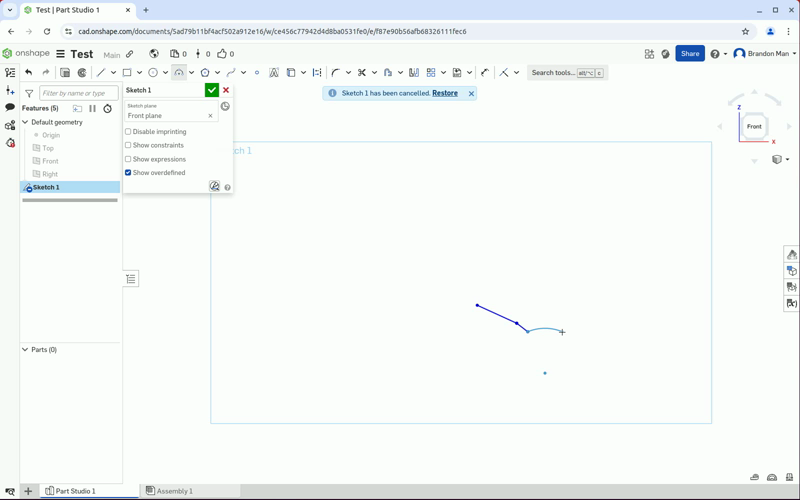
click(562, 331)
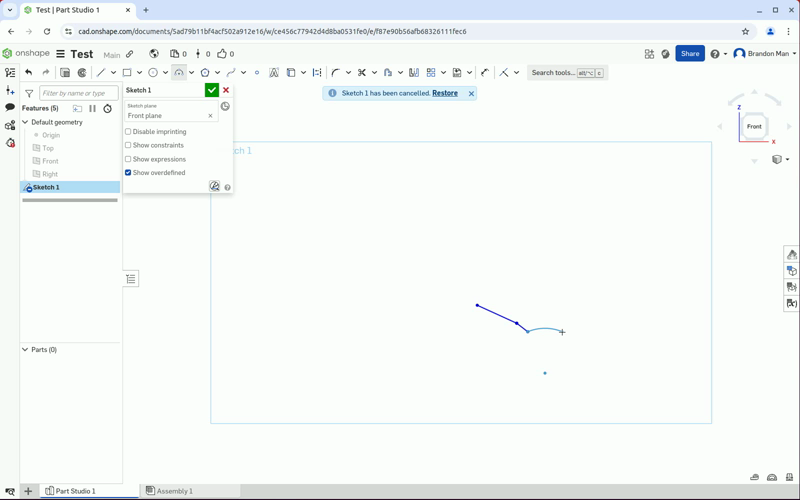
mouse_move(545, 322)
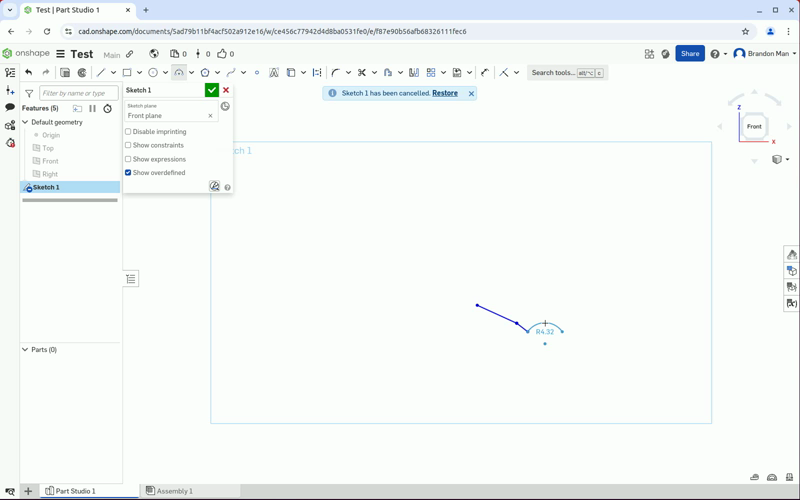
click(545, 322)
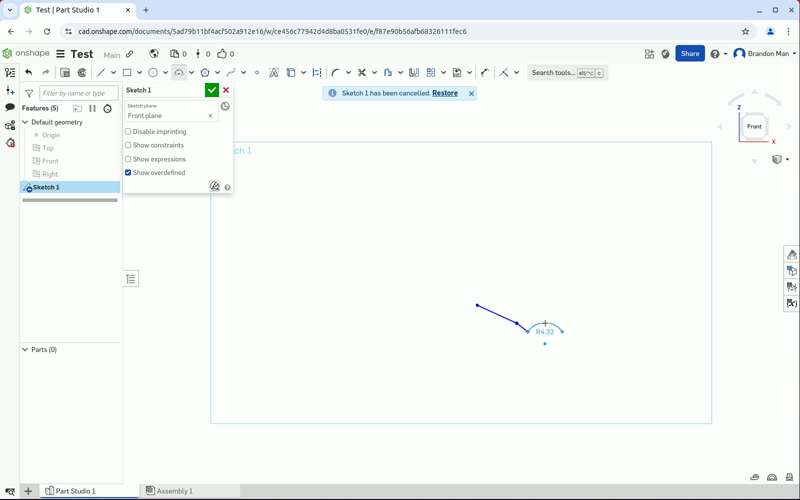
key_up(shift)
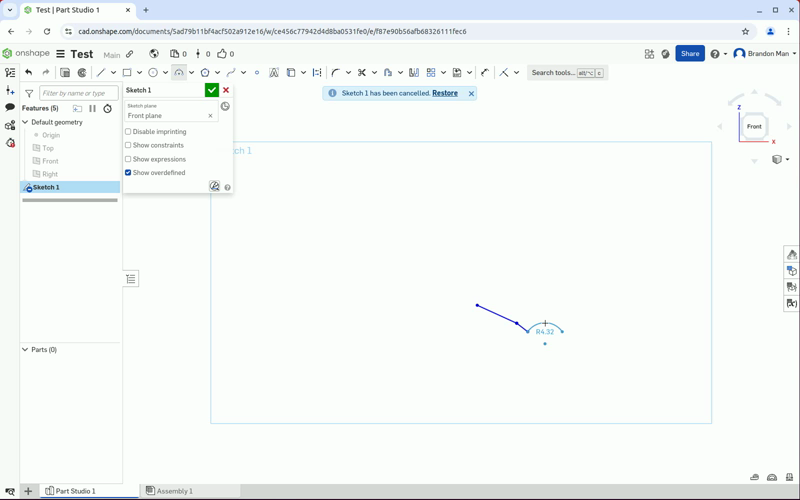
key(esc)
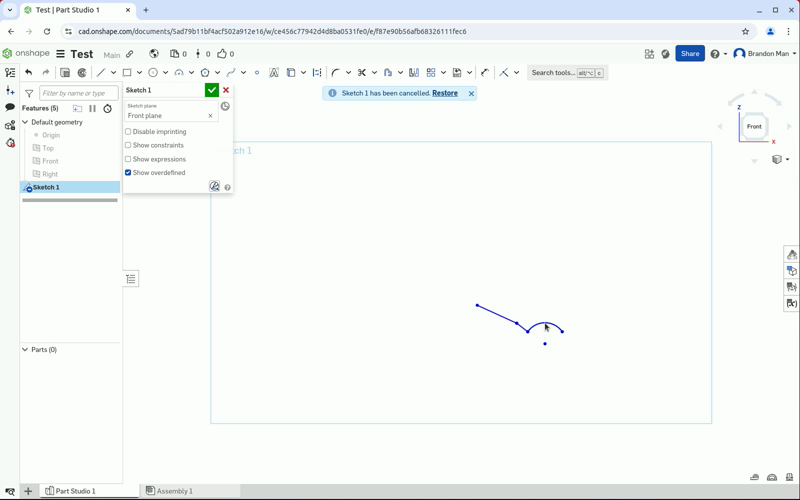
key(l)
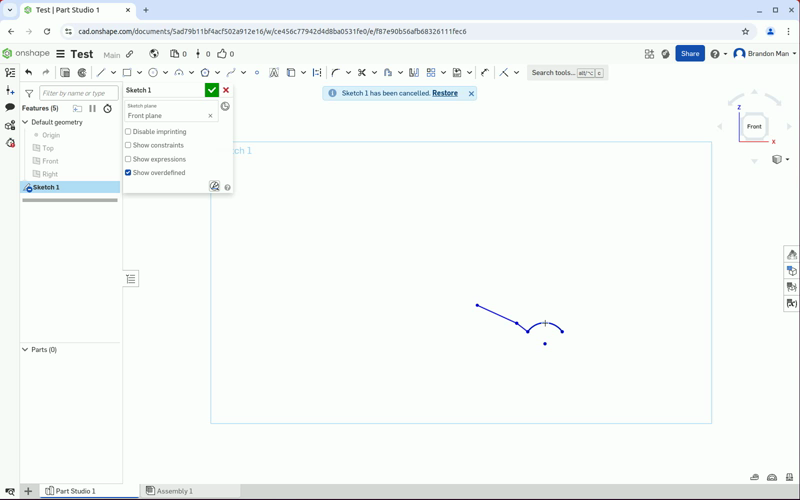
mouse_move(562, 331)
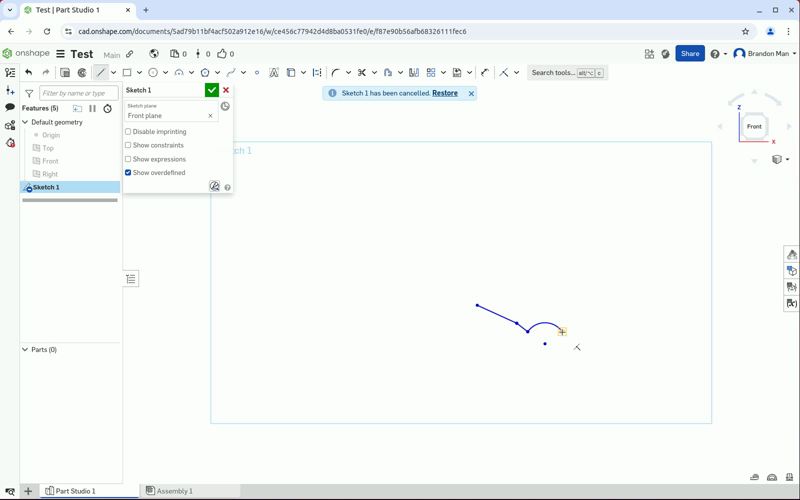
click(562, 331)
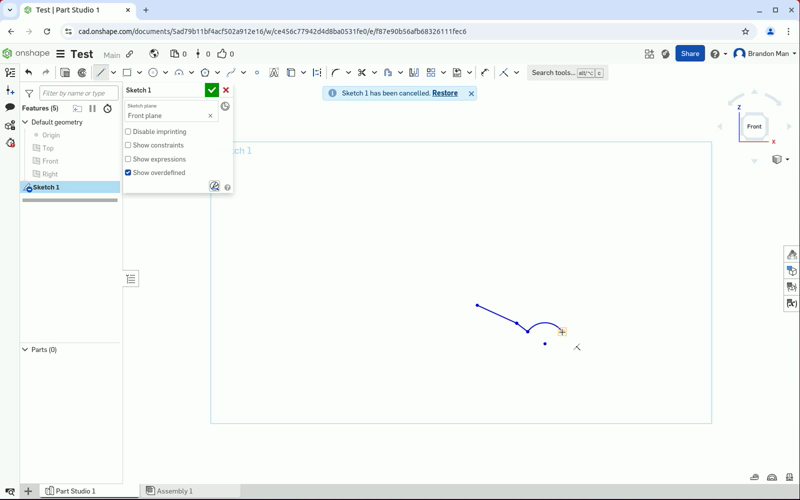
key_down(shift)
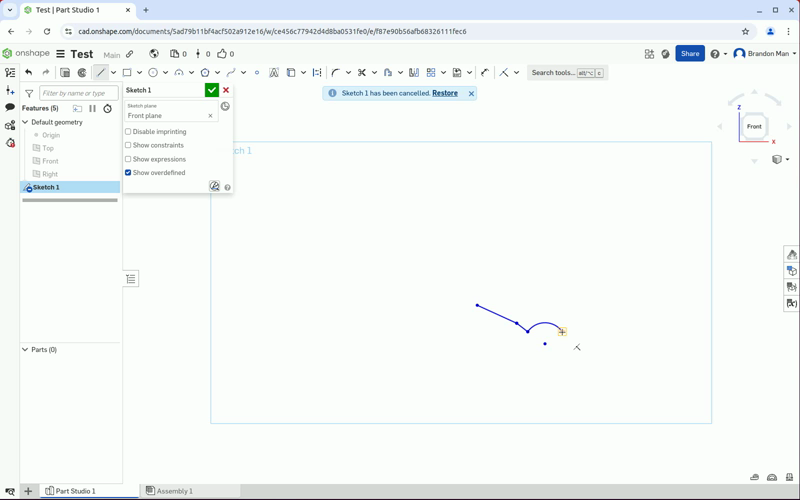
mouse_move(589, 331)
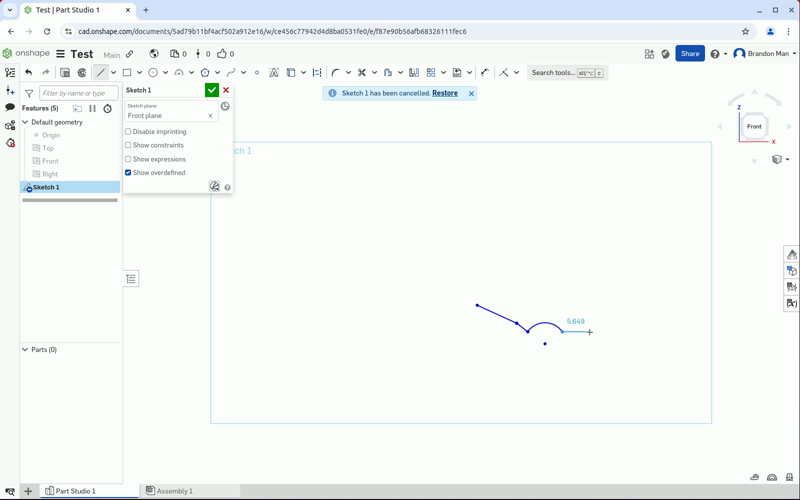
mouse_move(573, 306)
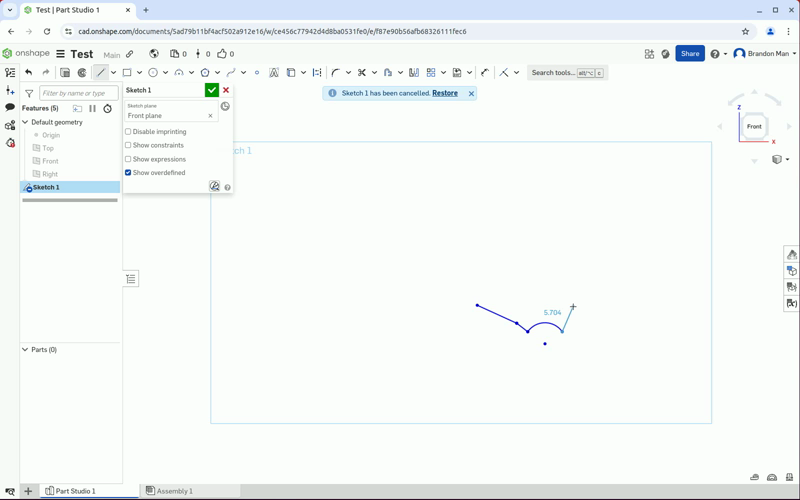
click(573, 306)
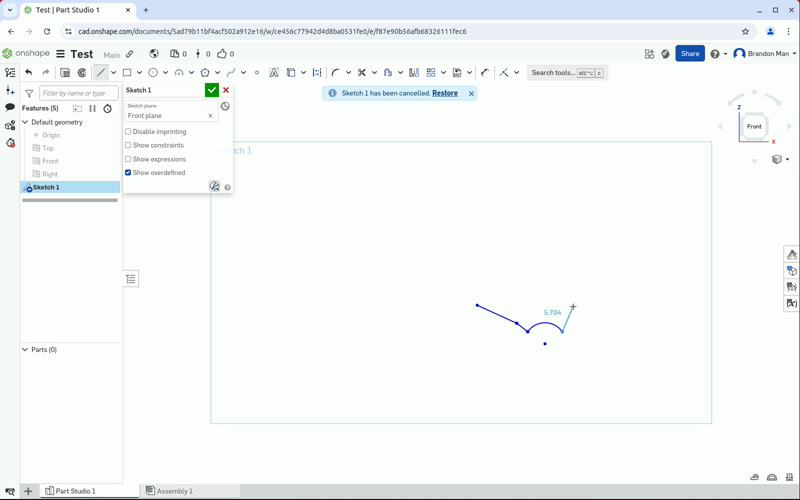
key_up(shift)
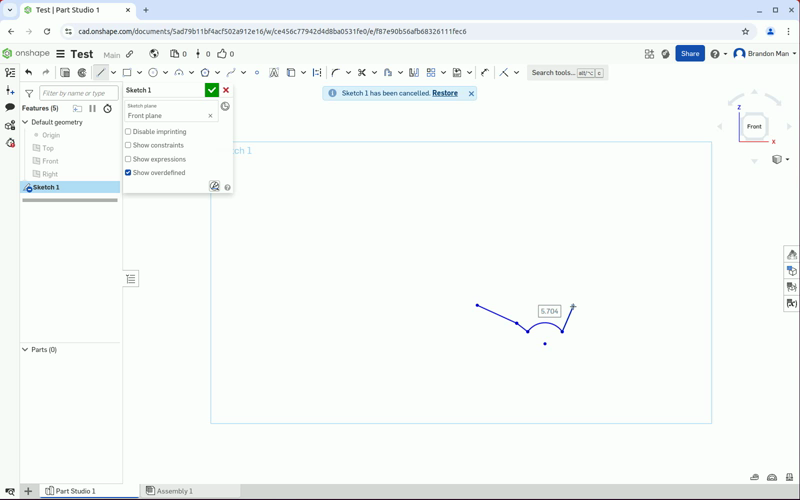
key(esc)
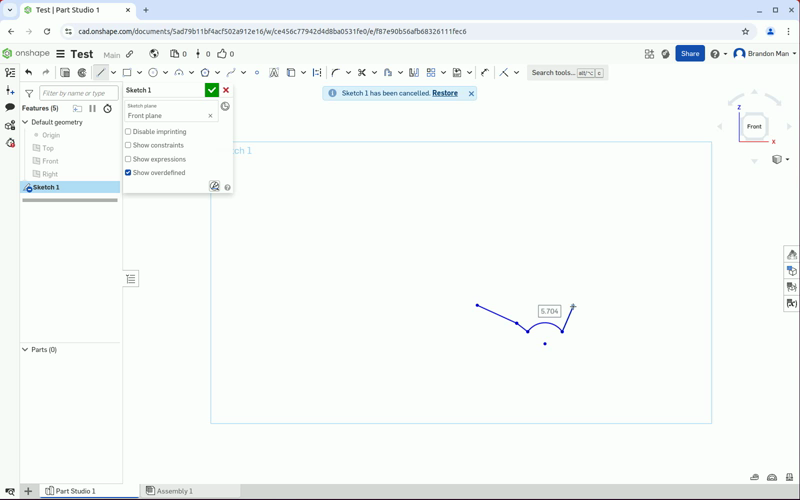
key(a)
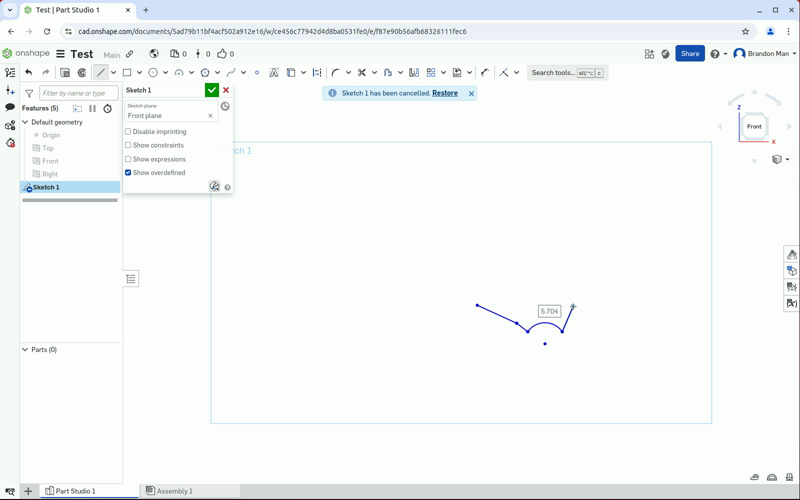
mouse_move(573, 306)
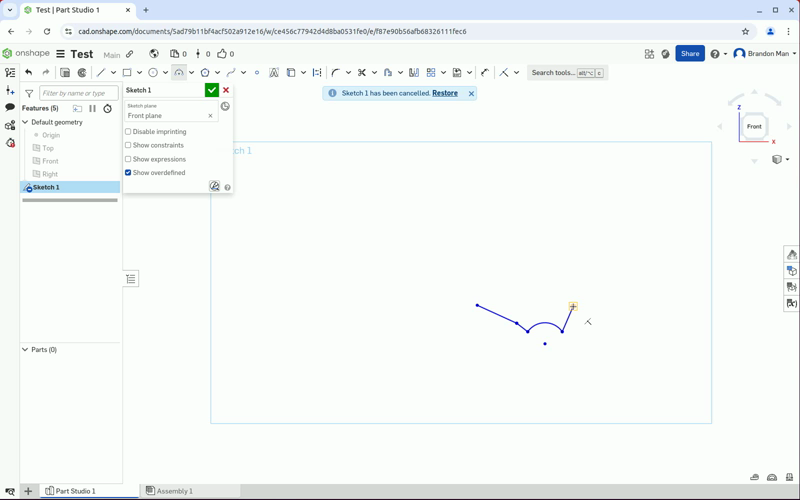
click(573, 306)
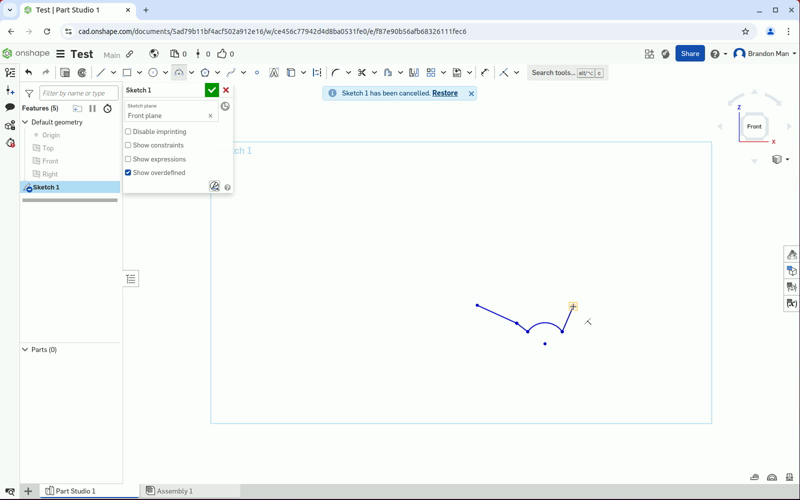
key_down(shift)
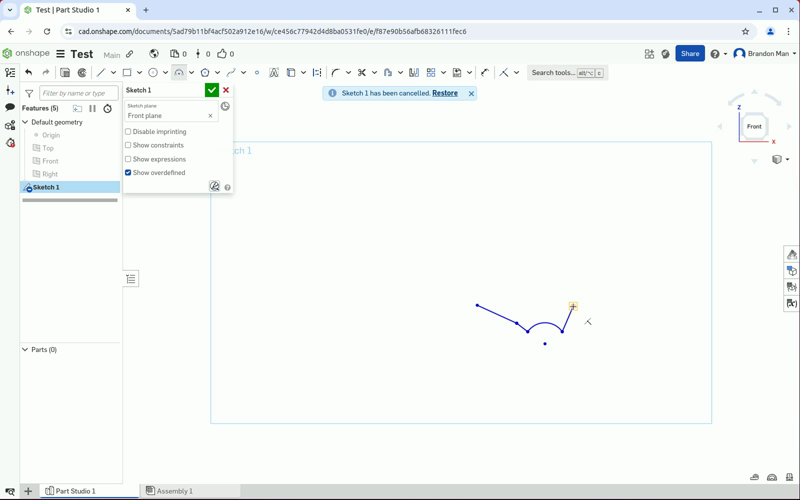
mouse_move(573, 282)
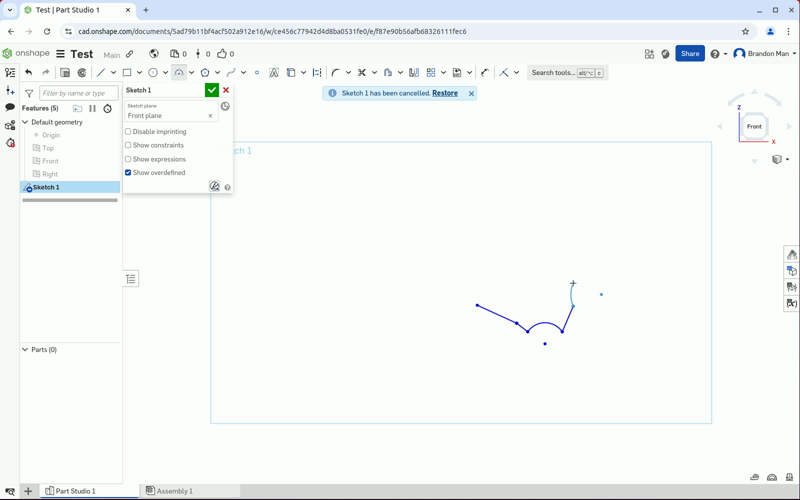
click(573, 282)
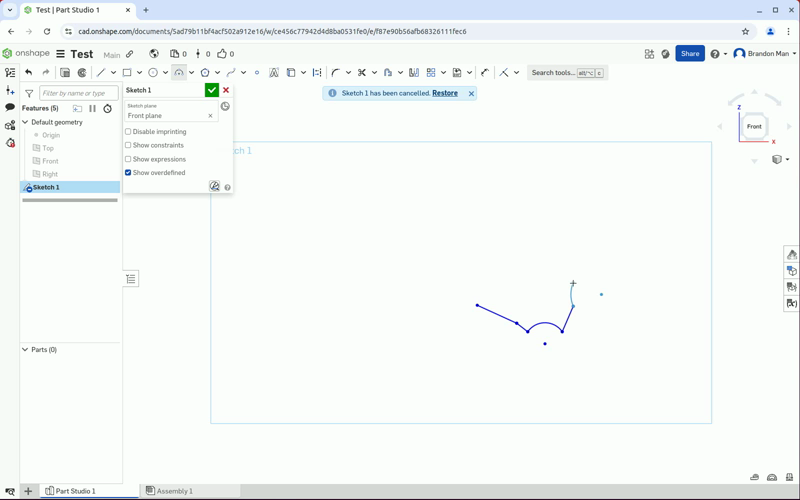
mouse_move(561, 294)
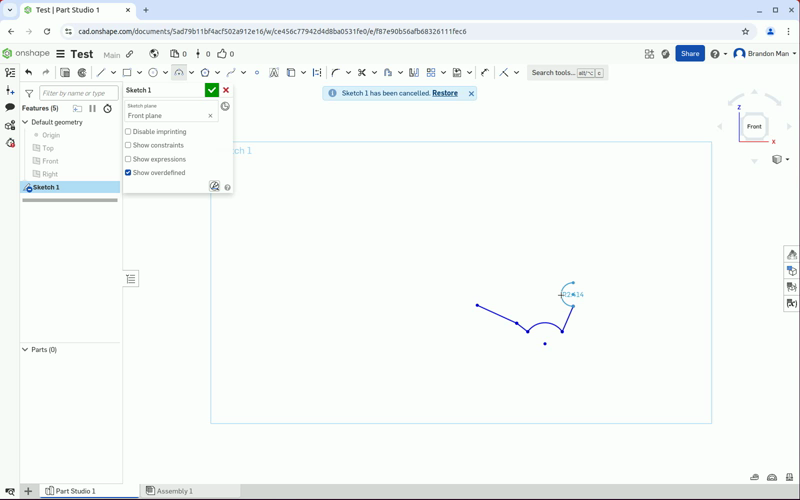
click(561, 294)
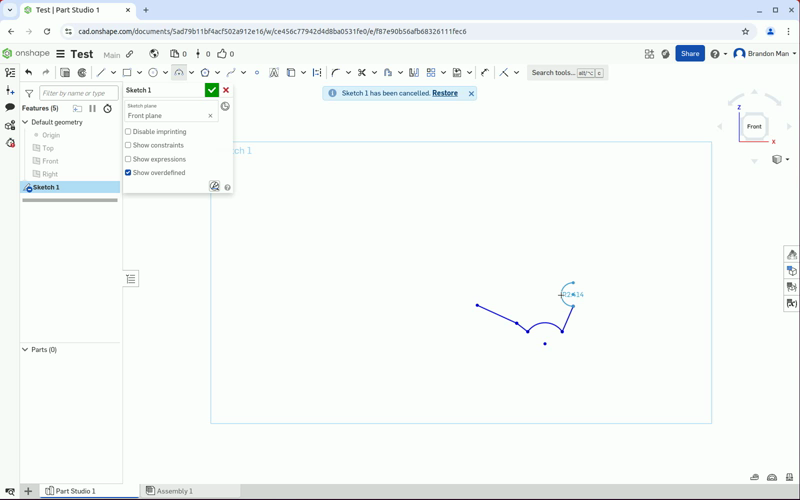
key_up(shift)
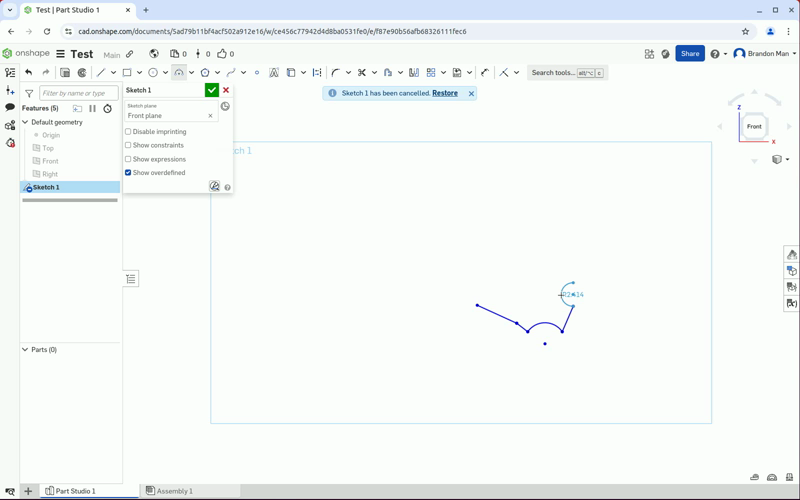
key(esc)
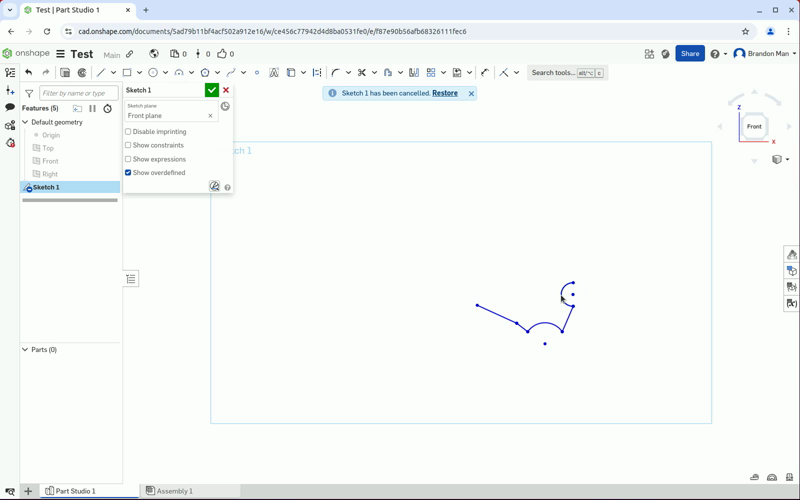
key(l)
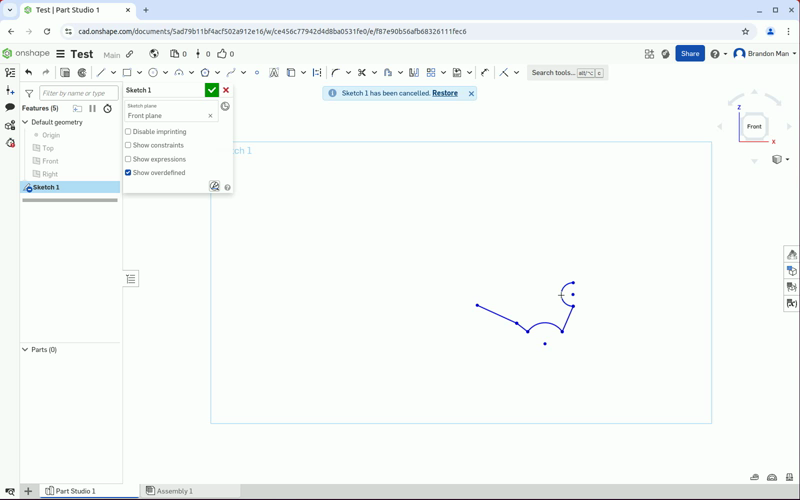
mouse_move(573, 282)
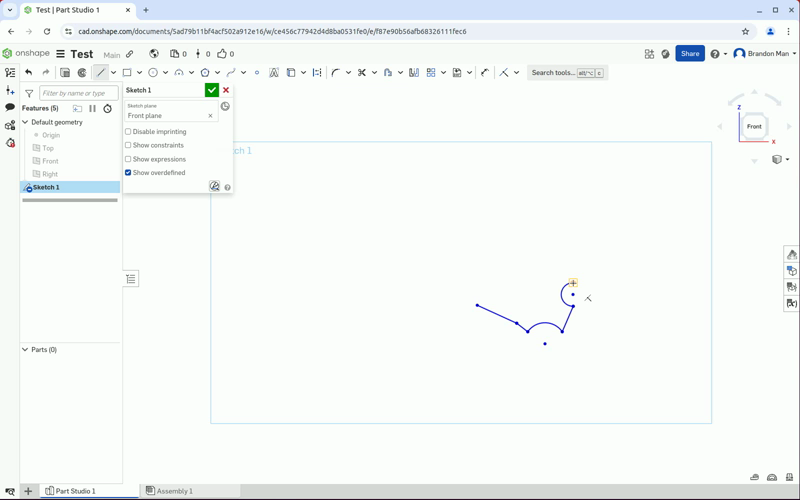
click(573, 282)
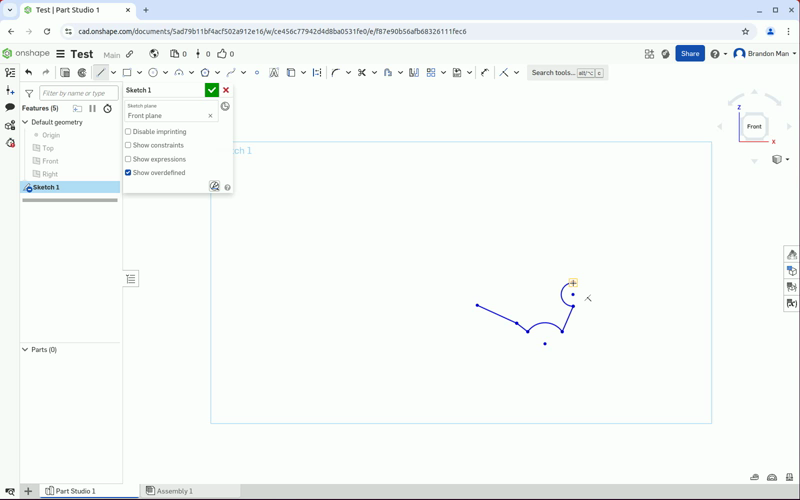
key_down(shift)
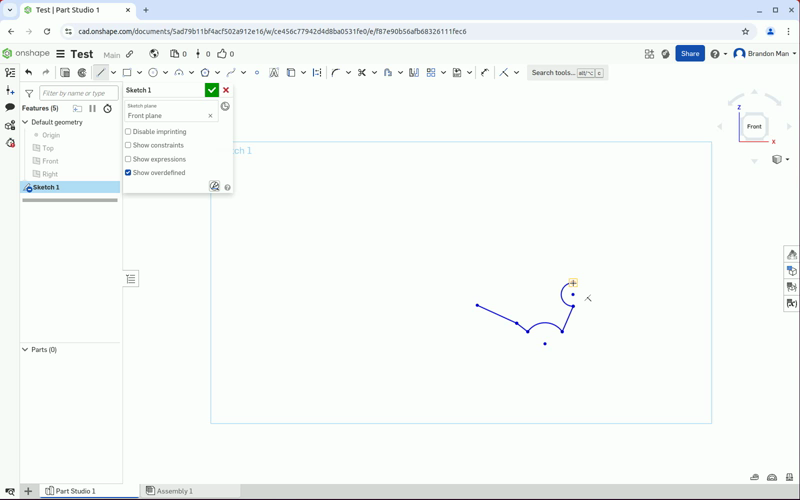
mouse_move(589, 282)
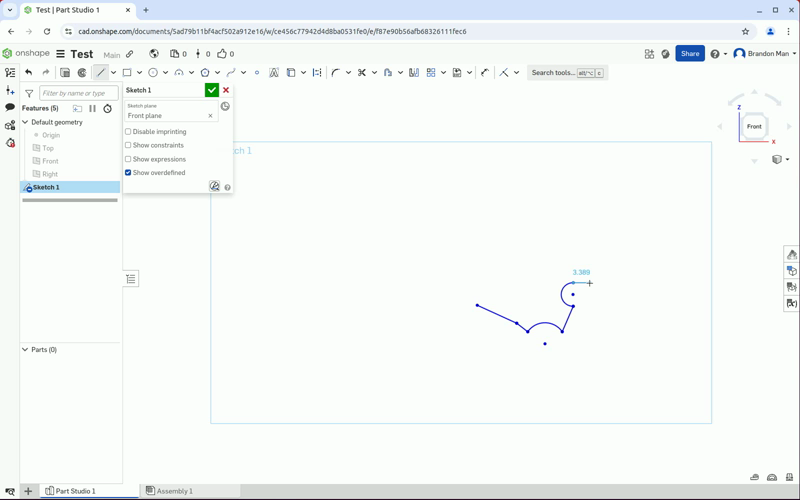
mouse_move(552, 254)
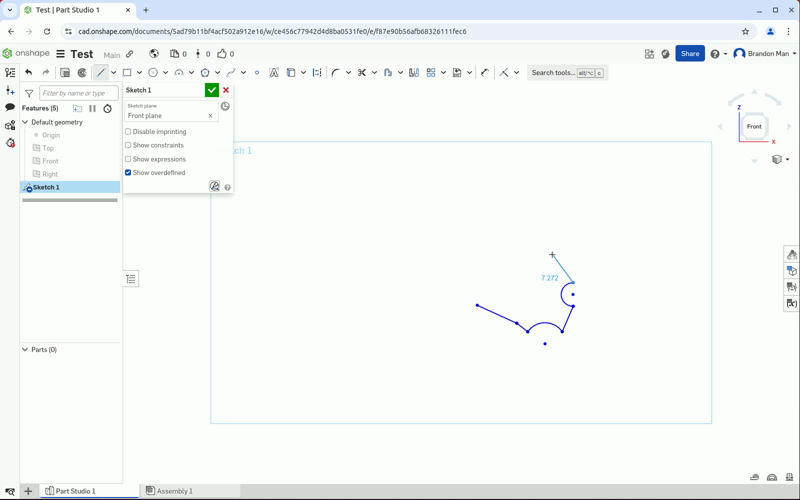
click(552, 254)
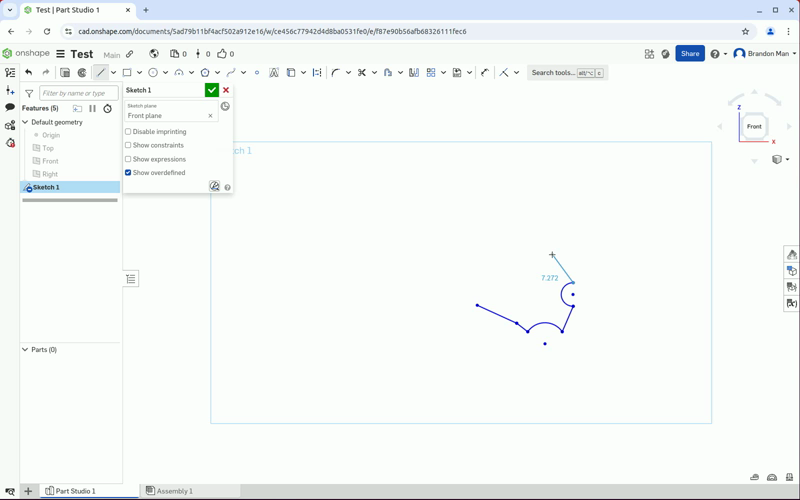
key_up(shift)
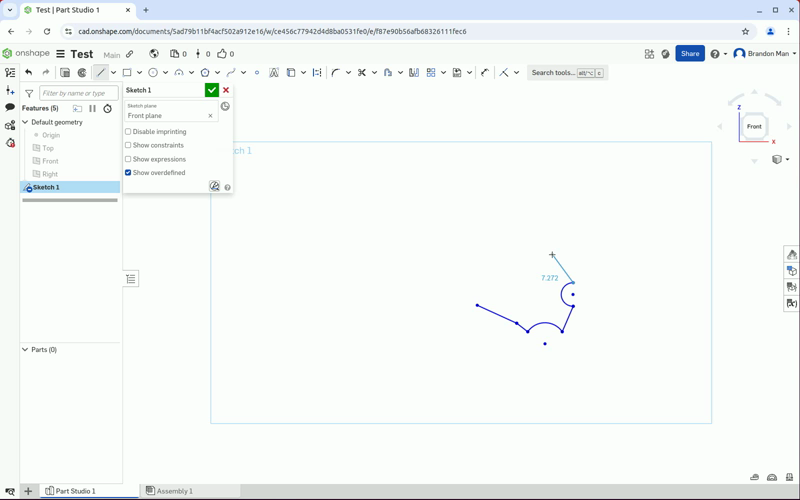
key(esc)
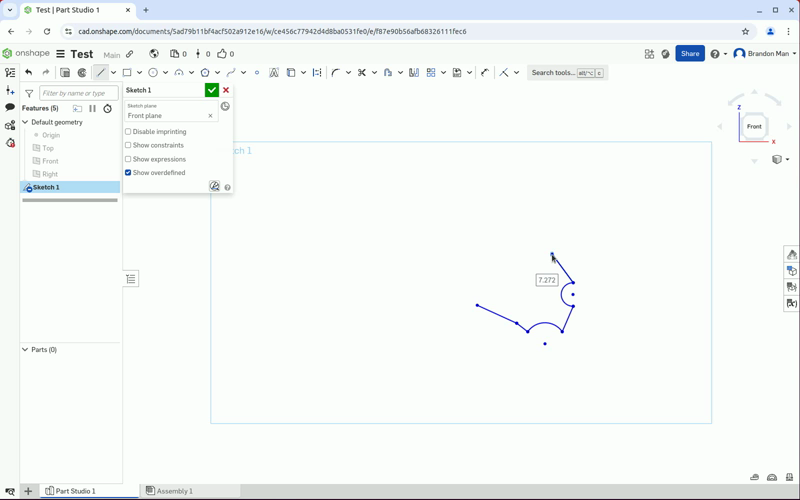
key(a)
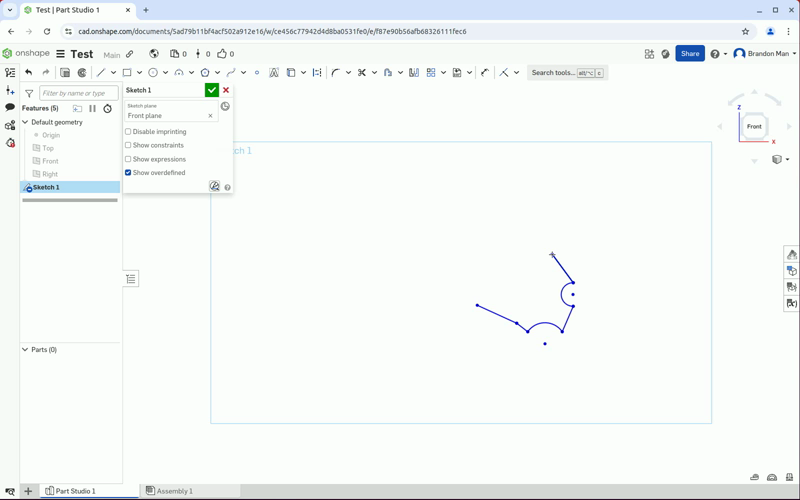
mouse_move(552, 254)
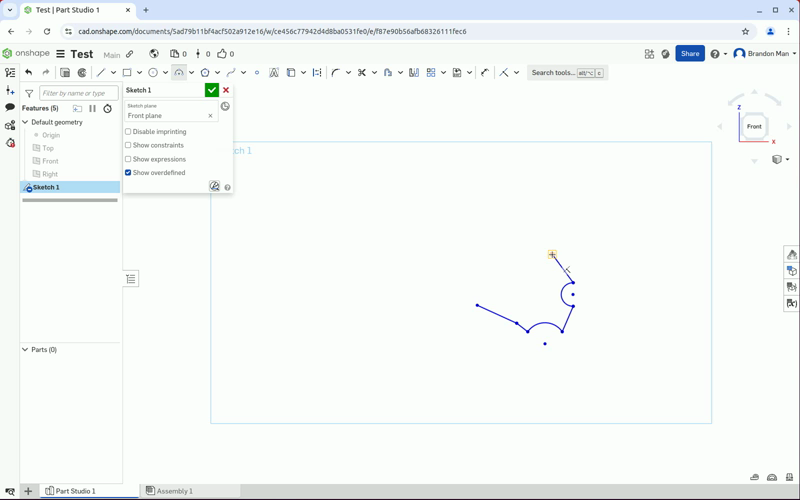
click(552, 254)
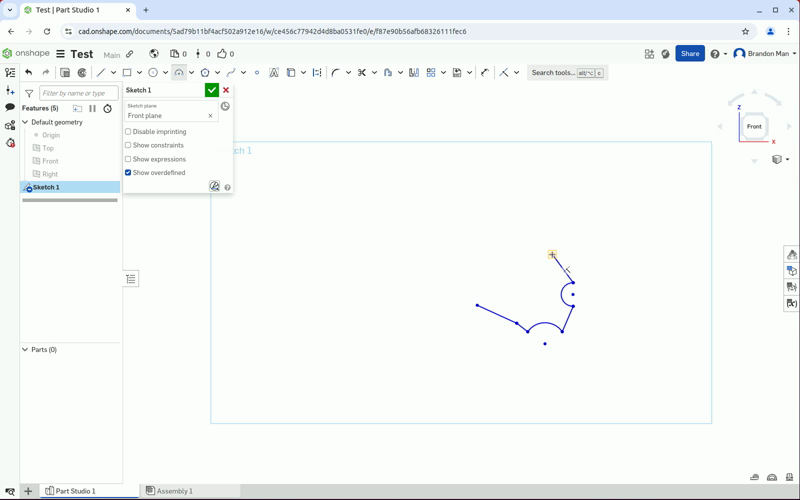
key_down(shift)
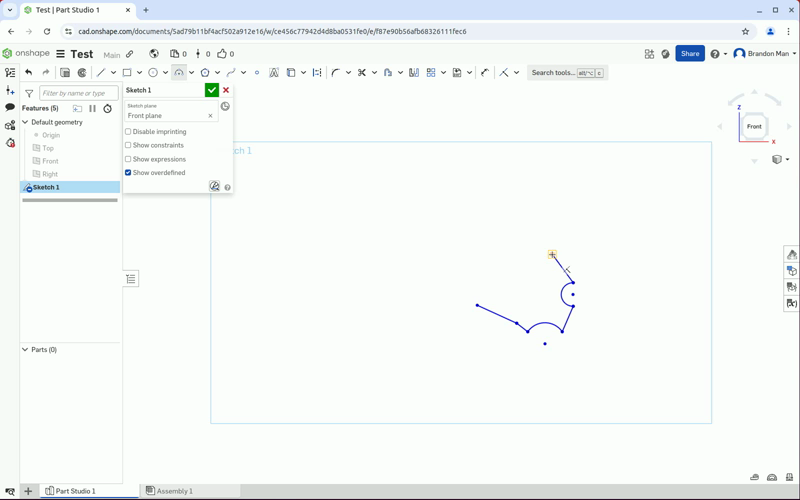
mouse_move(524, 260)
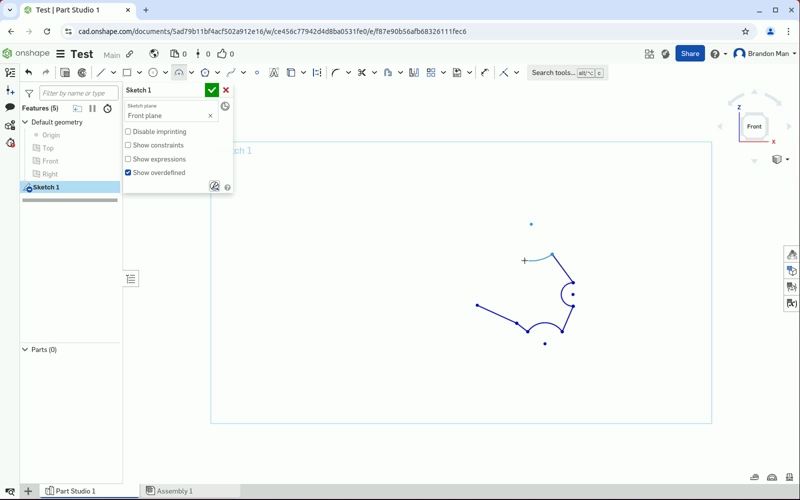
click(524, 260)
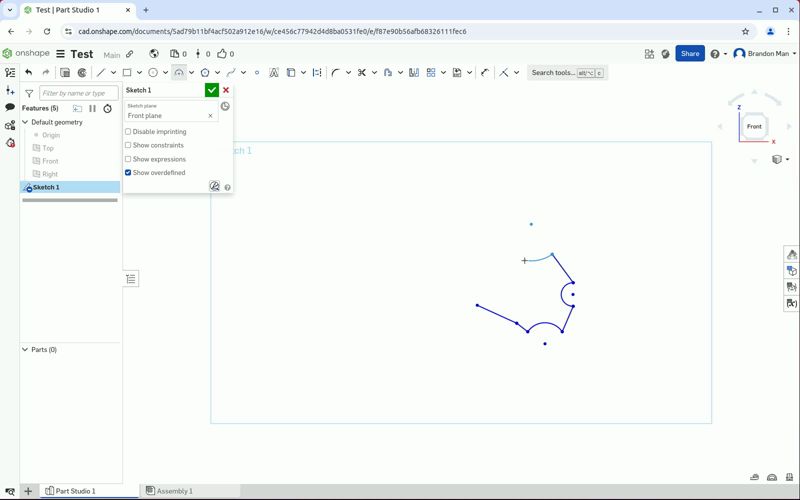
mouse_move(541, 270)
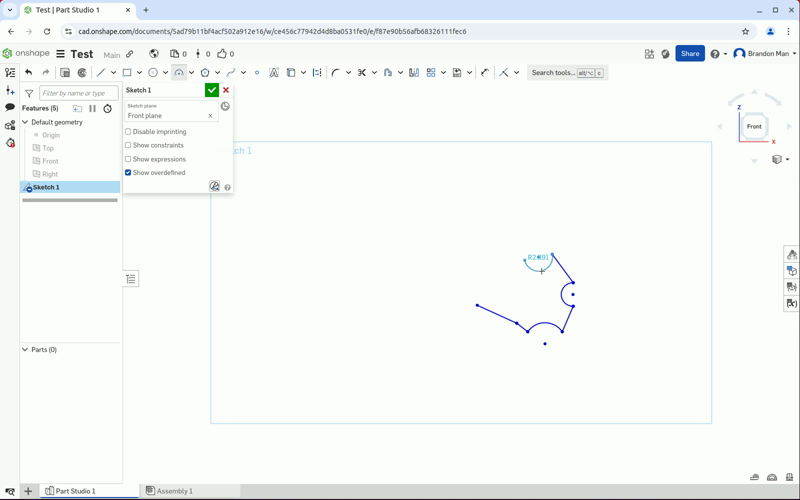
click(541, 270)
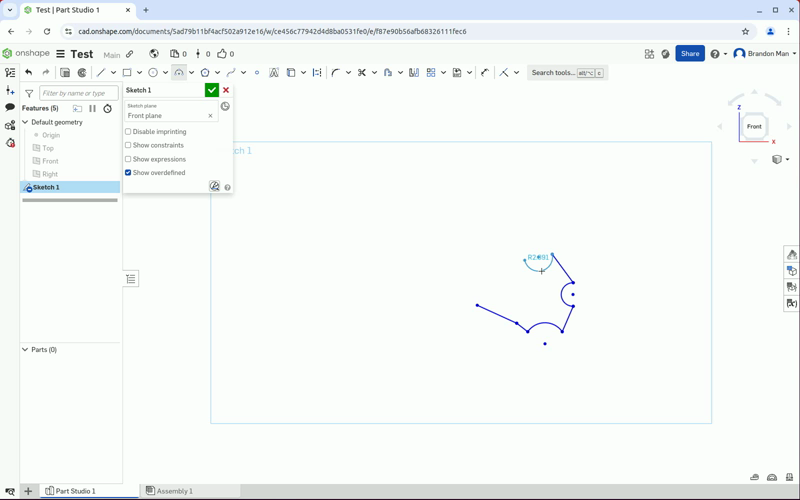
key_up(shift)
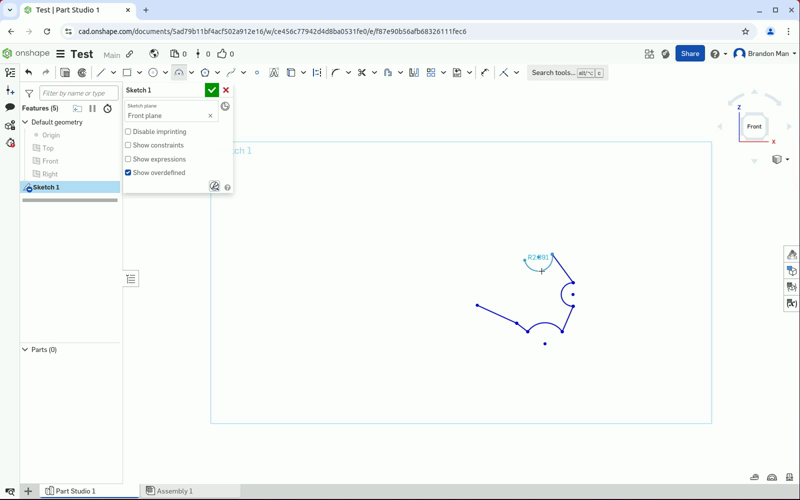
key(esc)
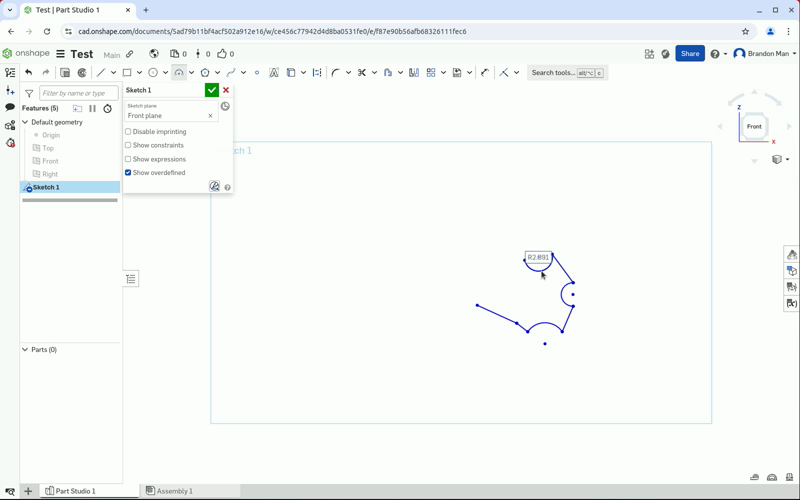
key(l)
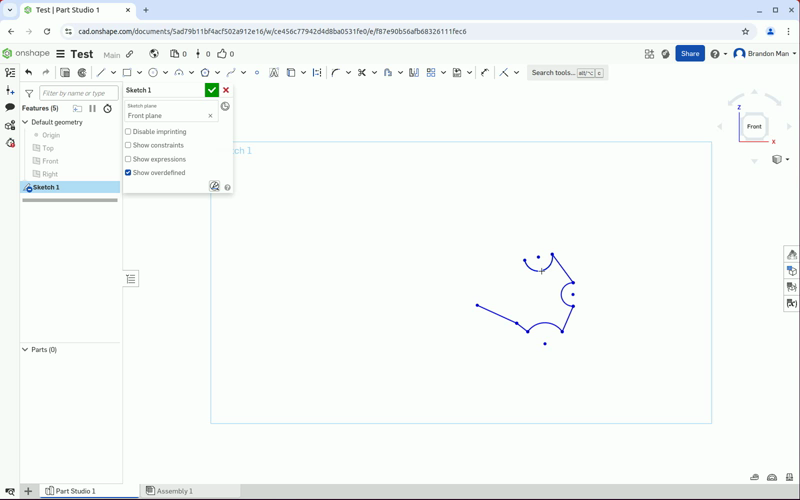
mouse_move(524, 260)
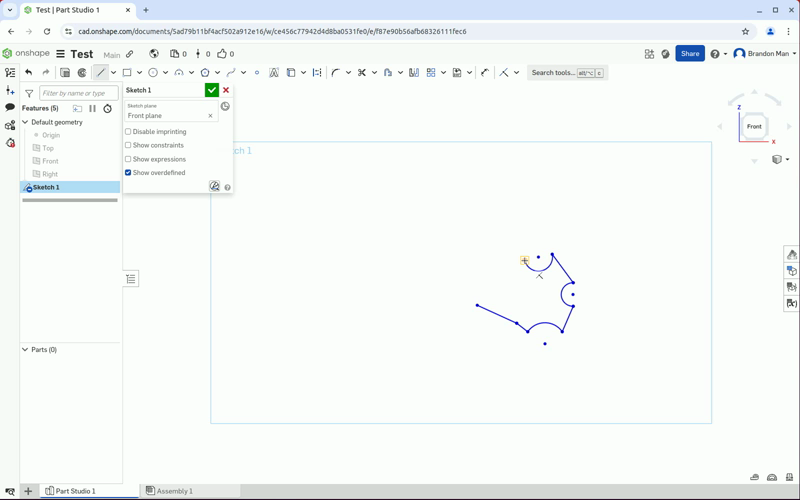
click(524, 260)
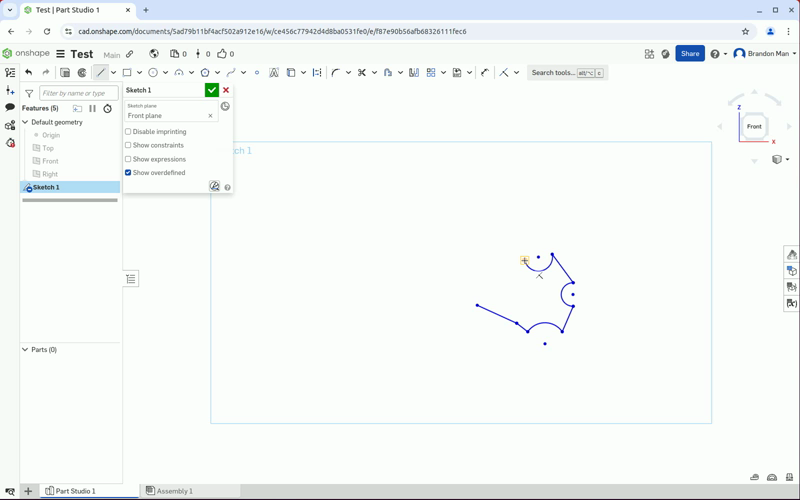
key_down(shift)
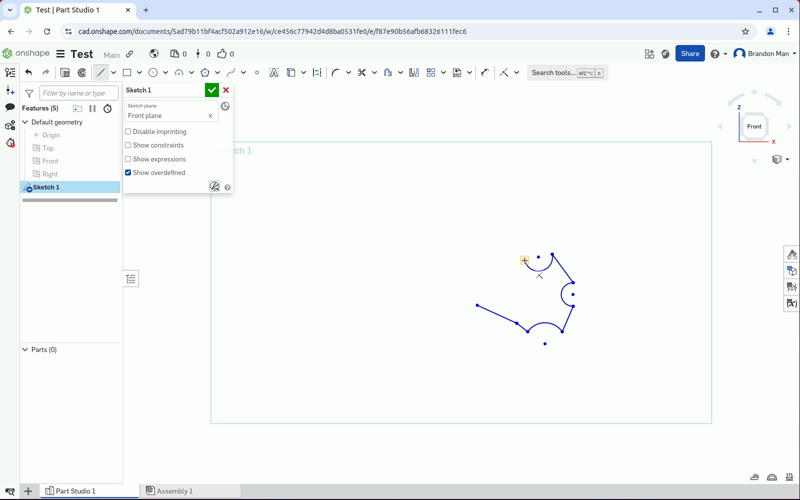
mouse_move(554, 260)
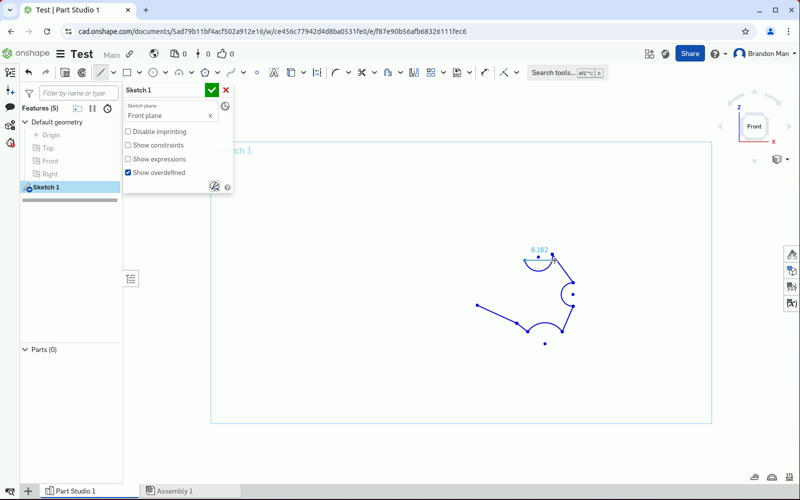
mouse_move(512, 271)
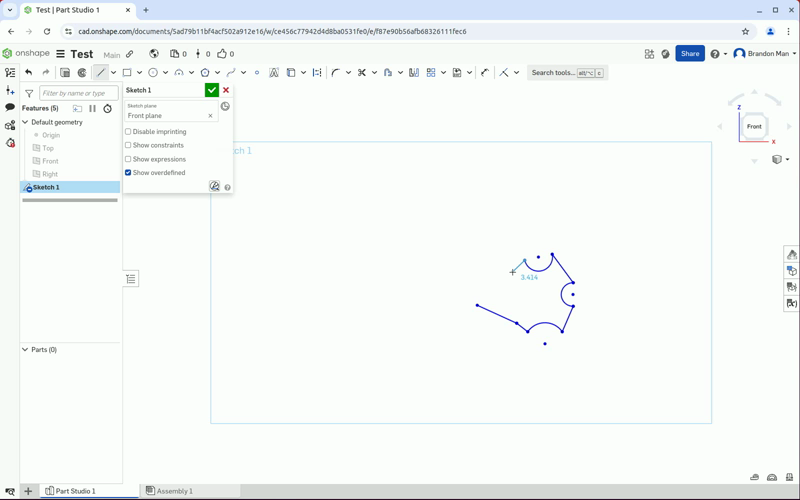
click(512, 271)
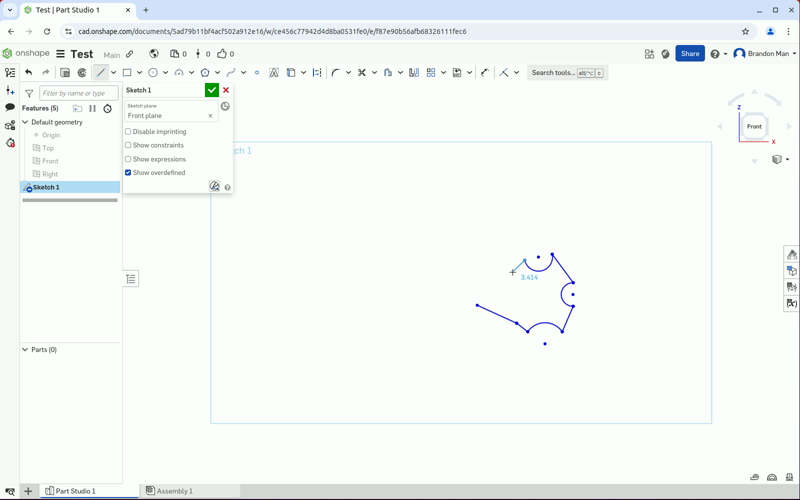
key_up(shift)
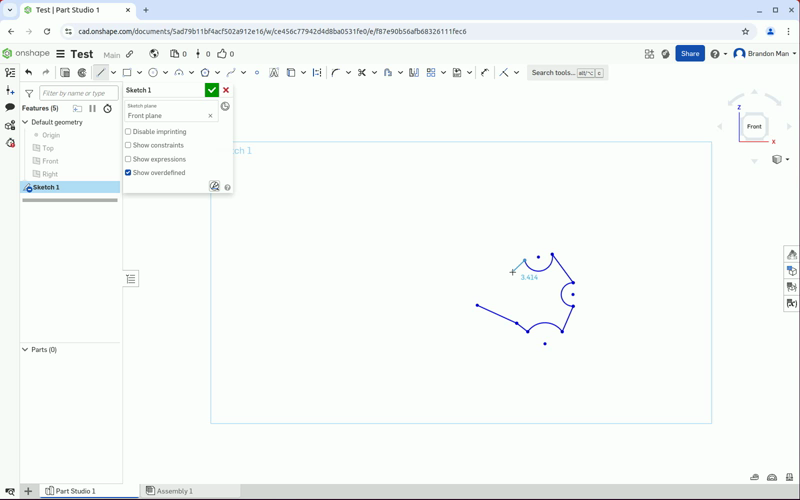
key_down(shift)
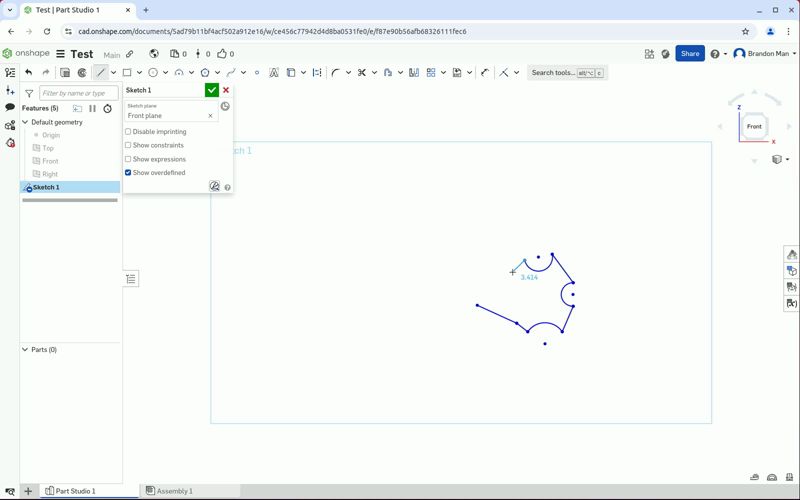
mouse_move(542, 271)
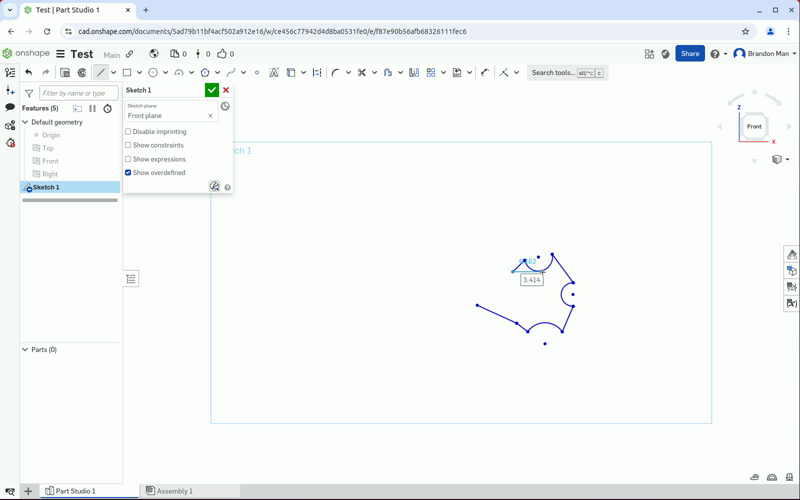
mouse_move(486, 271)
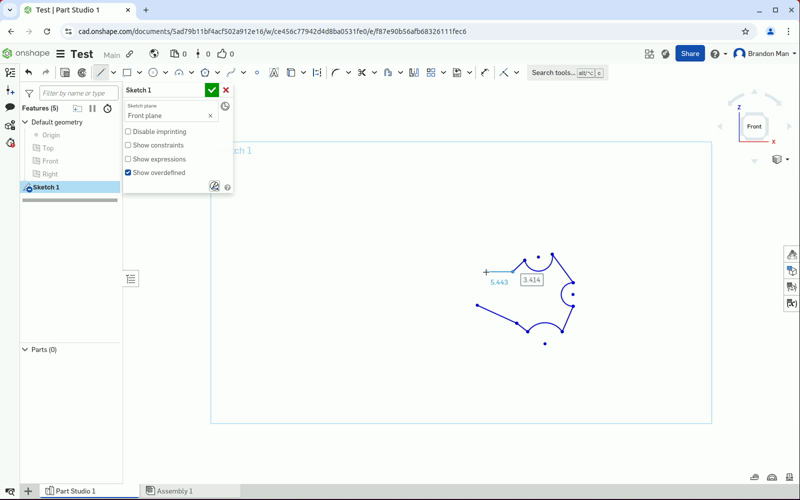
click(486, 271)
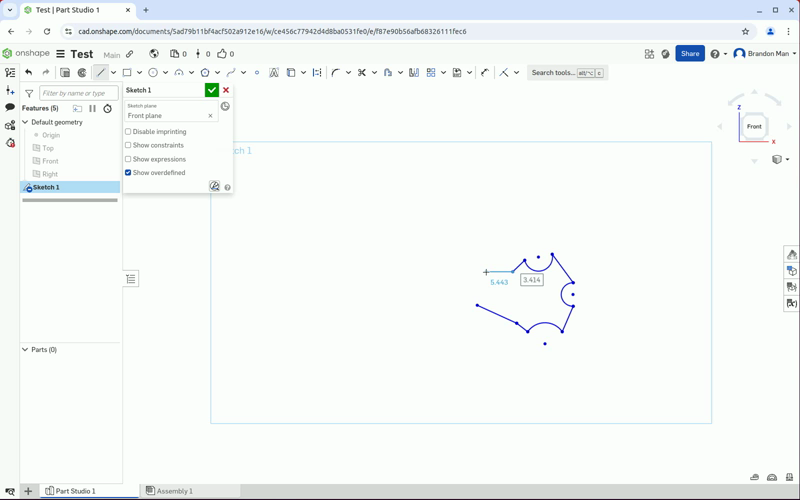
key_up(shift)
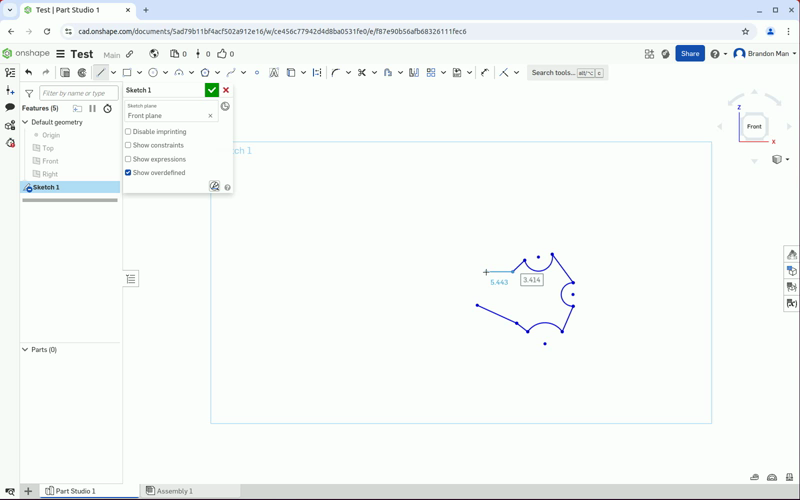
key(esc)
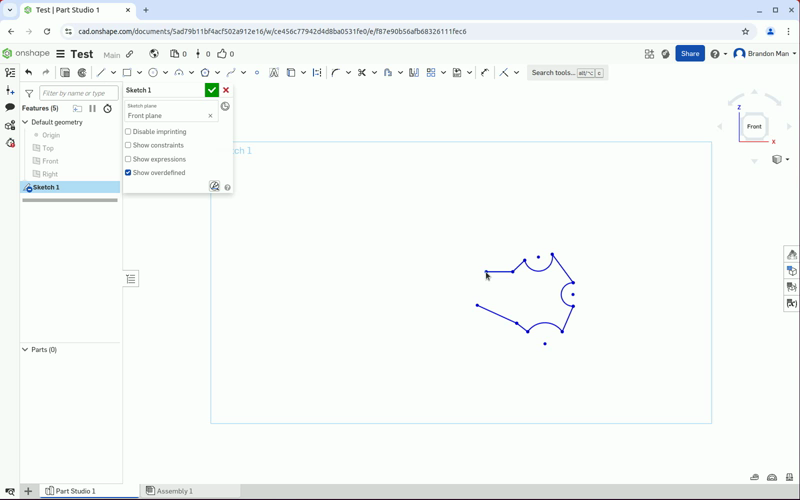
key(a)
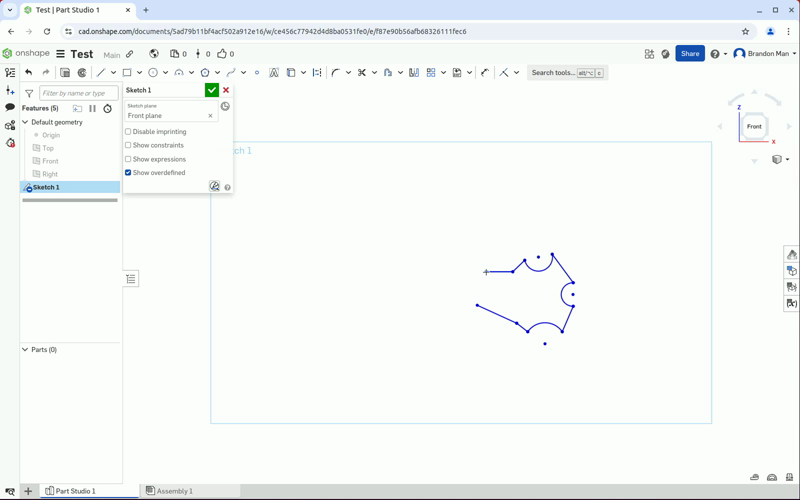
mouse_move(486, 271)
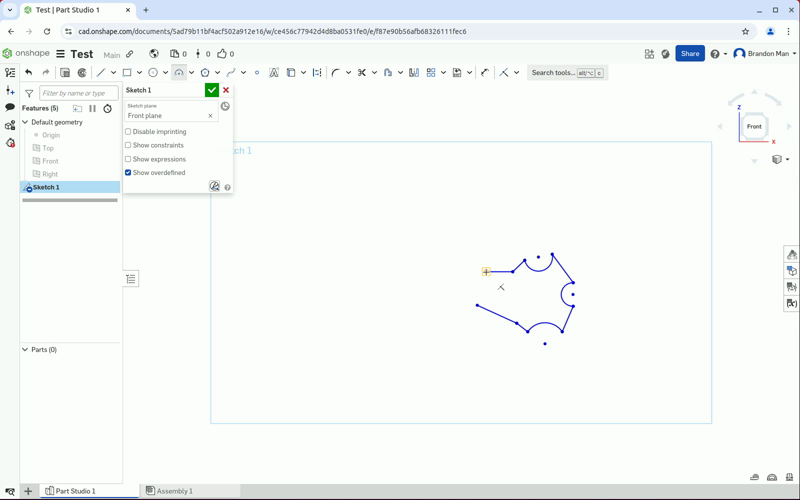
click(486, 271)
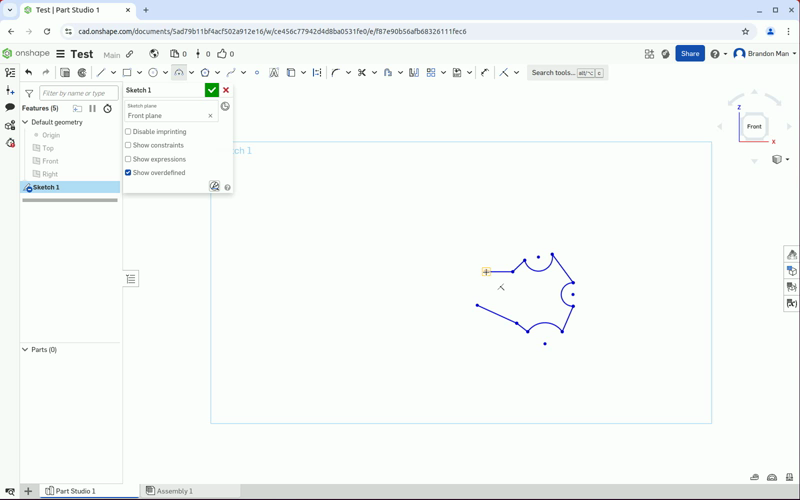
mouse_move(477, 305)
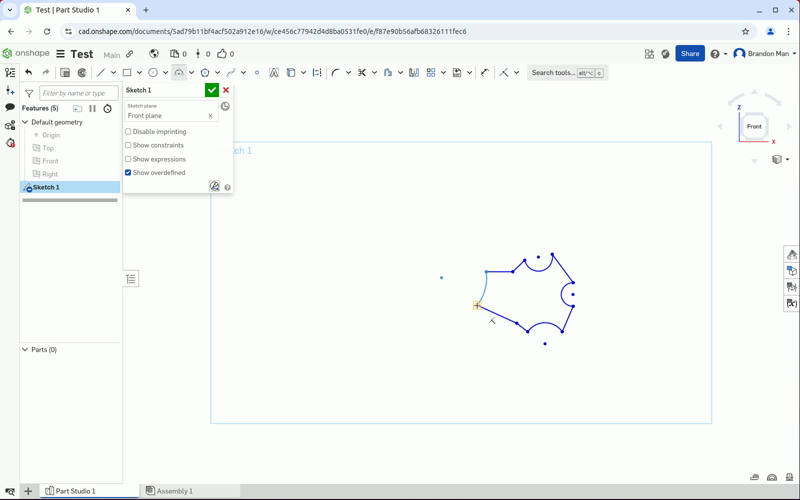
click(477, 305)
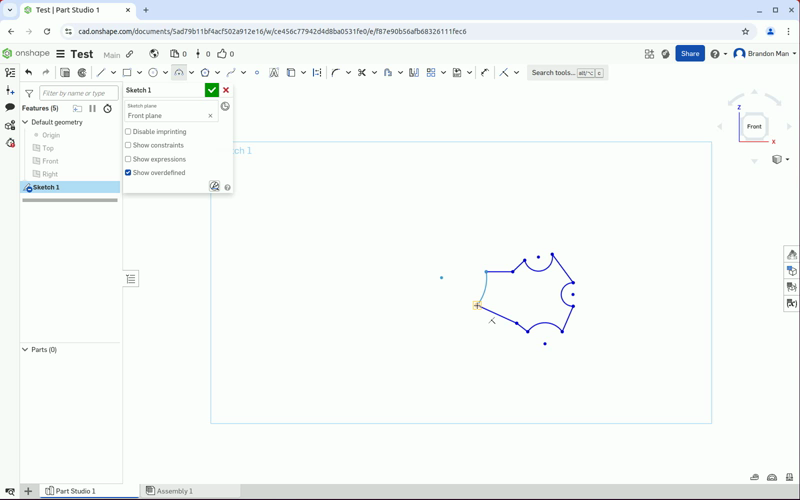
key_down(shift)
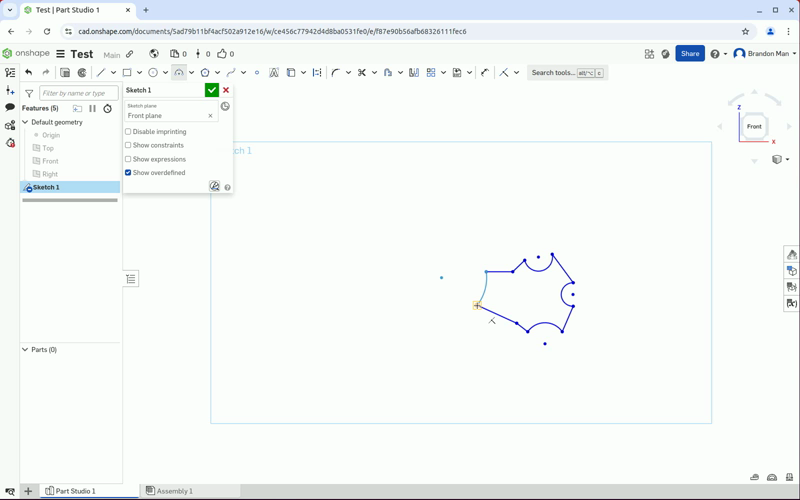
mouse_move(487, 289)
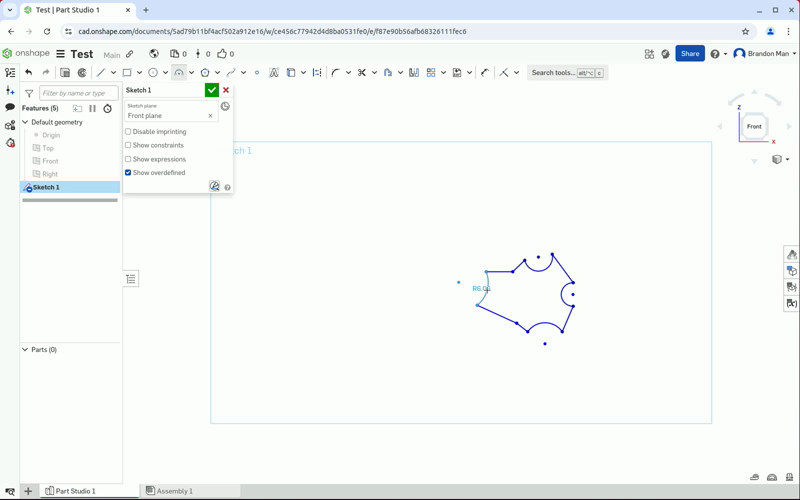
click(487, 289)
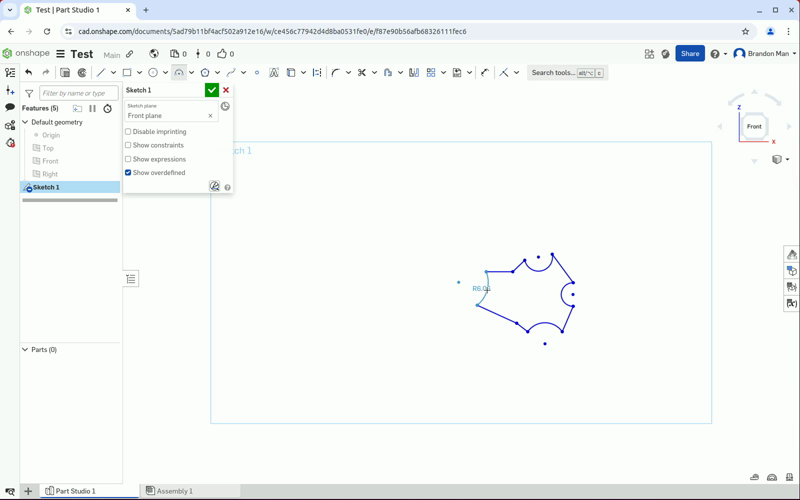
key_up(shift)
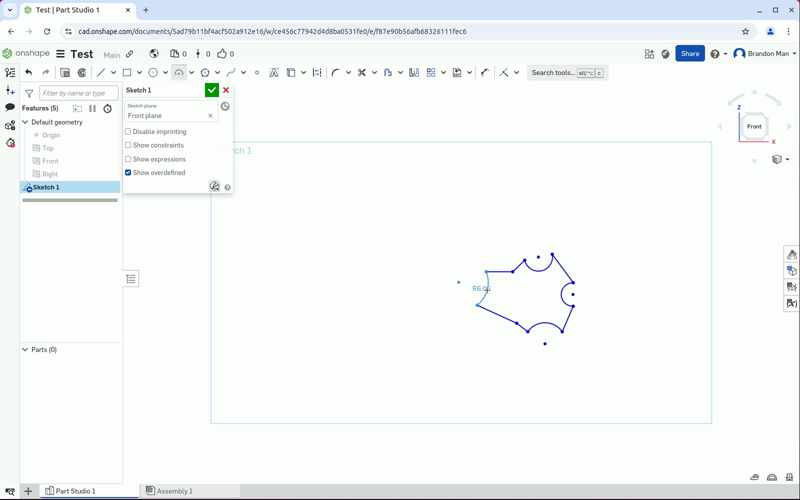
key(esc)
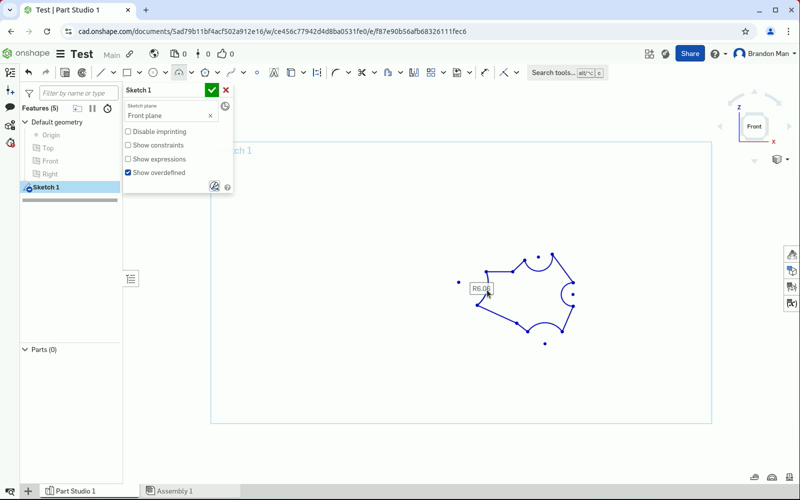
mouse_move(500, 292)
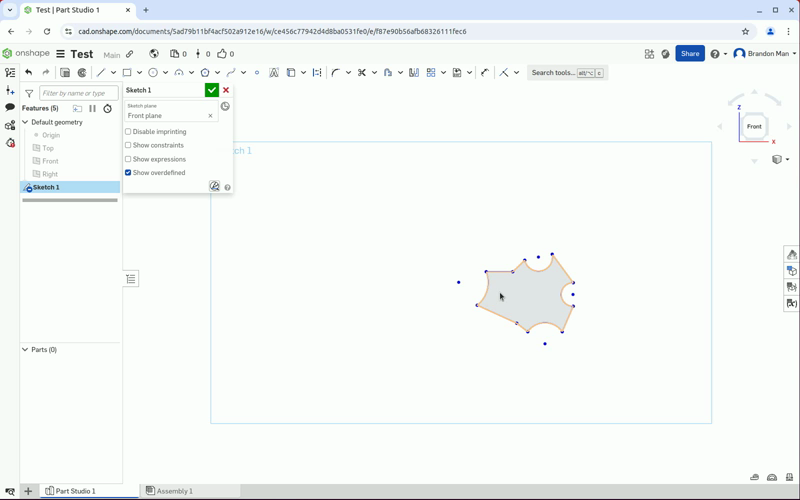
click(500, 292)
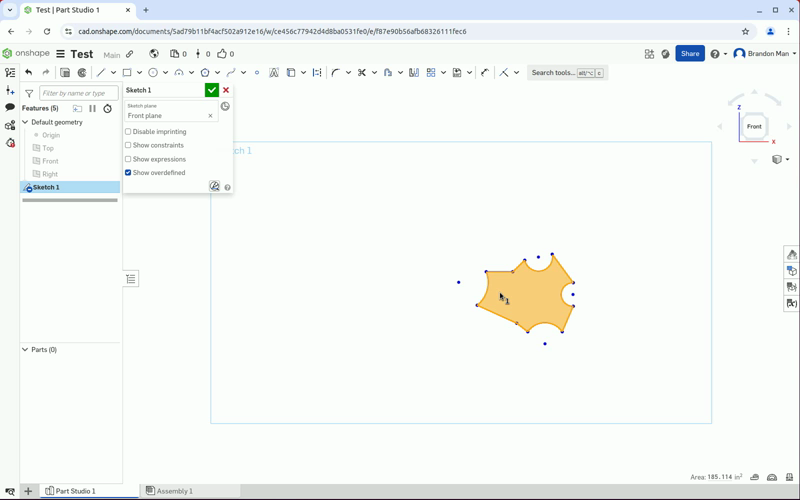
mouse_move(73, 352)
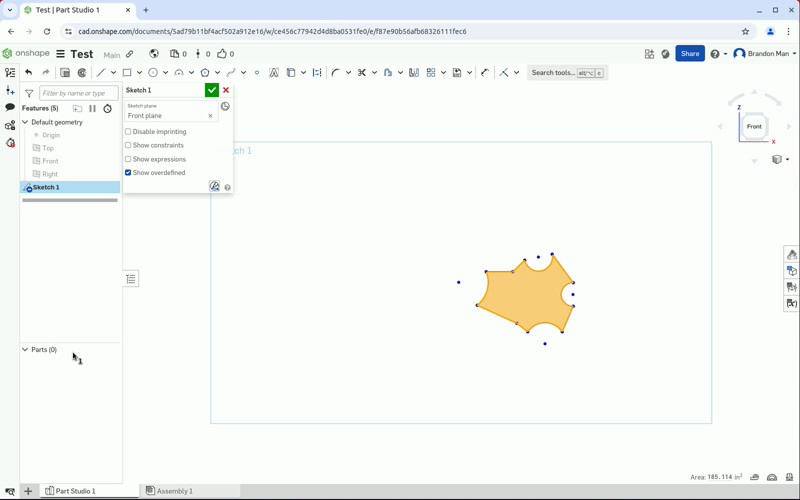
key(shift+y)
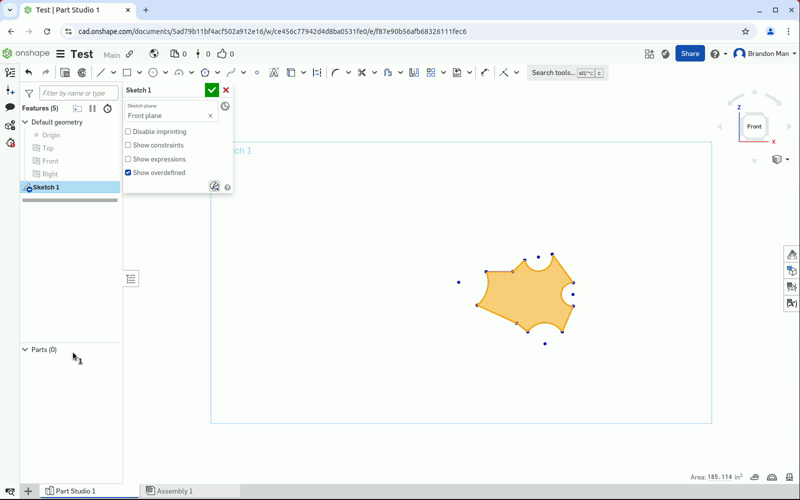
key(shift+e)
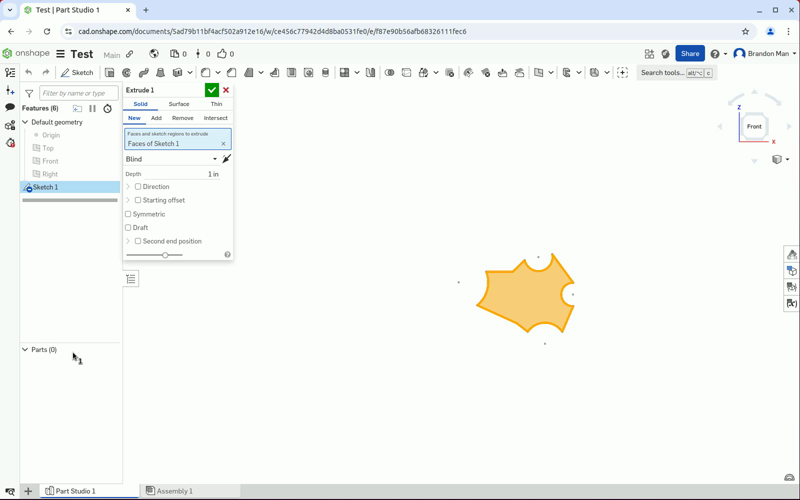
mouse_move(143, 106)
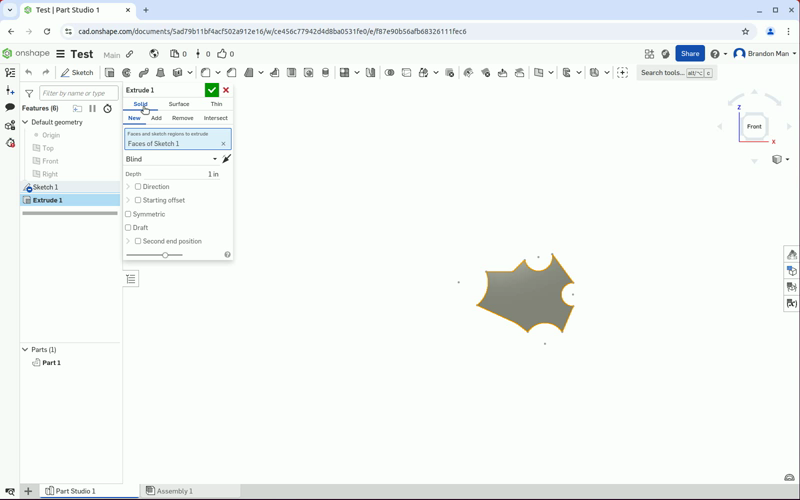
click(143, 106)
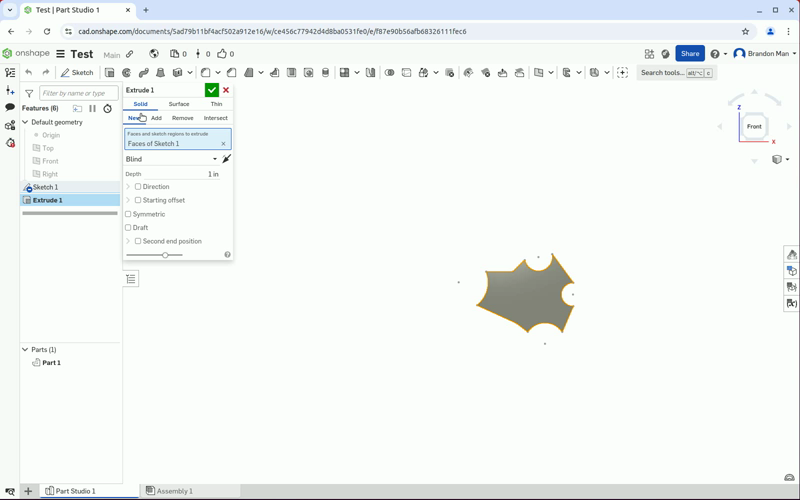
mouse_move(137, 120)
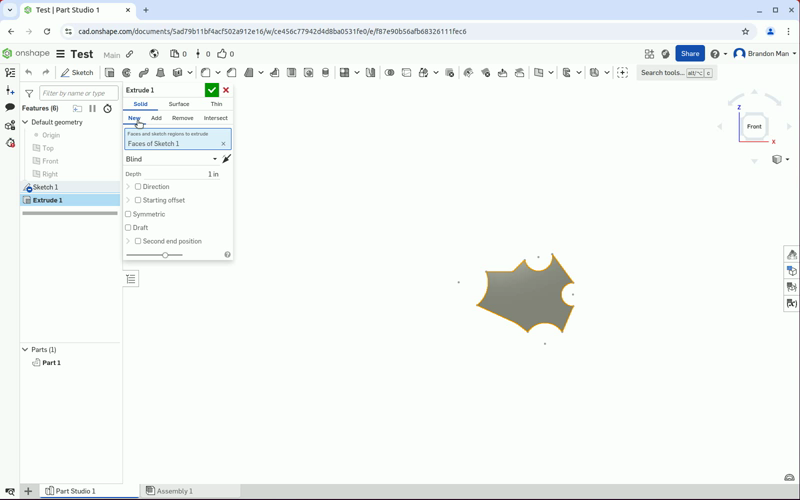
click(137, 120)
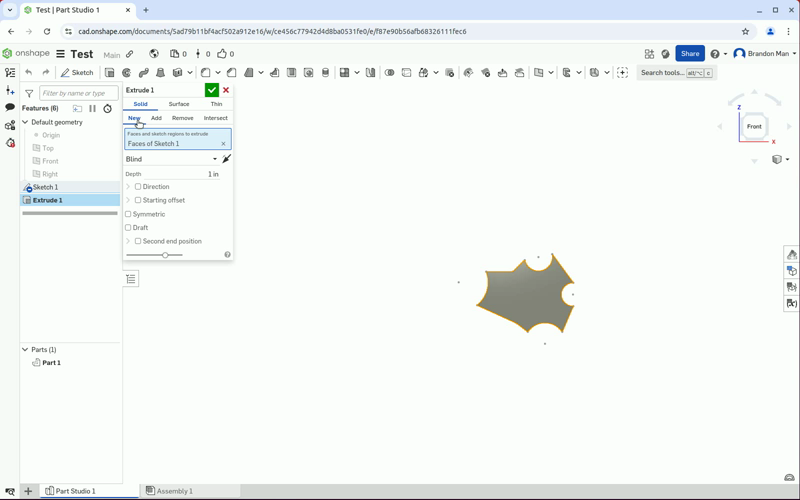
key(tab, 4)
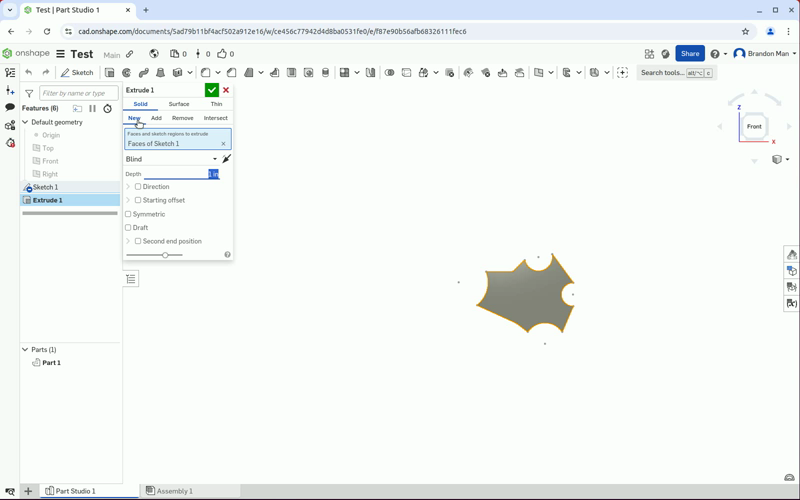
text(10.832)
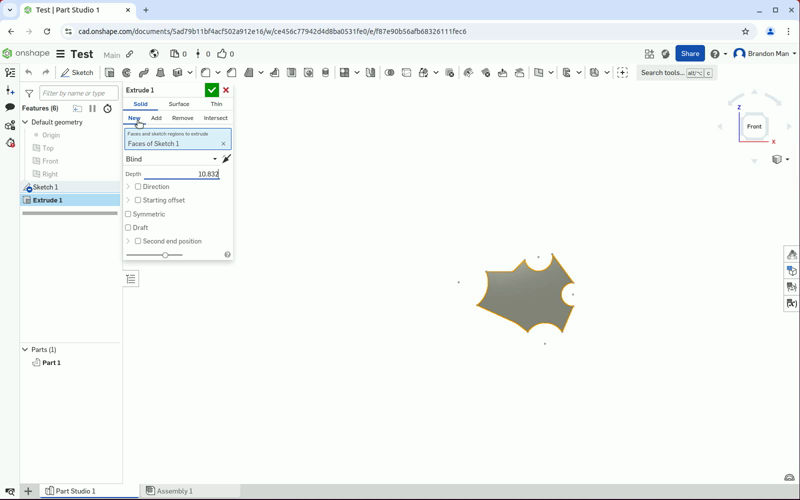
key(enter)
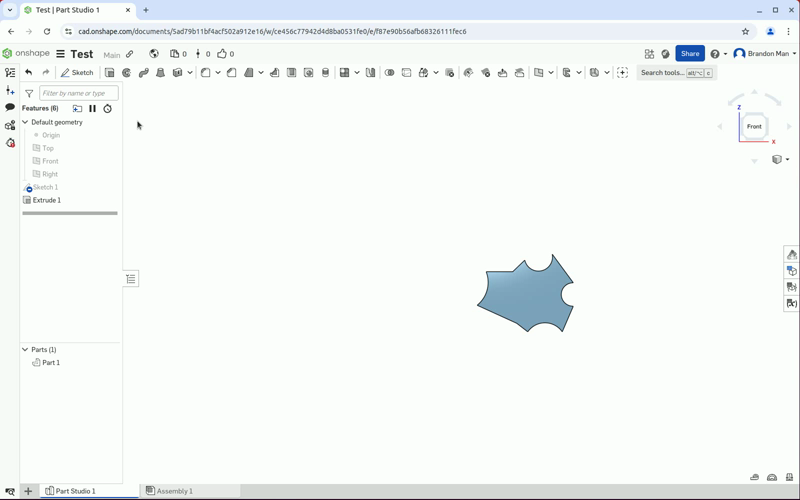
key(shift+h)
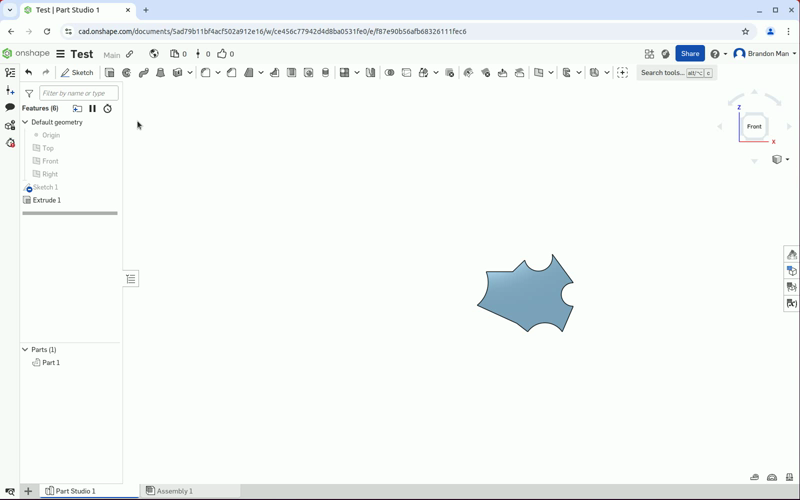
key(shift+h)
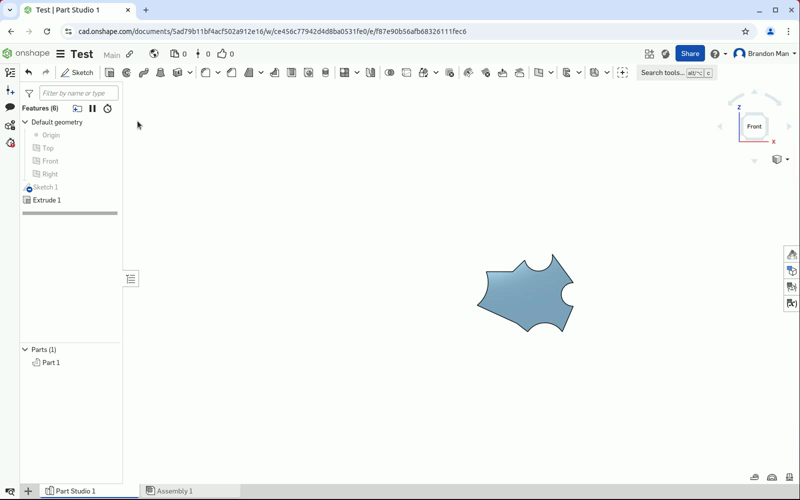
mouse_move(73, 189)
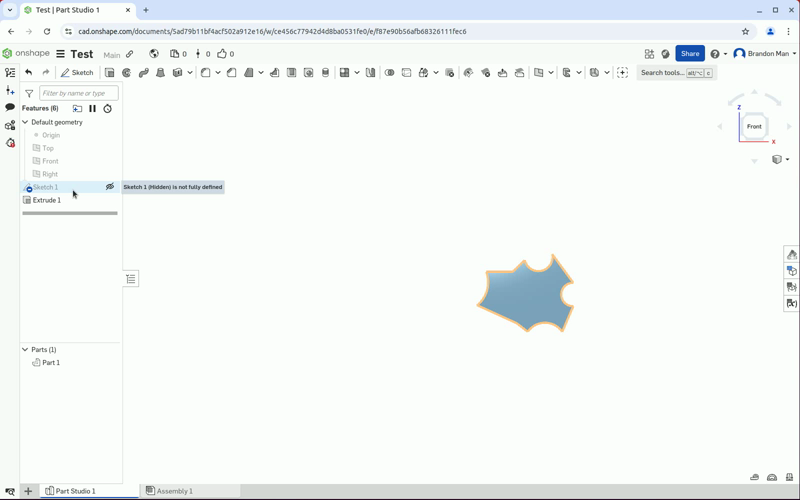
click(73, 189)
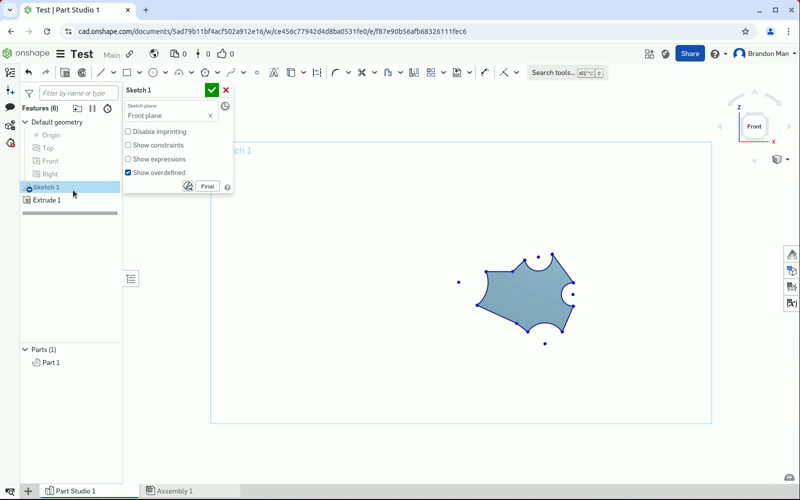
mouse_move(229, 92)
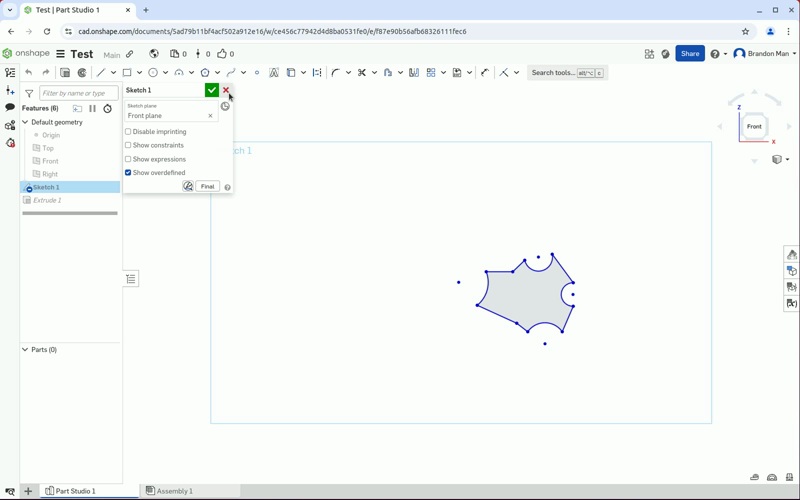
click(229, 92)
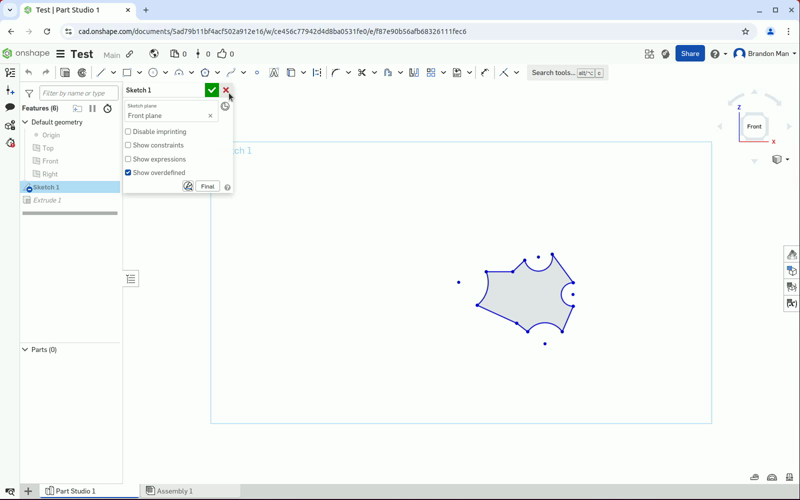
key(shift+s)
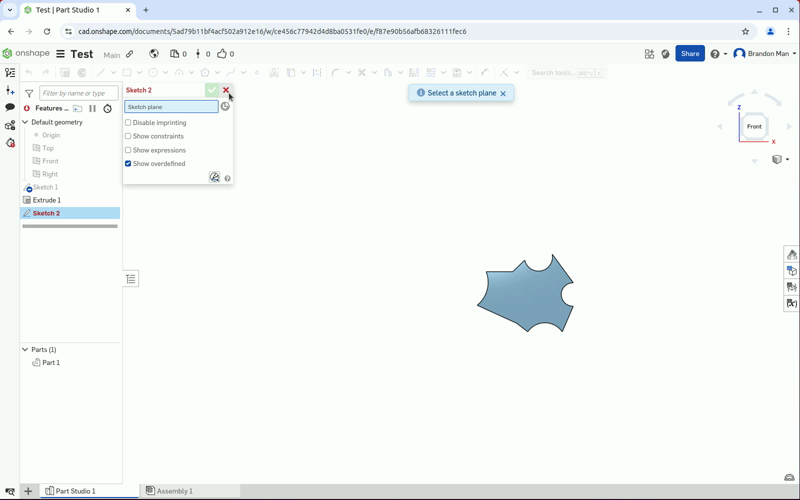
mouse_move(73, 163)
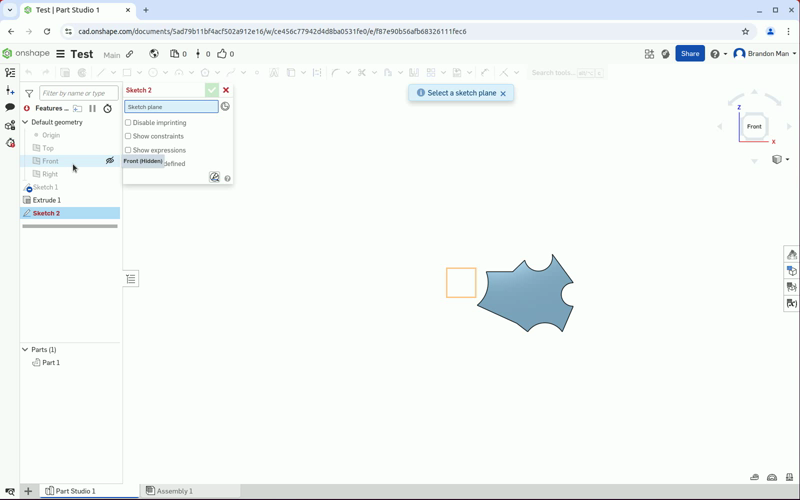
click(73, 163)
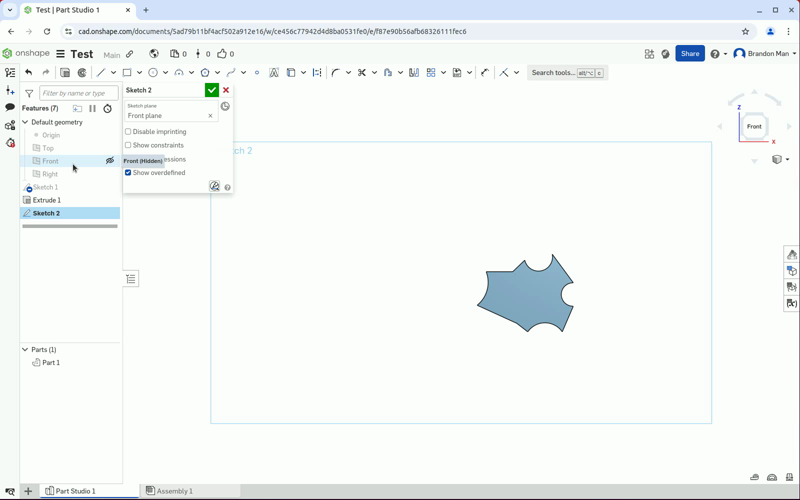
mouse_move(73, 352)
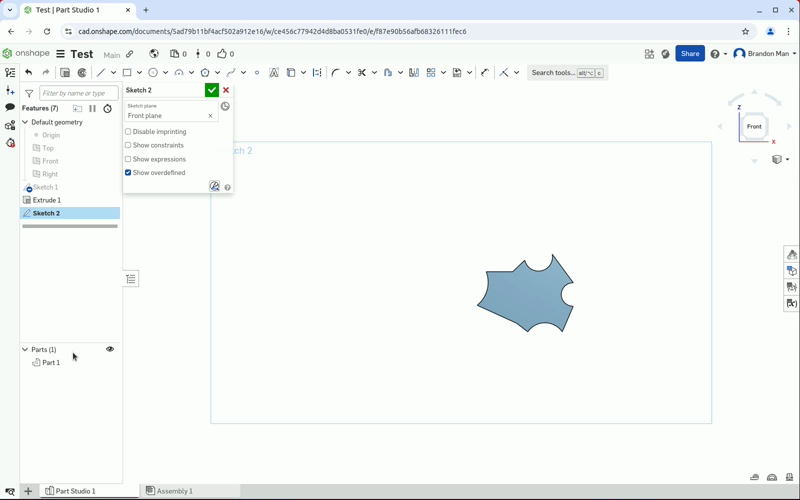
key(y)
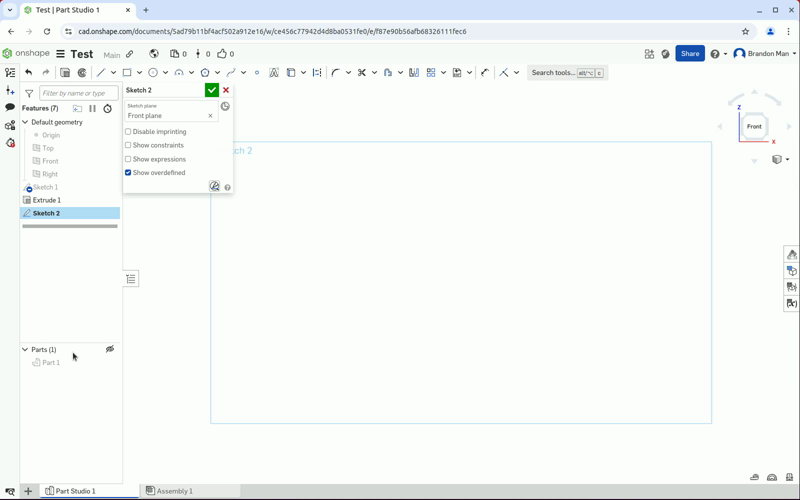
key(a)
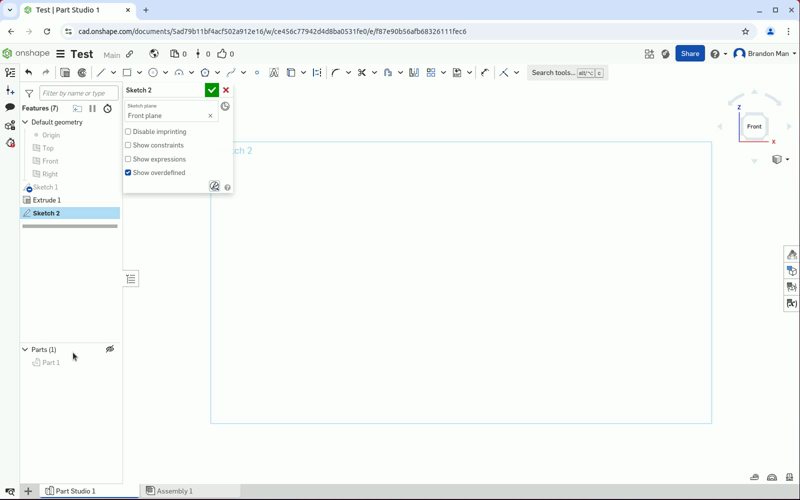
key_down(shift)
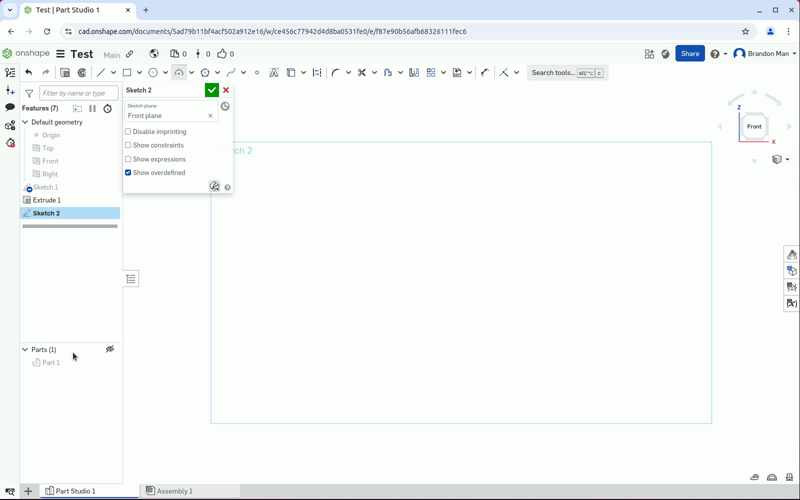
mouse_move(432, 191)
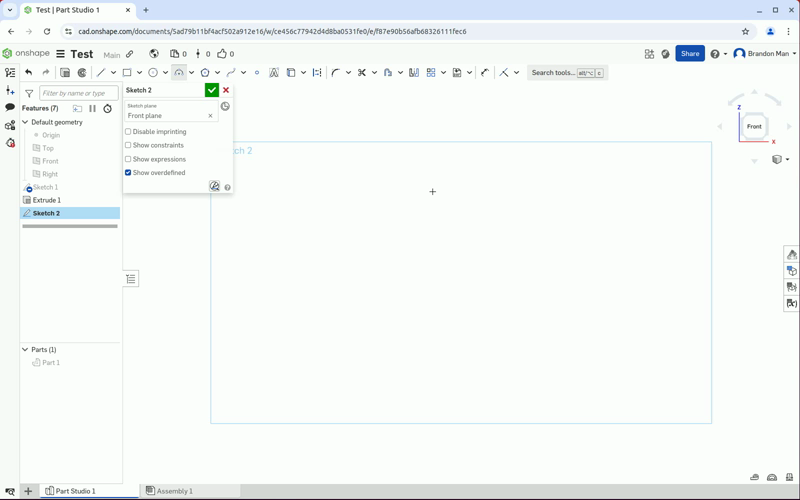
click(432, 191)
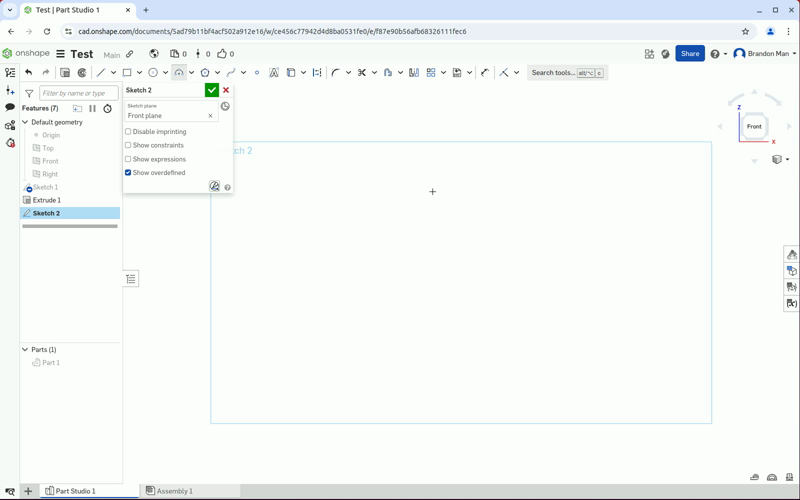
key_up(shift)
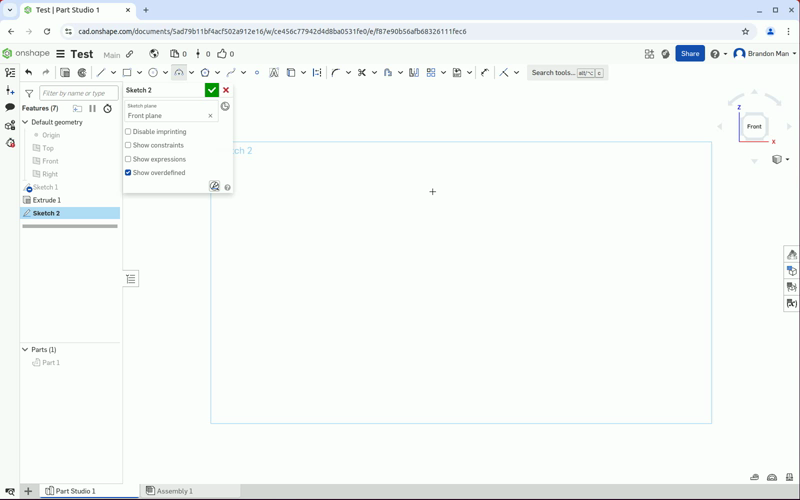
key_down(shift)
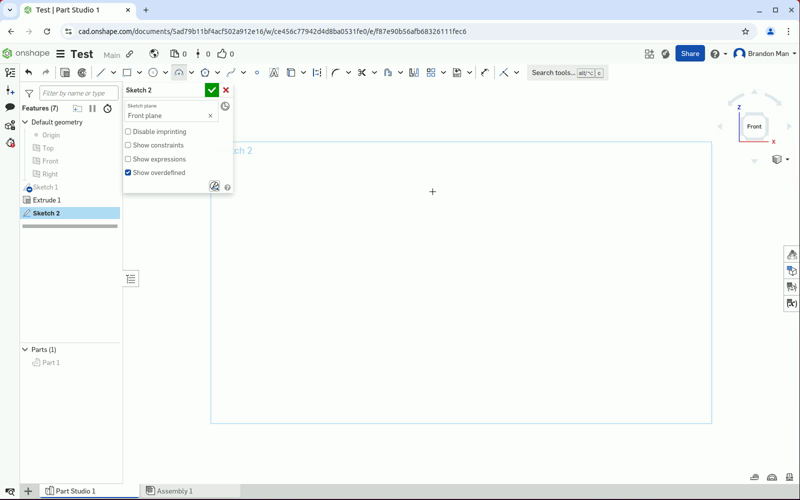
mouse_move(438, 219)
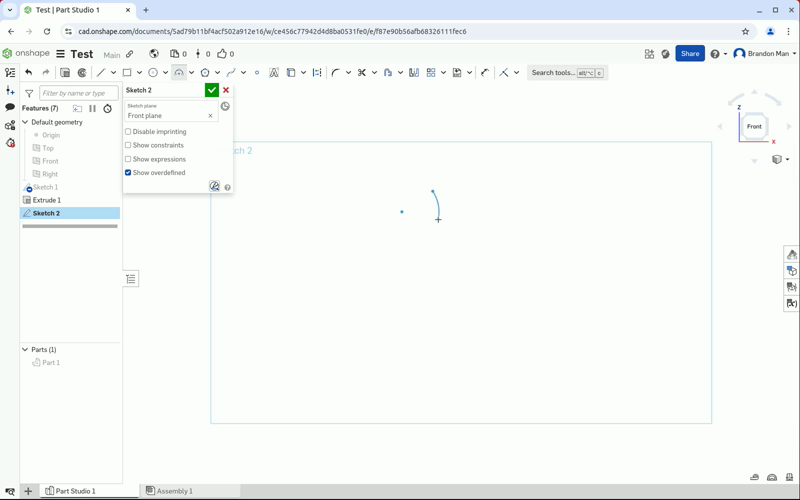
click(438, 219)
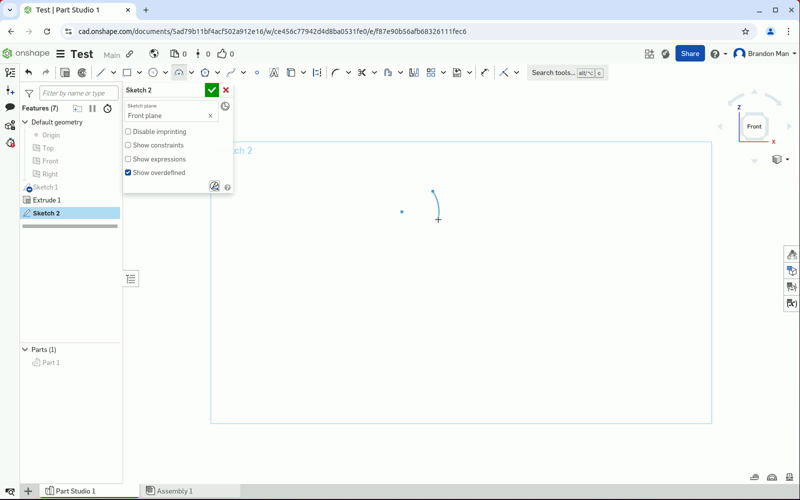
mouse_move(448, 202)
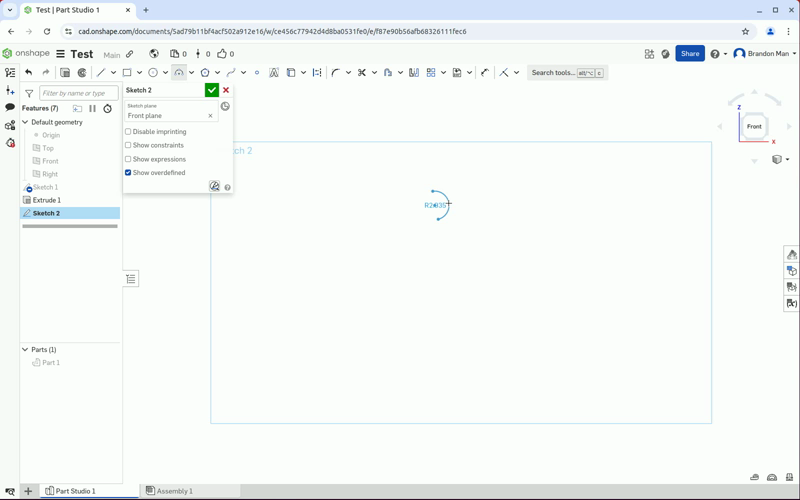
click(448, 202)
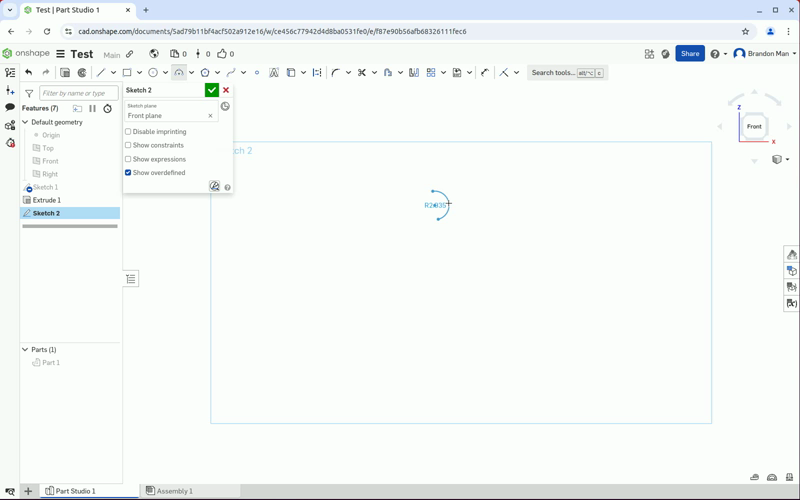
key_up(shift)
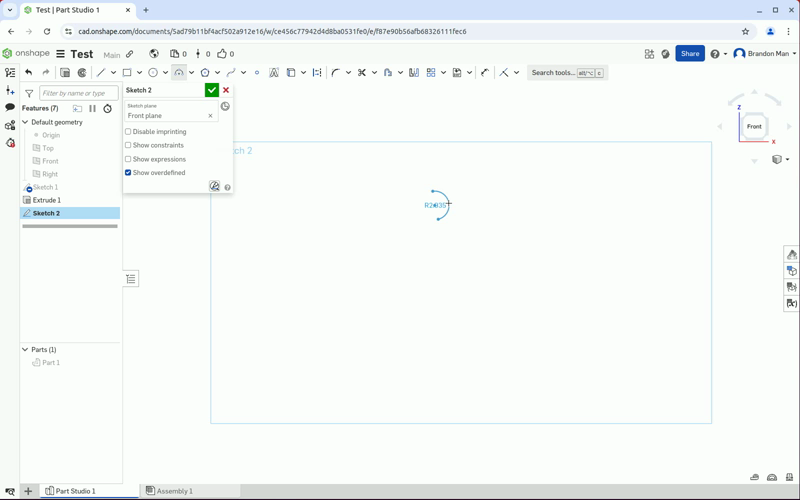
key(esc)
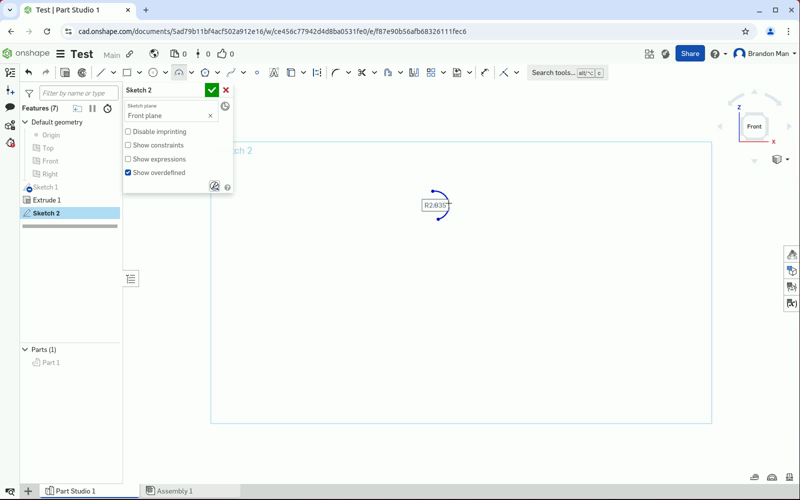
key(l)
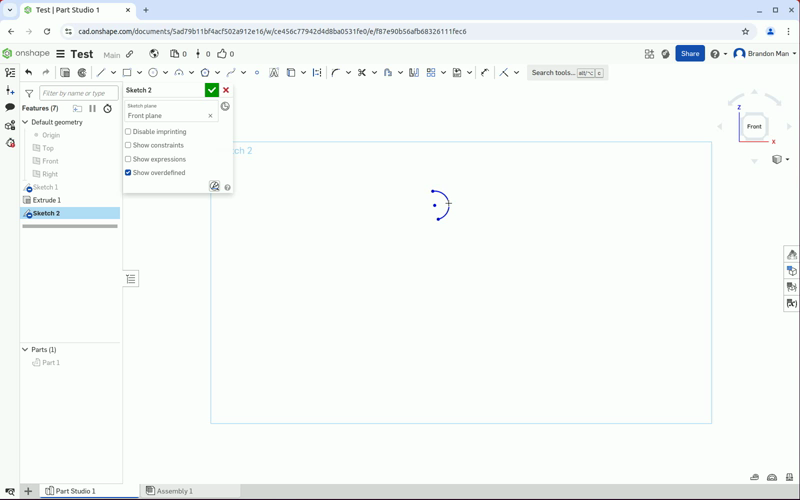
mouse_move(438, 219)
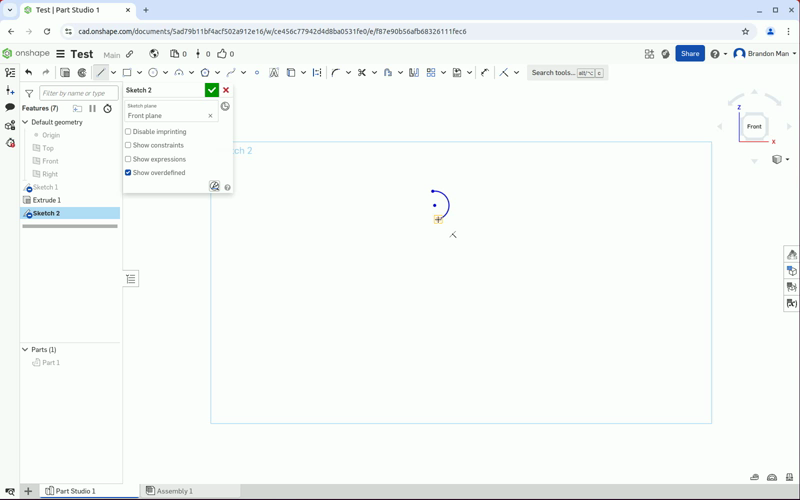
click(438, 219)
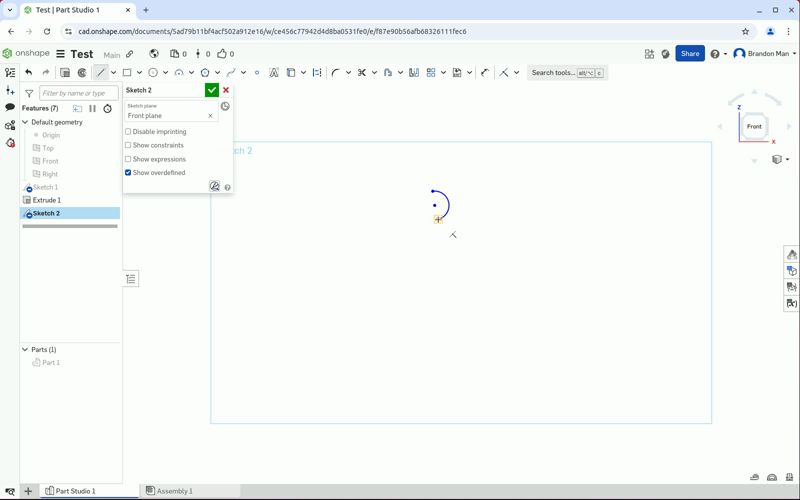
key_down(shift)
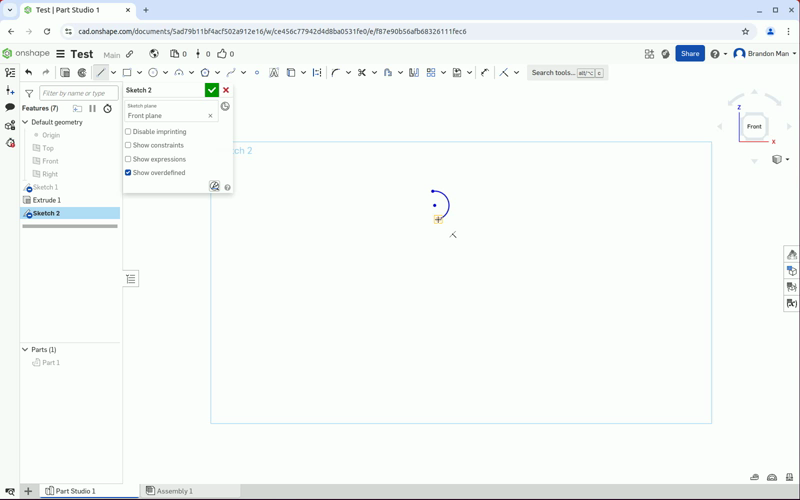
mouse_move(468, 219)
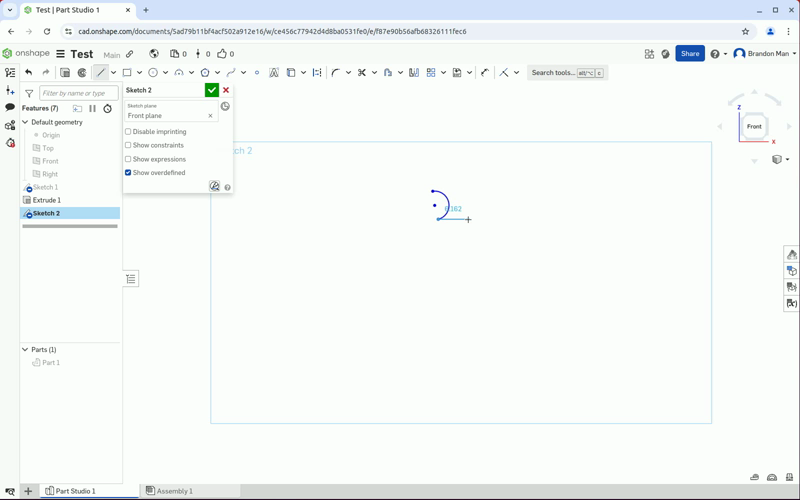
mouse_move(449, 231)
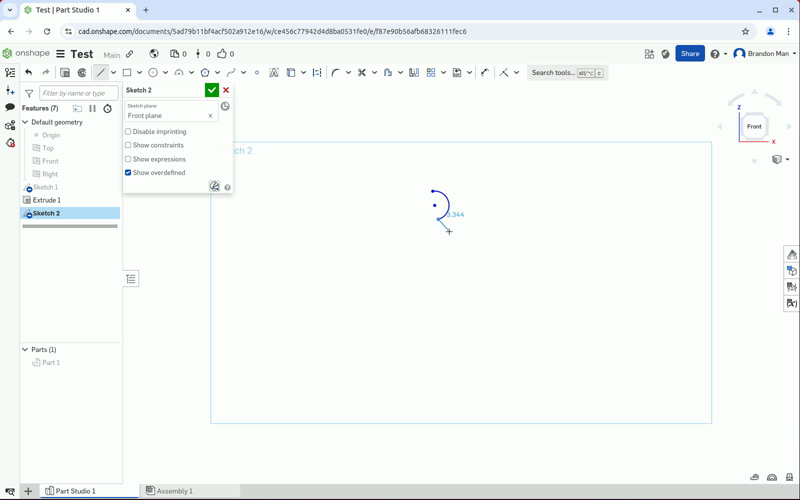
click(449, 231)
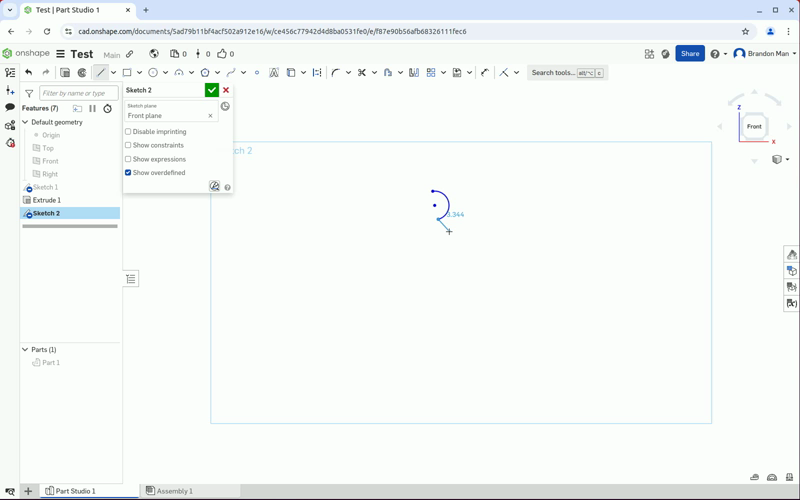
key_up(shift)
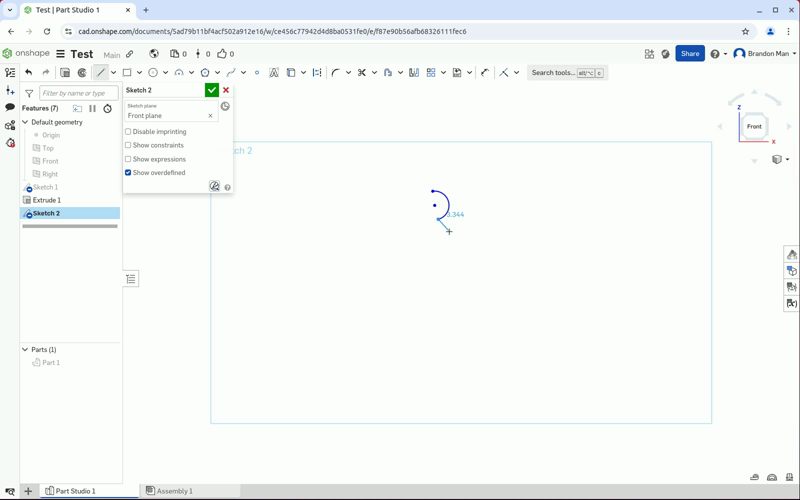
key_down(shift)
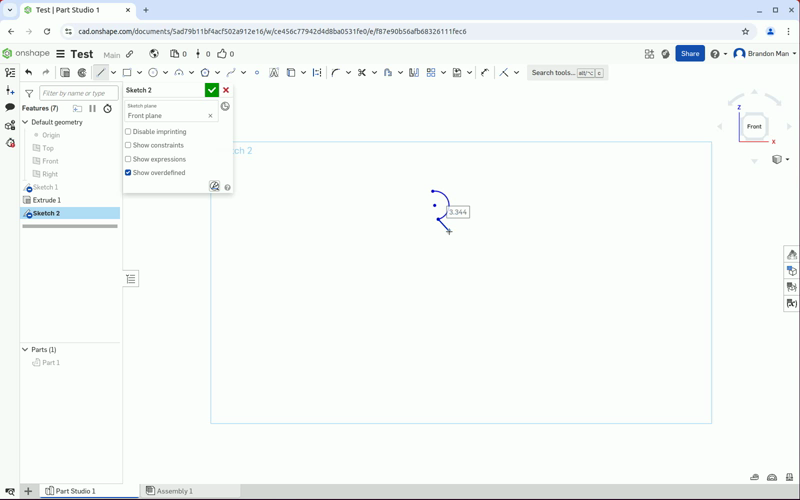
mouse_move(479, 231)
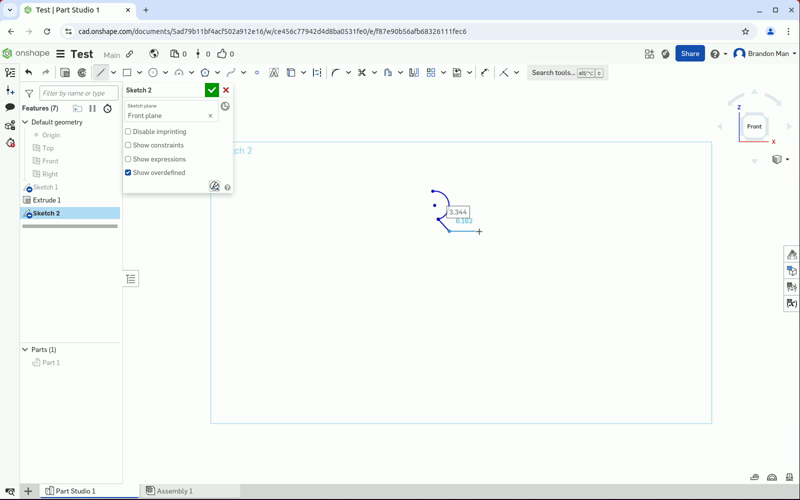
mouse_move(449, 257)
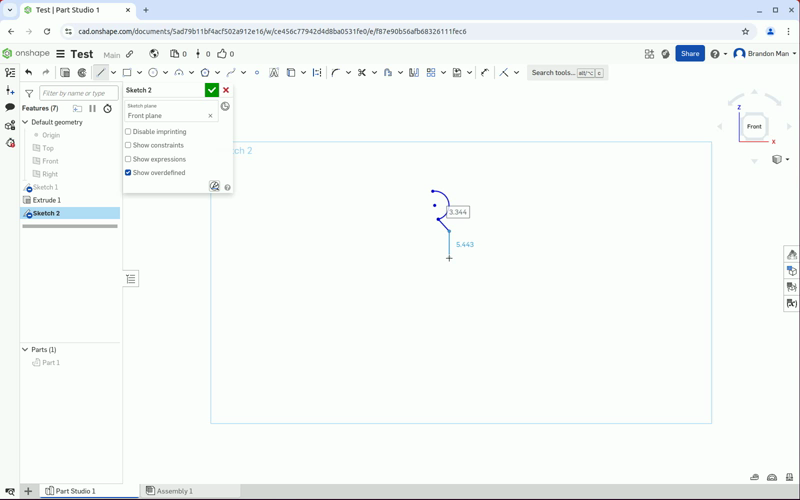
click(449, 257)
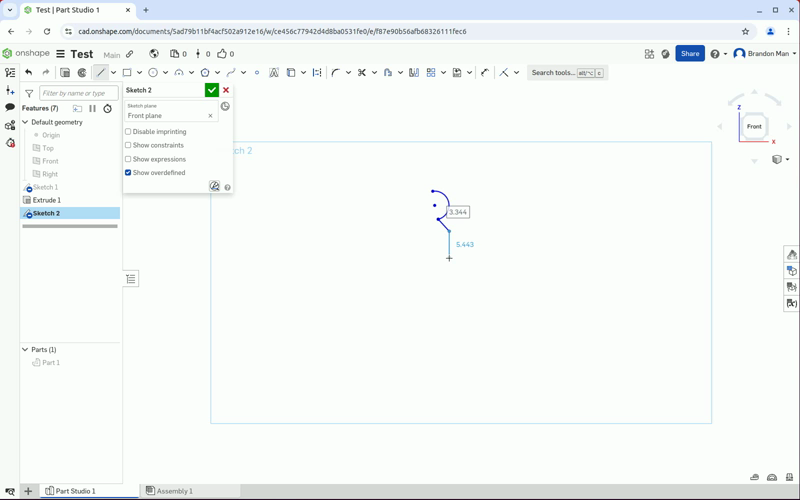
key_up(shift)
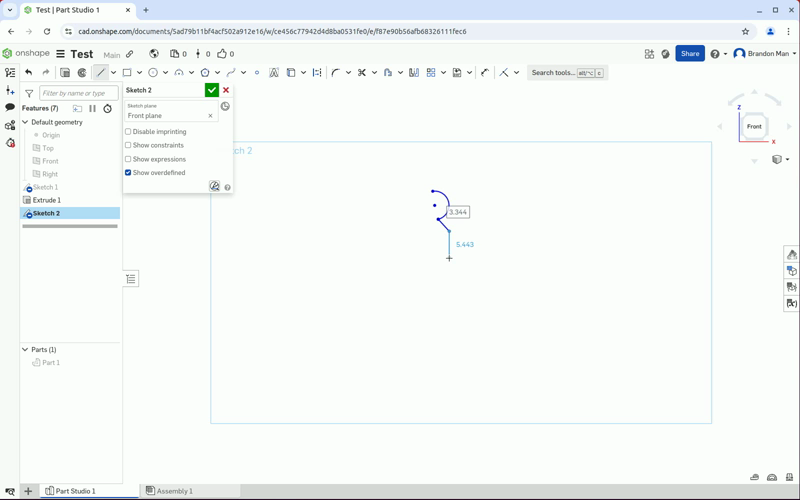
key(esc)
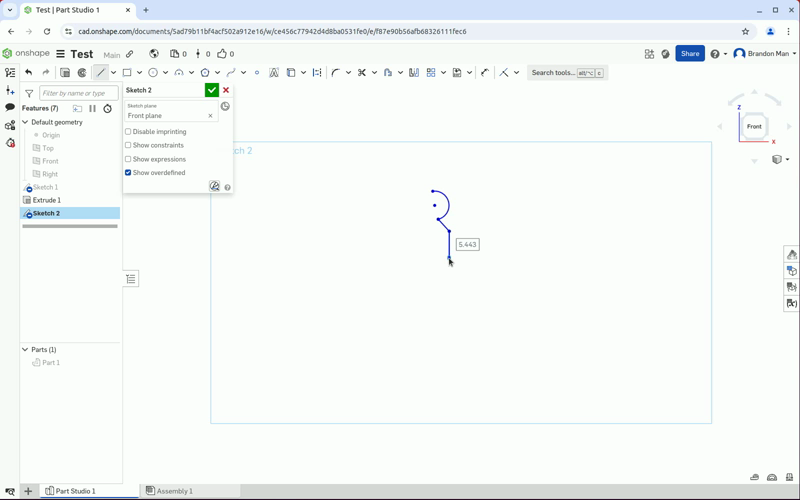
key(a)
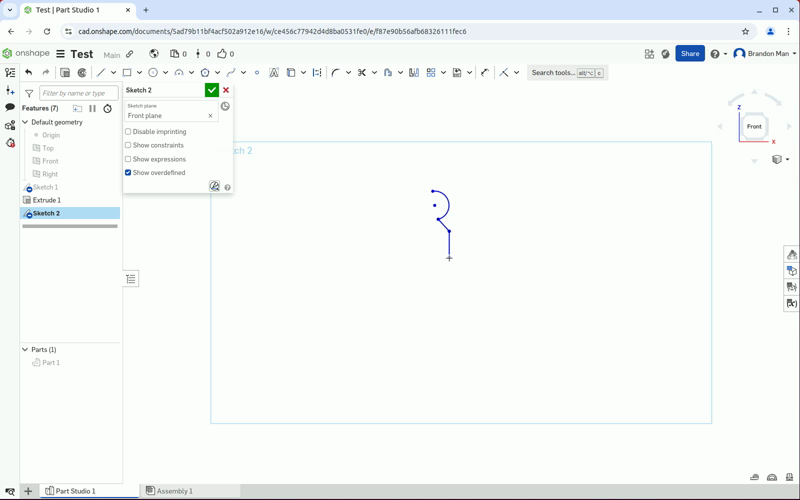
mouse_move(449, 257)
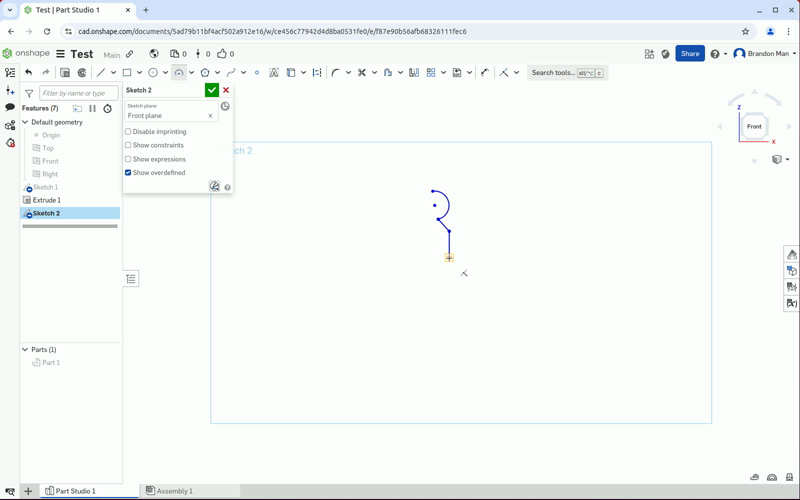
click(449, 257)
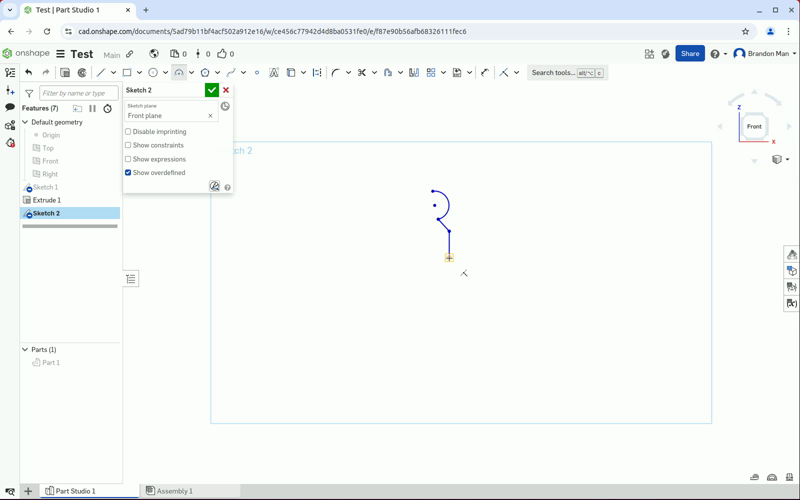
key_down(shift)
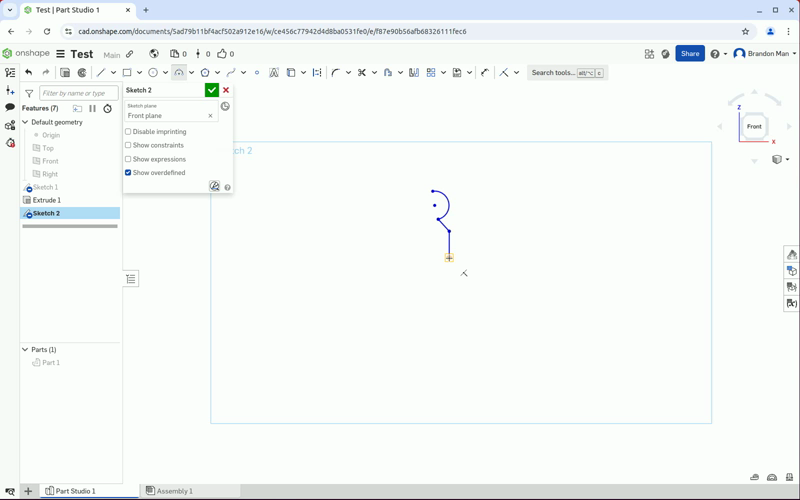
mouse_move(482, 266)
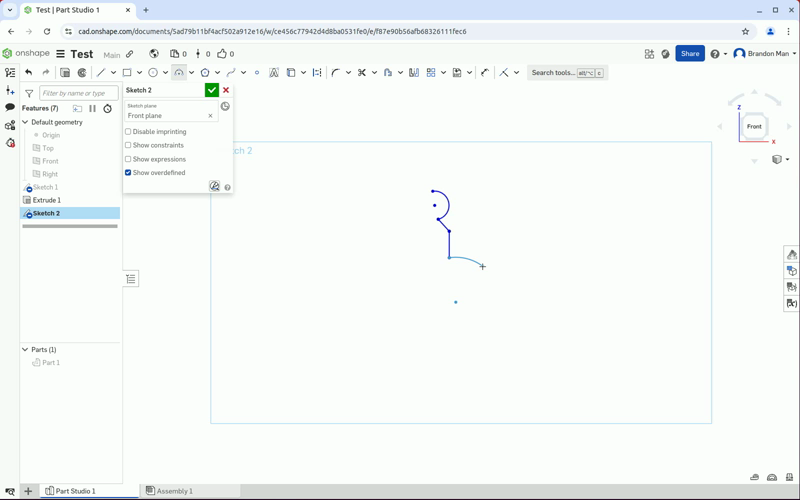
click(482, 266)
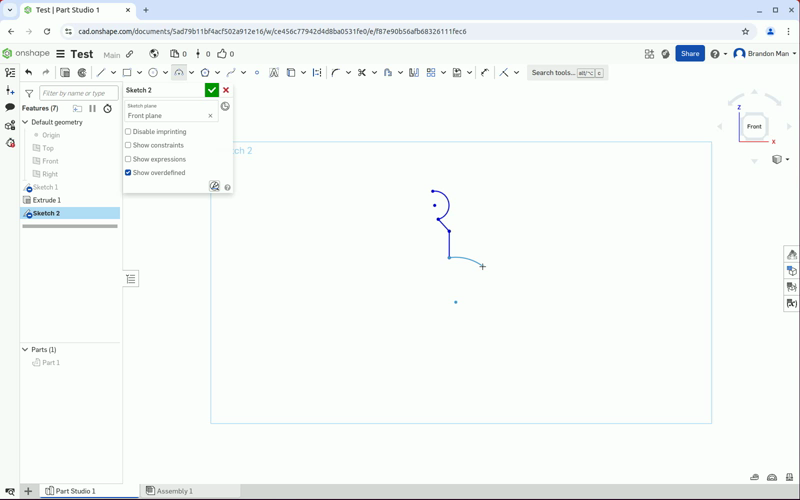
mouse_move(467, 256)
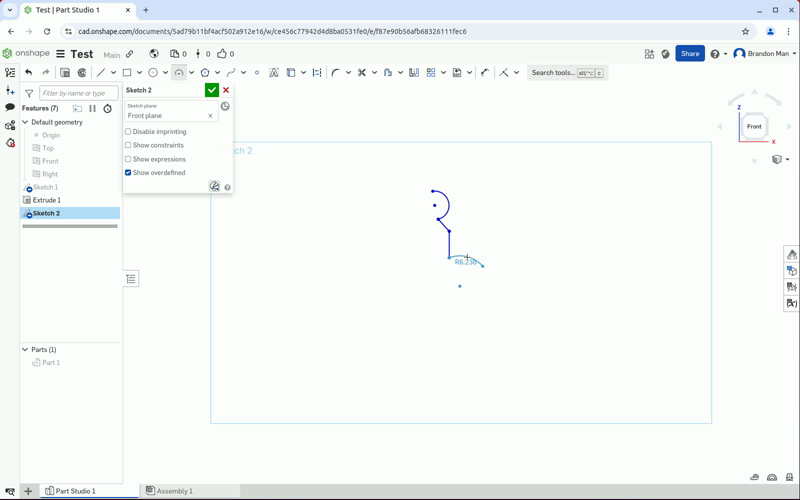
click(467, 256)
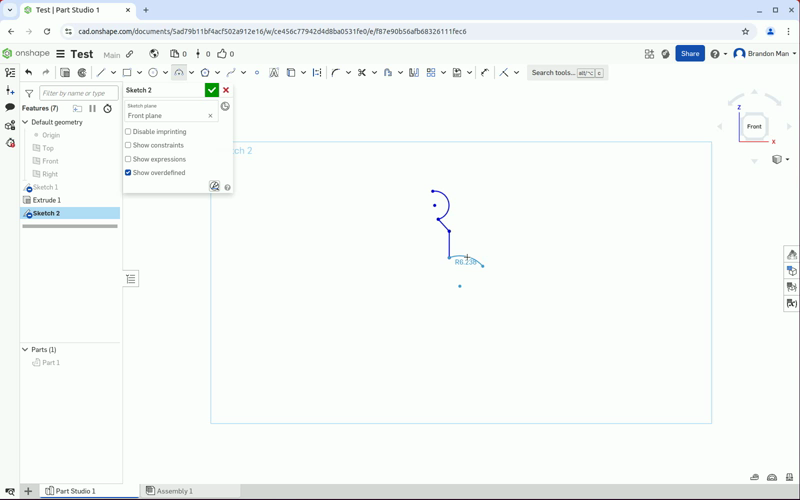
key_up(shift)
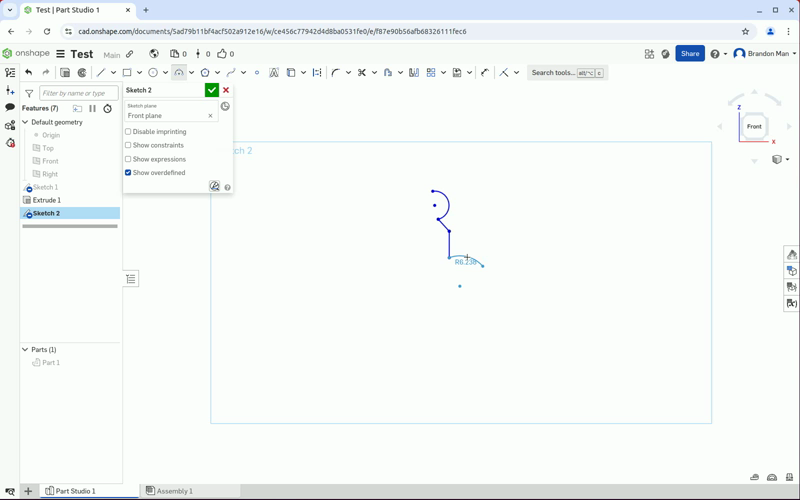
key(esc)
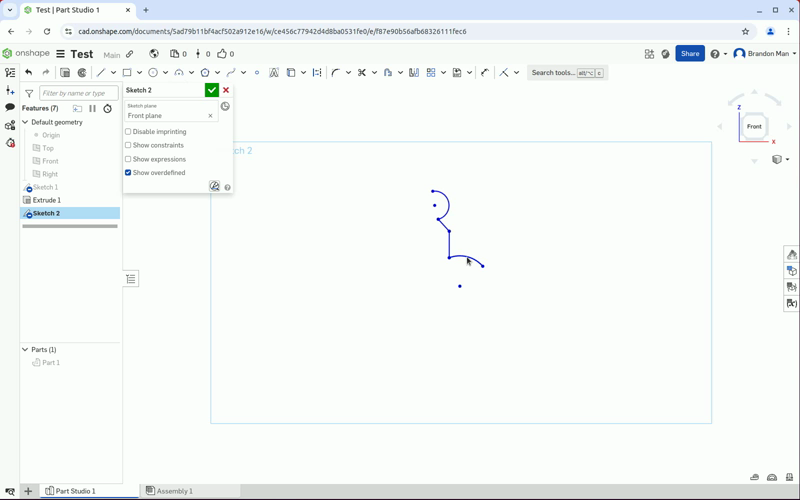
key(l)
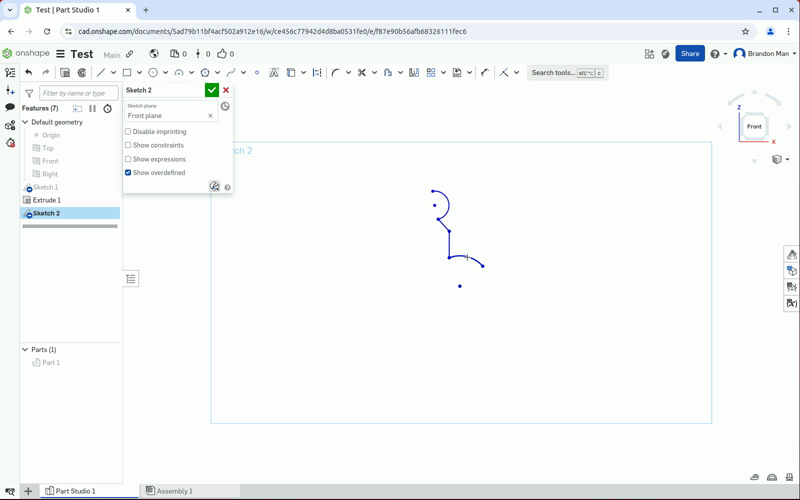
mouse_move(482, 266)
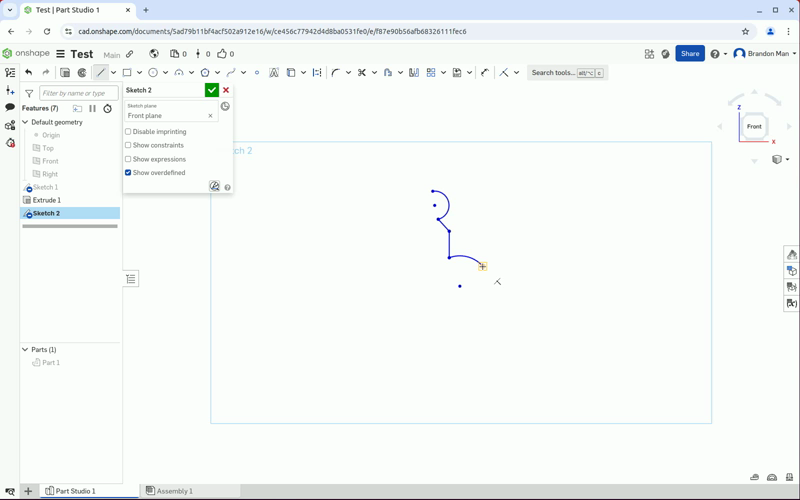
click(482, 266)
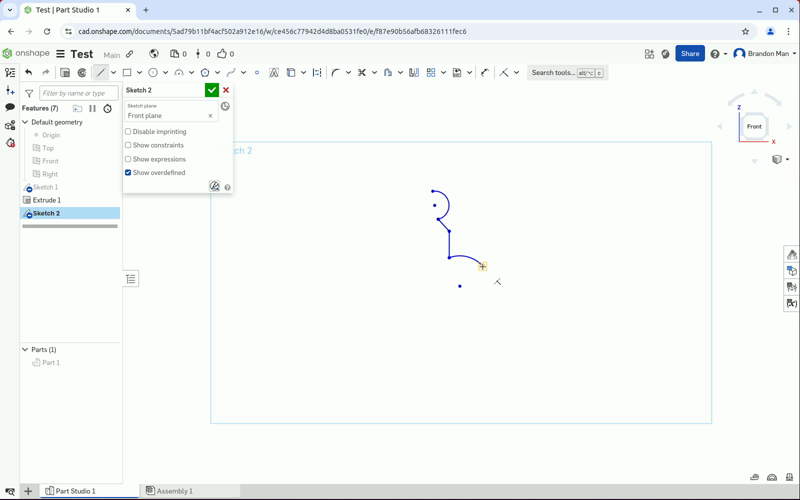
key_down(shift)
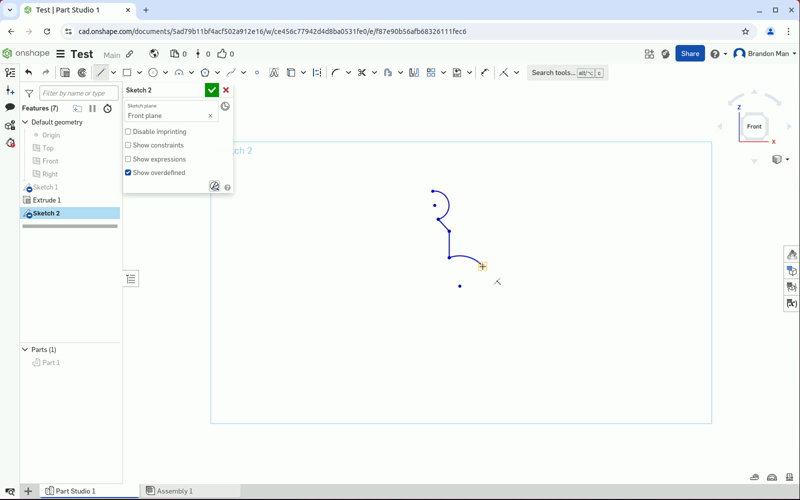
mouse_move(512, 266)
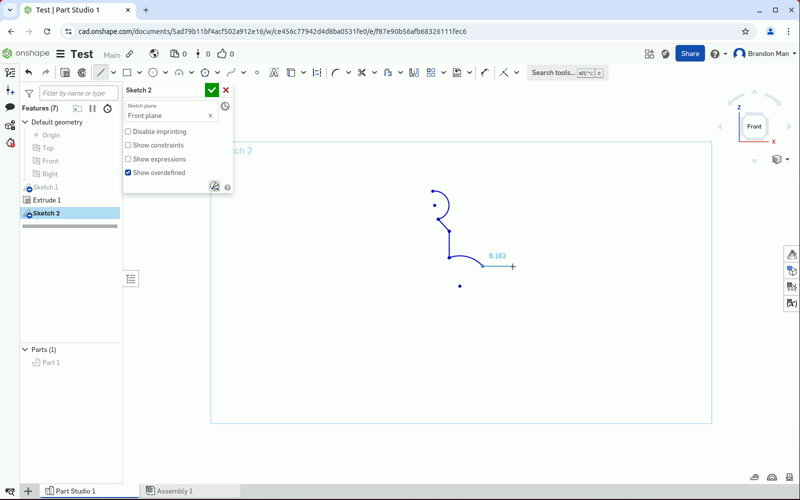
mouse_move(500, 227)
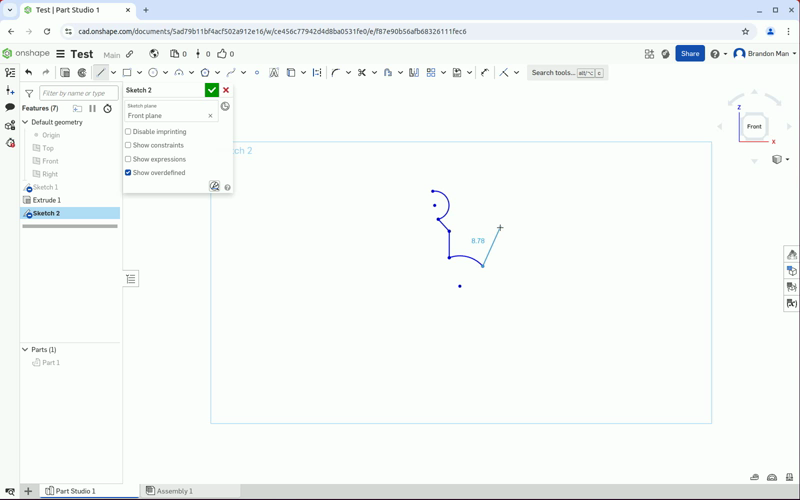
click(500, 227)
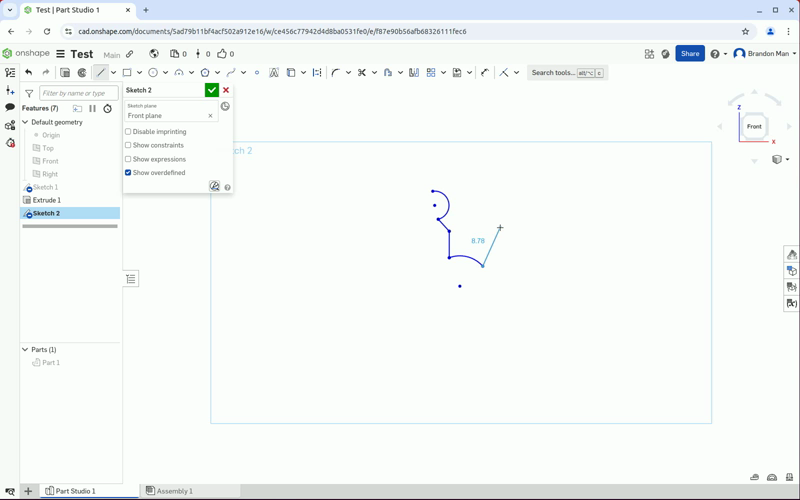
key_up(shift)
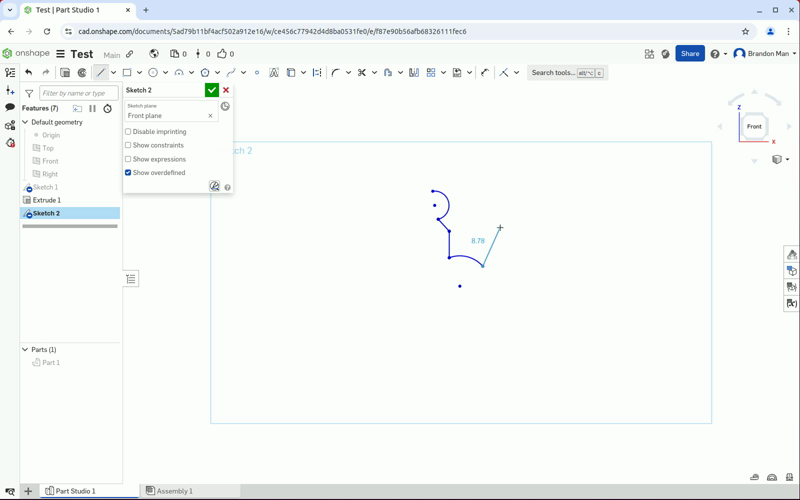
key_down(shift)
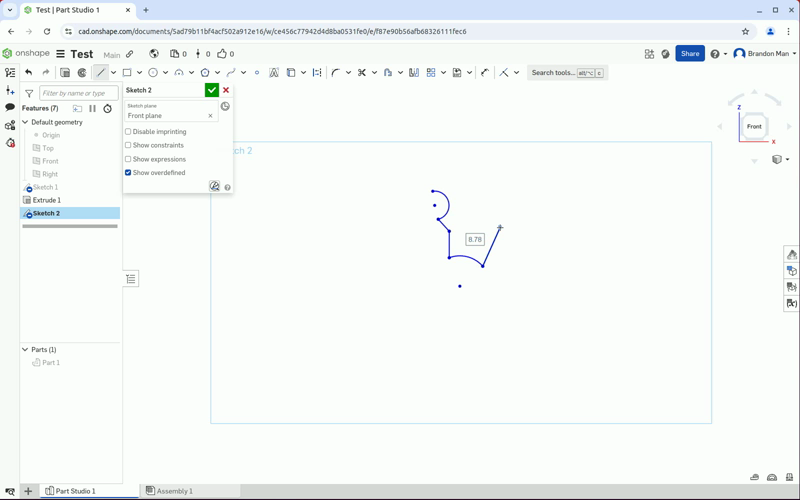
mouse_move(530, 227)
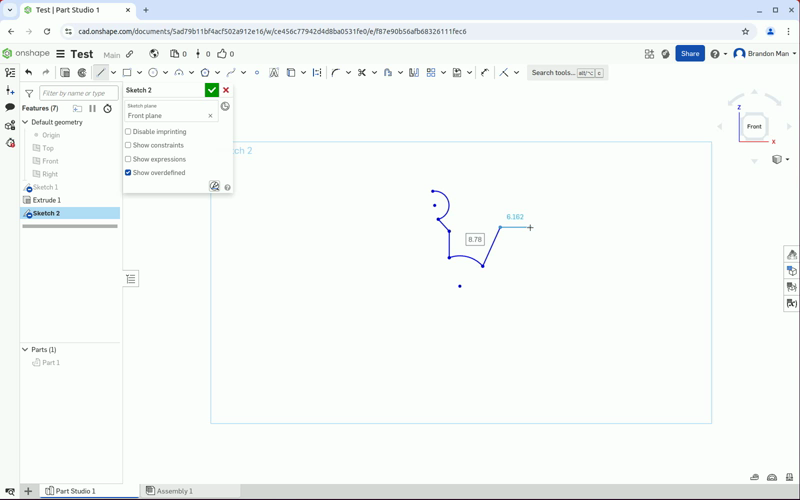
mouse_move(509, 216)
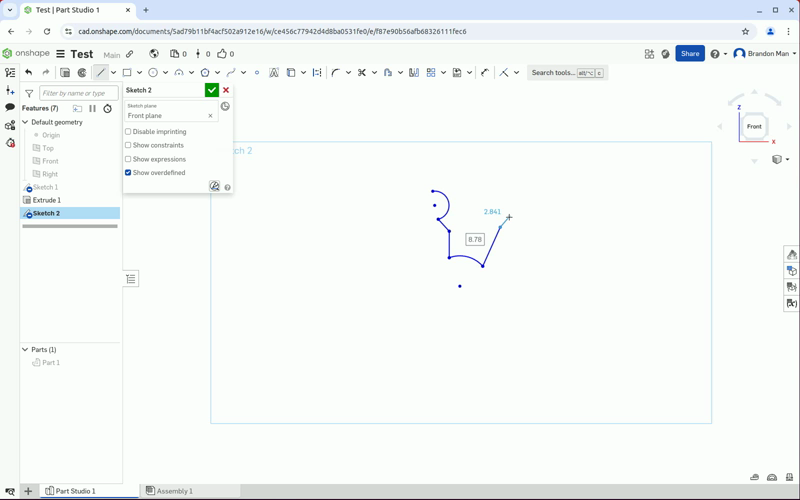
click(509, 216)
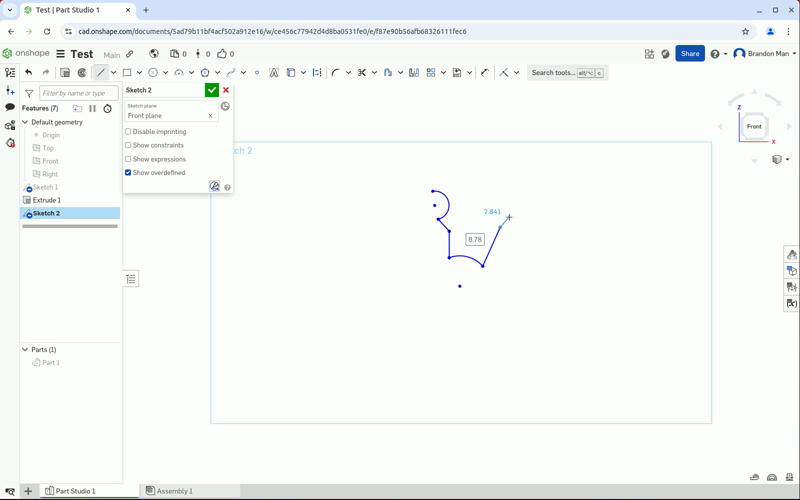
key_up(shift)
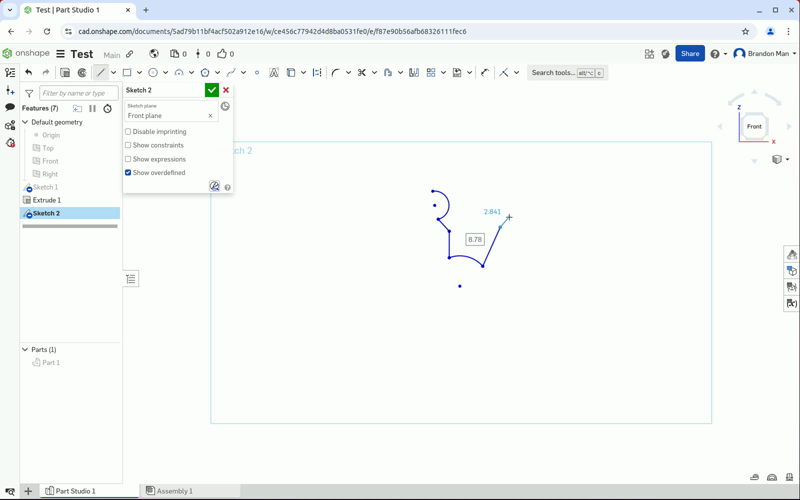
key(esc)
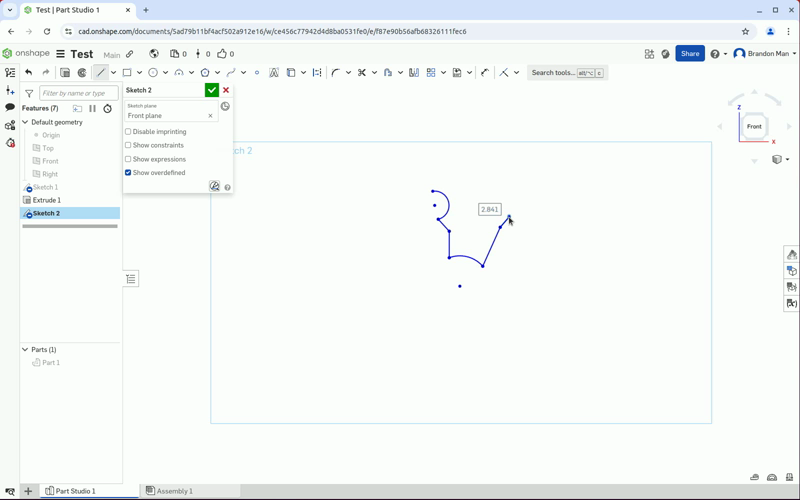
key(a)
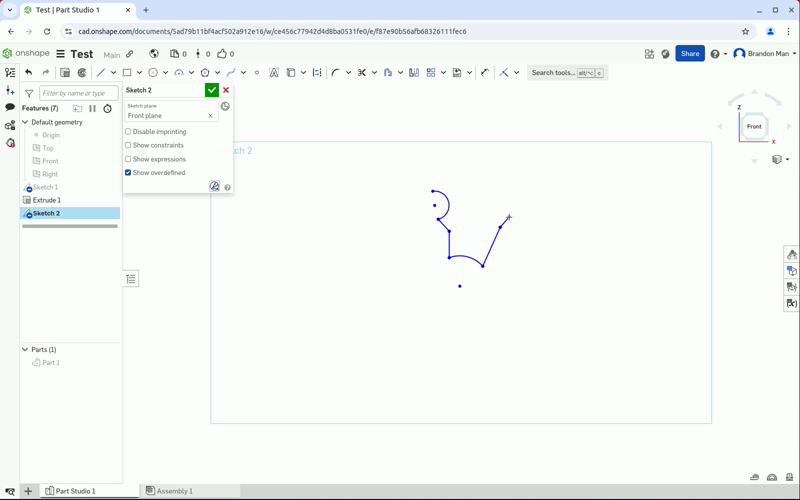
mouse_move(509, 216)
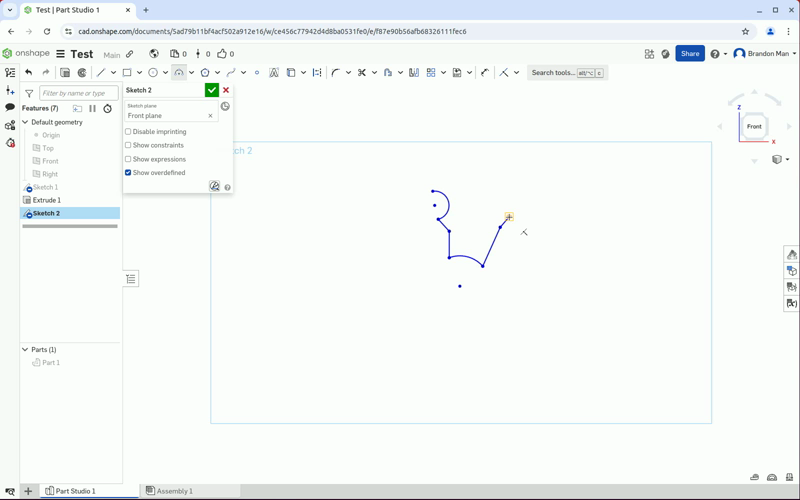
click(509, 216)
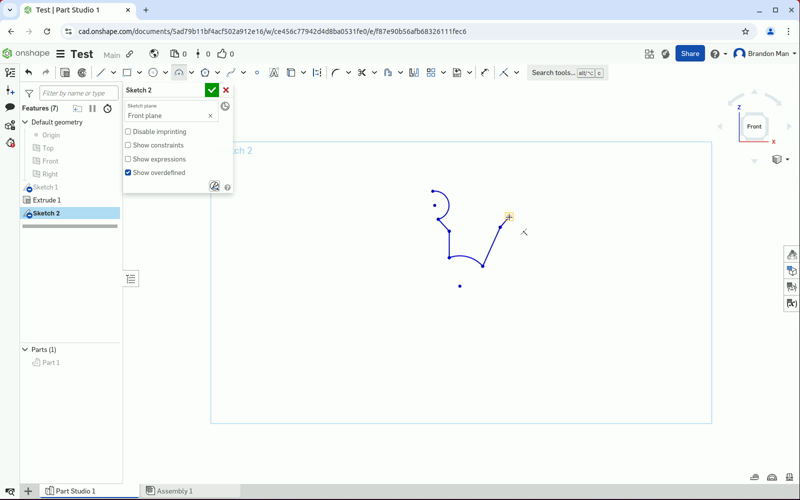
key_down(shift)
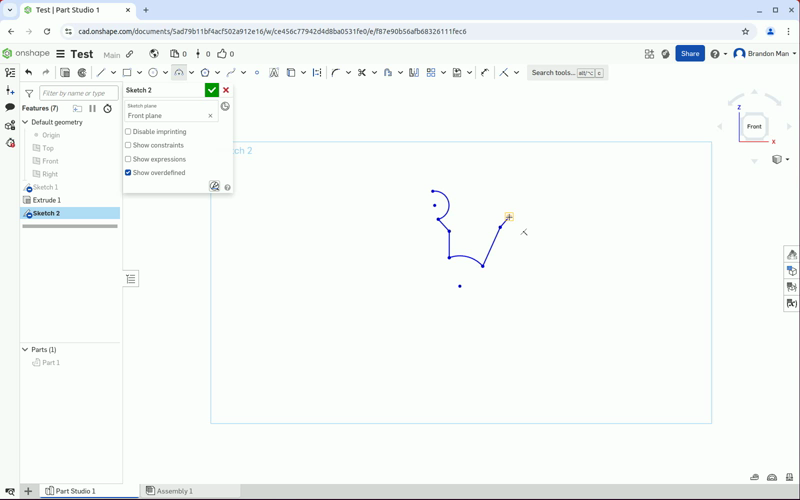
mouse_move(509, 181)
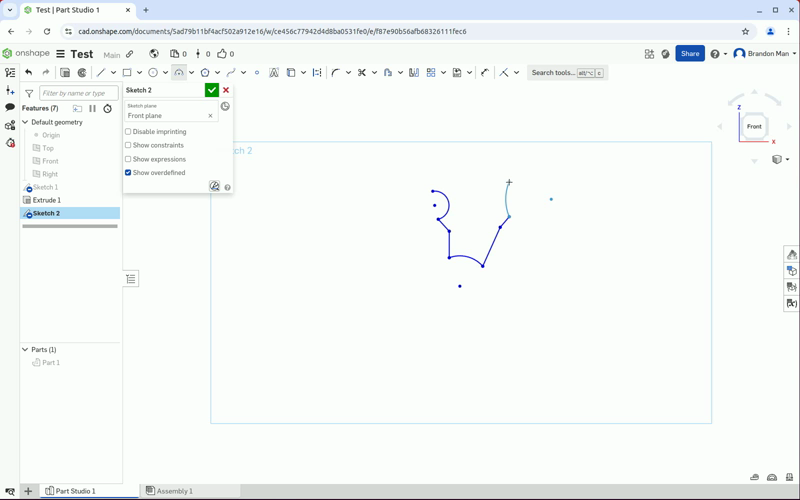
click(509, 181)
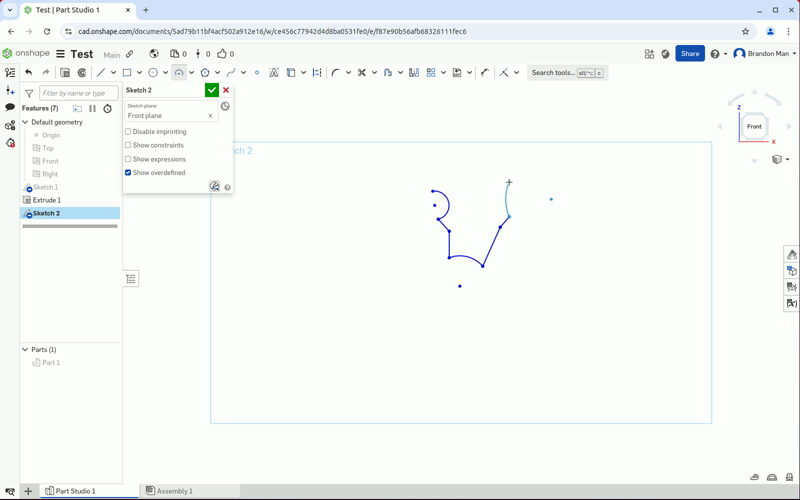
mouse_move(500, 199)
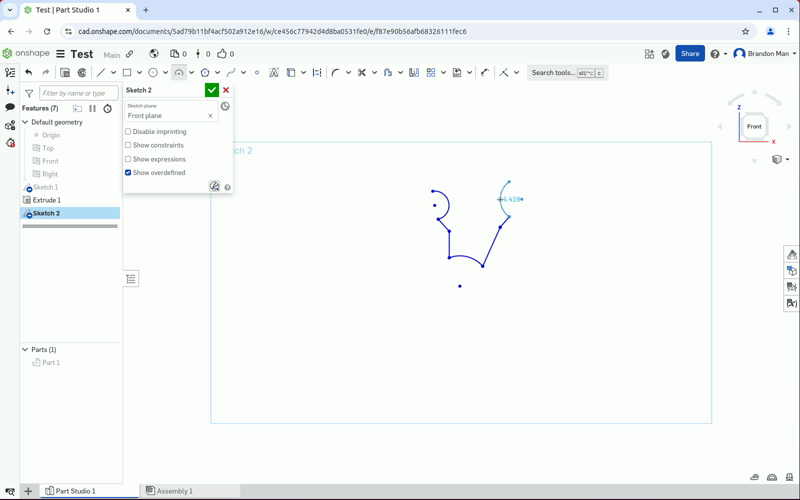
click(500, 199)
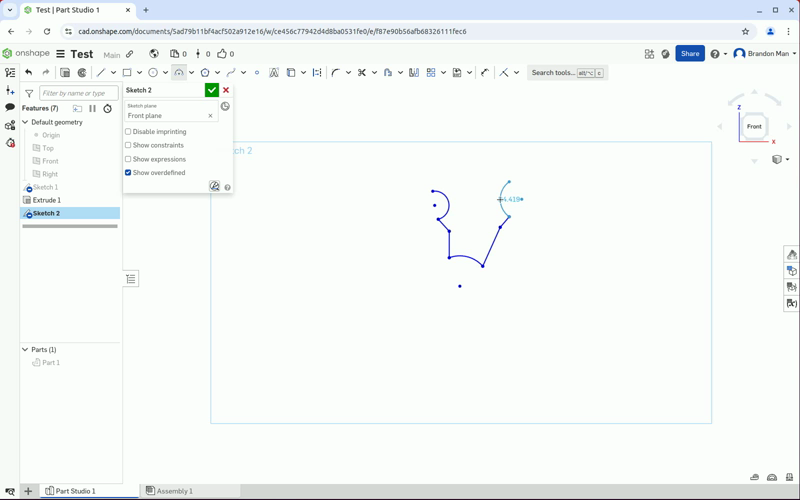
key_up(shift)
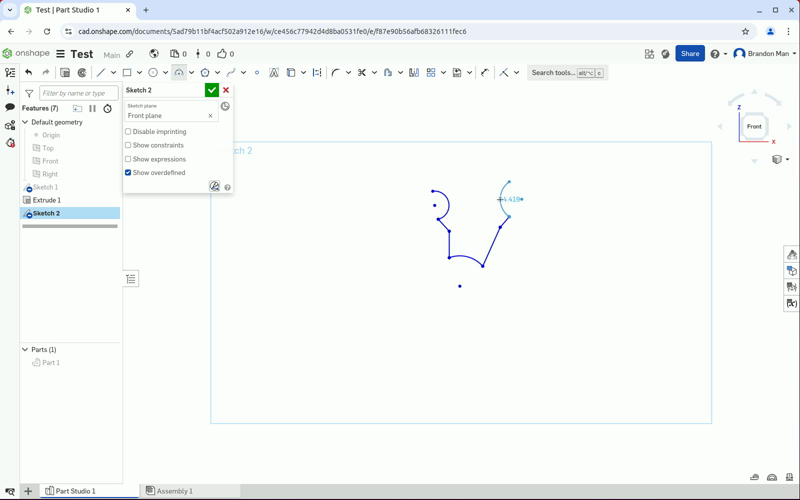
key(esc)
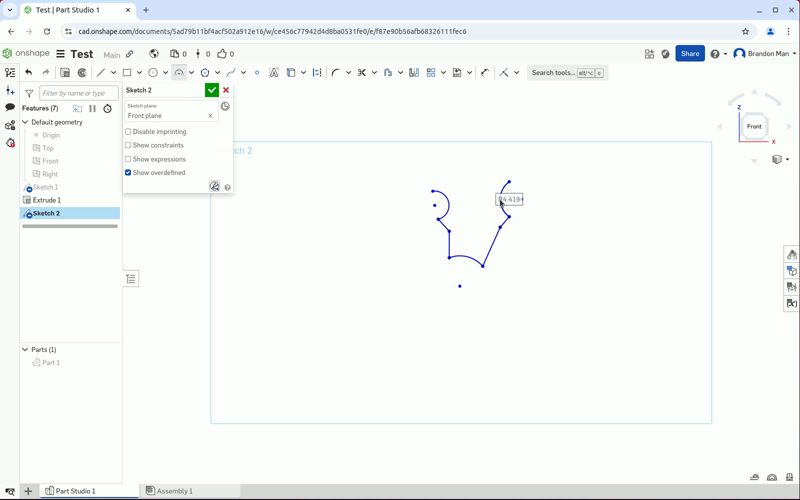
key(l)
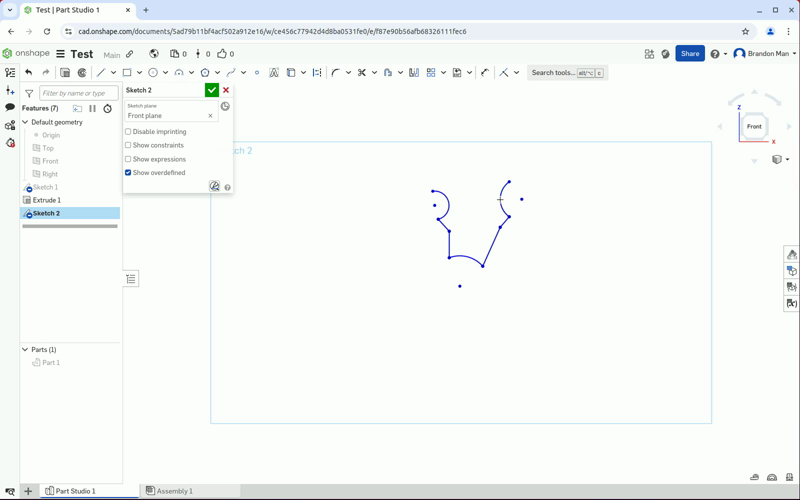
mouse_move(509, 181)
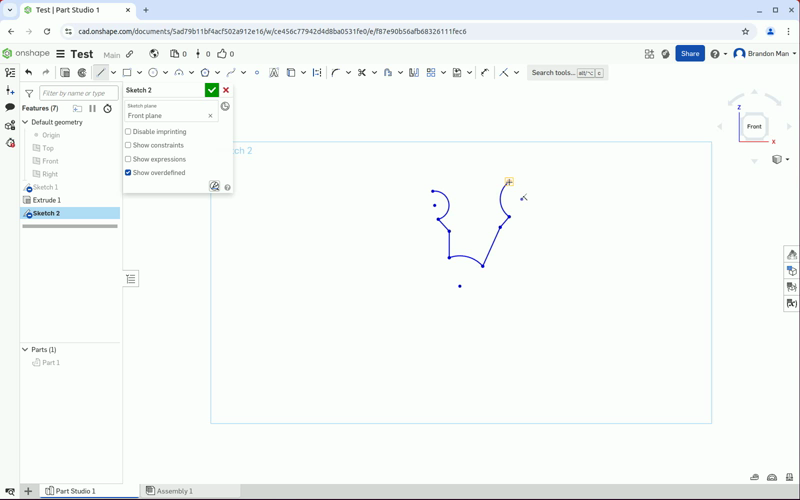
click(509, 181)
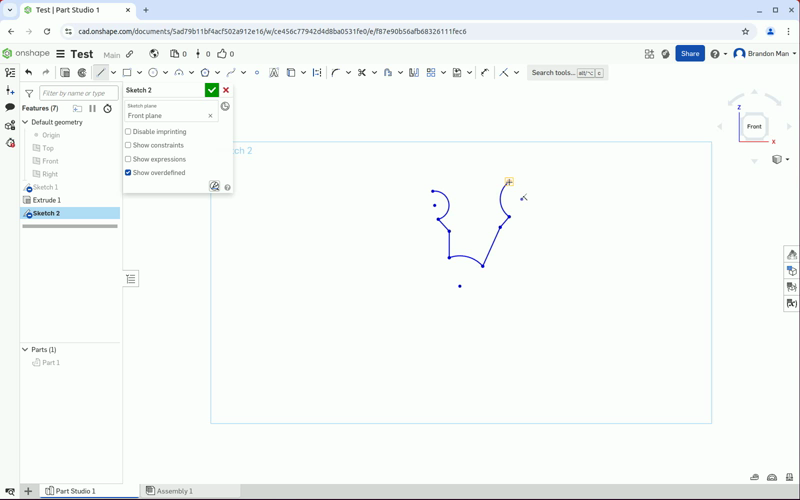
key_down(shift)
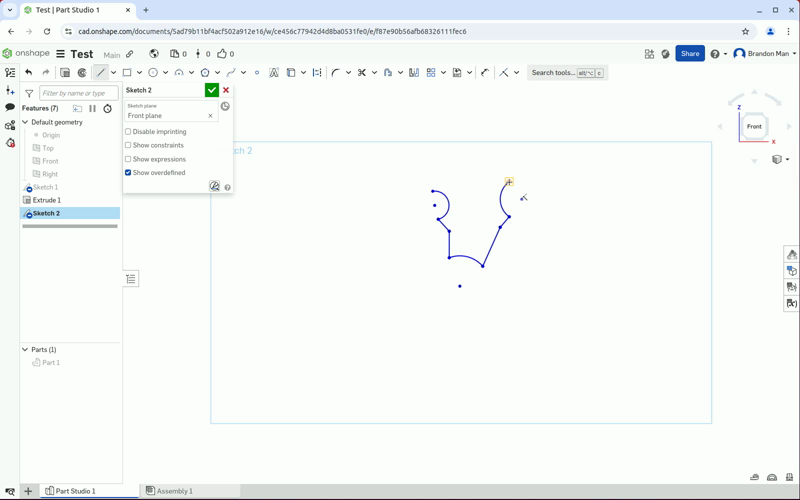
mouse_move(539, 181)
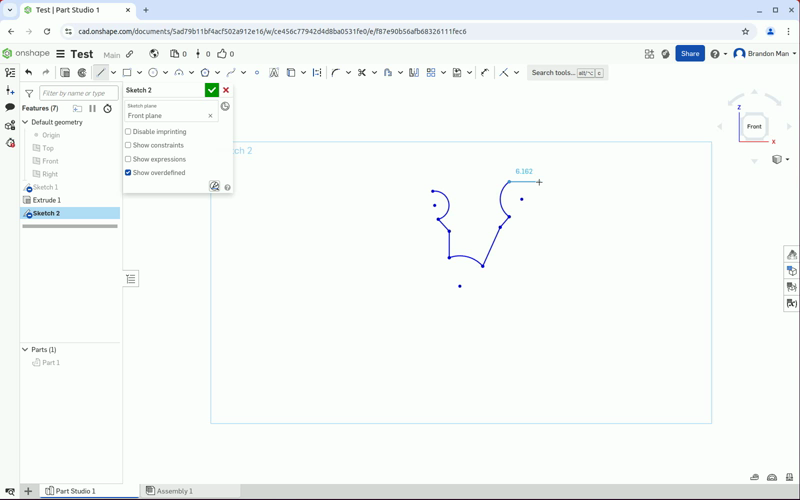
mouse_move(483, 170)
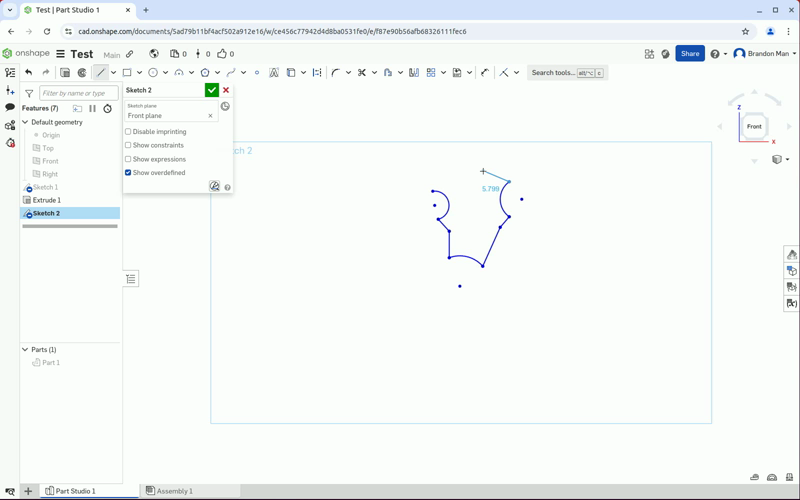
click(483, 170)
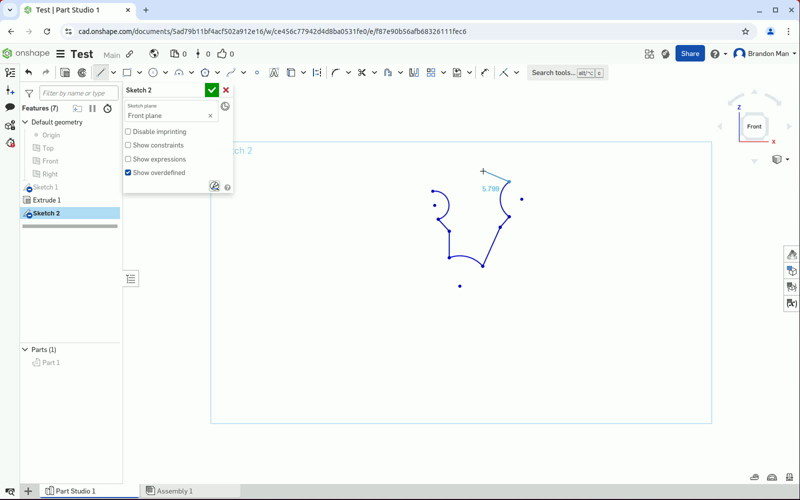
key_up(shift)
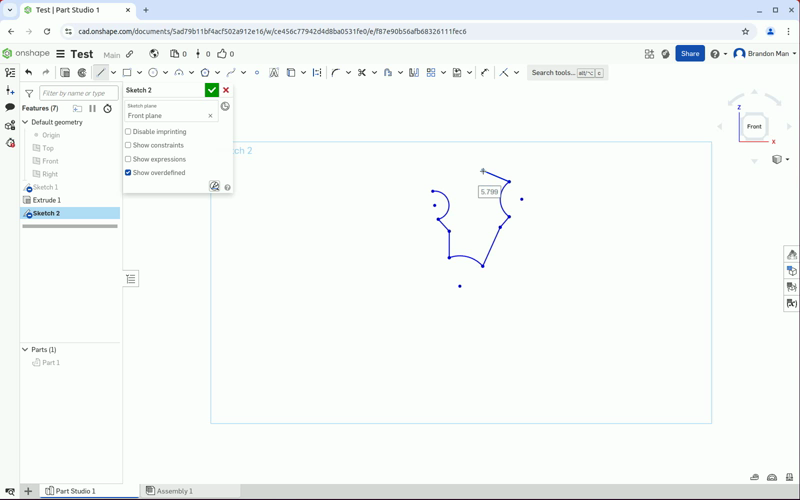
key(esc)
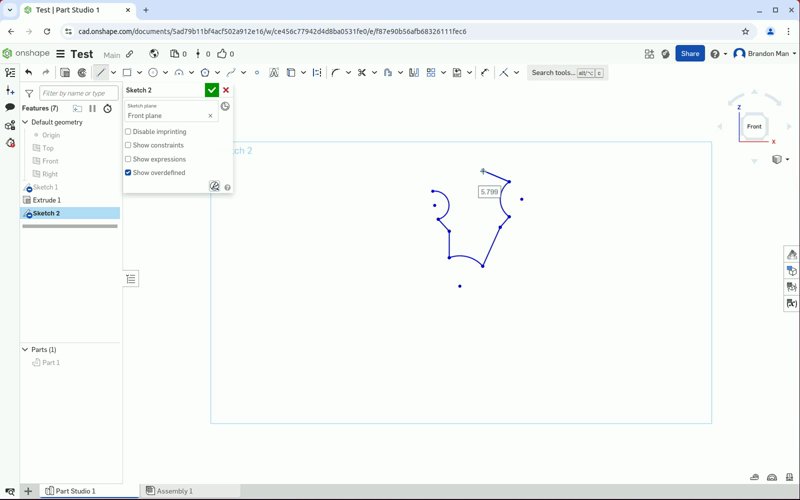
key(a)
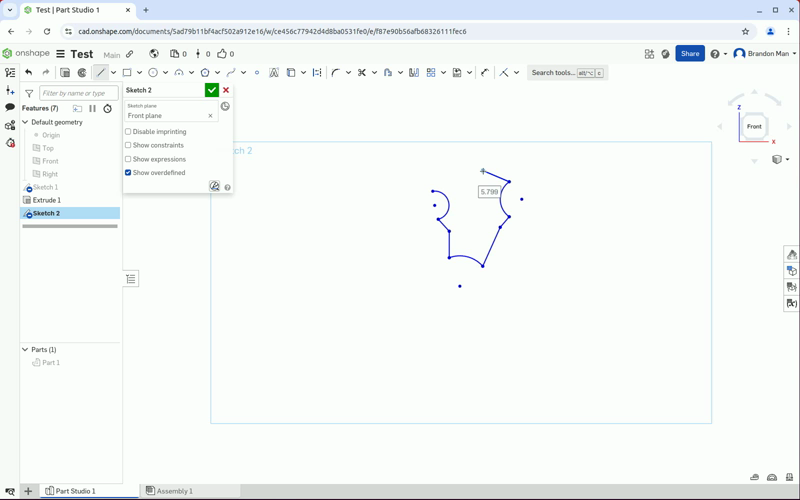
mouse_move(483, 170)
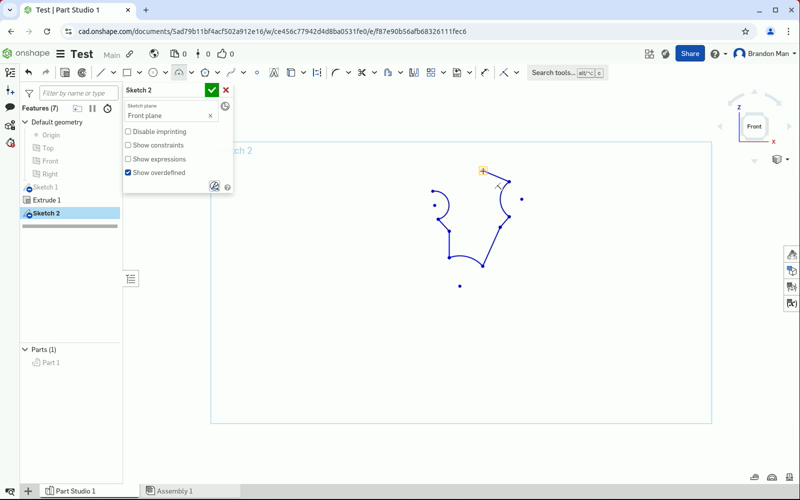
click(483, 170)
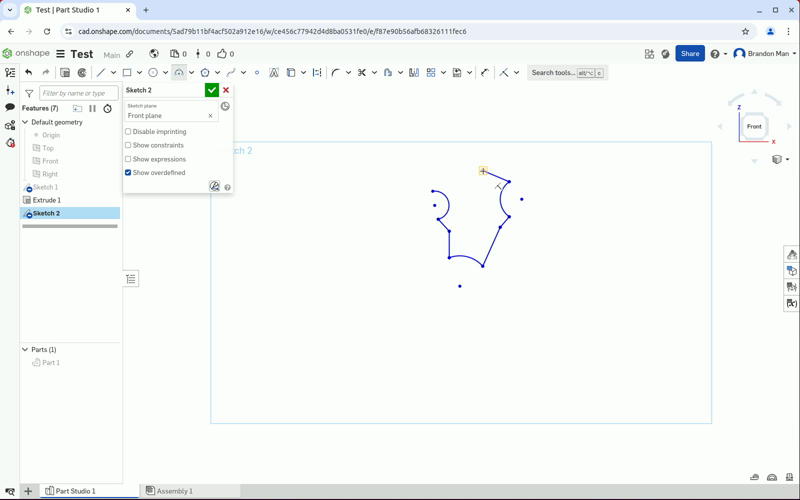
key_down(shift)
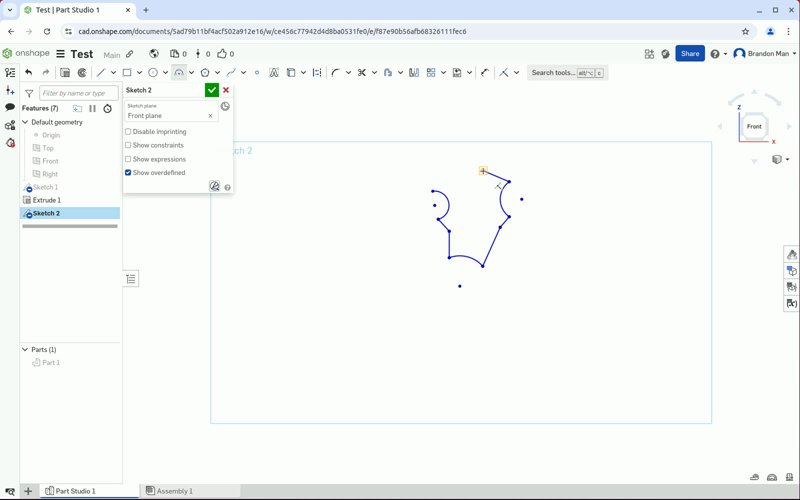
mouse_move(459, 170)
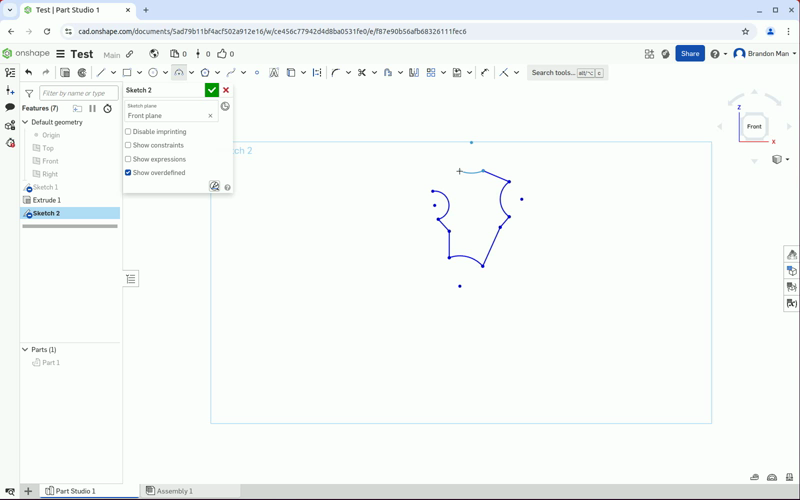
click(459, 170)
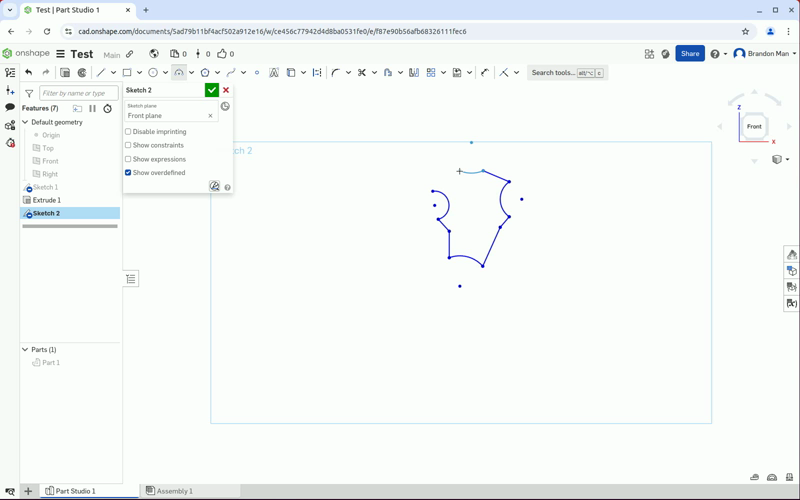
mouse_move(471, 183)
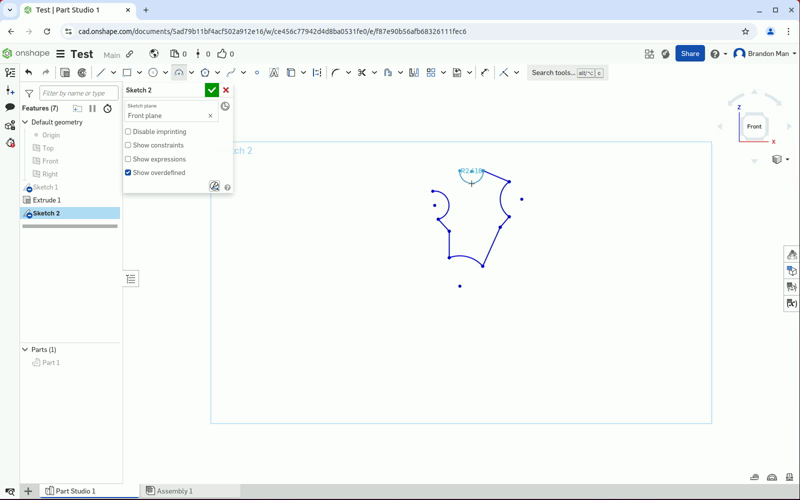
click(471, 183)
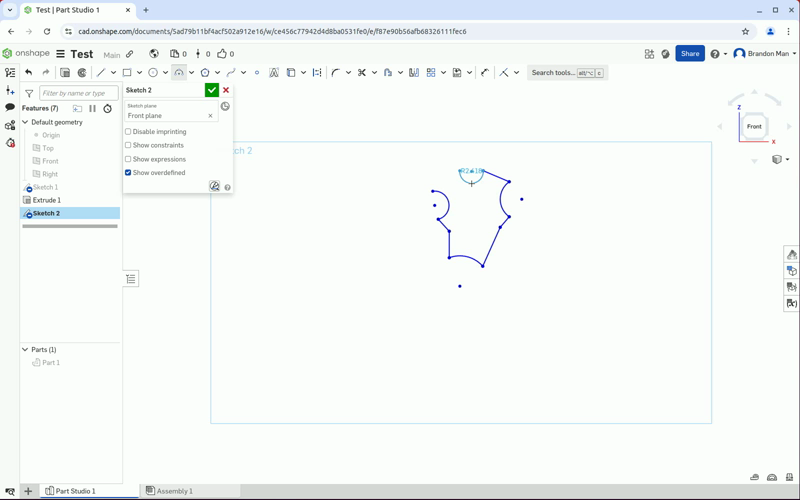
key_up(shift)
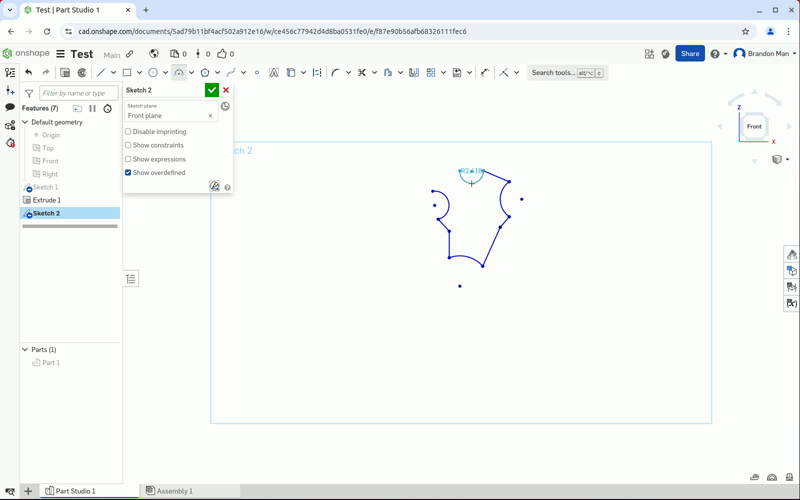
key(esc)
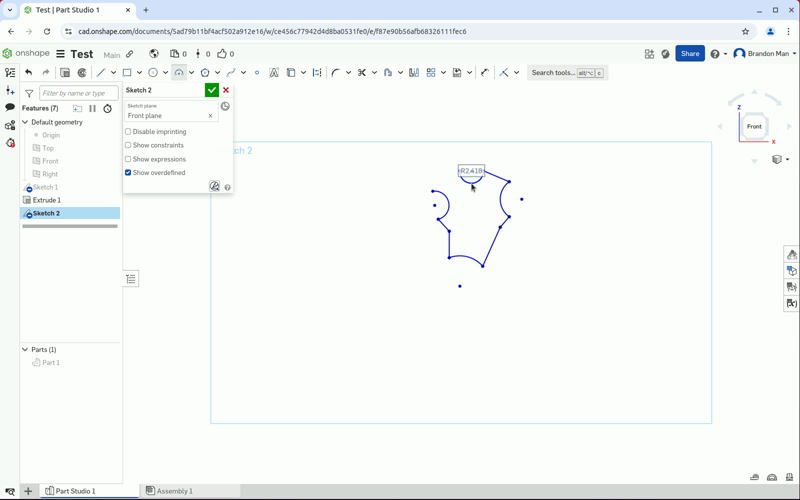
key(l)
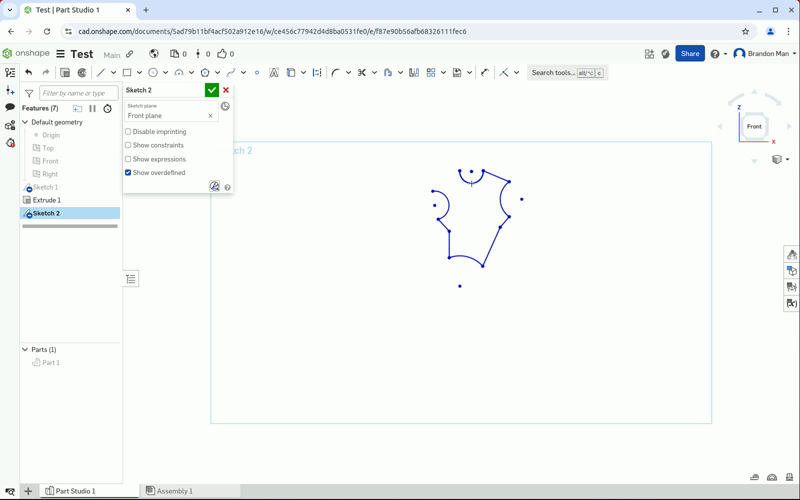
mouse_move(459, 170)
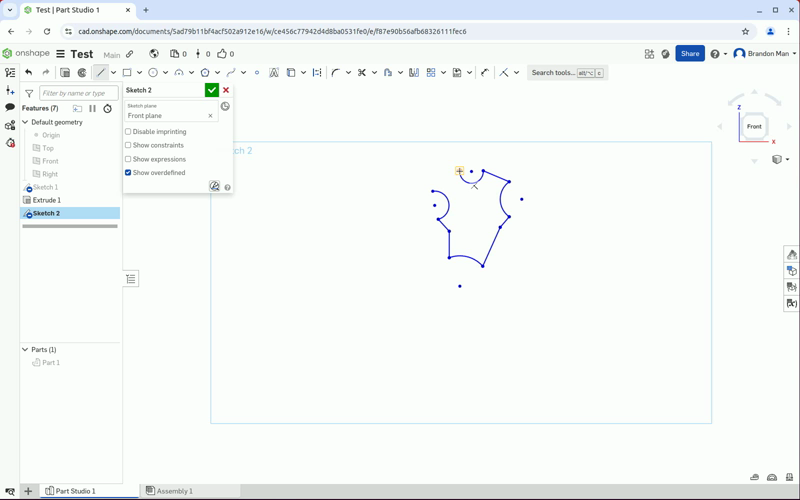
click(459, 170)
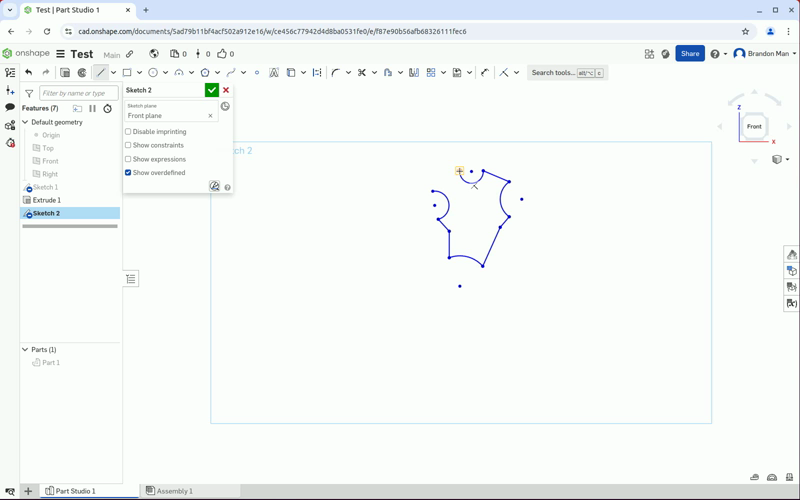
mouse_move(489, 170)
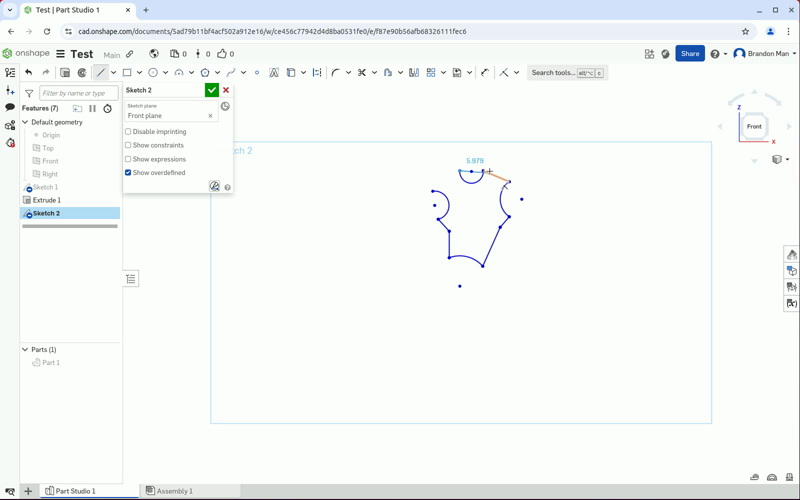
key_down(shift)
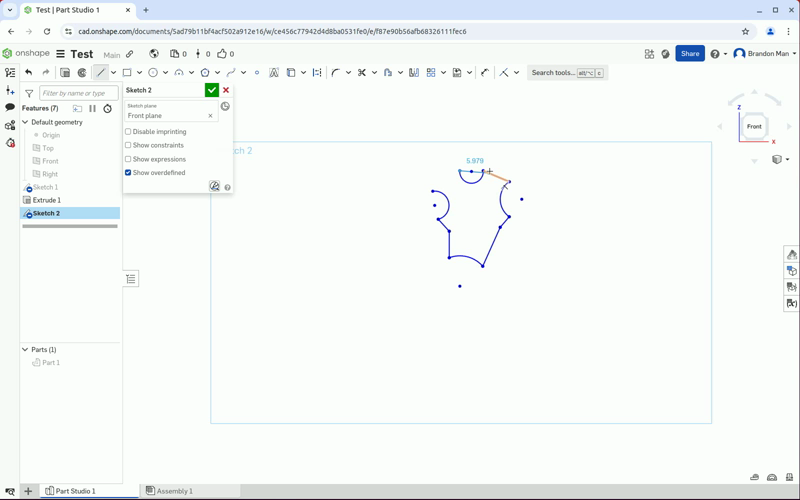
mouse_move(432, 191)
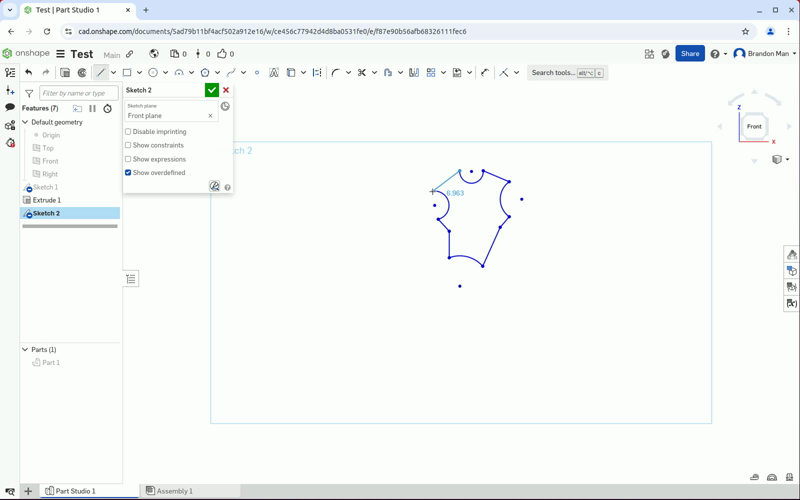
key_up(shift)
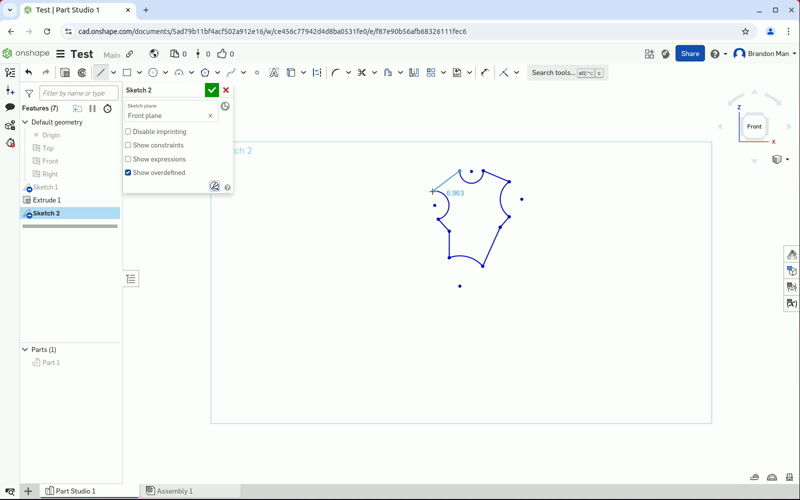
click(432, 191)
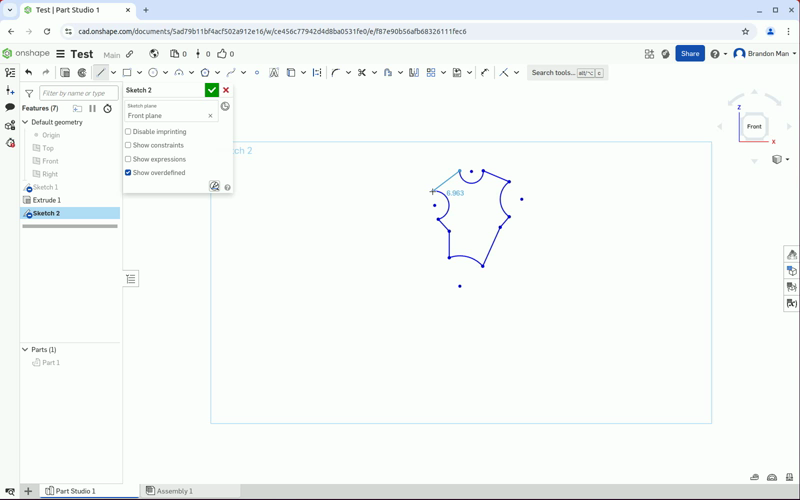
key(esc)
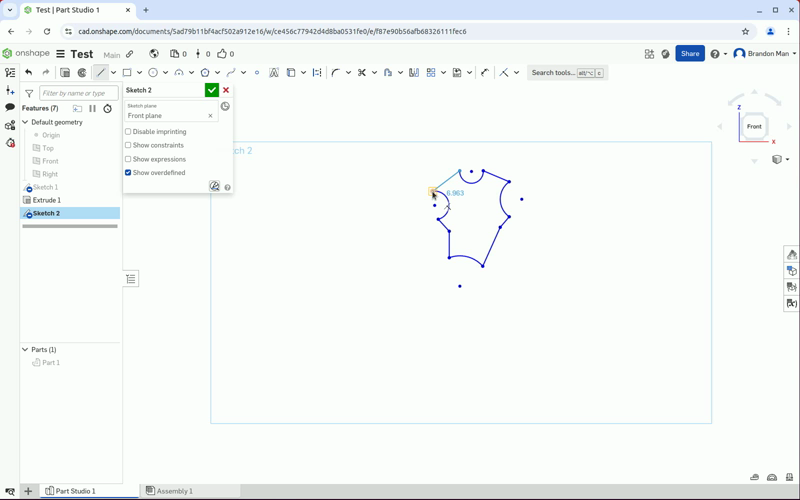
mouse_move(459, 186)
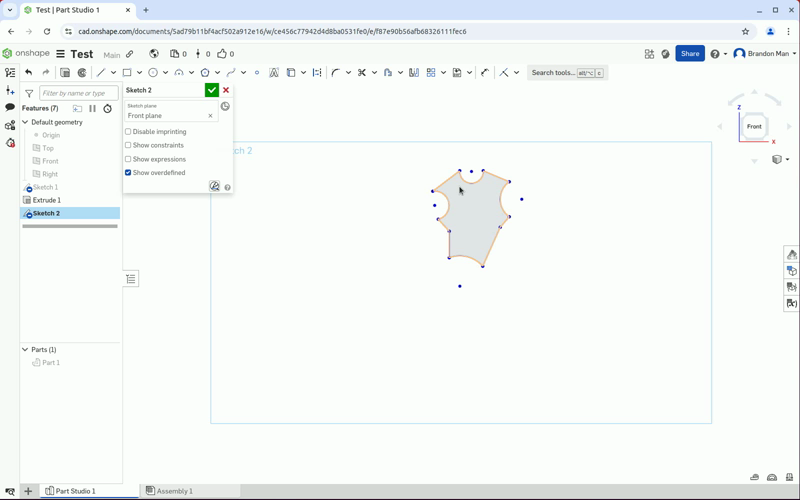
click(459, 186)
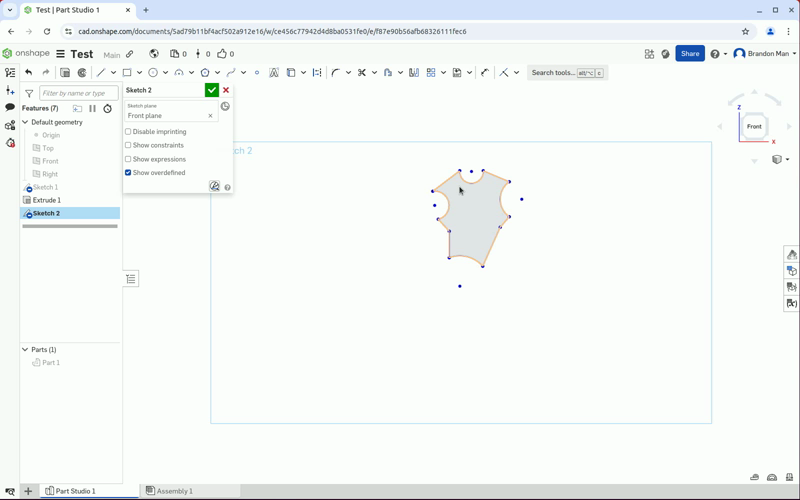
mouse_move(73, 352)
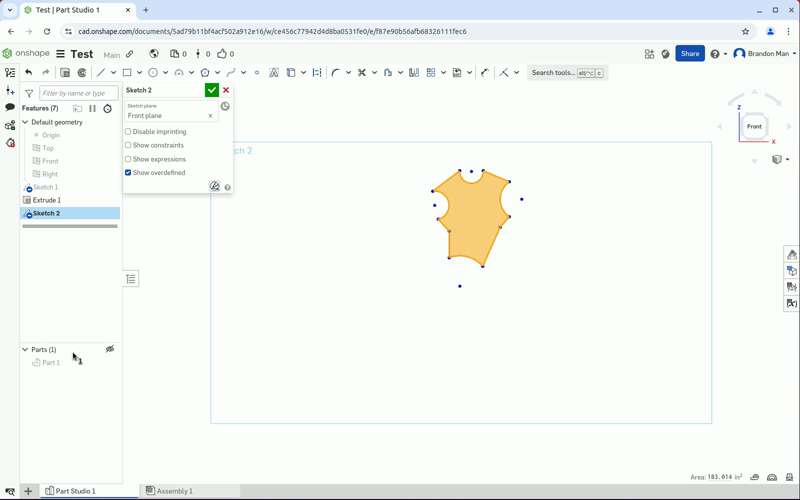
key(shift+y)
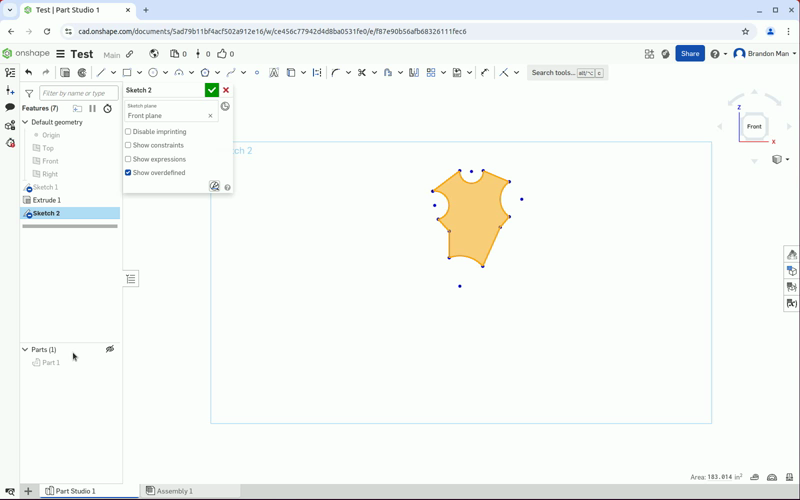
key(shift+e)
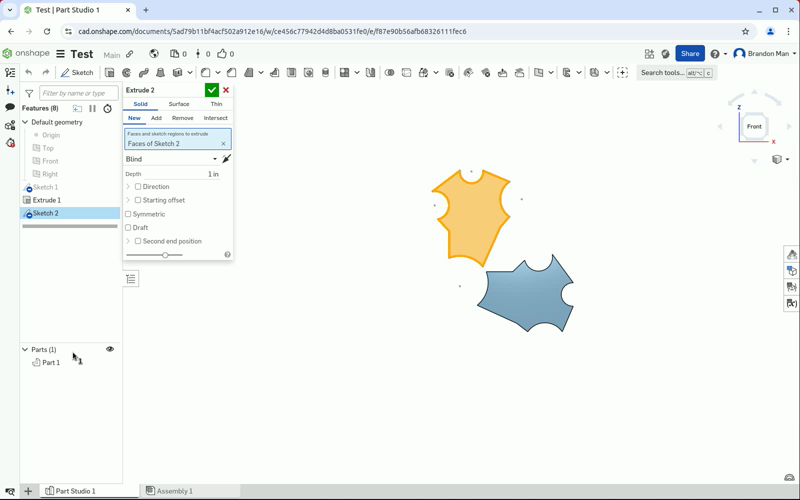
mouse_move(143, 106)
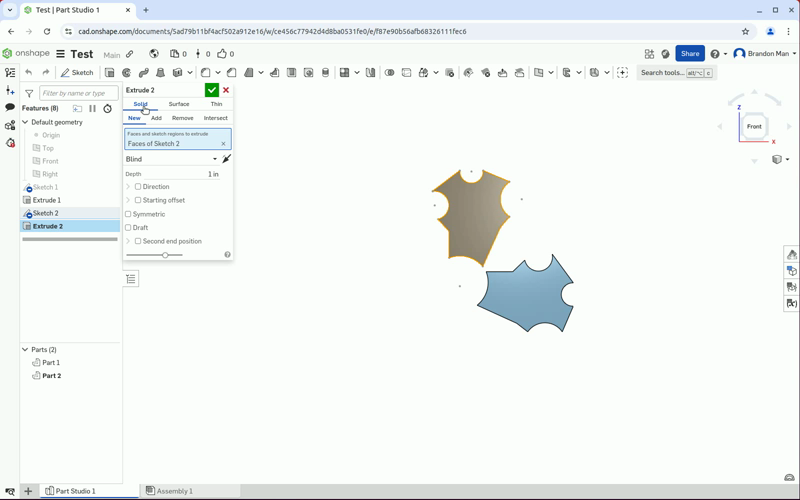
click(143, 106)
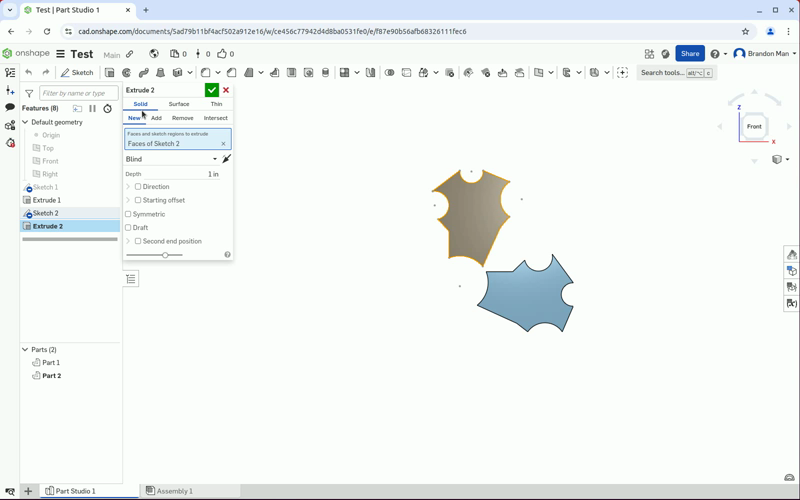
mouse_move(137, 120)
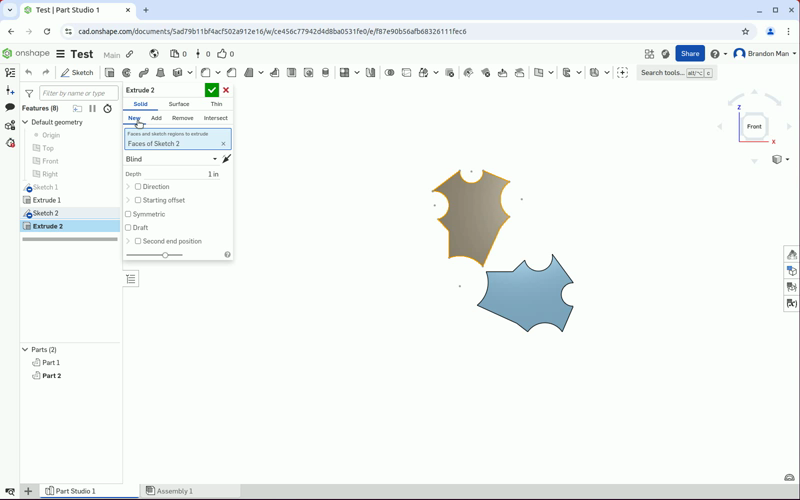
click(137, 120)
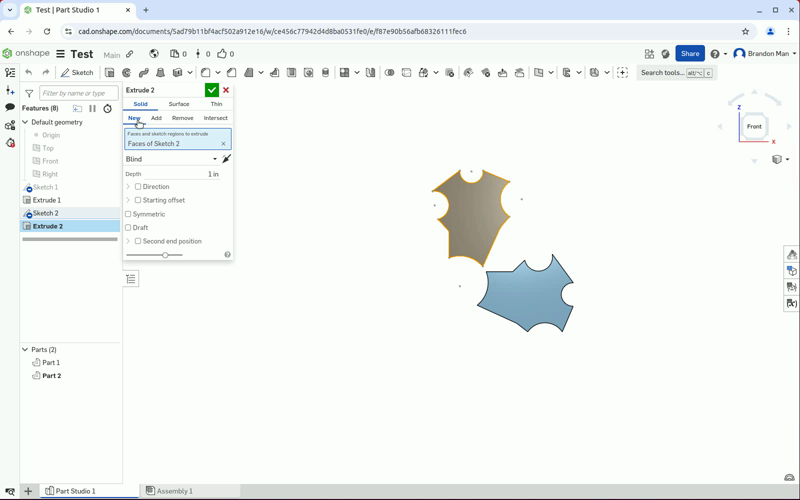
key(tab, 4)
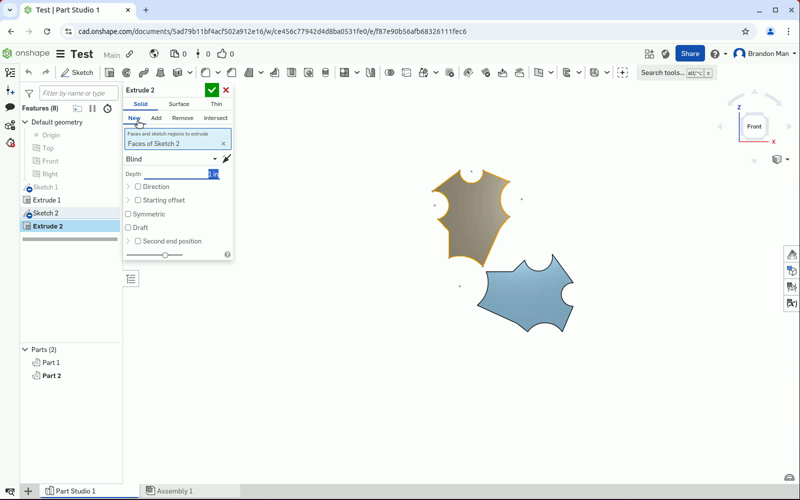
text(10.832)
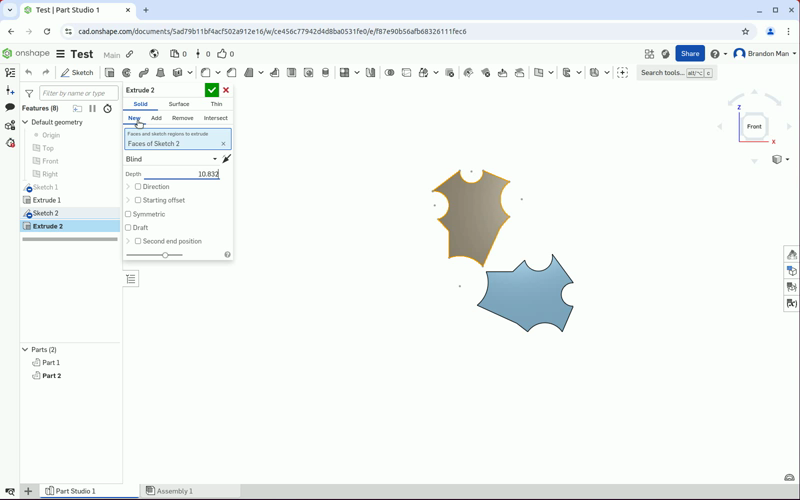
key(enter)
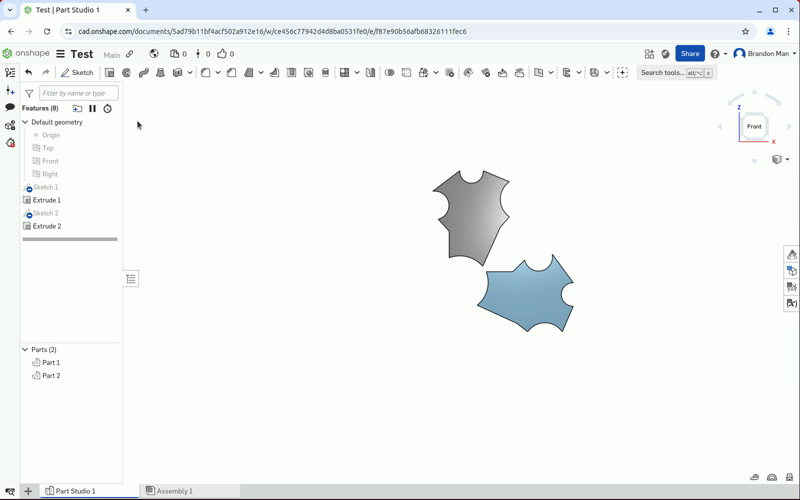
key(shift+h)
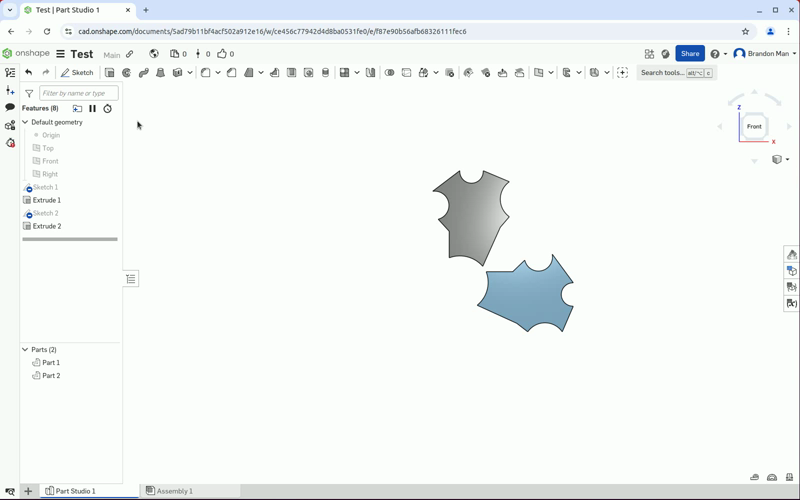
key(shift+h)
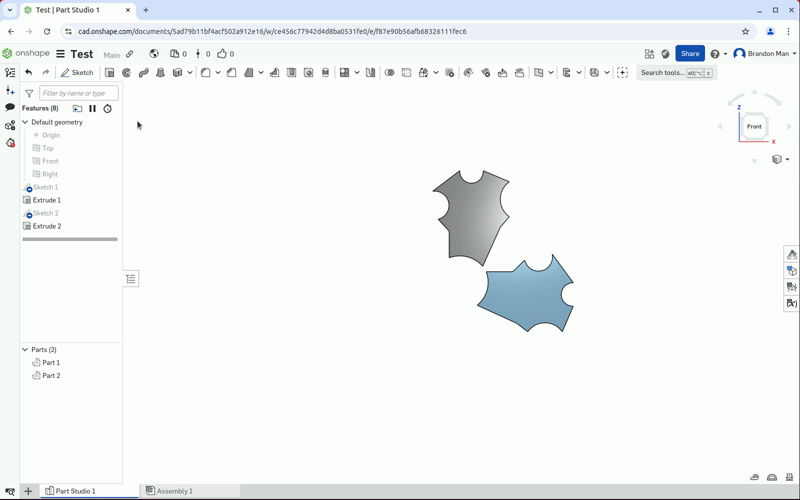
mouse_move(73, 189)
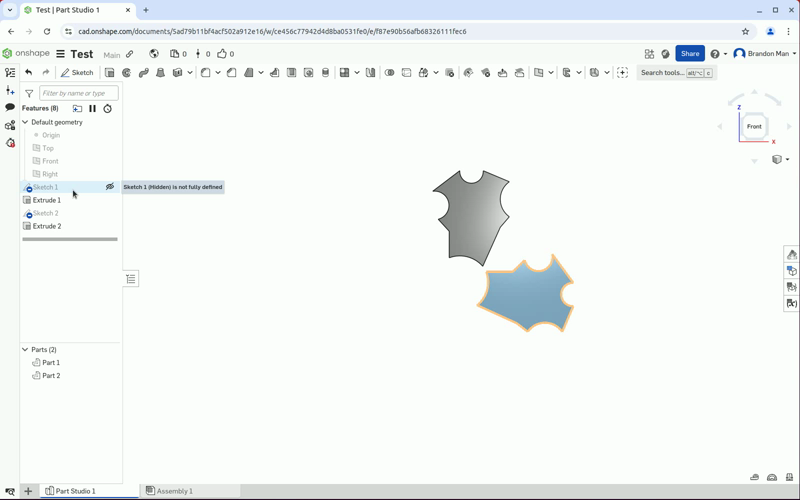
click(73, 189)
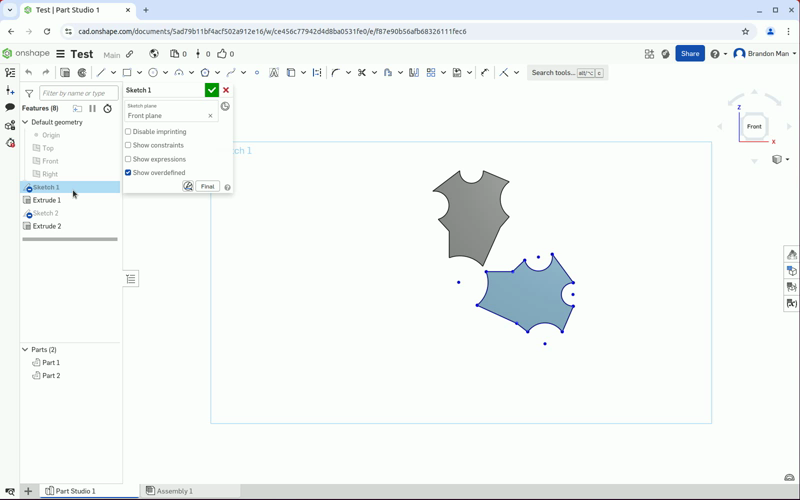
mouse_move(229, 92)
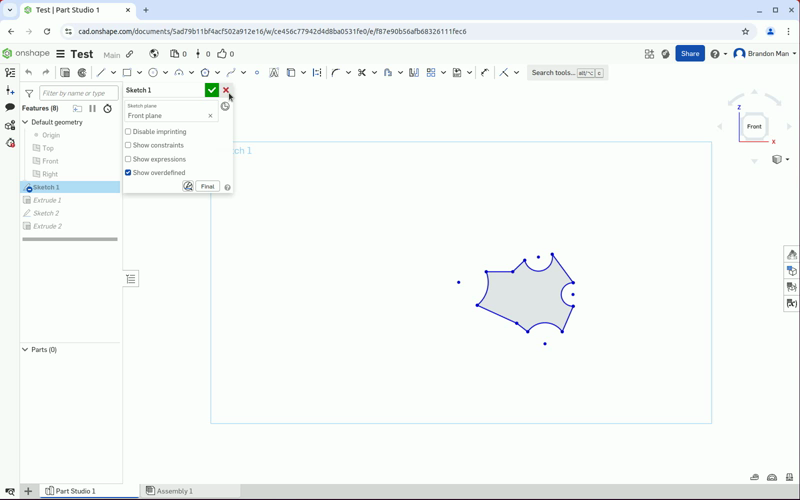
click(229, 92)
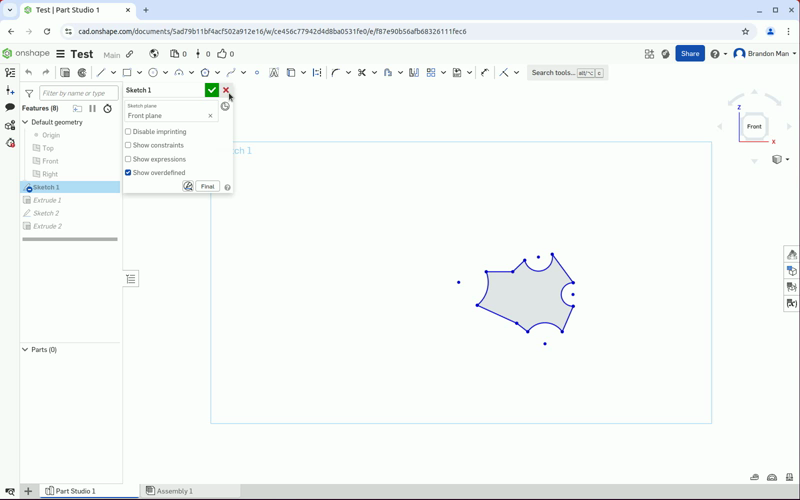
key(shift+s)
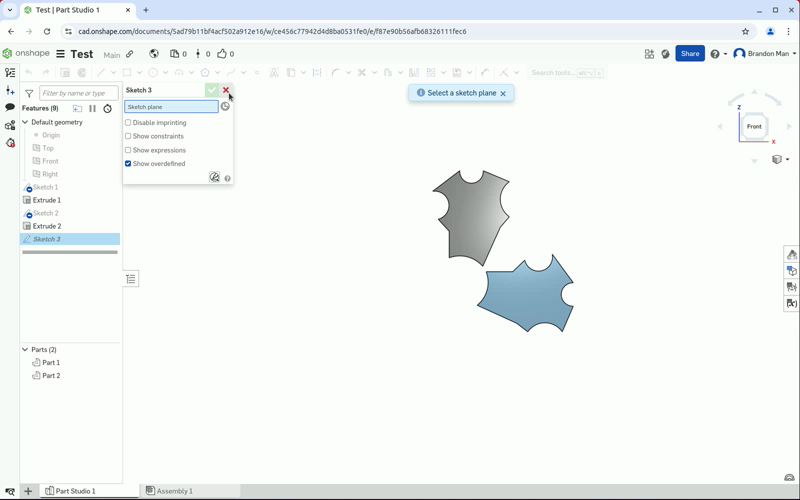
mouse_move(73, 163)
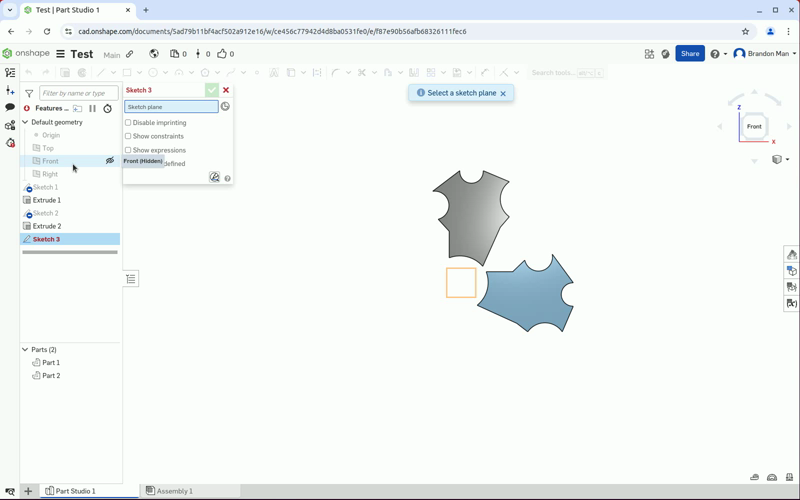
click(73, 163)
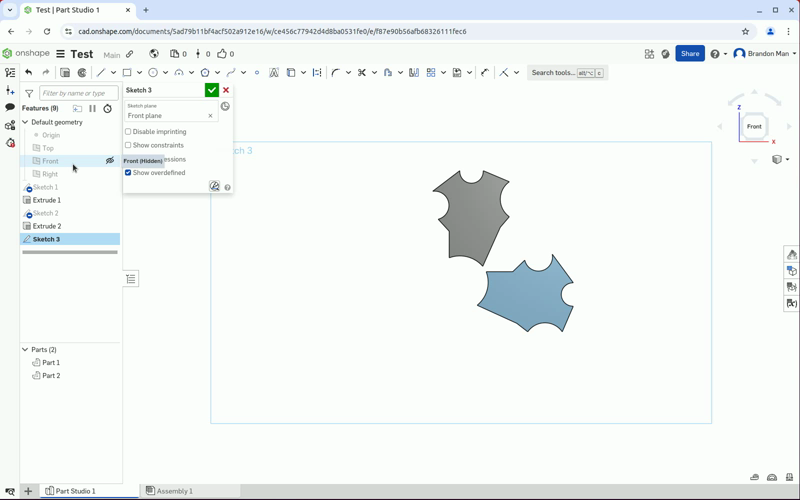
mouse_move(73, 352)
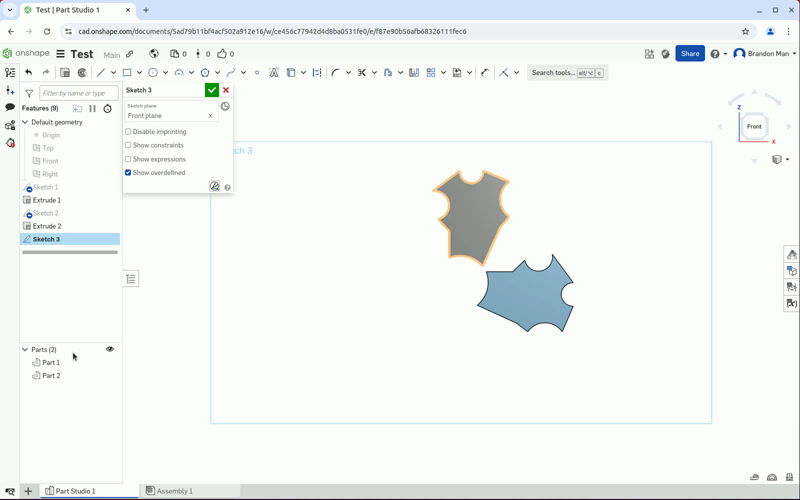
key(y)
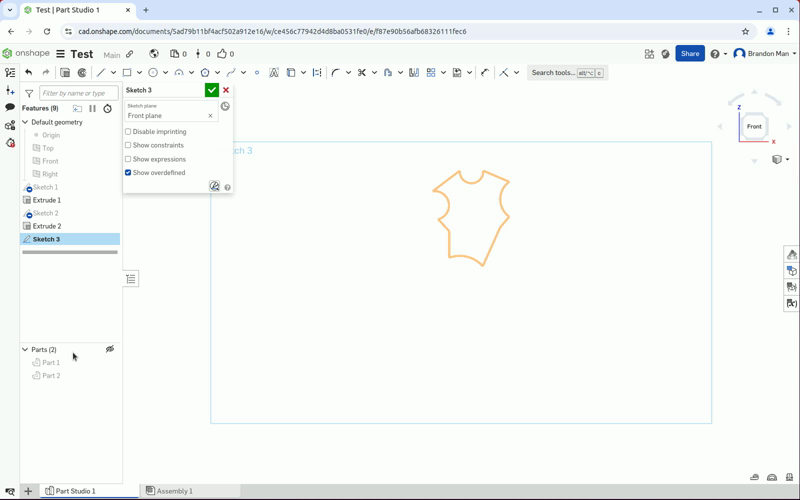
key(l)
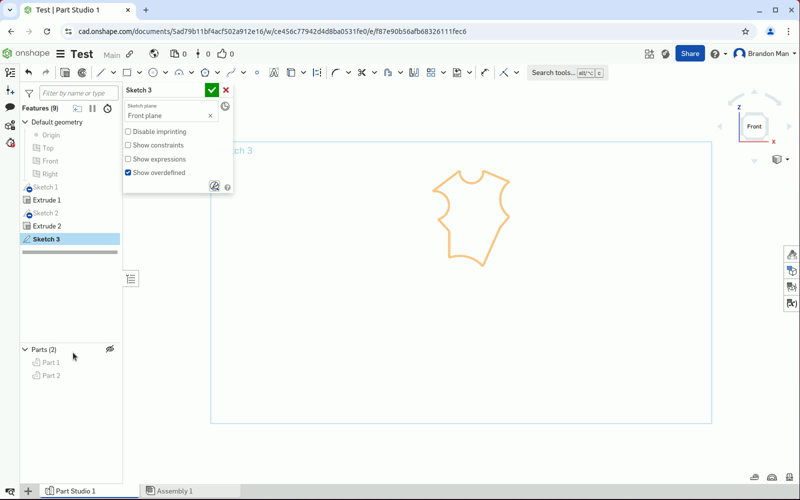
key_down(shift)
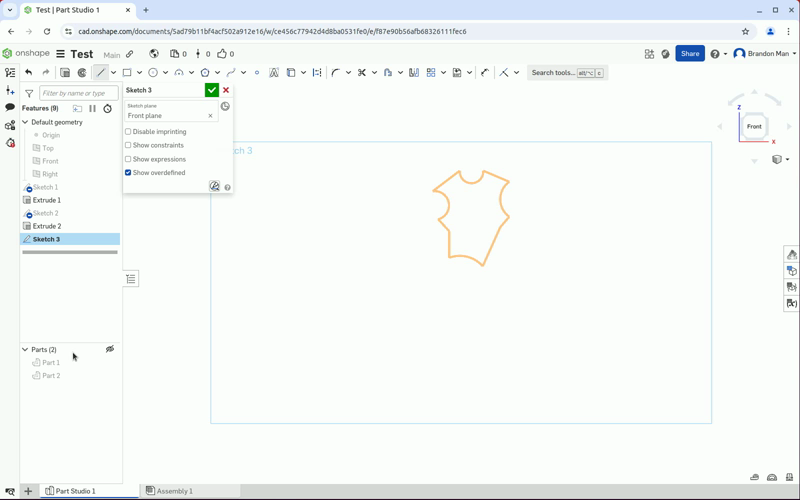
mouse_move(348, 282)
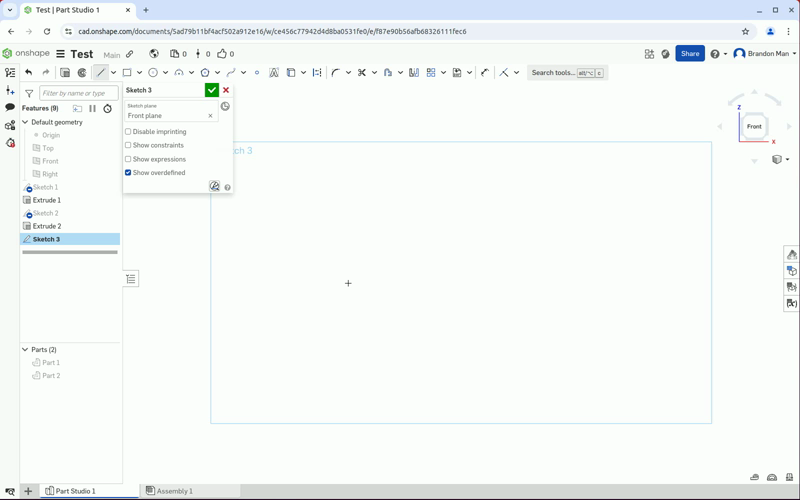
click(348, 282)
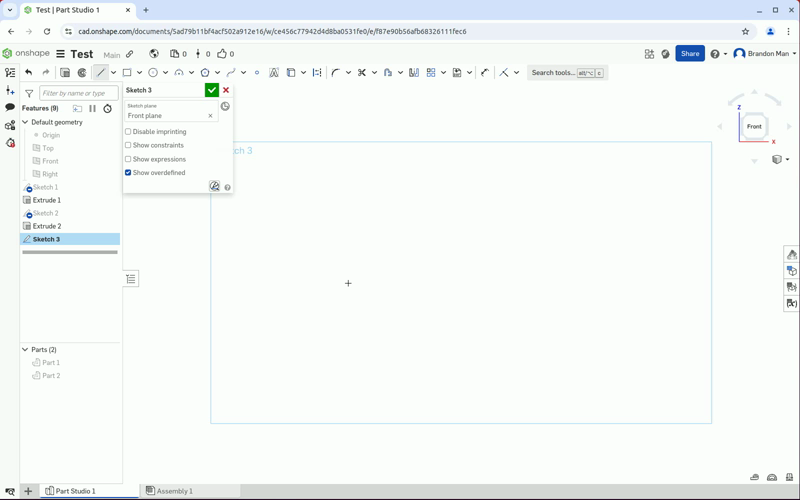
key_up(shift)
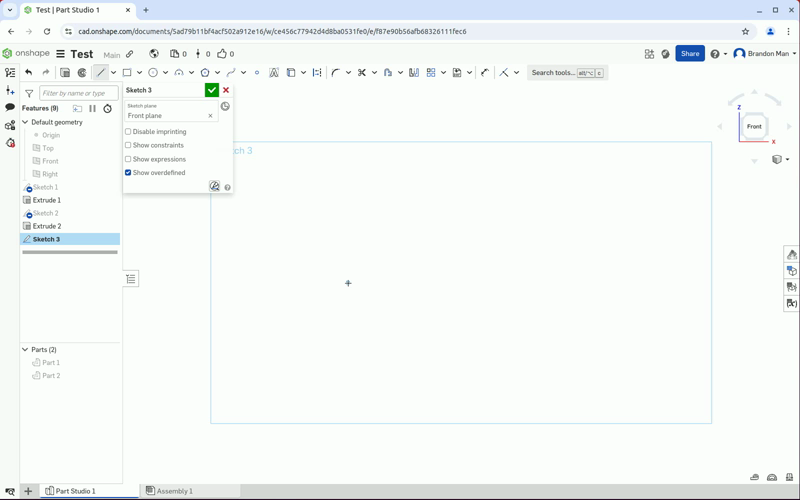
key_down(shift)
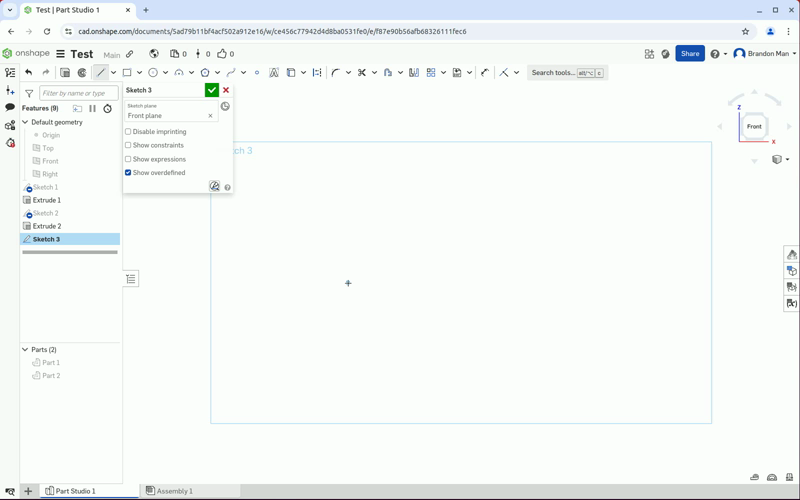
mouse_move(378, 282)
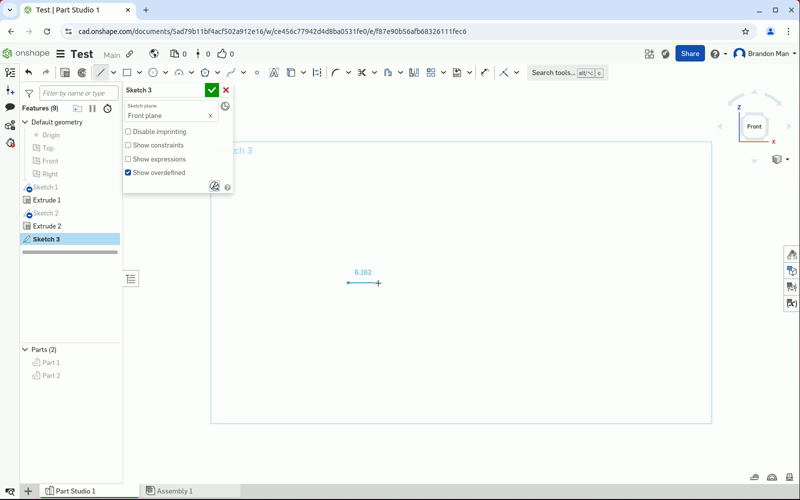
mouse_move(369, 310)
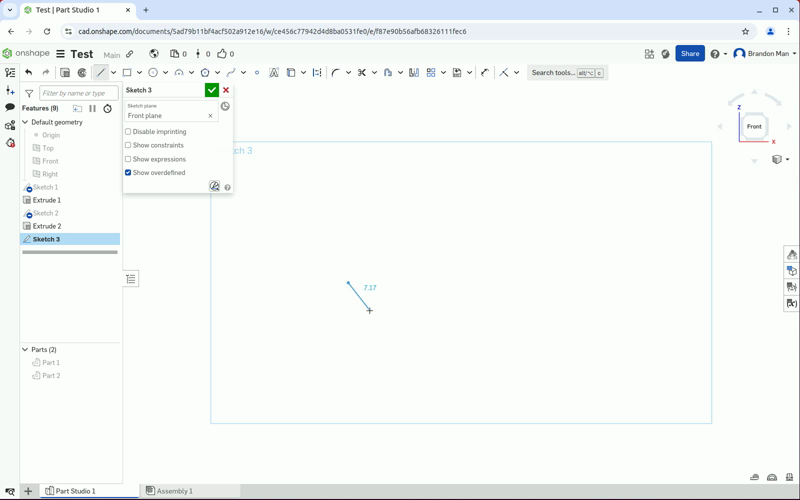
click(369, 310)
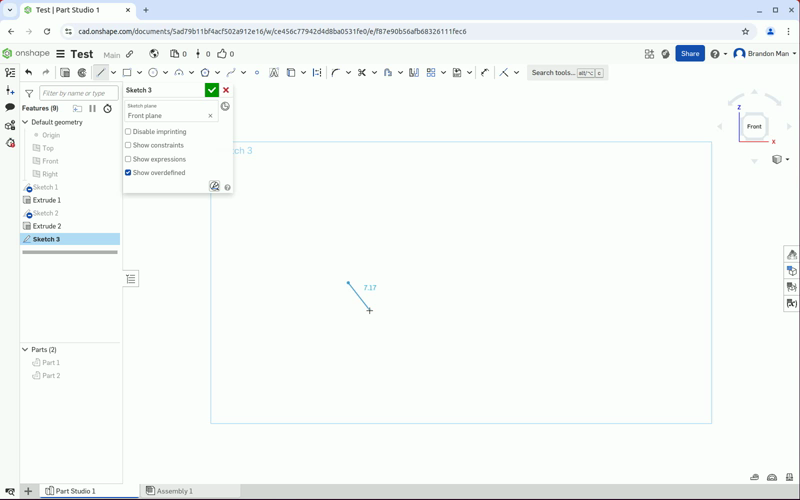
key_up(shift)
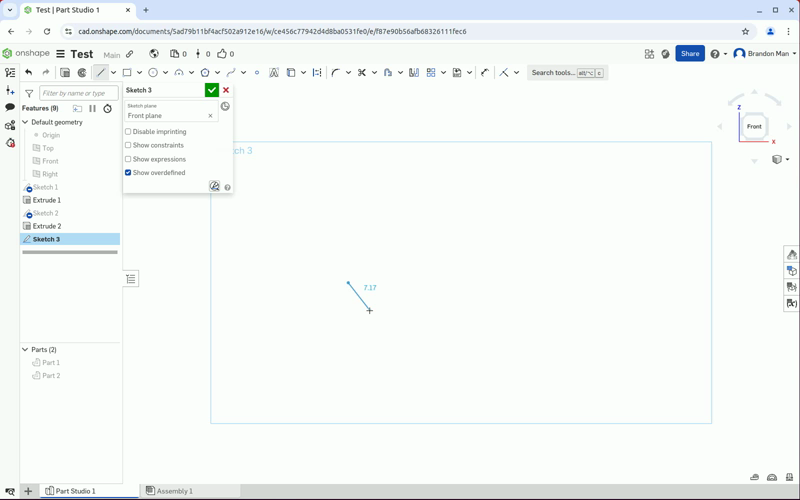
key(esc)
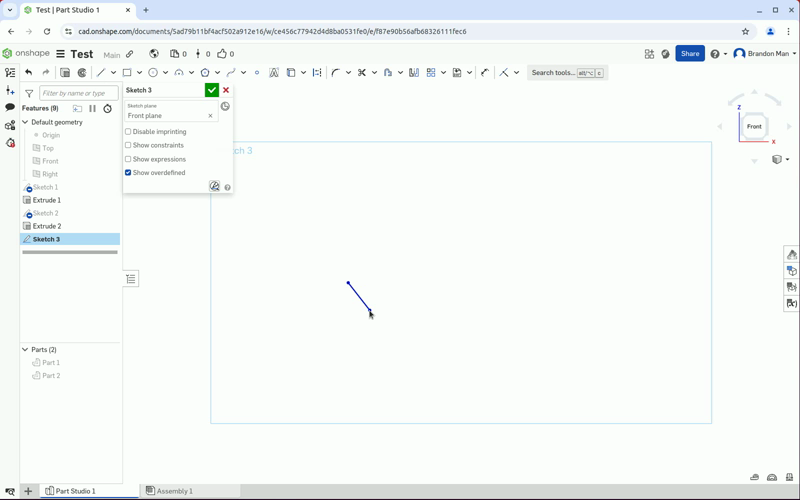
key(a)
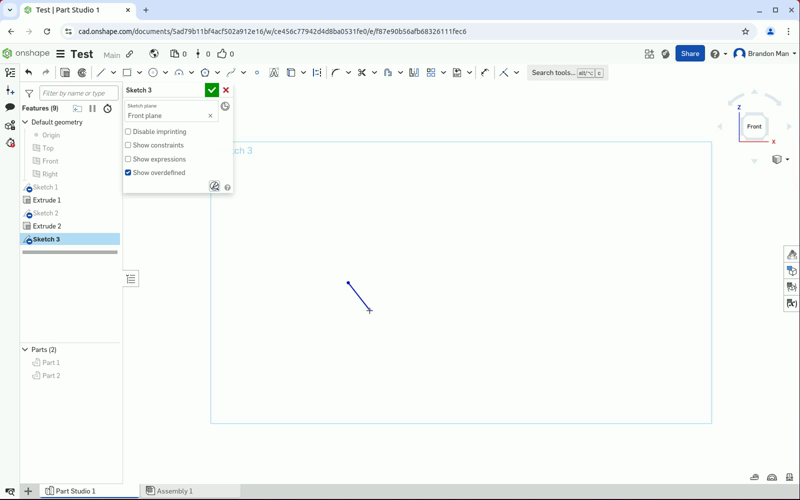
mouse_move(369, 310)
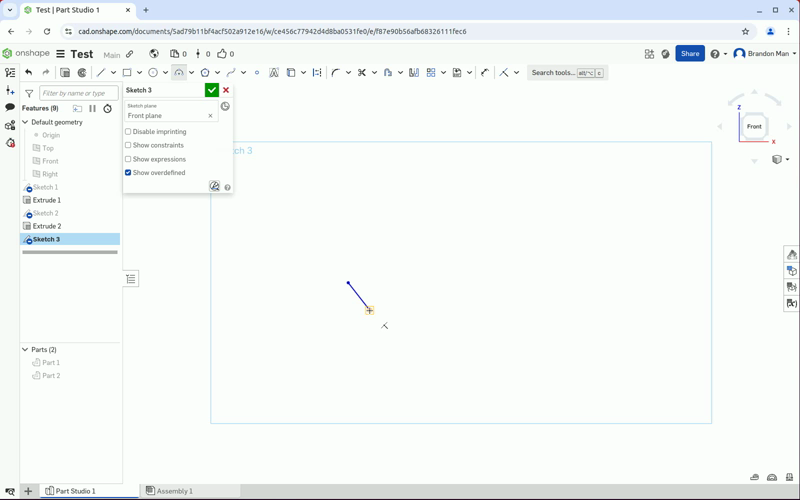
click(369, 310)
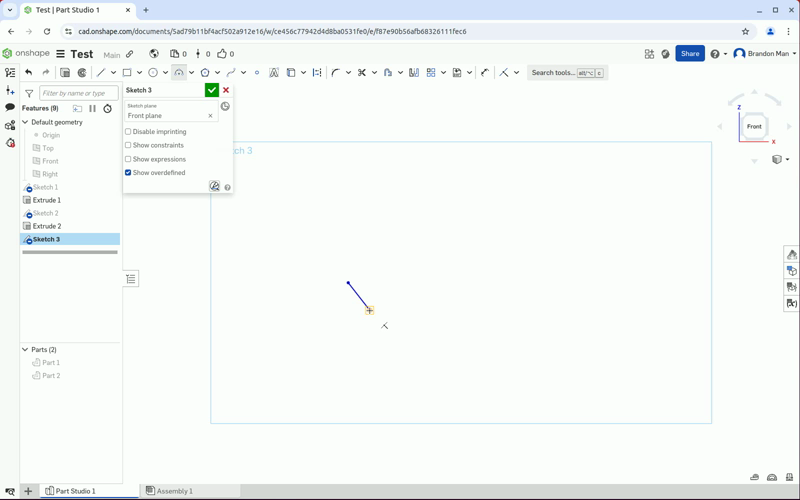
key_down(shift)
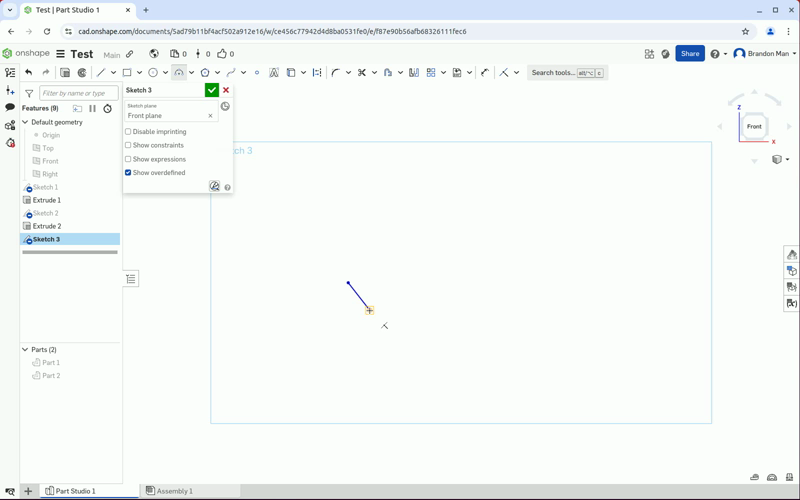
mouse_move(396, 305)
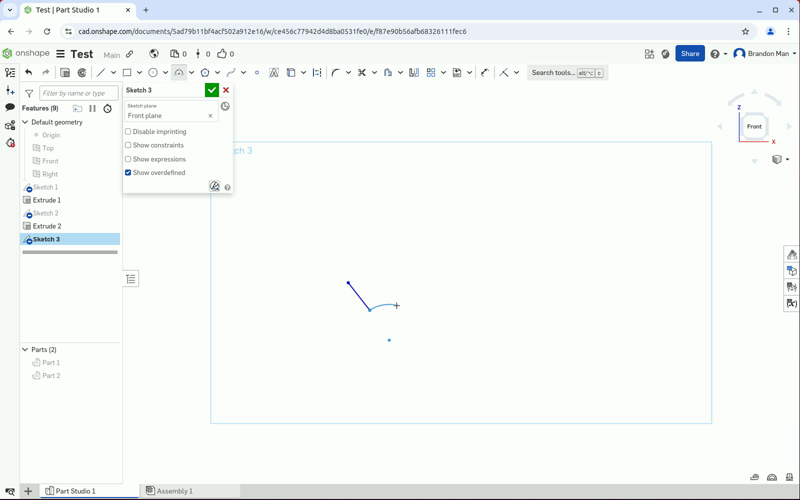
click(396, 305)
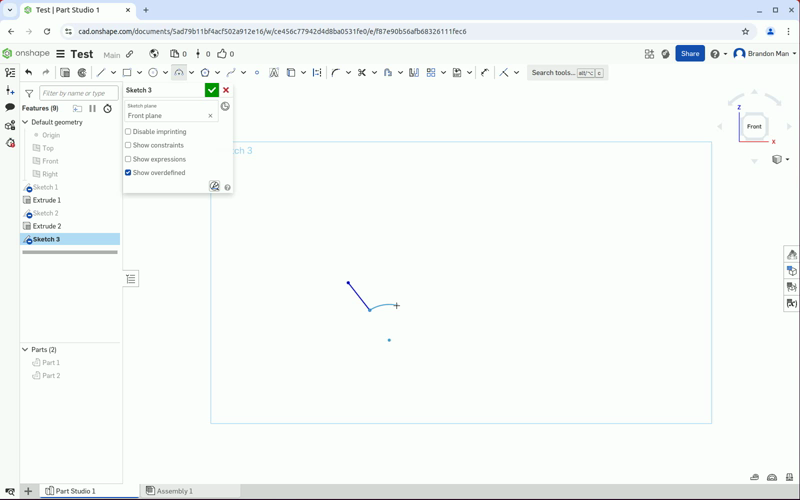
mouse_move(380, 294)
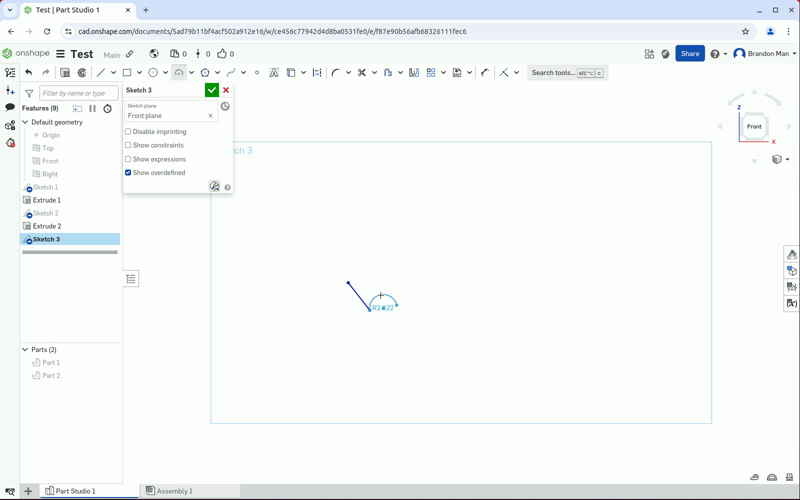
click(380, 294)
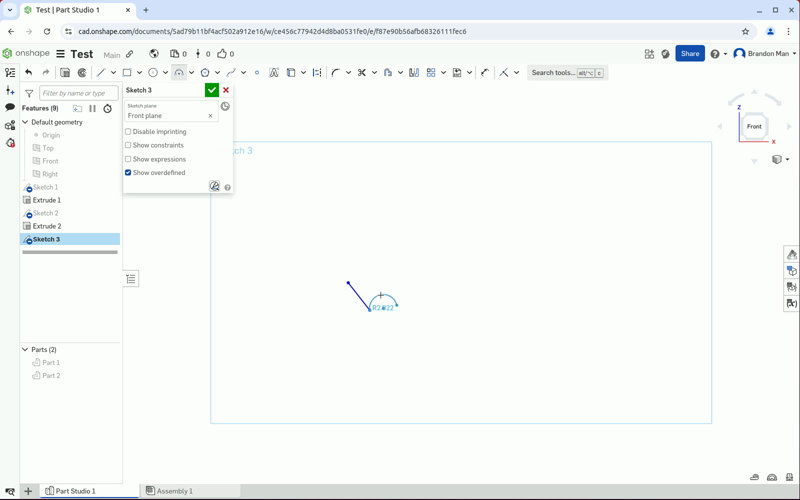
key_up(shift)
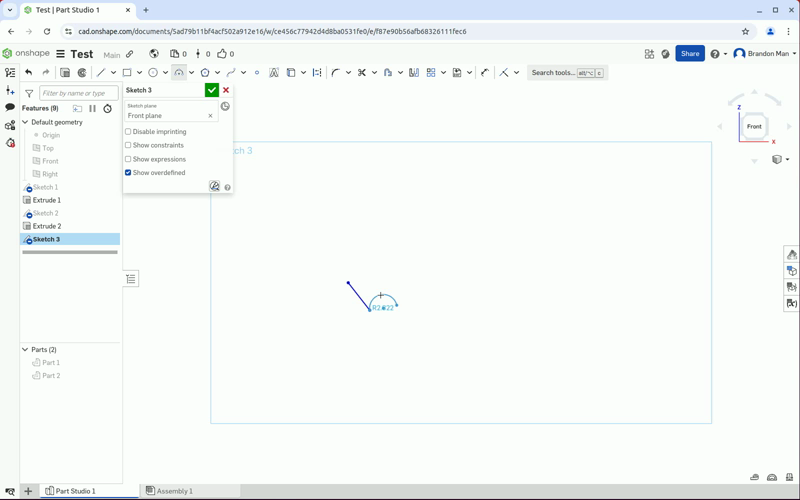
key(esc)
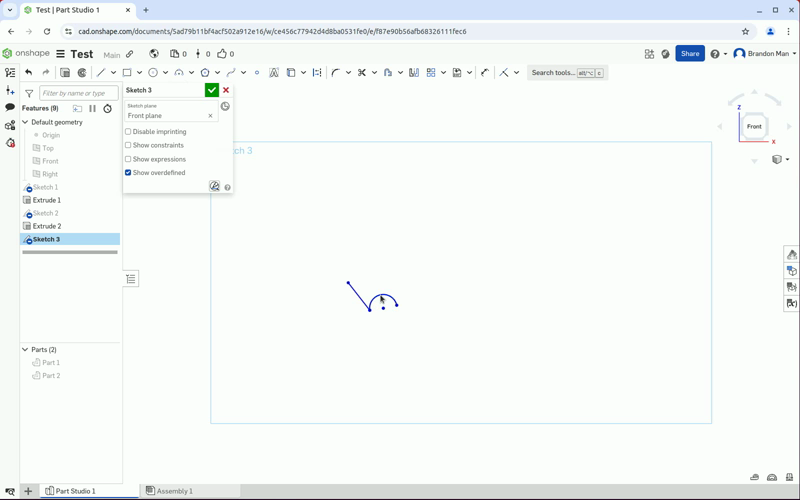
key(l)
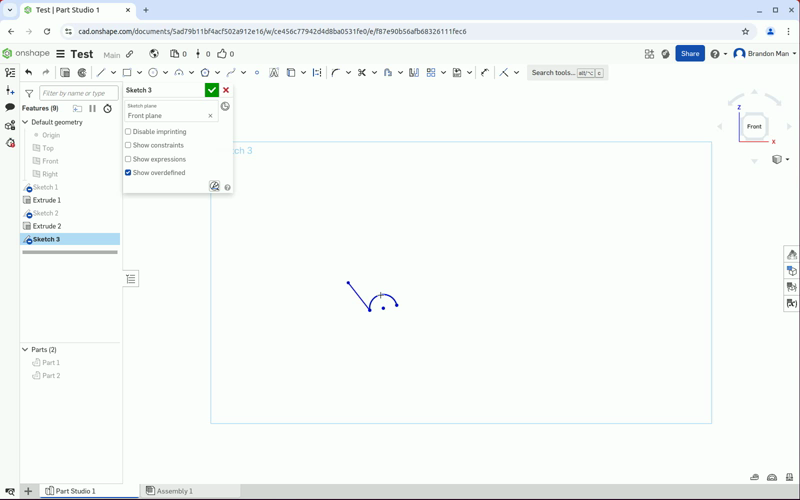
mouse_move(396, 305)
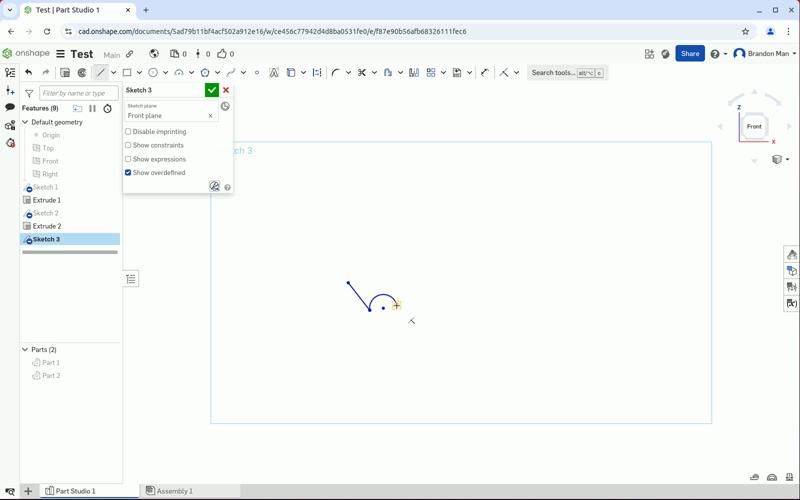
click(396, 305)
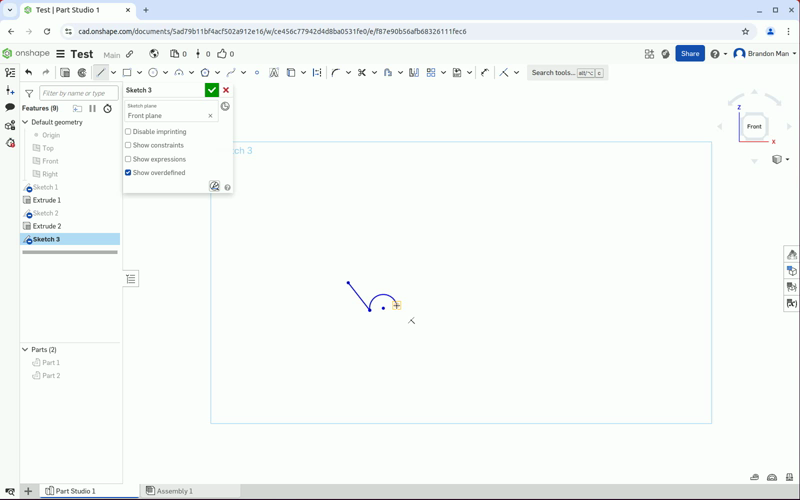
key_down(shift)
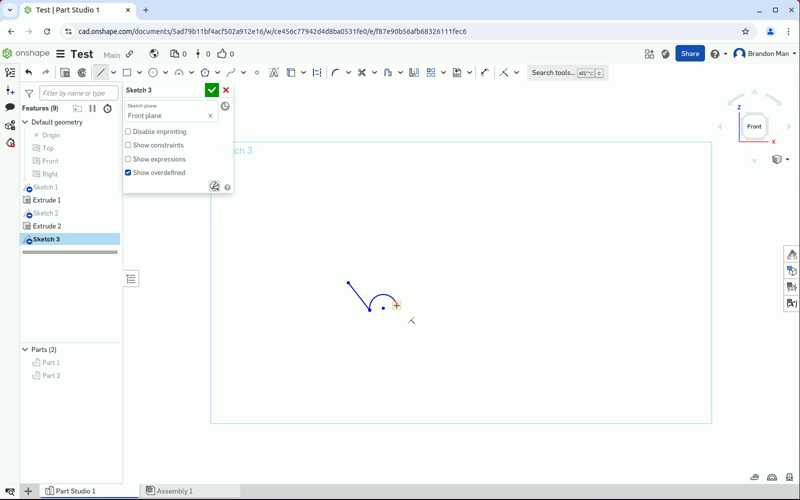
mouse_move(426, 305)
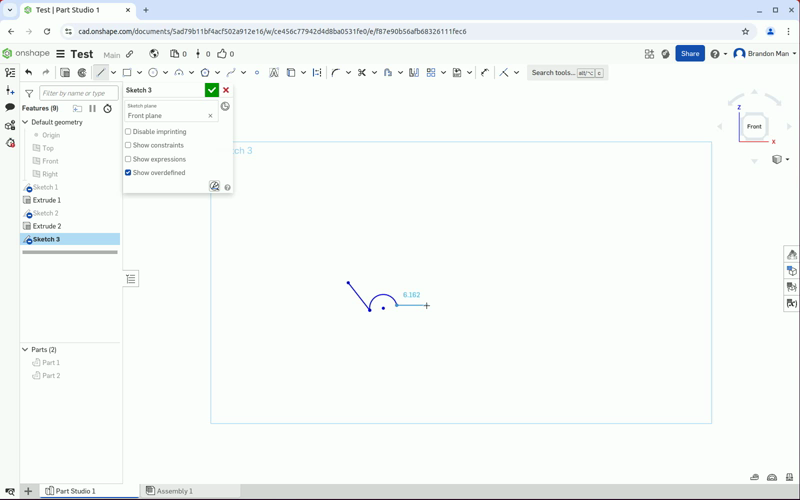
mouse_move(409, 293)
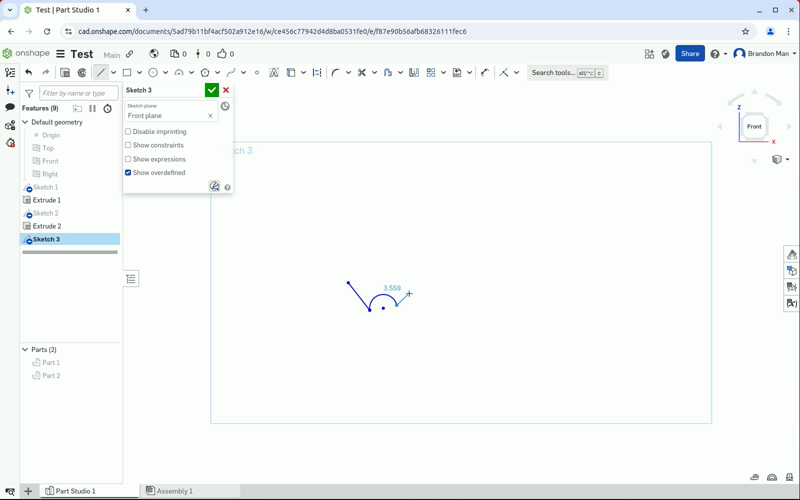
click(409, 293)
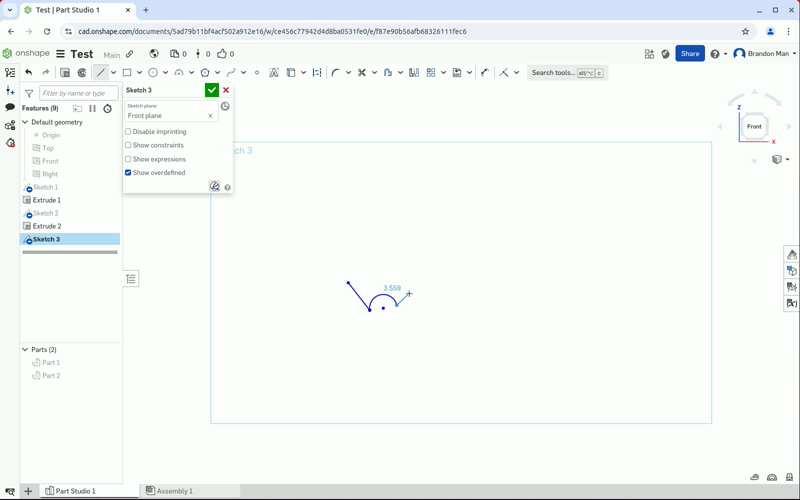
key_up(shift)
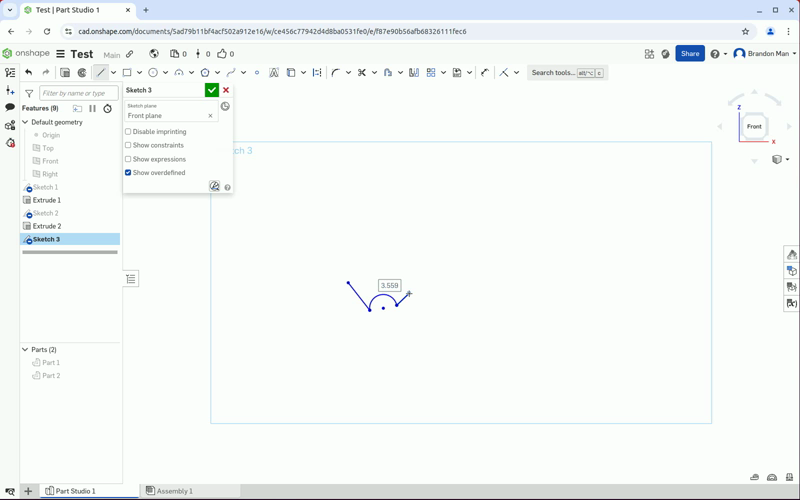
key_down(shift)
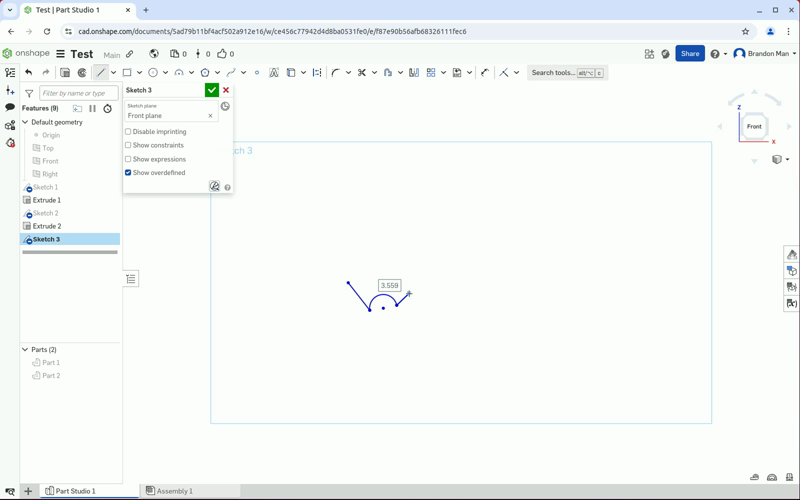
mouse_move(439, 293)
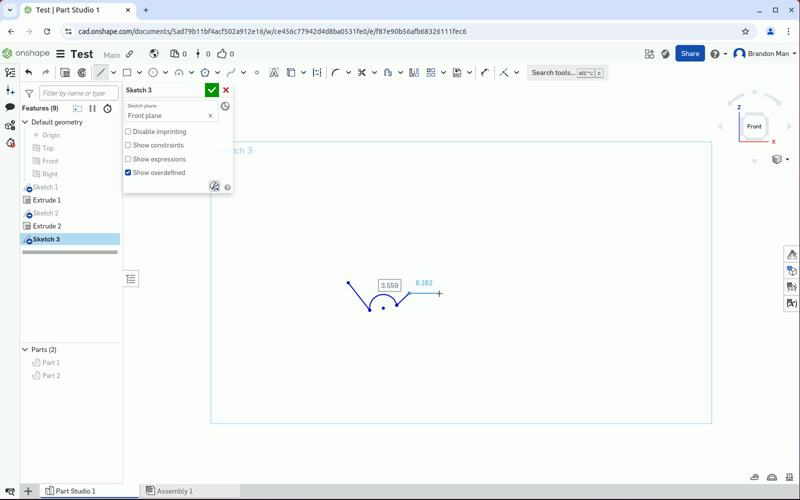
mouse_move(435, 293)
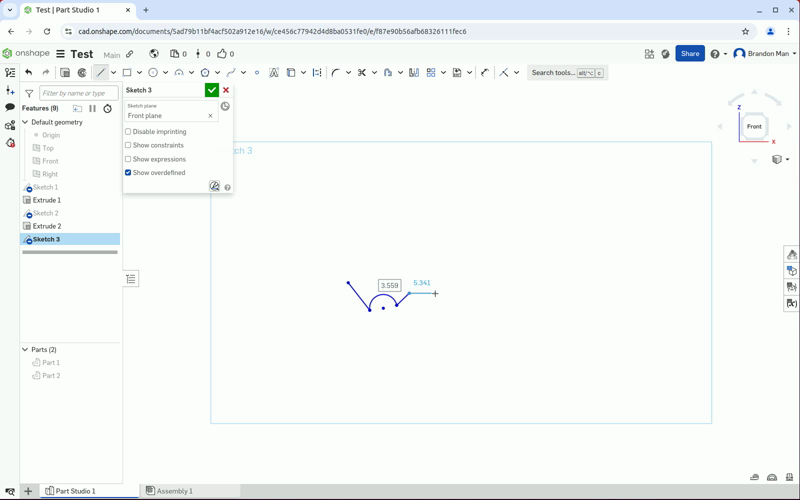
click(435, 293)
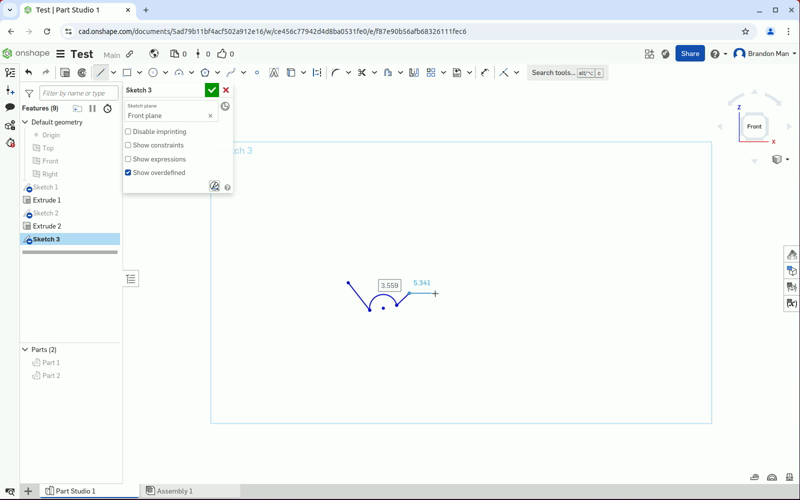
key_up(shift)
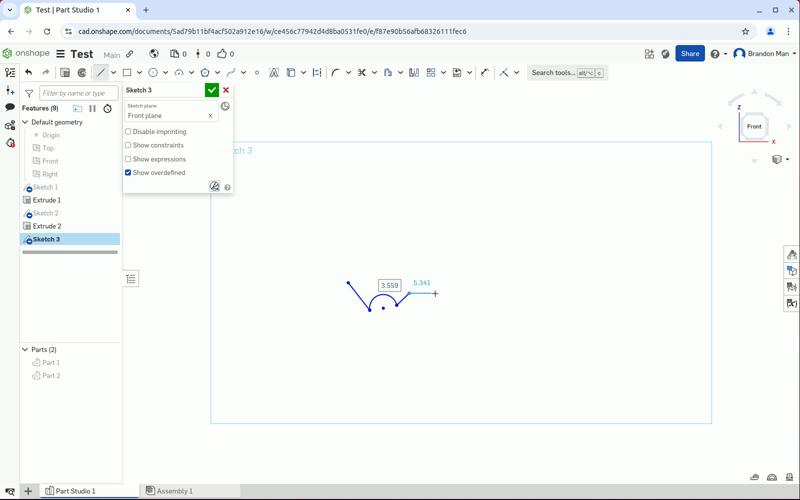
key(esc)
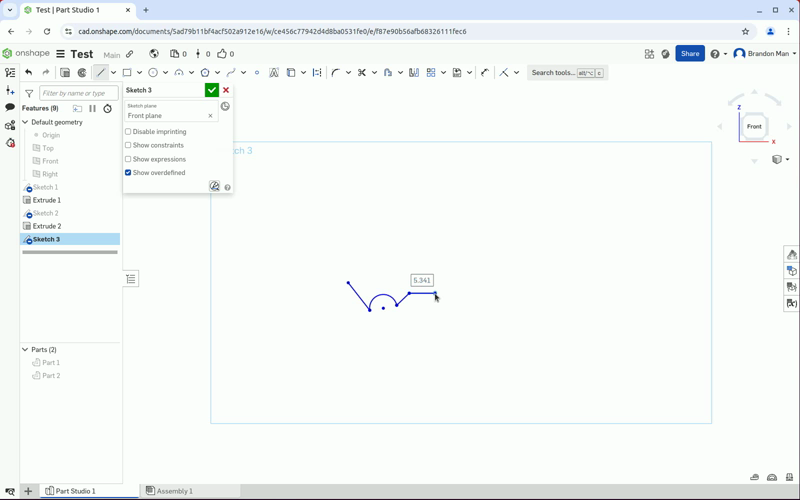
key(a)
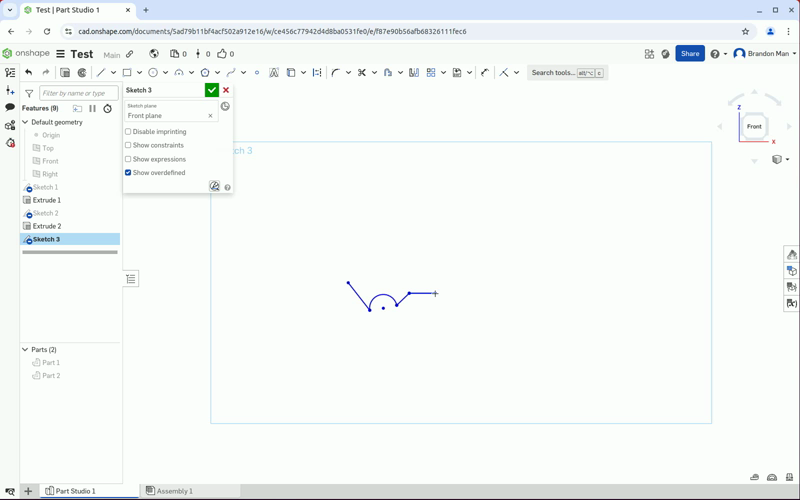
mouse_move(435, 293)
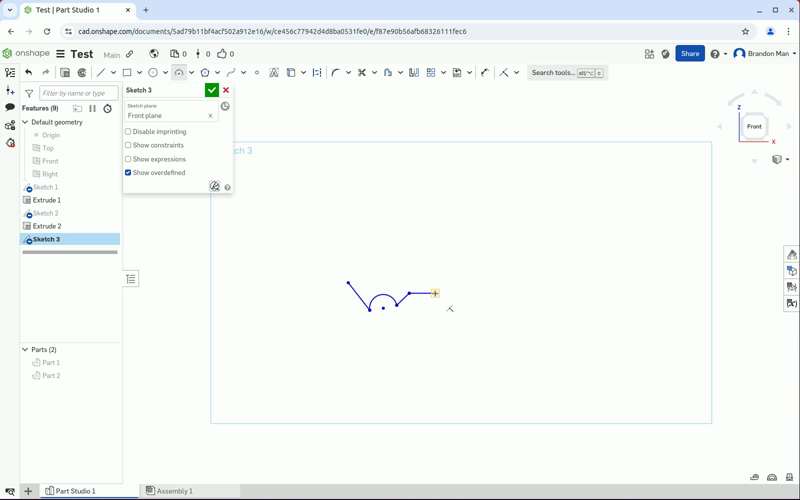
click(435, 293)
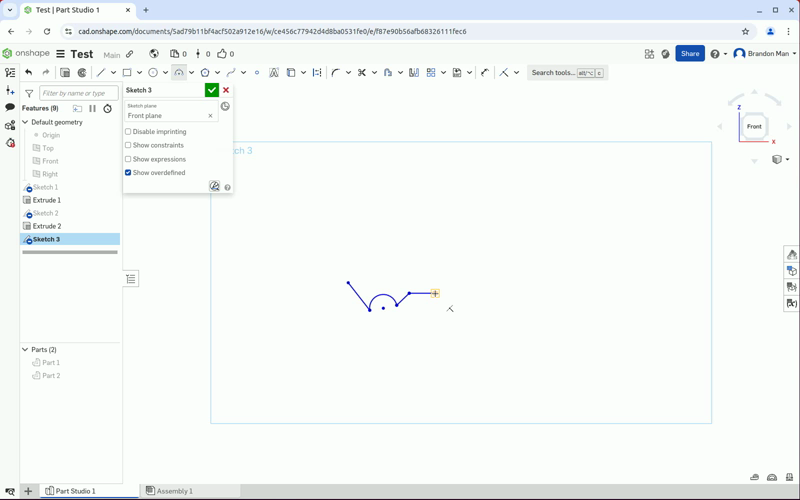
key_down(shift)
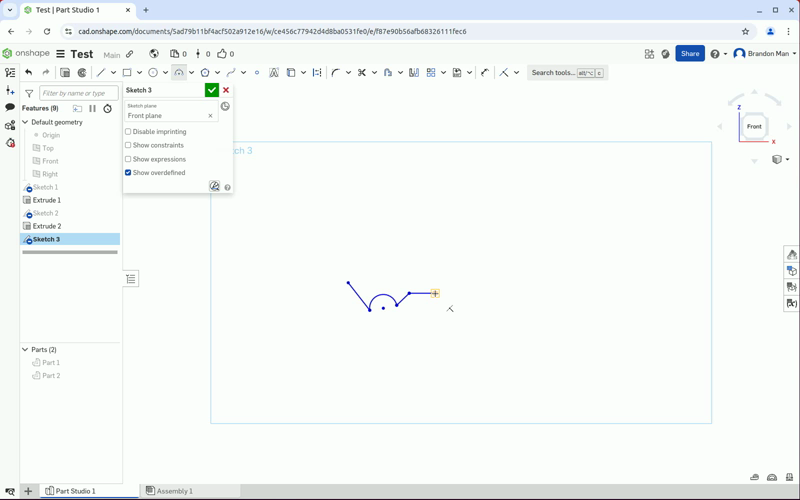
mouse_move(444, 260)
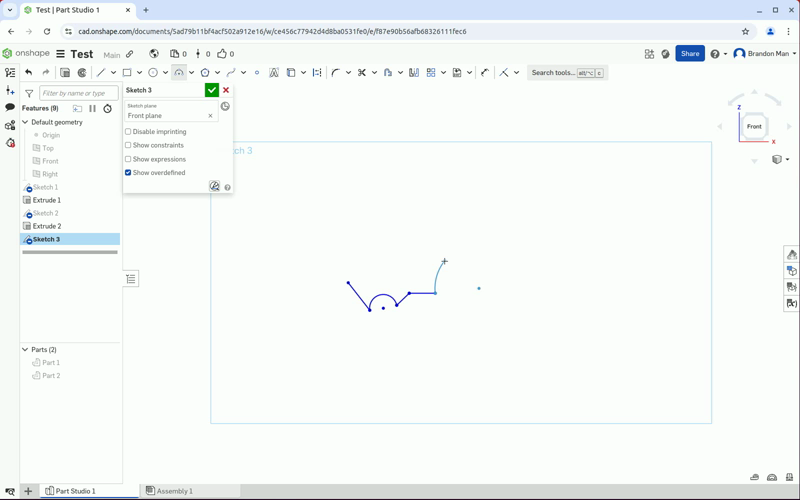
click(444, 260)
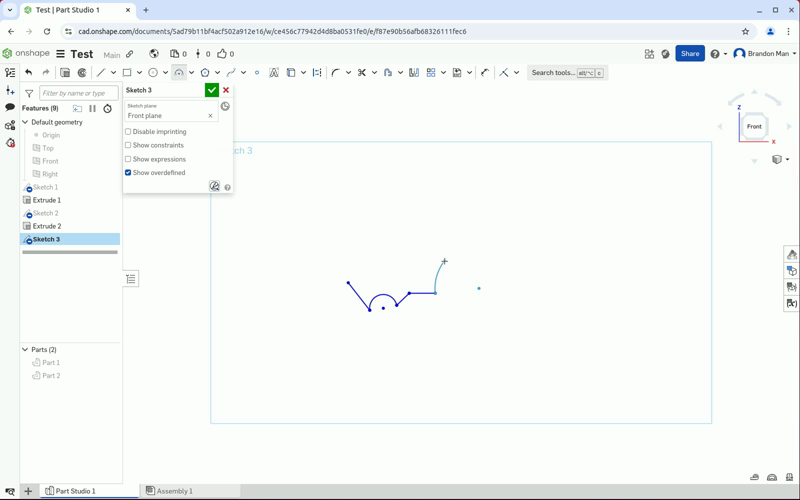
mouse_move(434, 275)
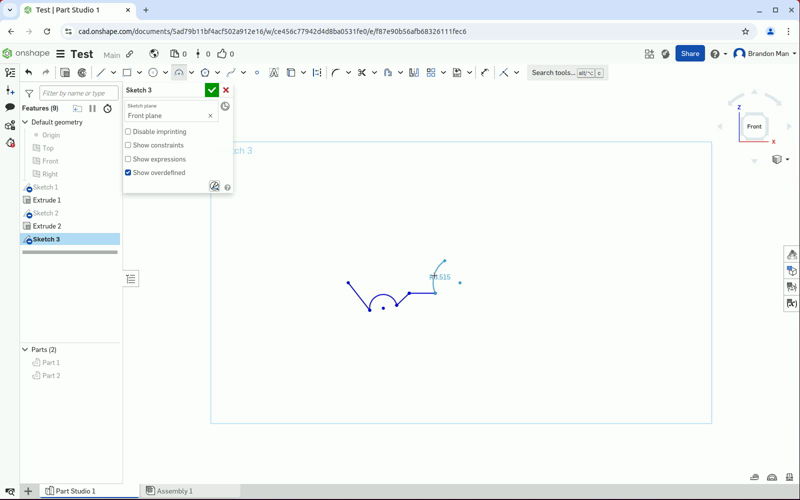
click(434, 275)
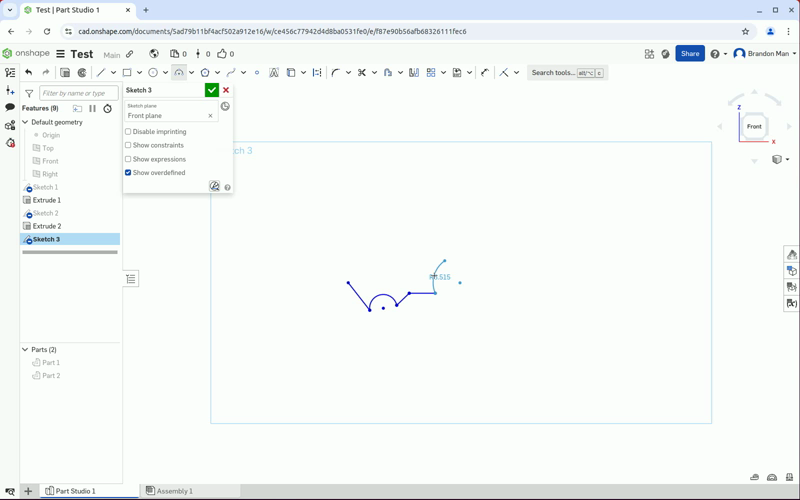
key_up(shift)
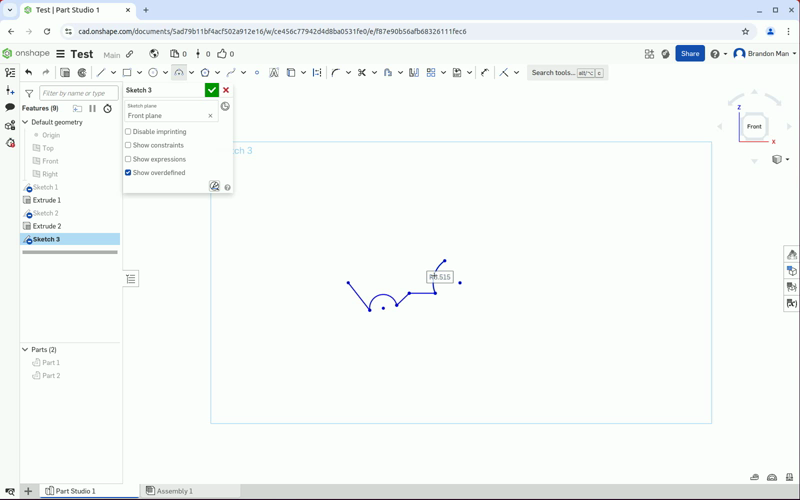
key(esc)
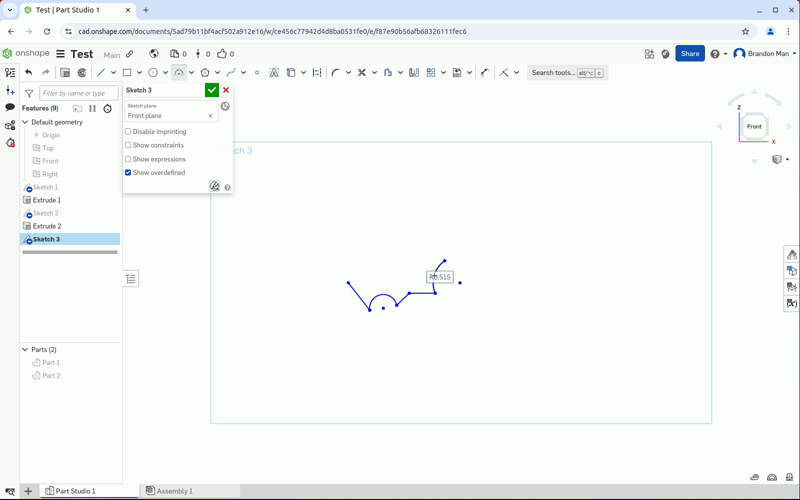
key(l)
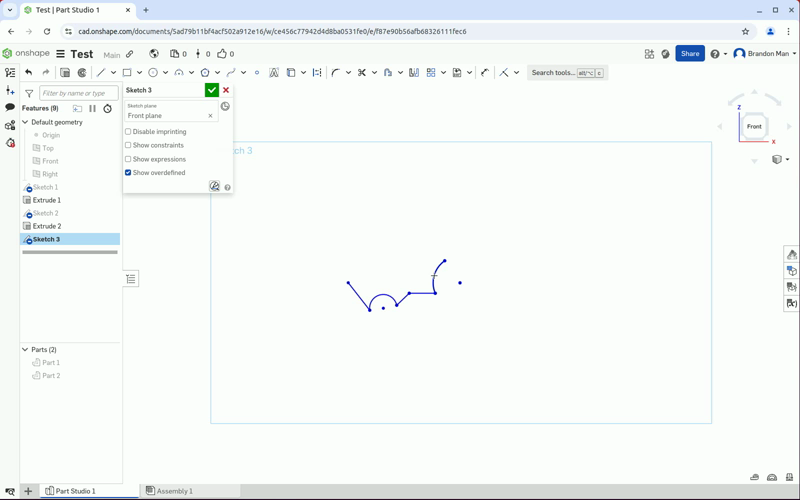
mouse_move(444, 260)
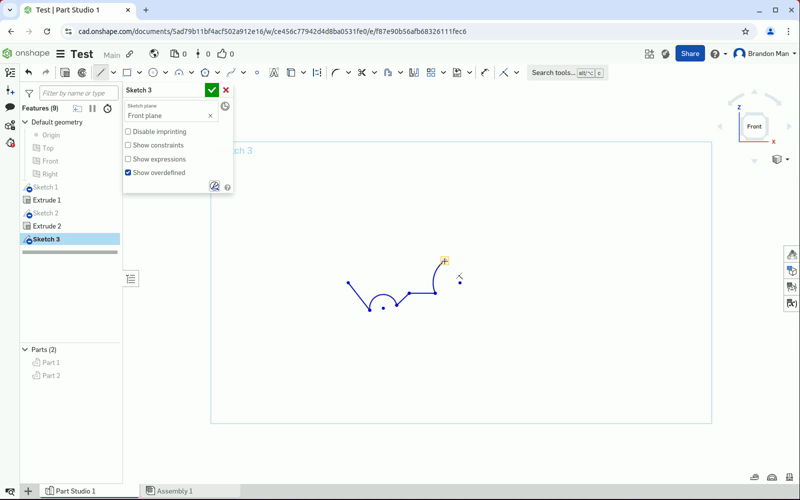
click(444, 260)
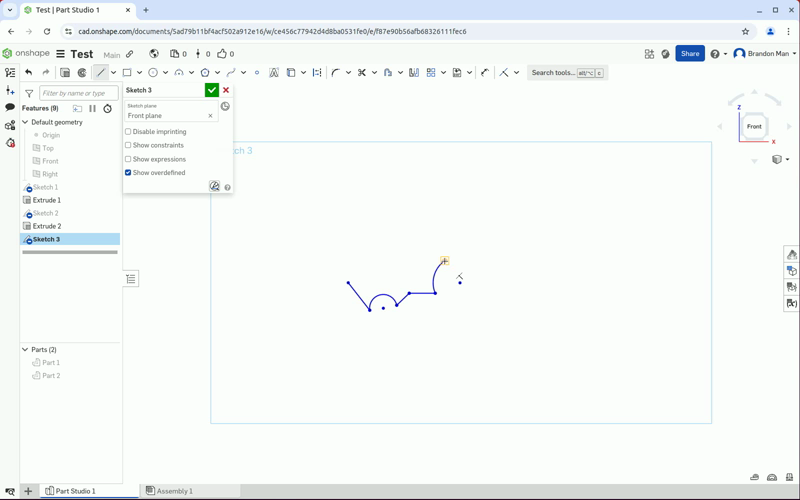
key_down(shift)
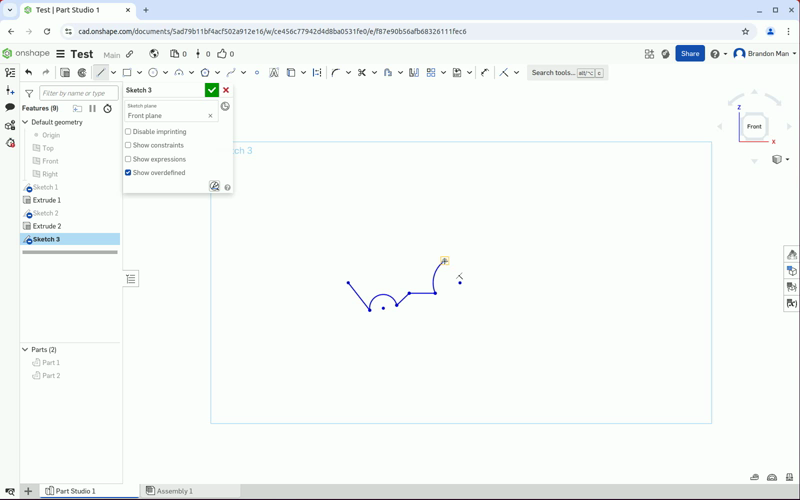
mouse_move(474, 260)
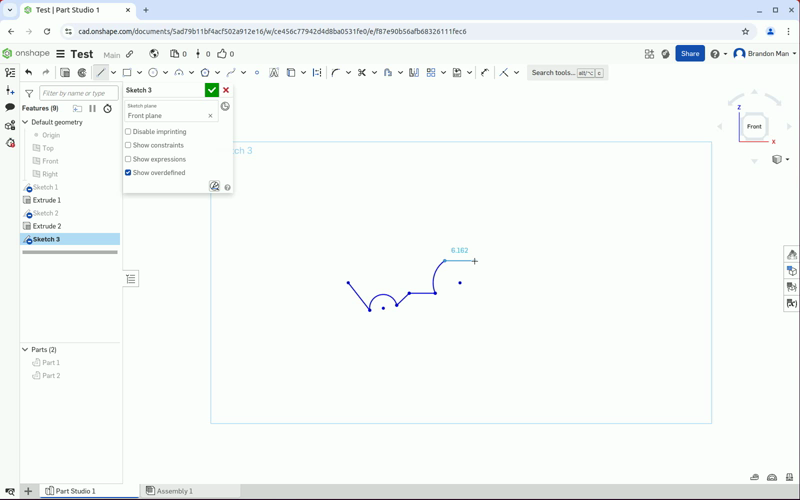
mouse_move(404, 242)
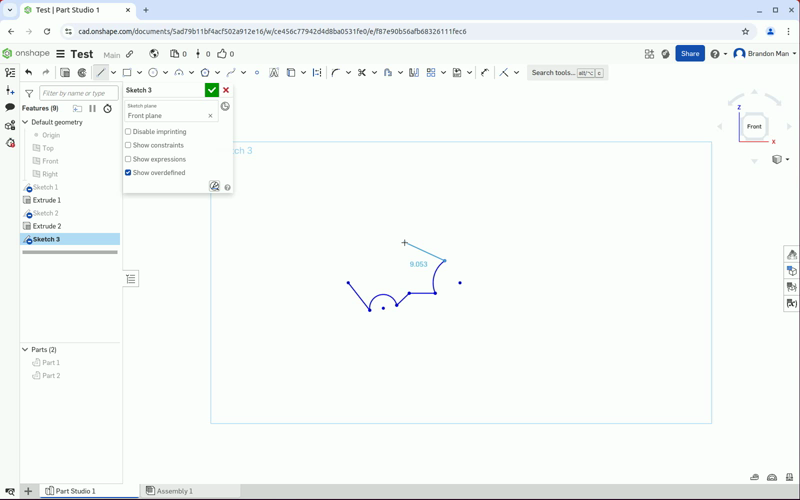
click(404, 242)
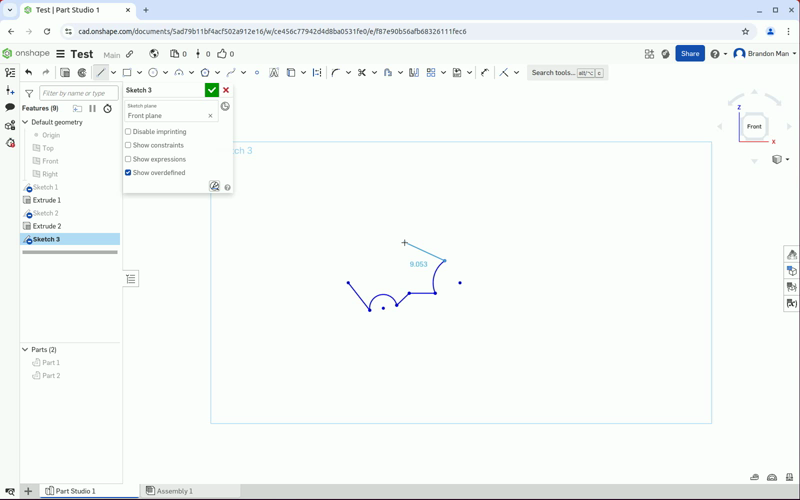
key_up(shift)
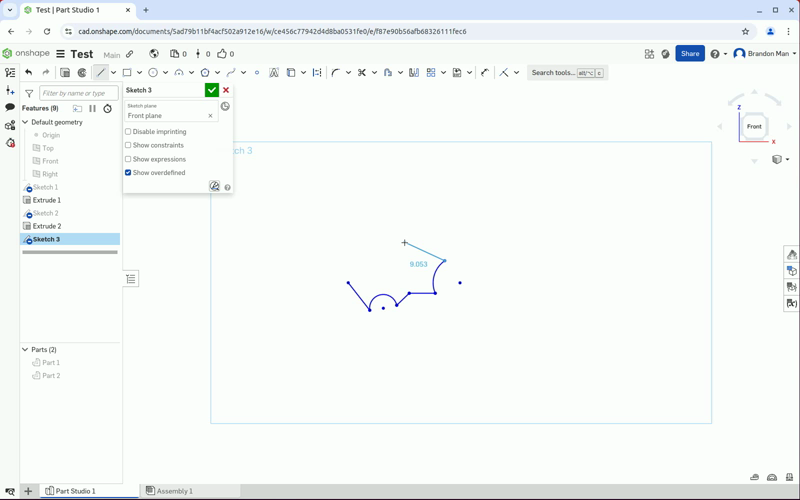
key_down(shift)
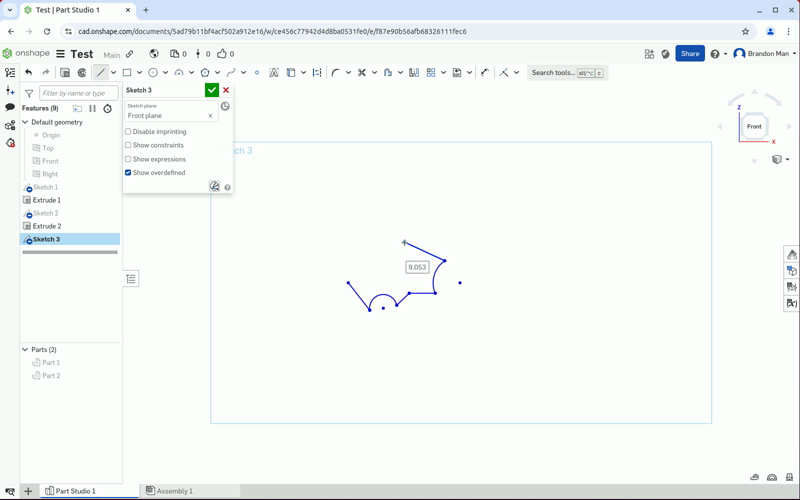
mouse_move(434, 242)
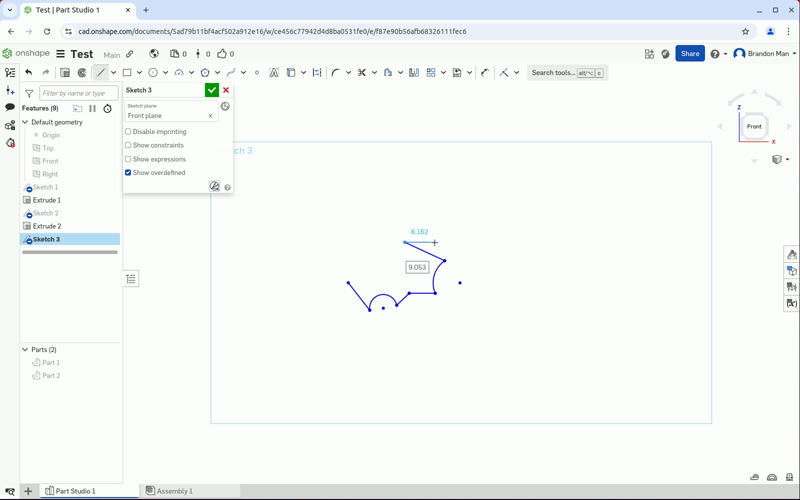
mouse_move(393, 233)
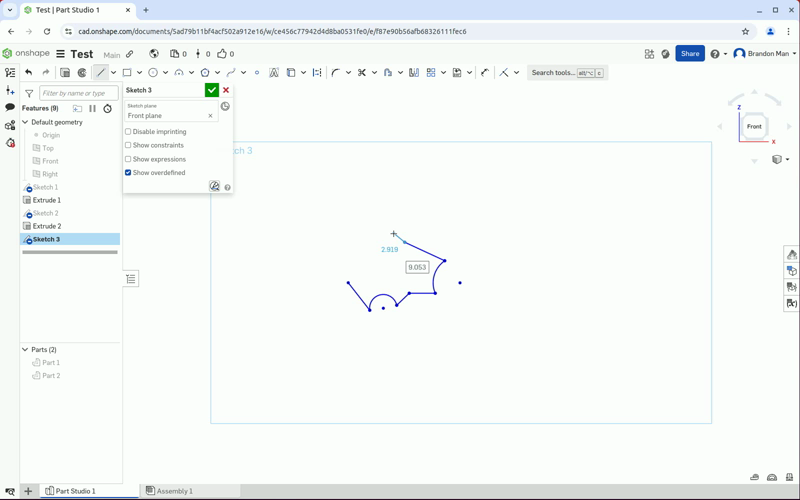
click(393, 233)
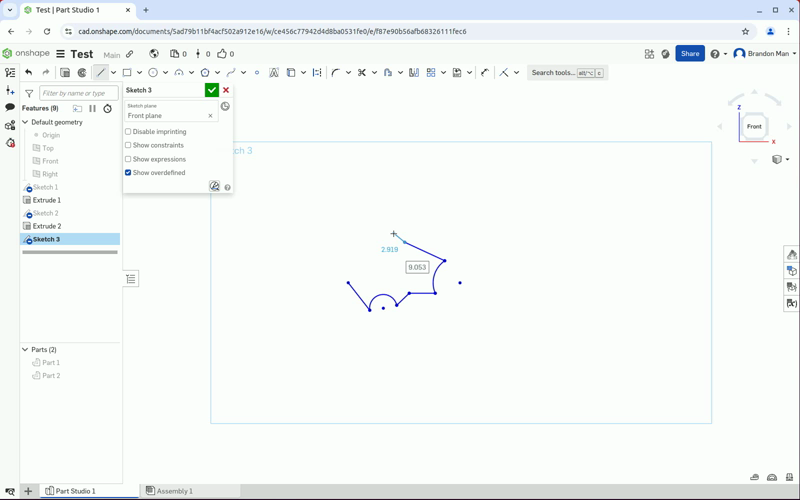
key_up(shift)
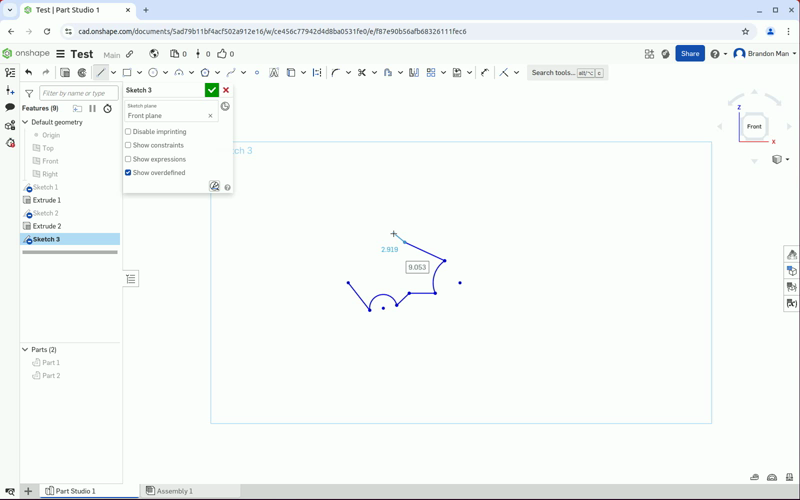
key(esc)
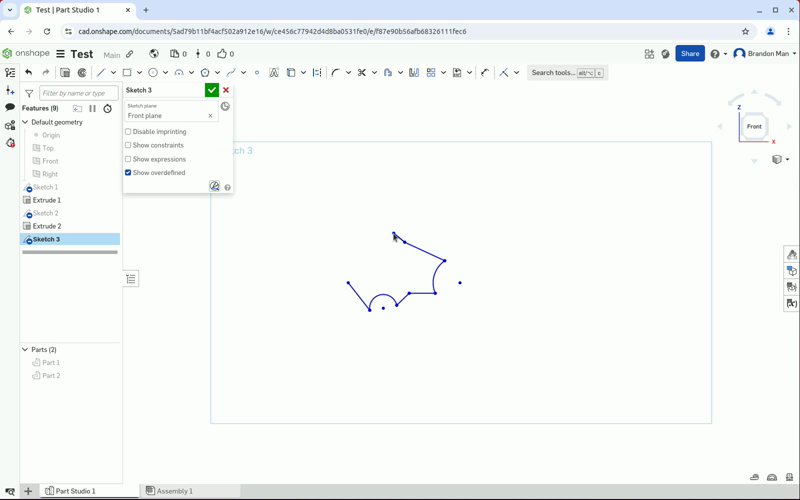
key(a)
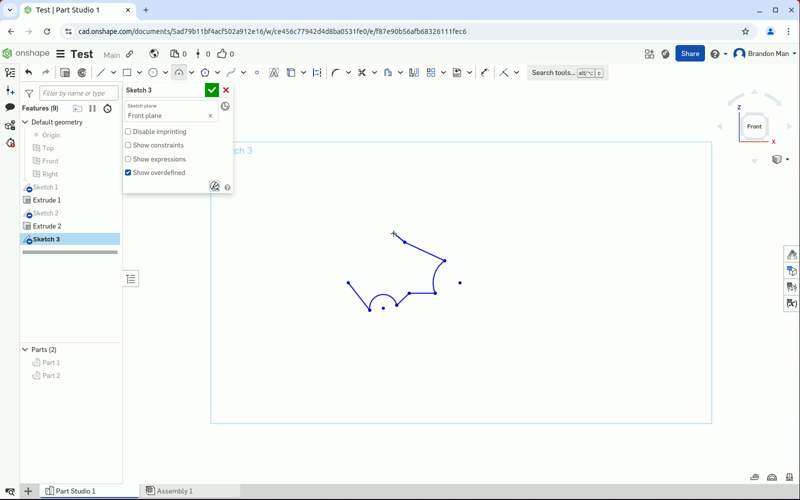
mouse_move(393, 233)
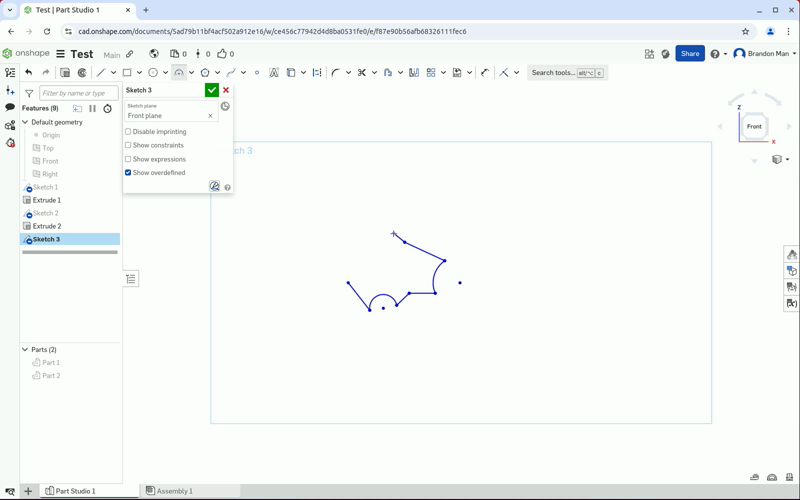
click(393, 233)
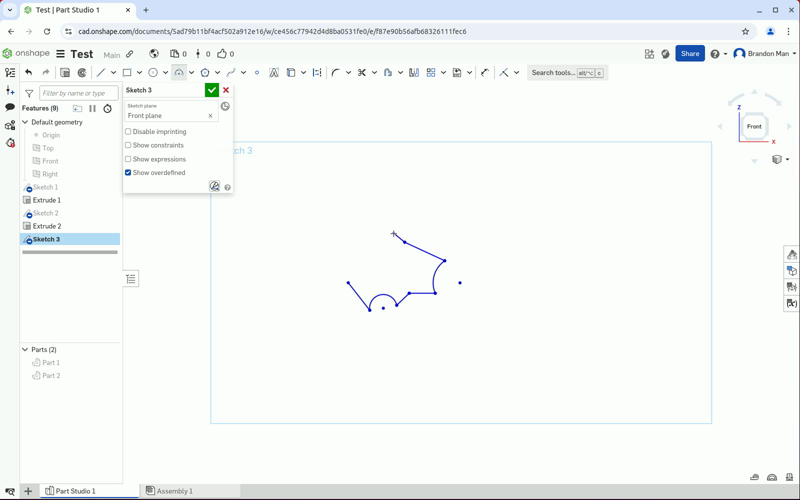
key_down(shift)
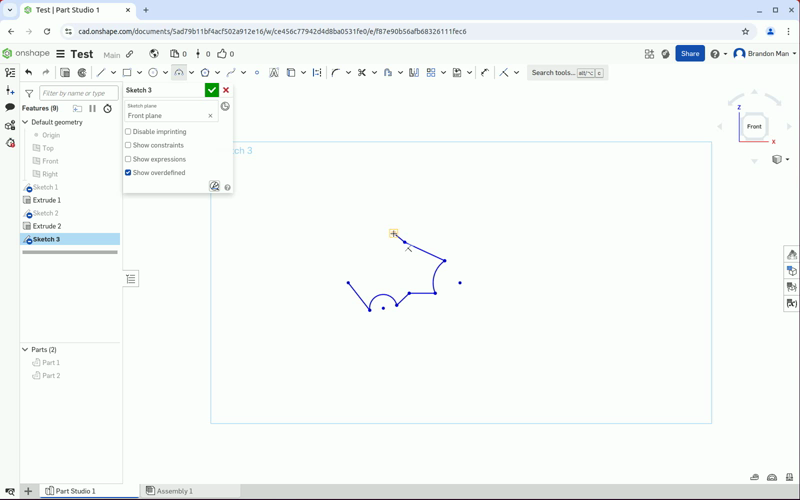
mouse_move(359, 233)
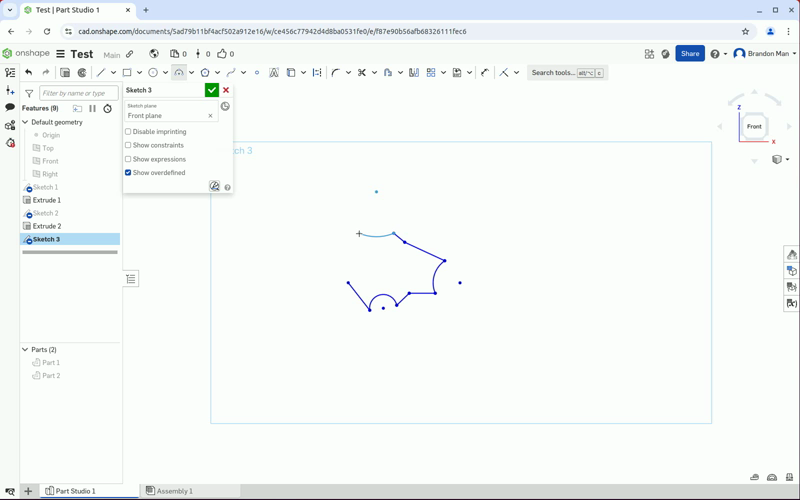
click(359, 233)
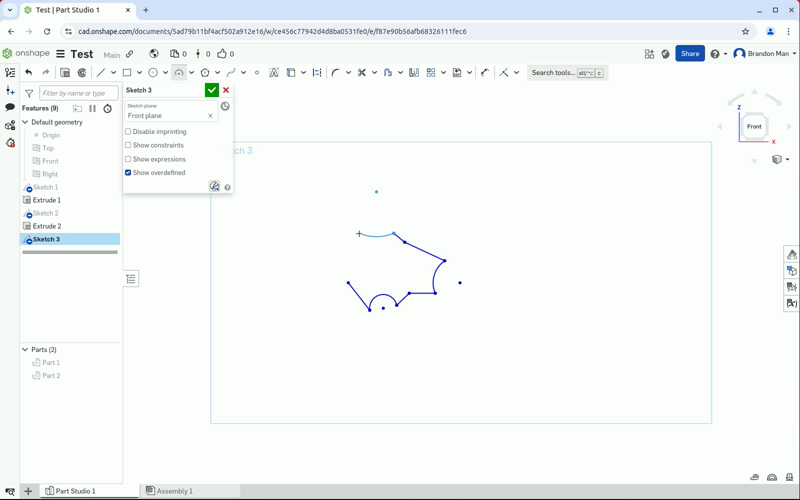
mouse_move(376, 241)
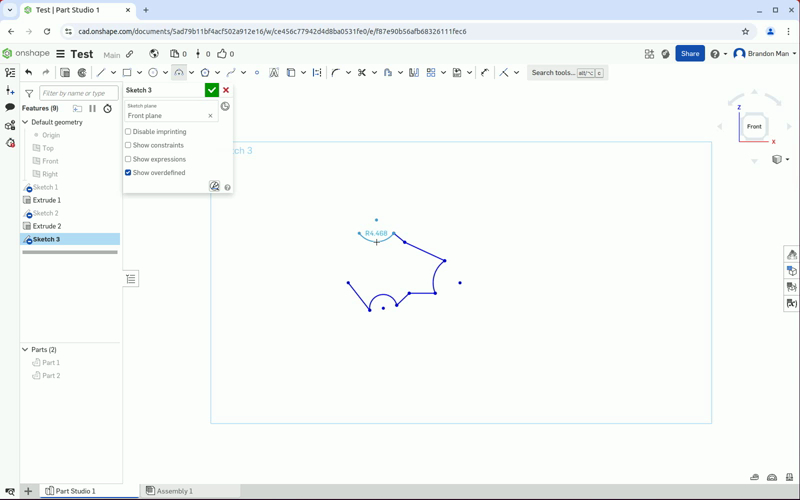
click(376, 241)
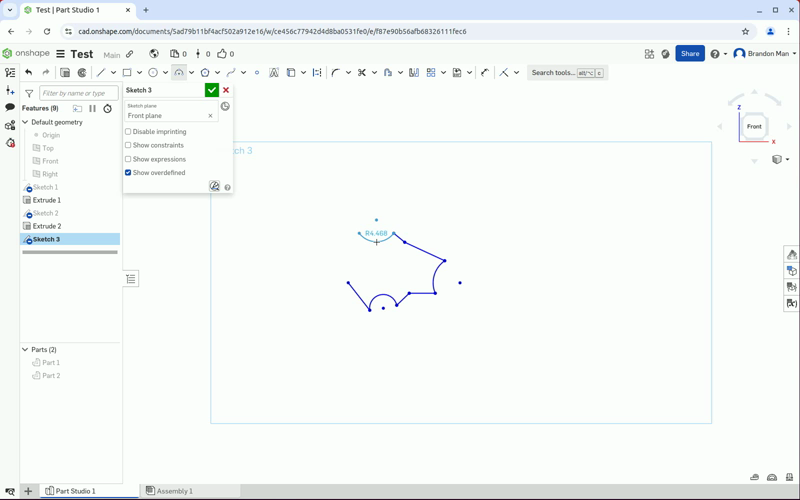
key_up(shift)
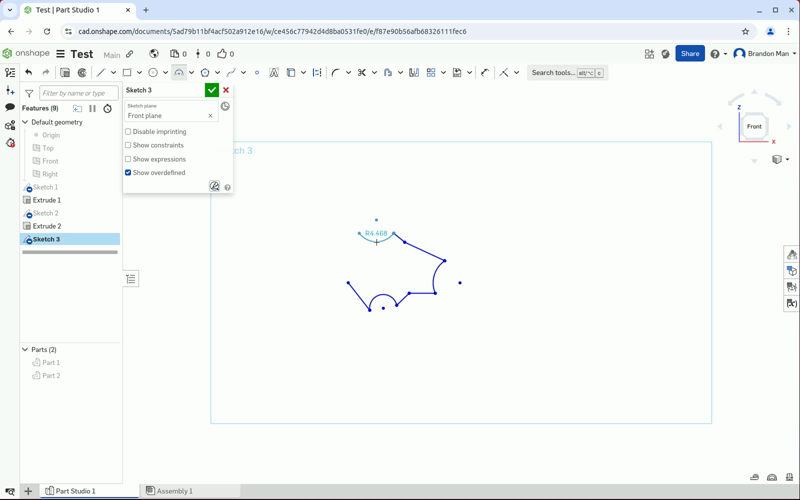
key(esc)
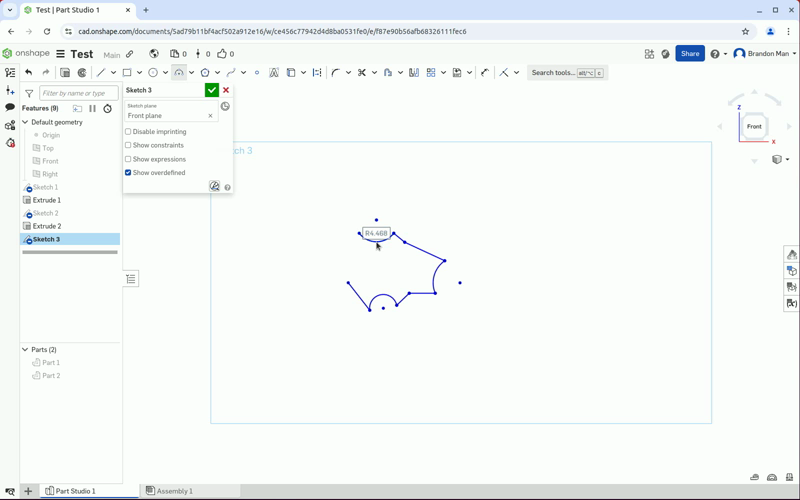
key(l)
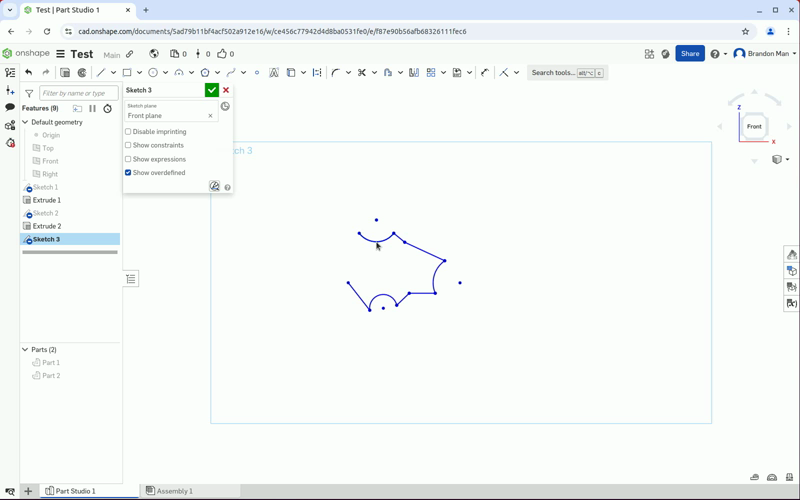
mouse_move(359, 233)
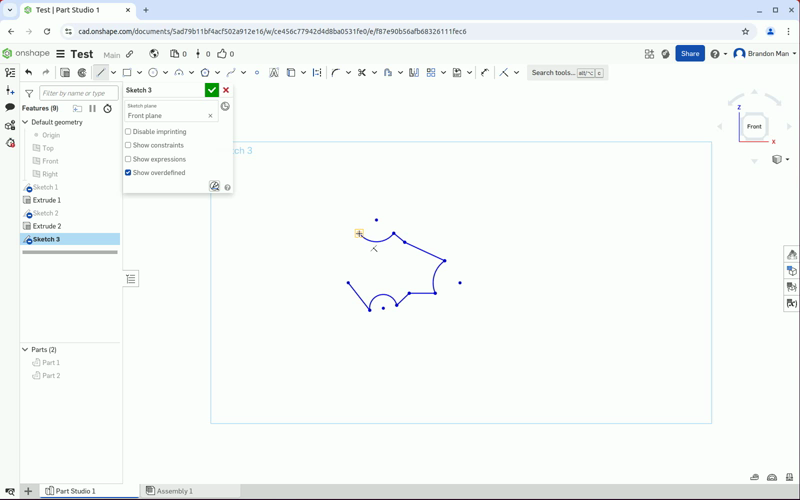
click(359, 233)
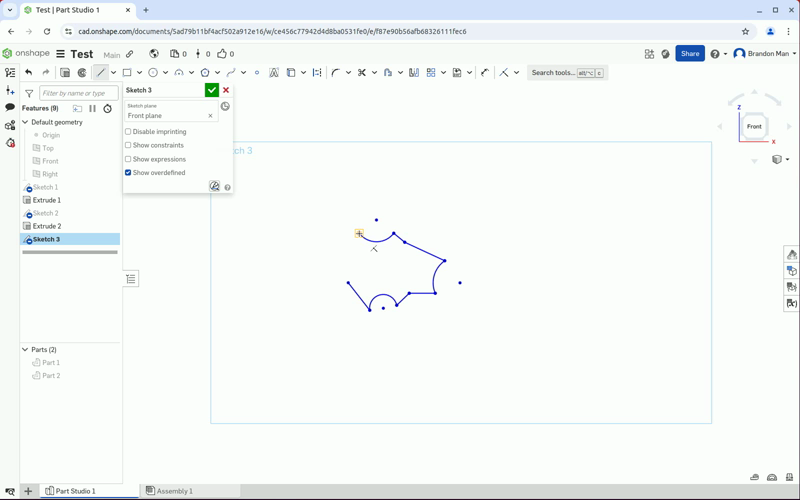
key_down(shift)
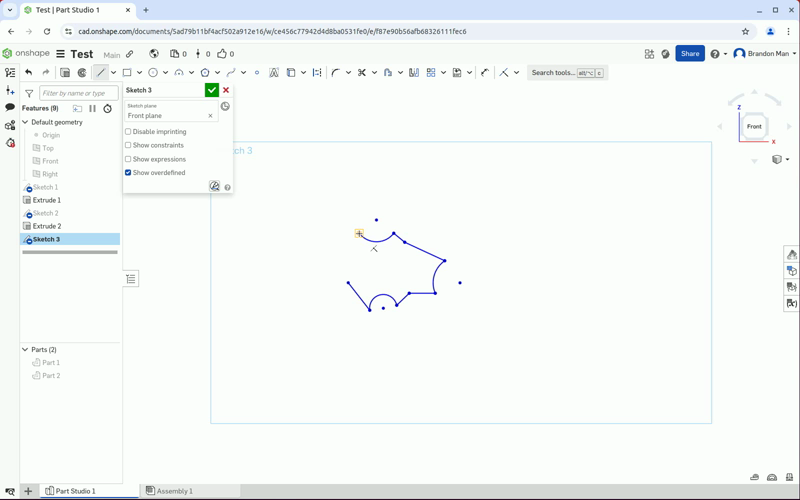
mouse_move(389, 233)
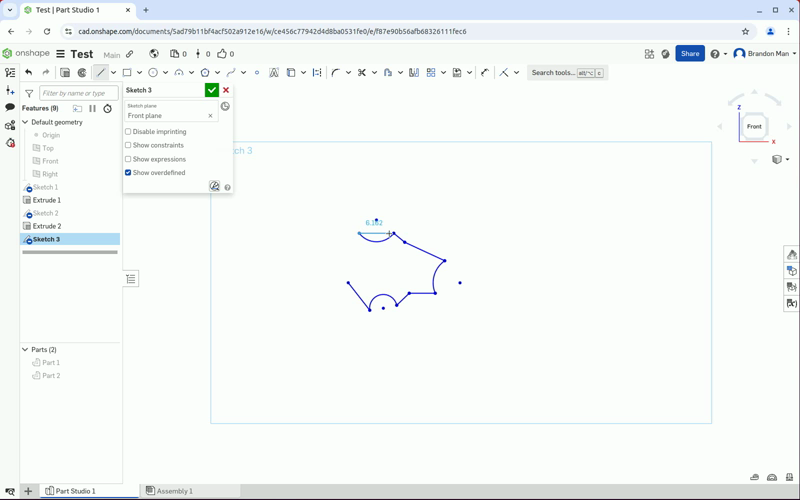
mouse_move(348, 259)
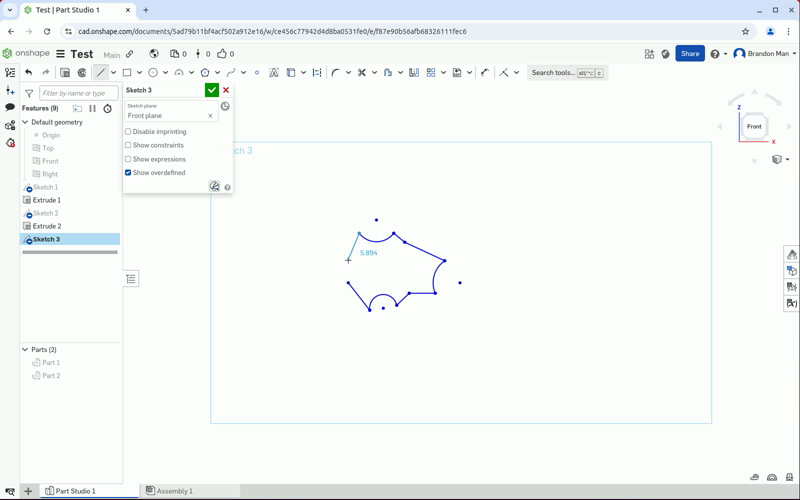
click(348, 259)
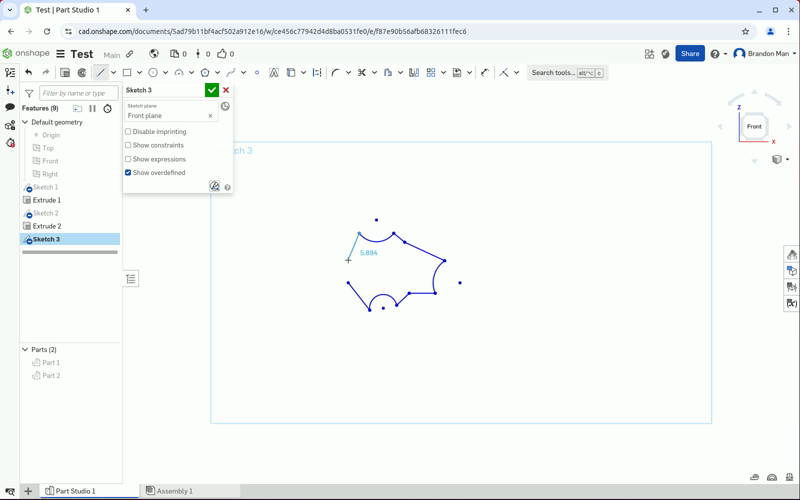
key_up(shift)
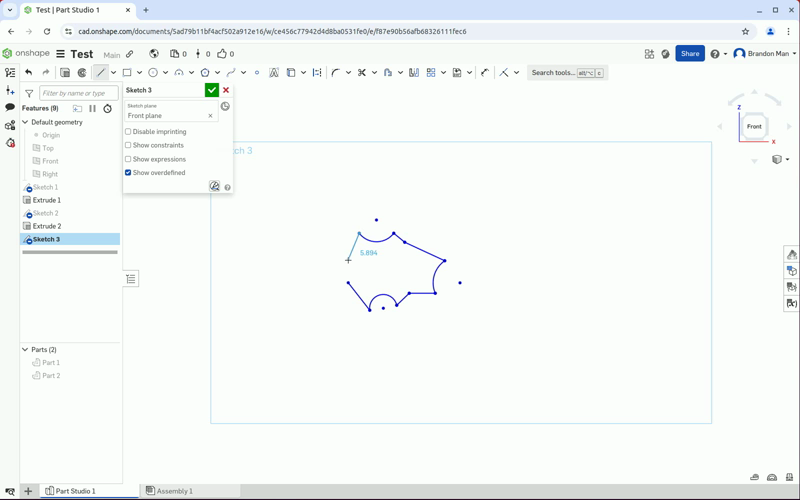
key(esc)
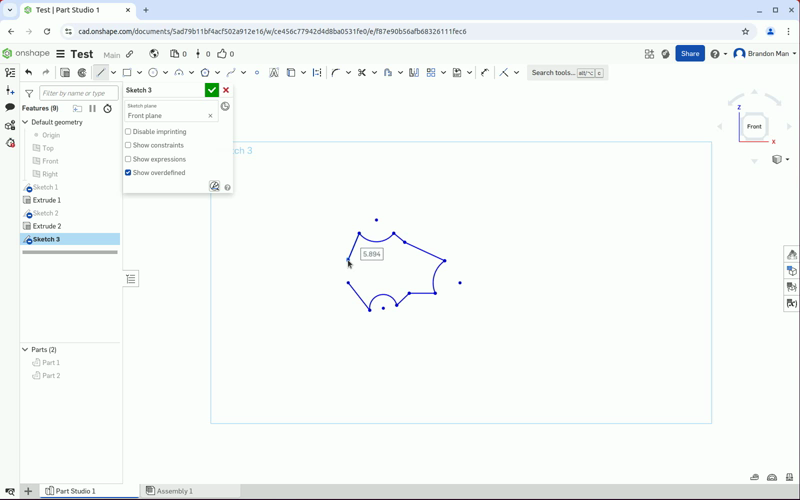
key(a)
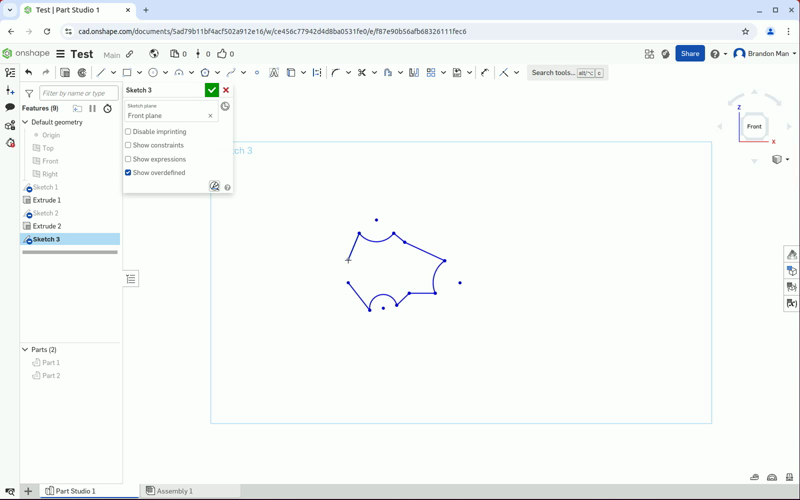
mouse_move(348, 259)
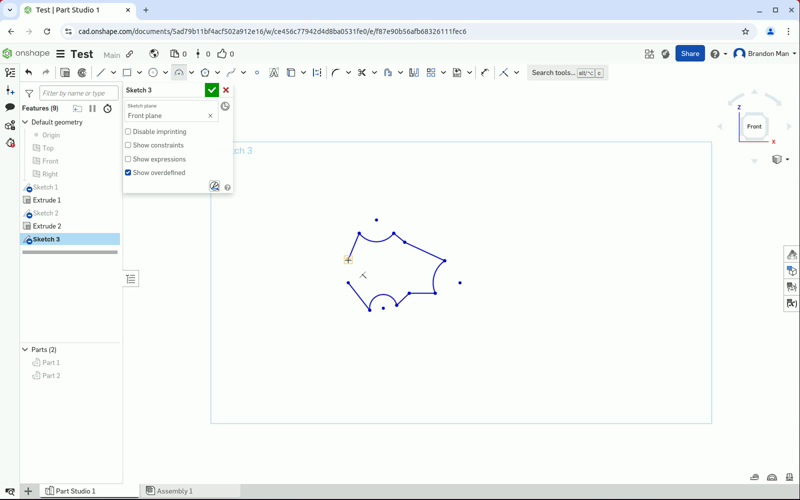
click(348, 259)
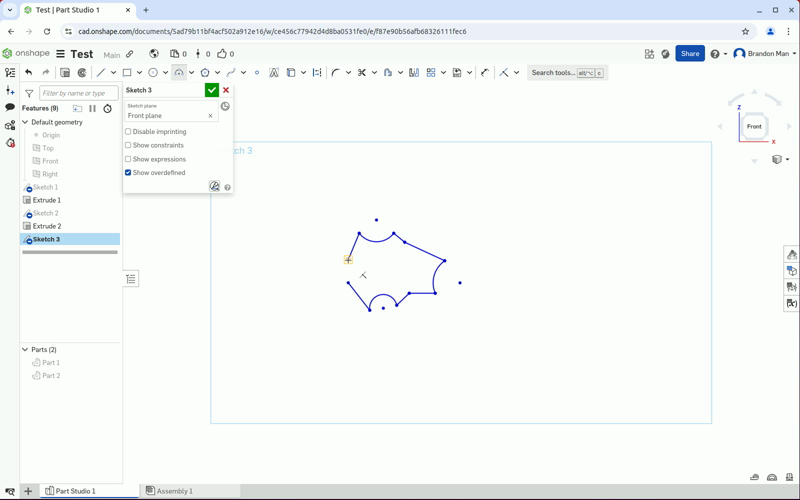
mouse_move(348, 282)
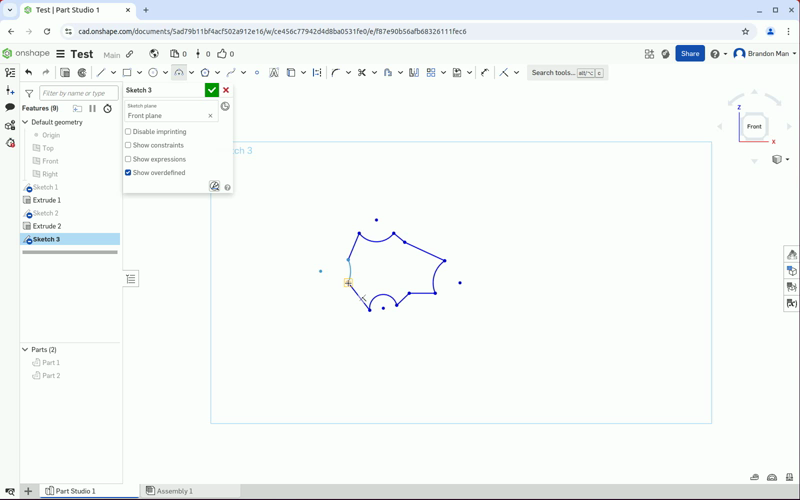
click(348, 282)
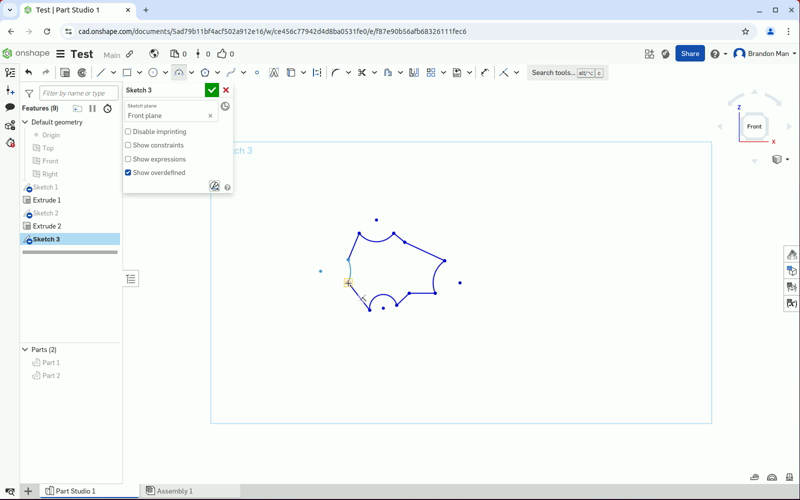
key_down(shift)
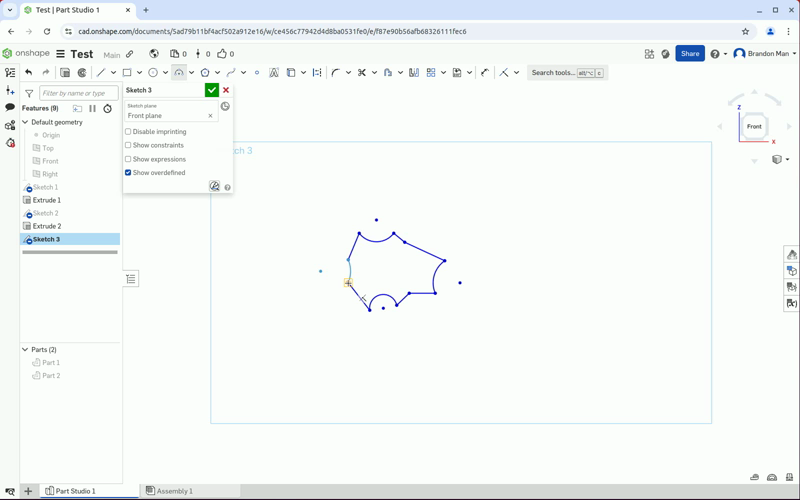
mouse_move(360, 271)
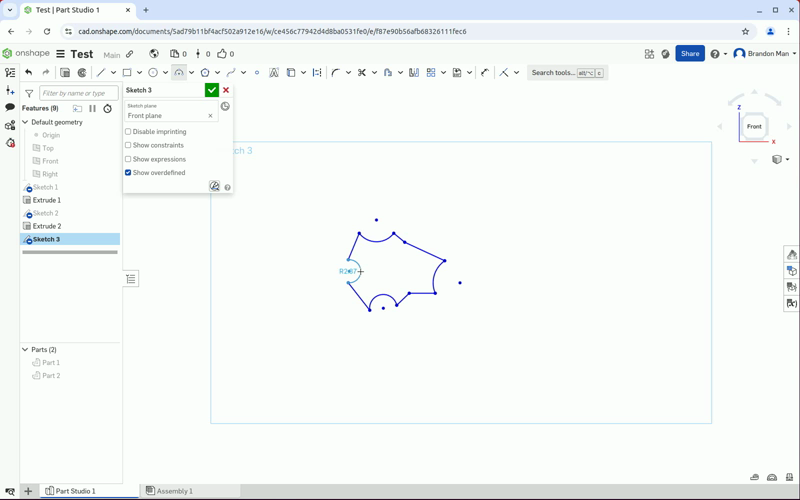
click(360, 271)
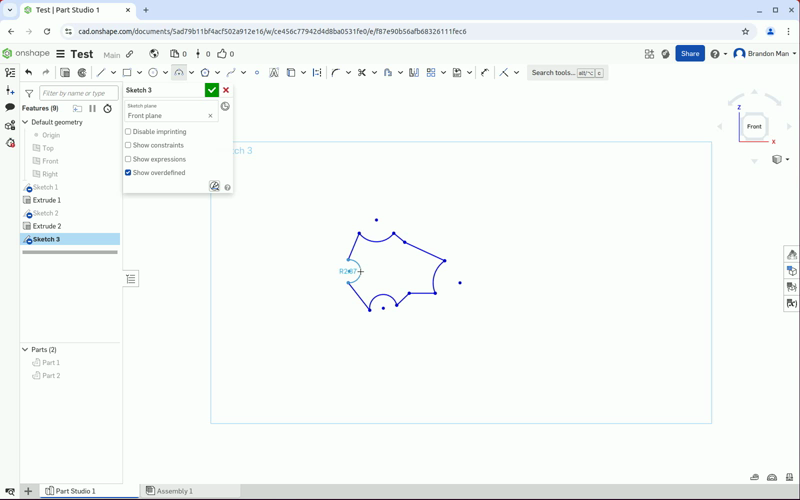
key_up(shift)
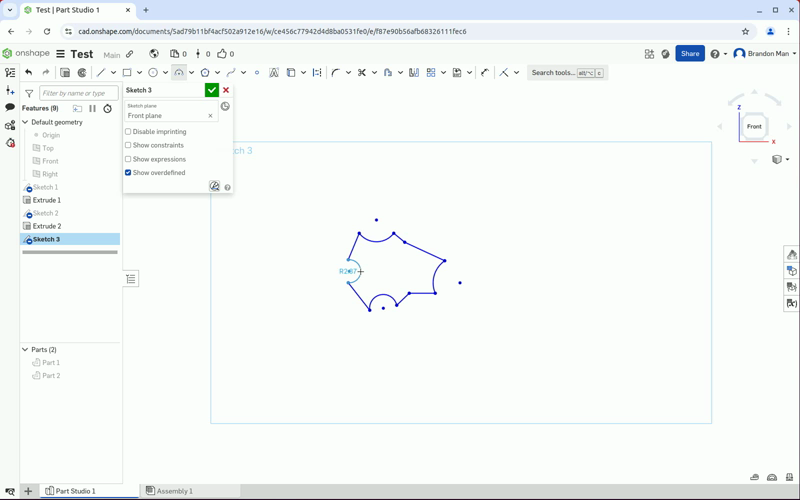
key(esc)
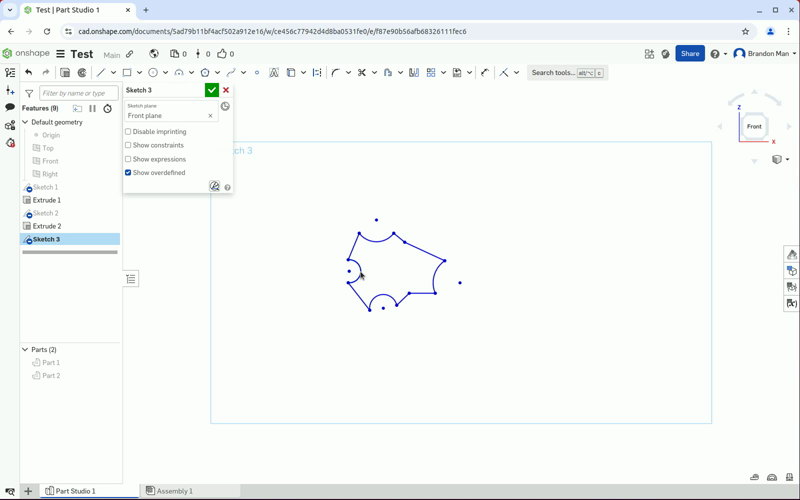
mouse_move(394, 241)
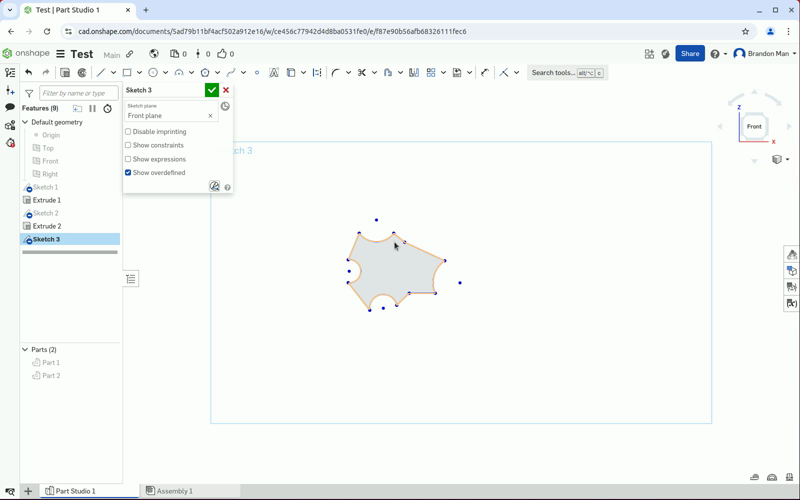
click(394, 241)
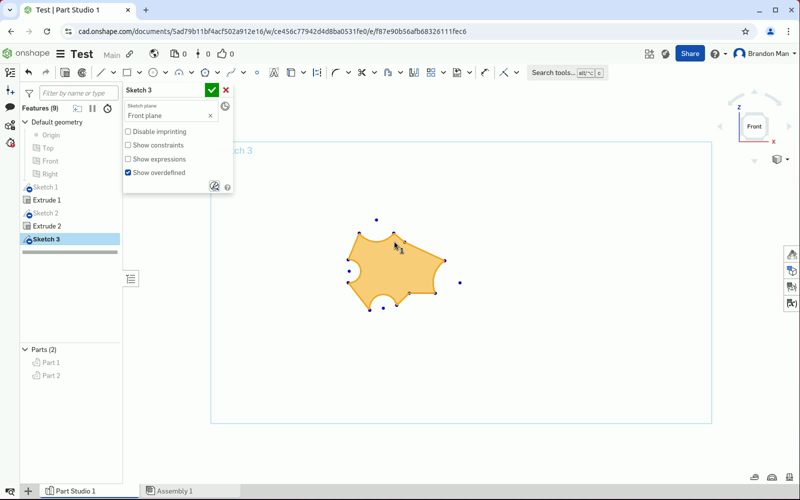
mouse_move(73, 352)
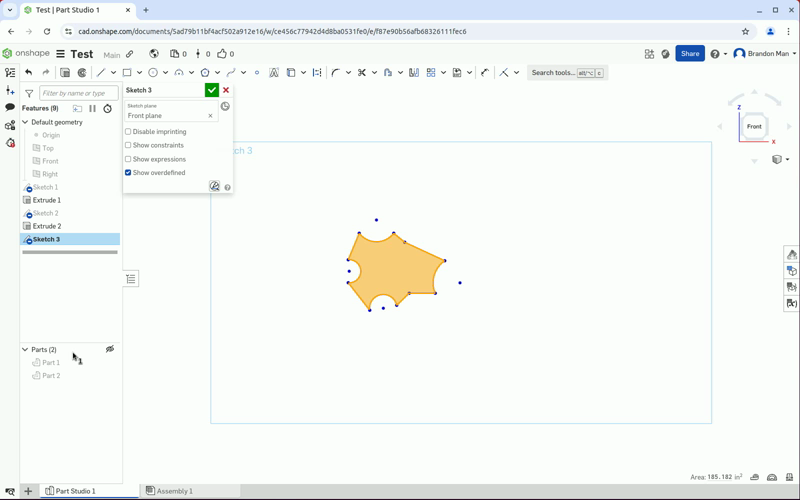
key(shift+y)
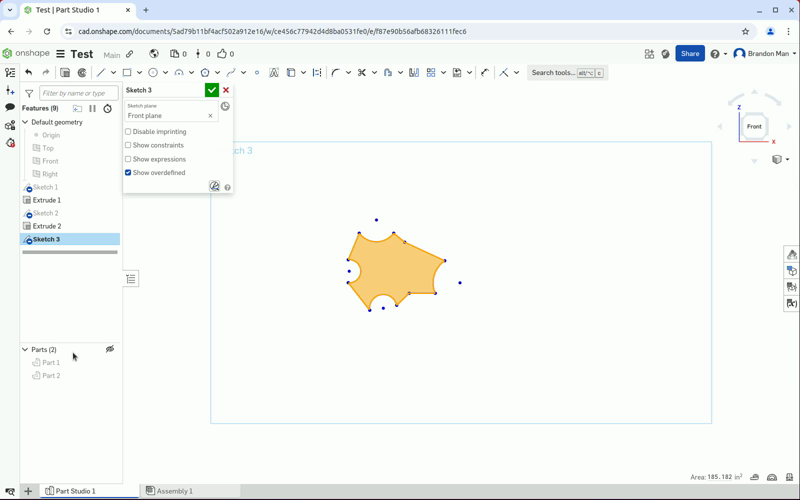
key(shift+e)
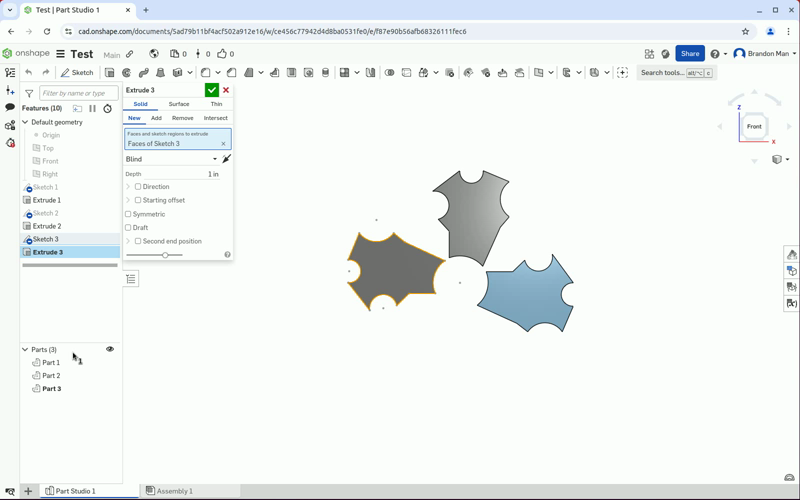
mouse_move(143, 106)
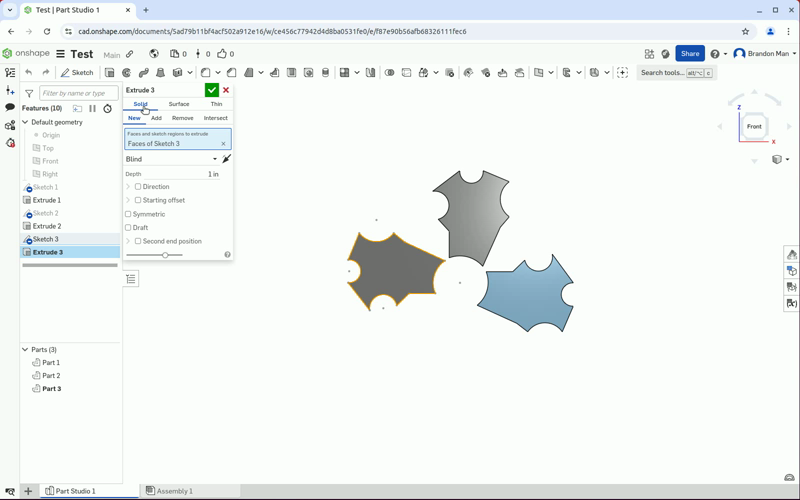
click(143, 106)
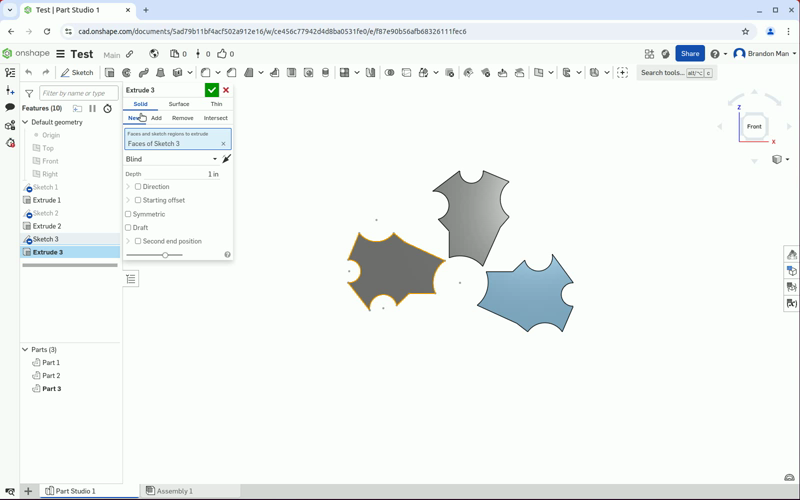
mouse_move(137, 120)
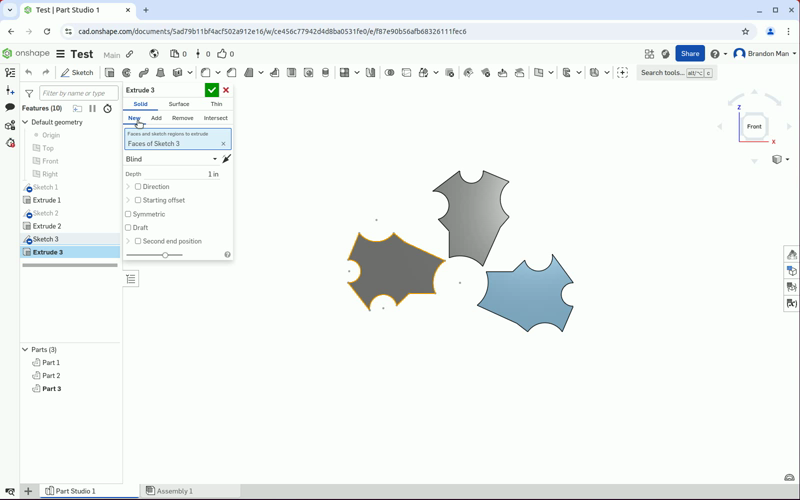
click(137, 120)
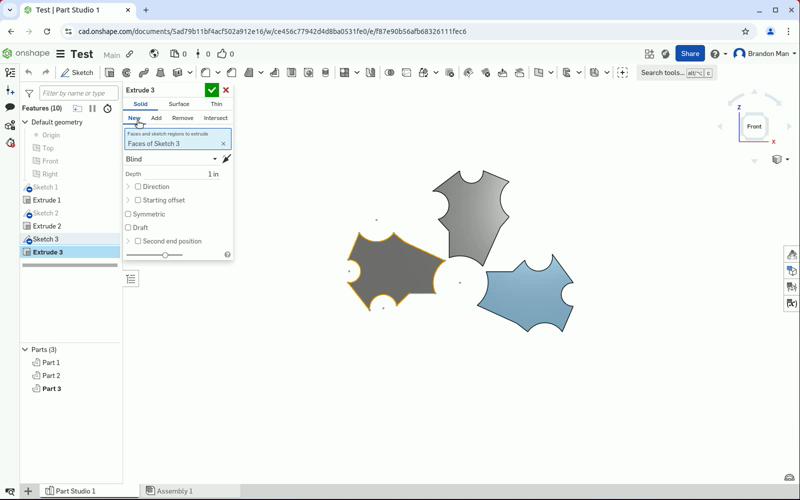
key(tab, 4)
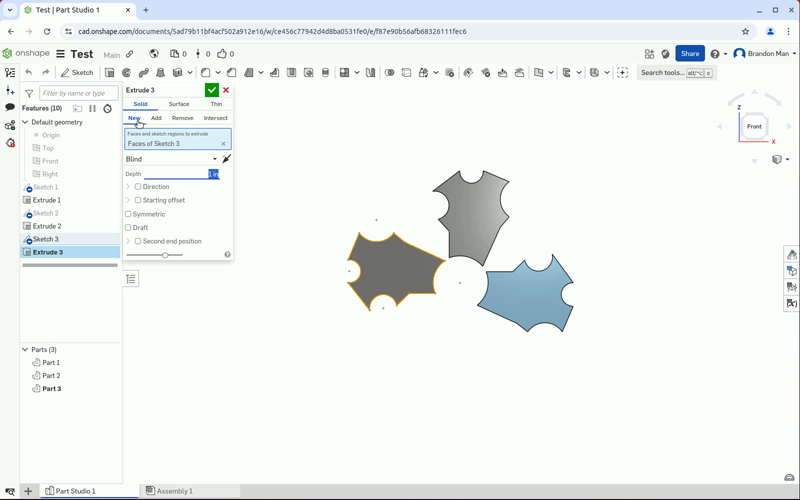
text(10.832)
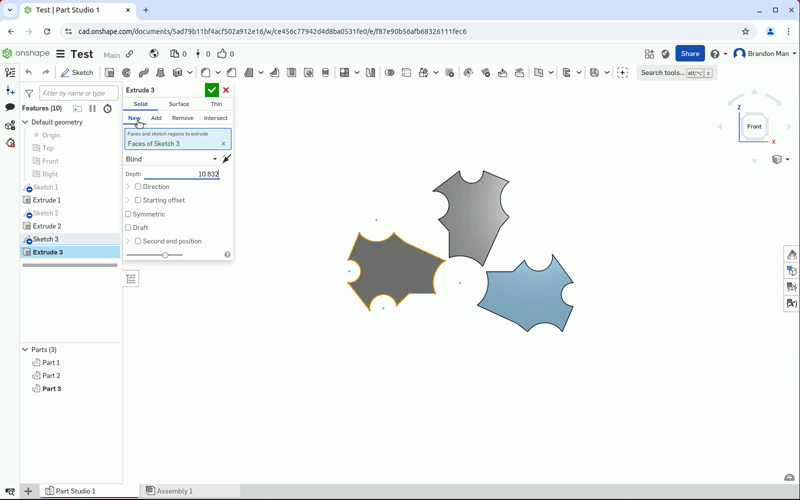
key(enter)
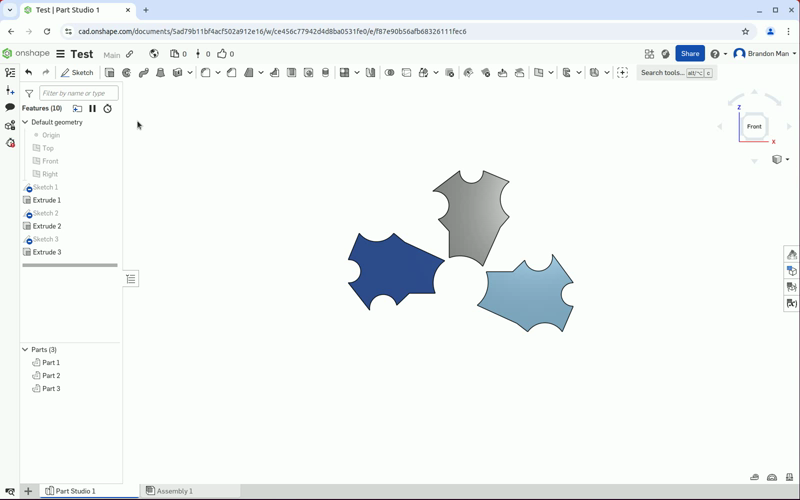
key(shift+h)
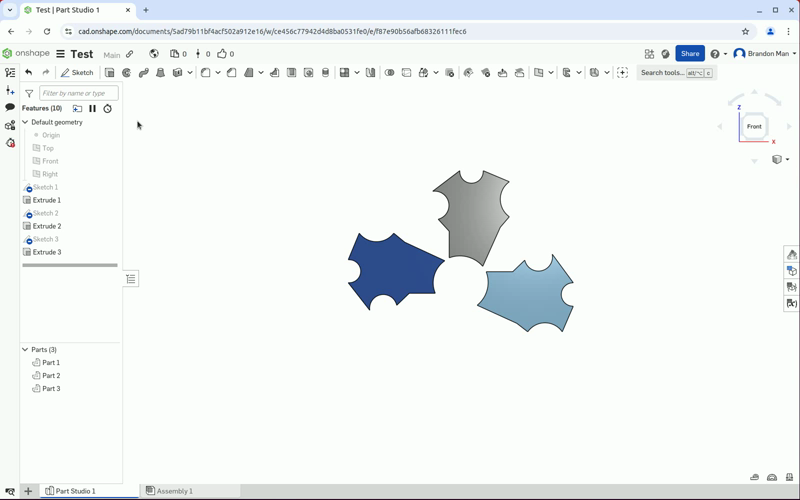
key(shift+h)
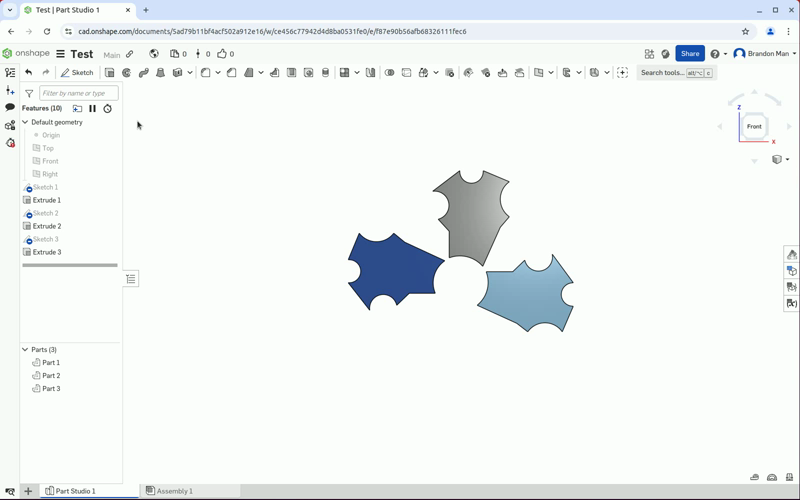
mouse_move(73, 189)
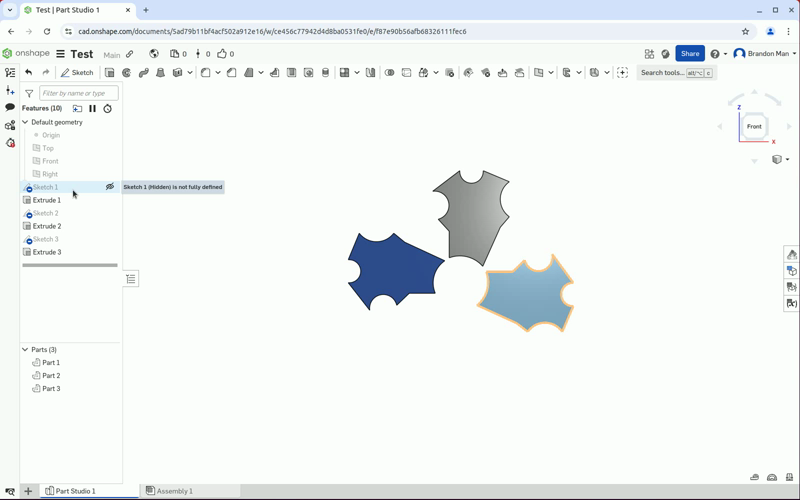
click(73, 189)
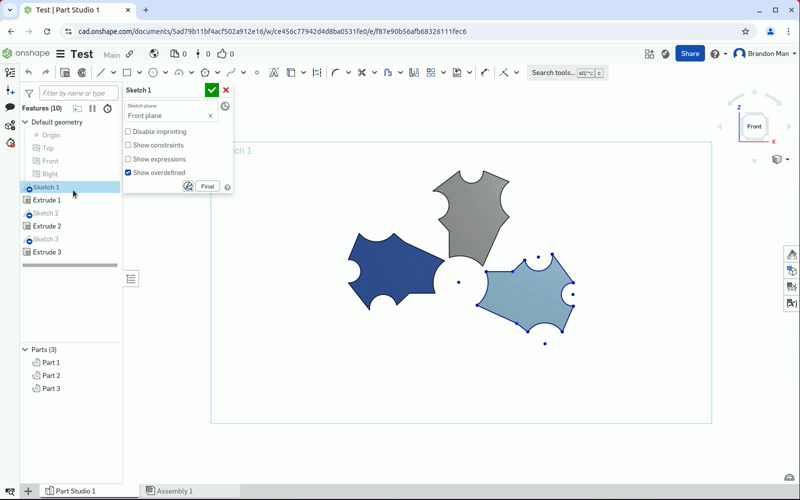
mouse_move(229, 92)
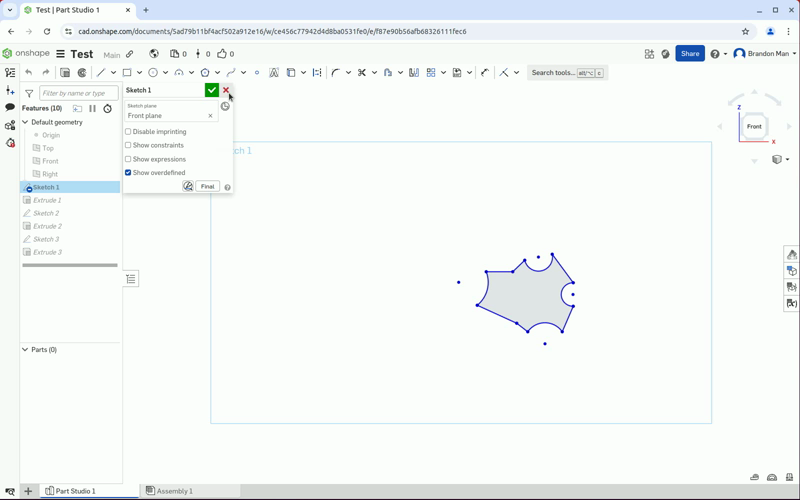
click(229, 92)
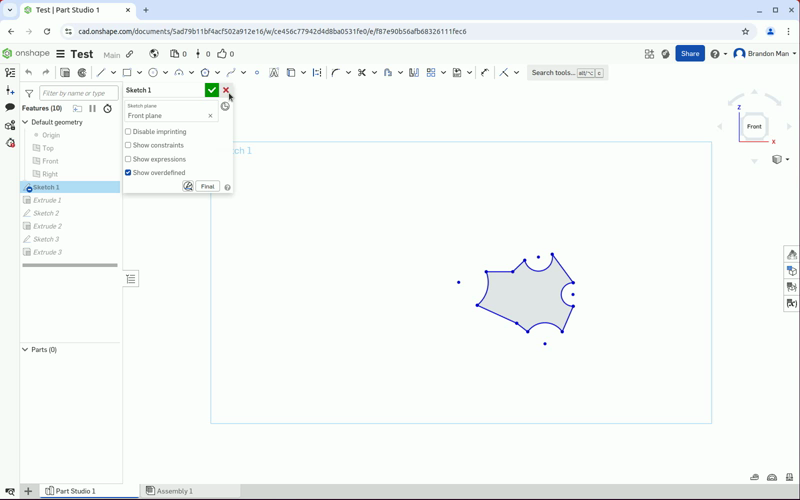
key(shift+s)
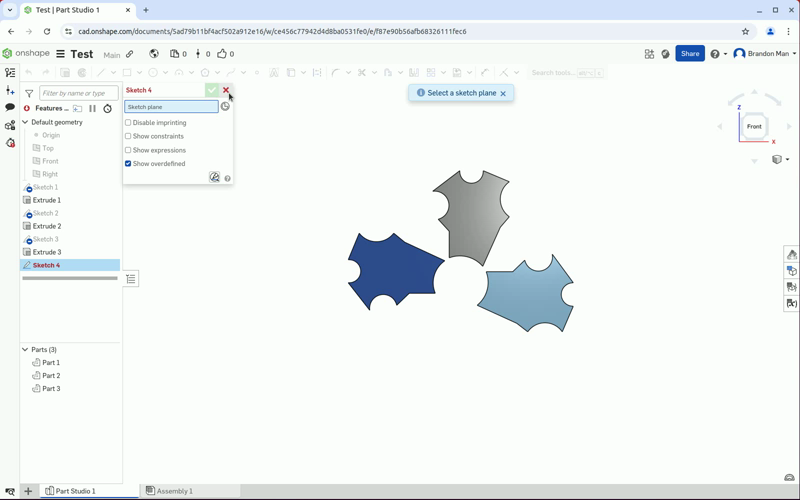
mouse_move(73, 163)
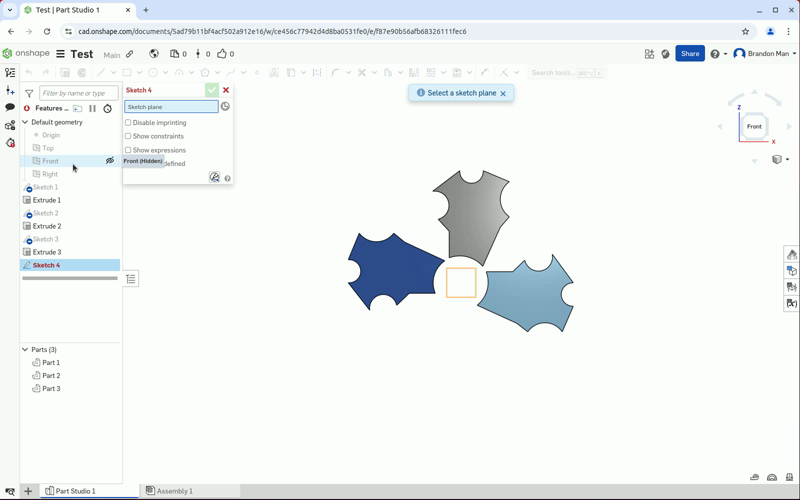
click(73, 163)
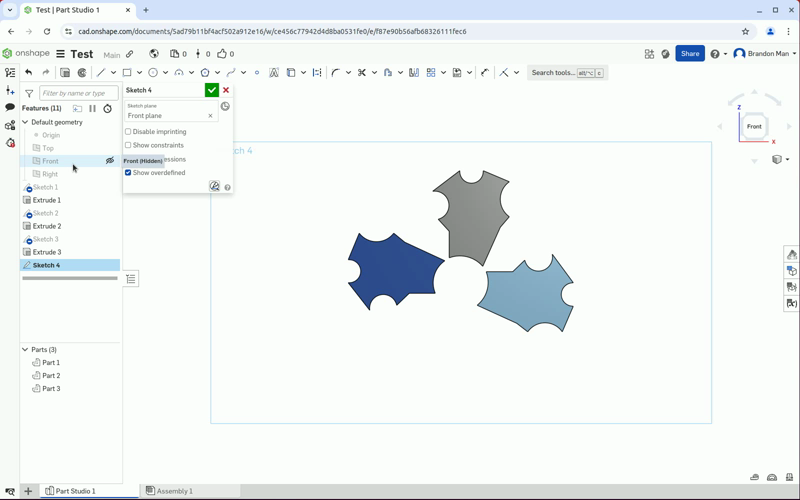
mouse_move(73, 352)
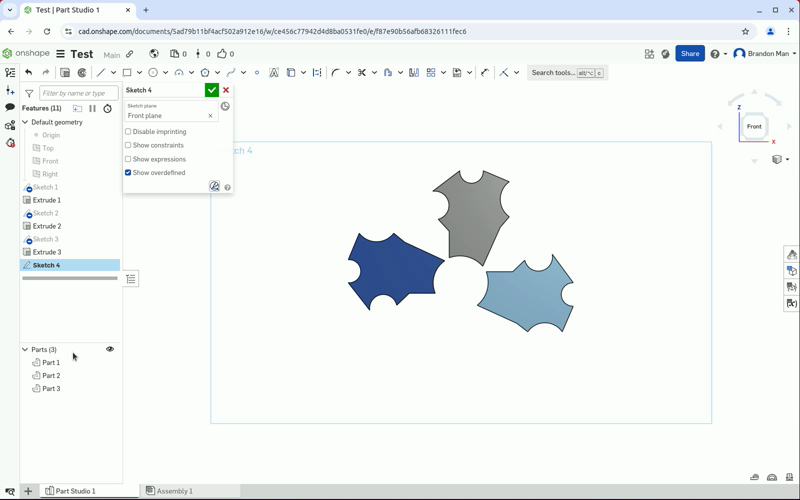
key(y)
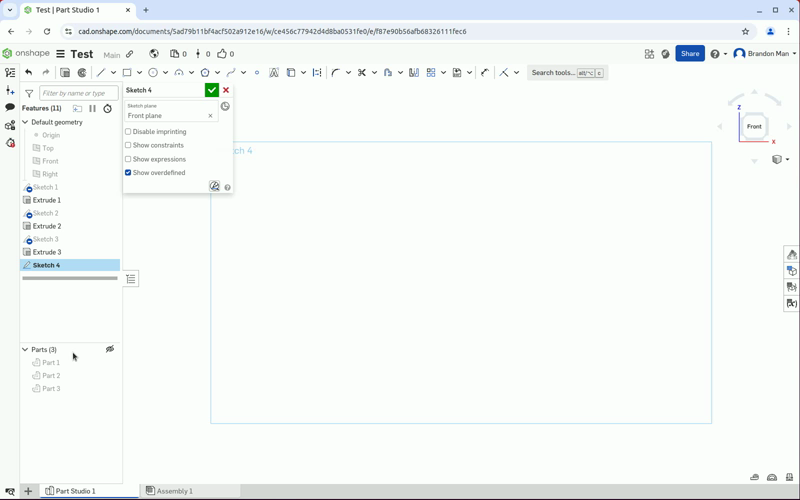
key(l)
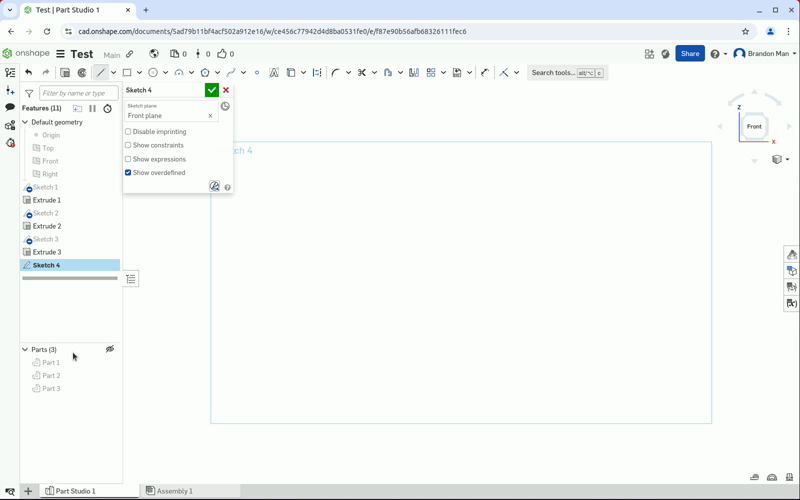
key_down(shift)
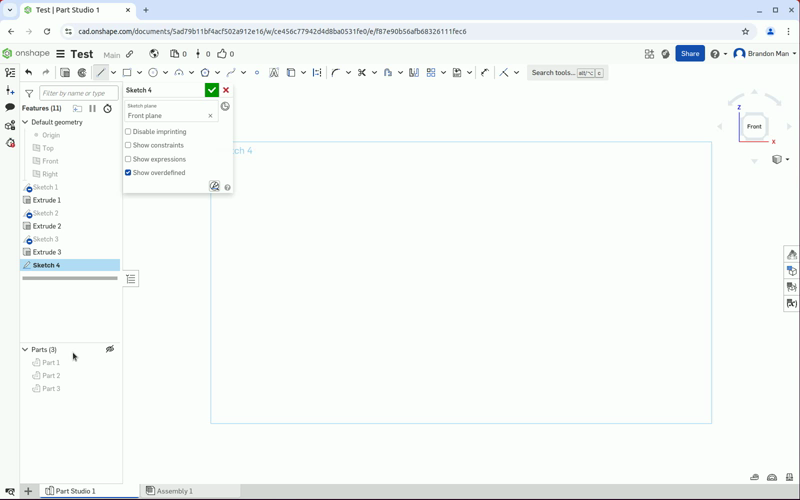
mouse_move(411, 383)
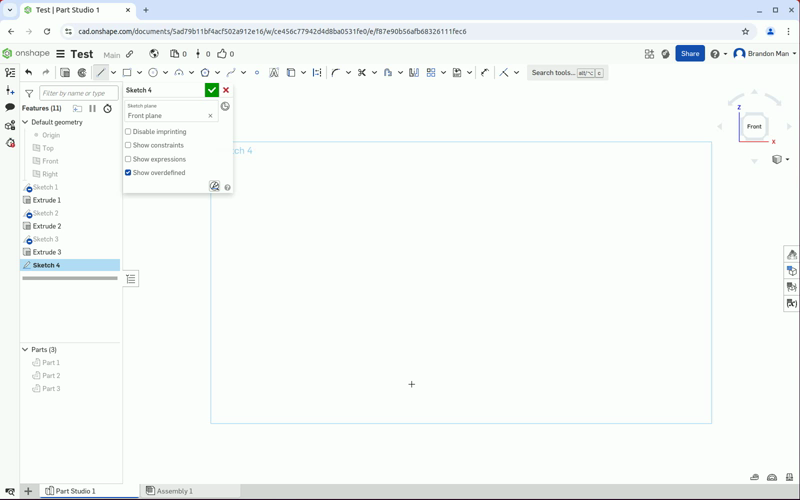
click(411, 383)
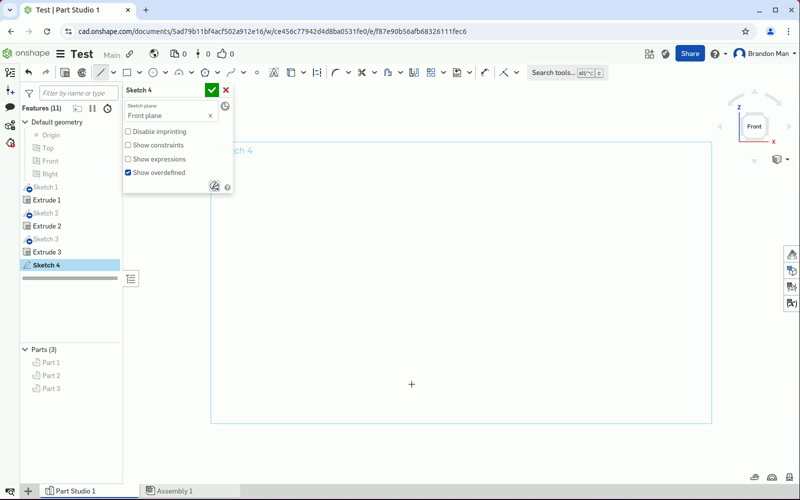
key_up(shift)
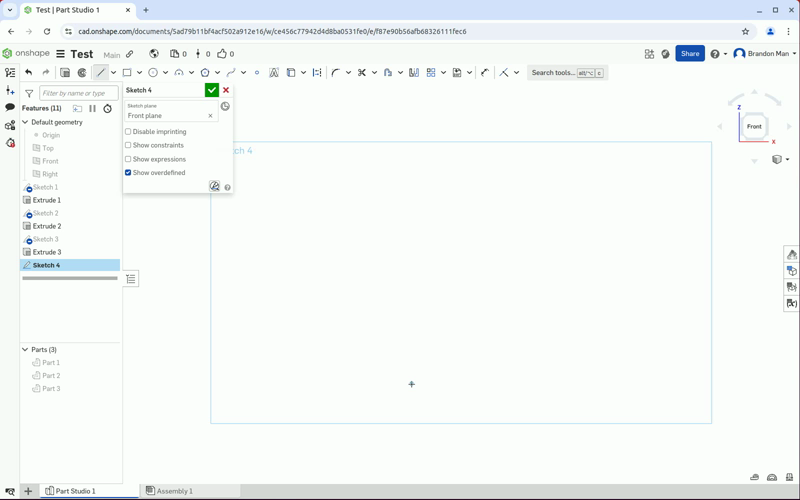
key_down(shift)
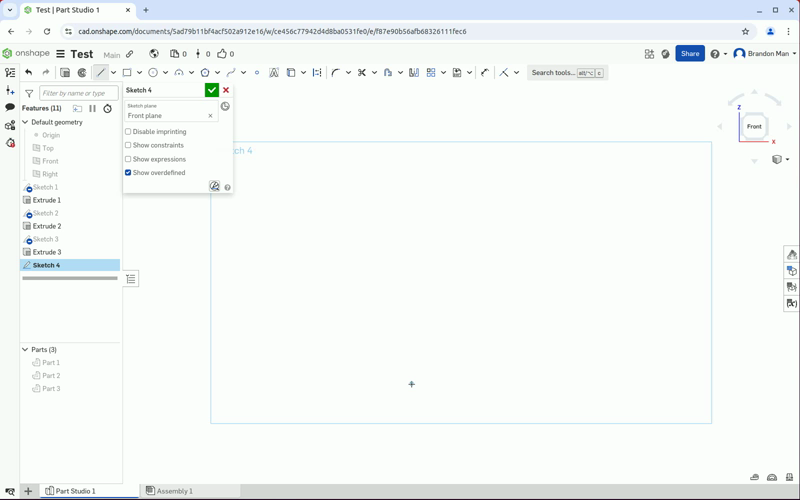
mouse_move(441, 383)
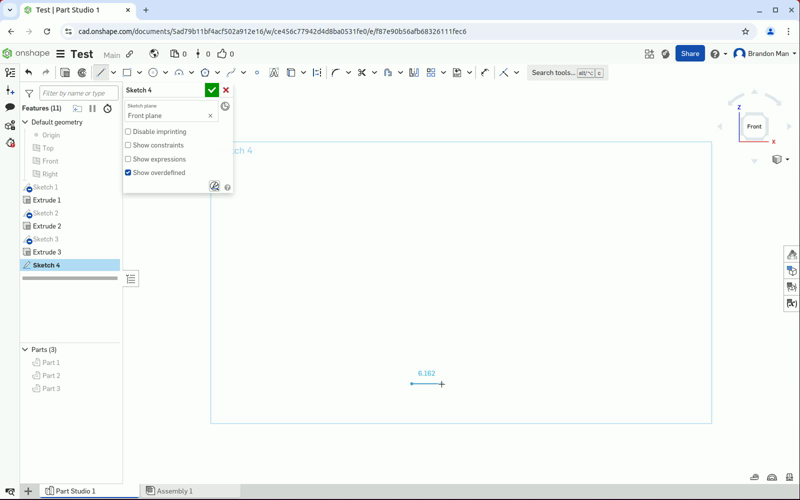
mouse_move(437, 395)
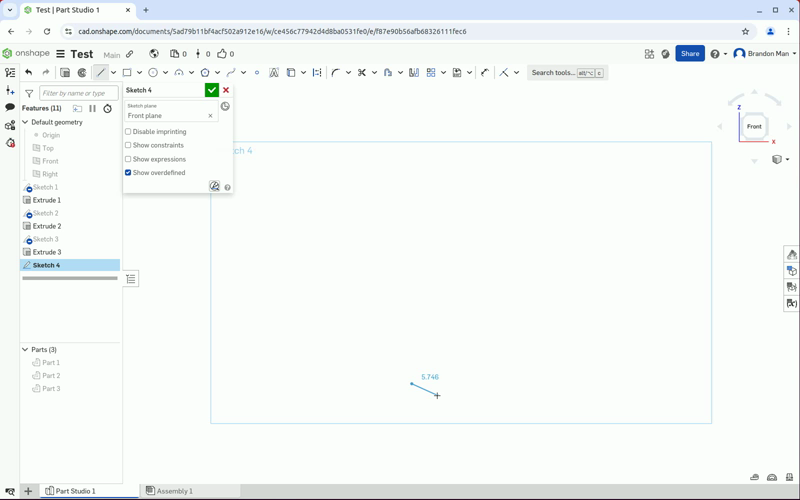
click(437, 395)
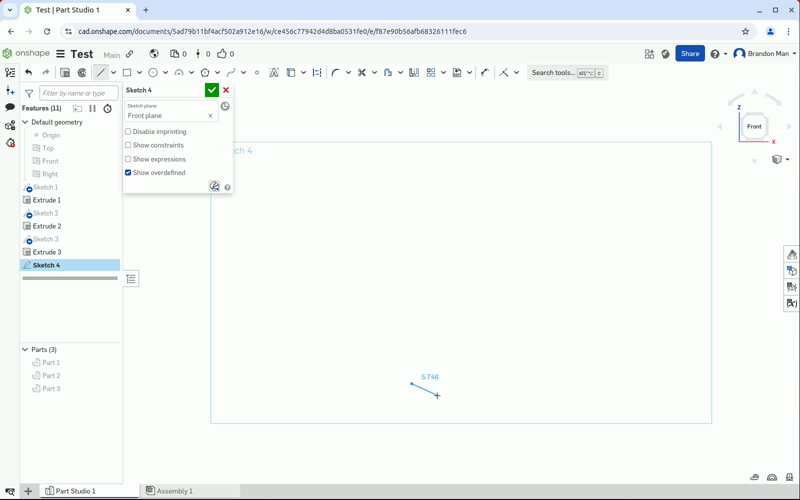
key_up(shift)
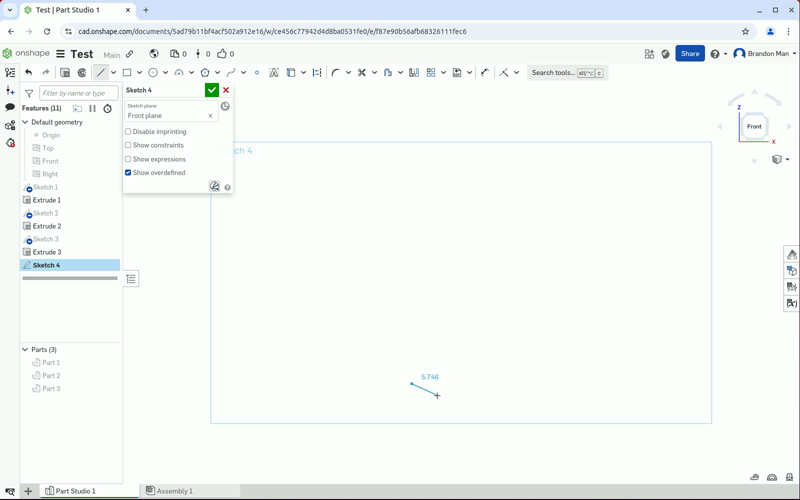
key(esc)
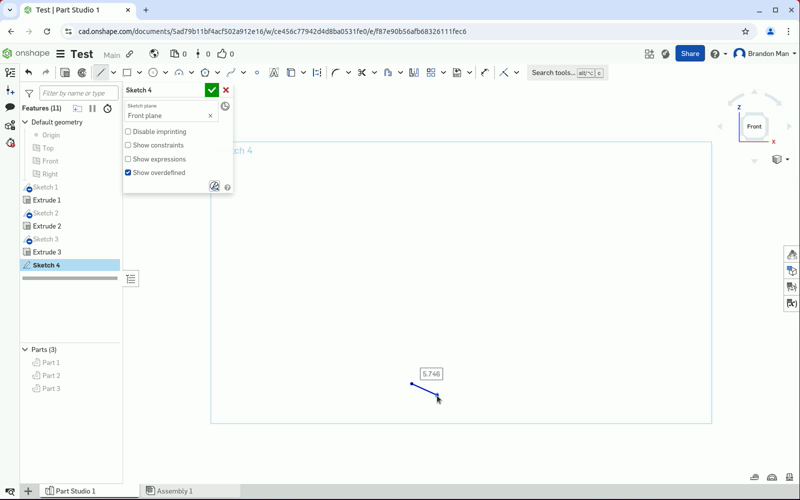
key(a)
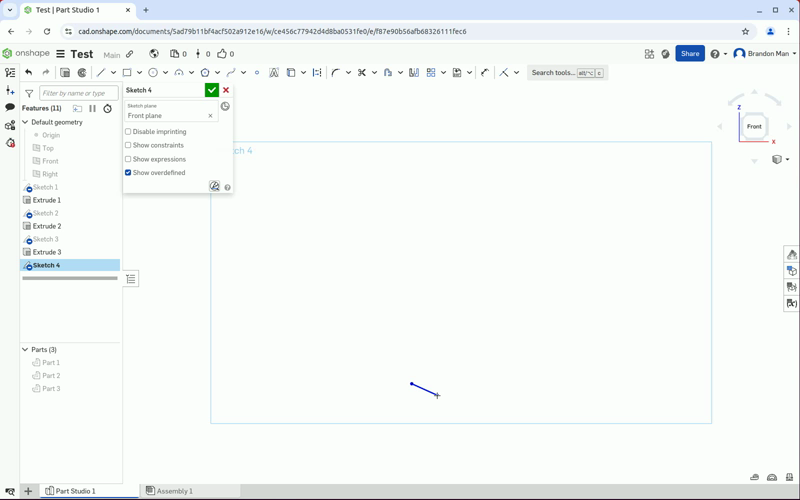
mouse_move(437, 395)
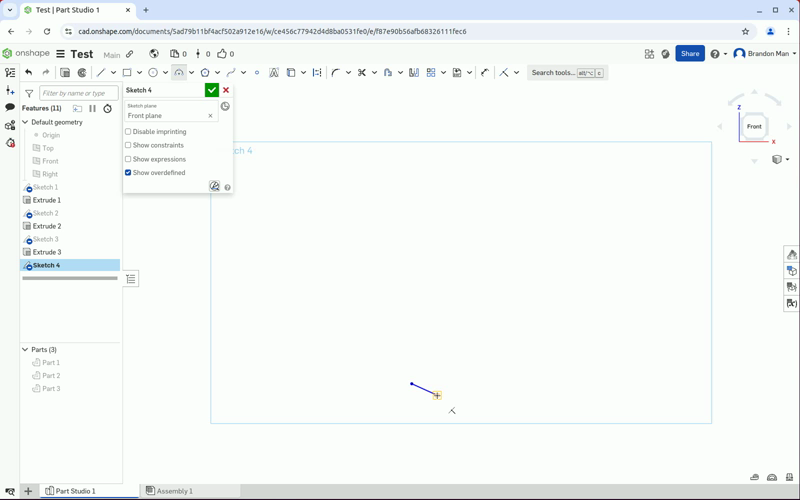
click(437, 395)
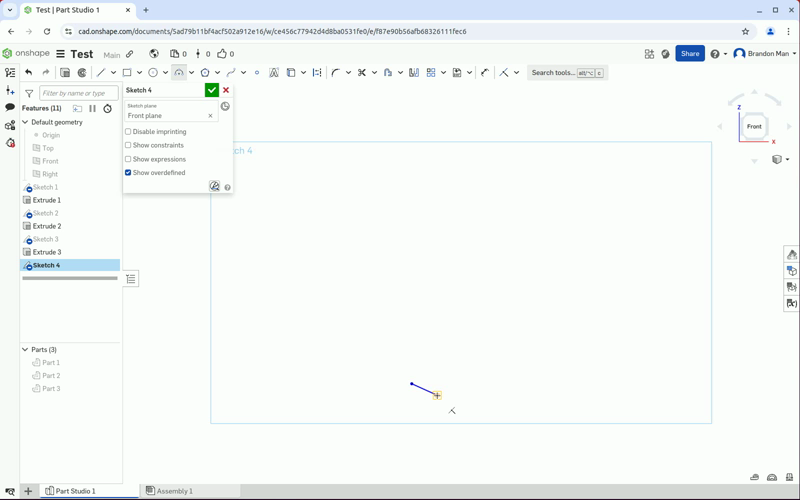
key_down(shift)
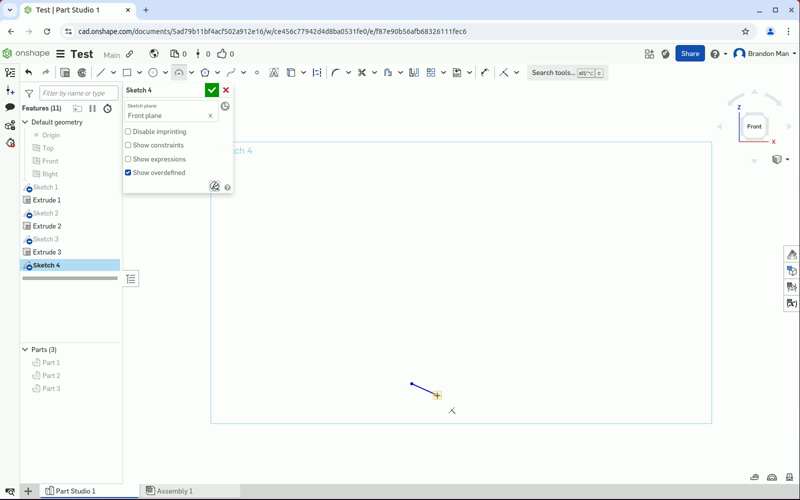
mouse_move(460, 395)
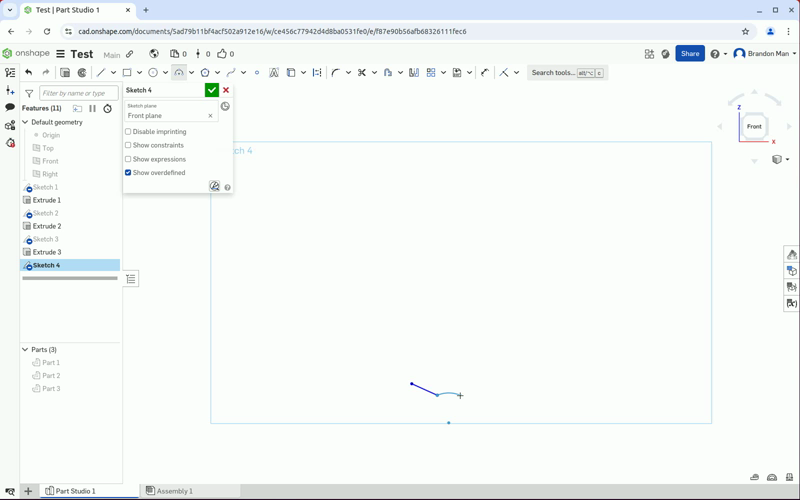
click(460, 395)
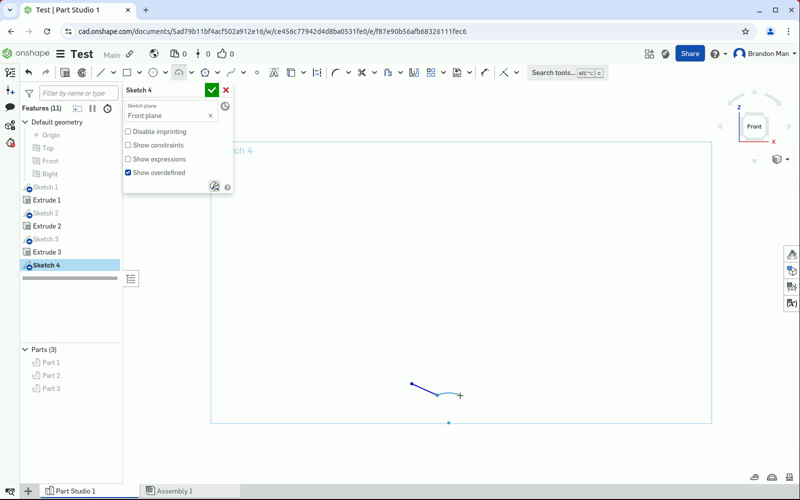
mouse_move(449, 383)
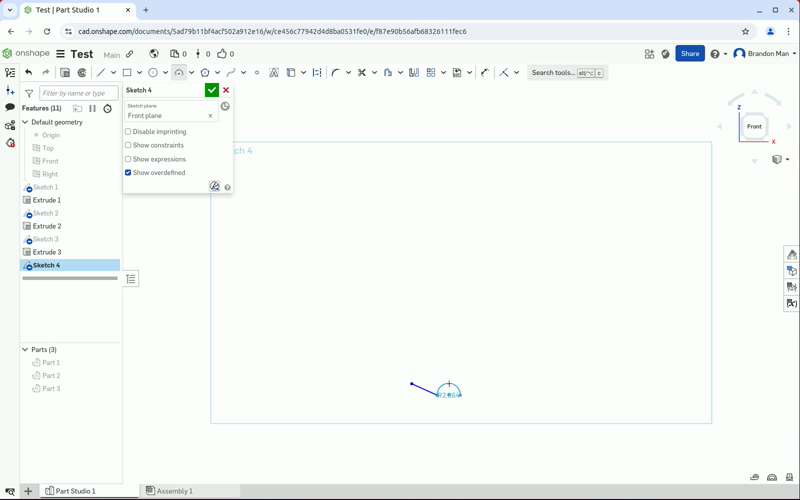
click(449, 383)
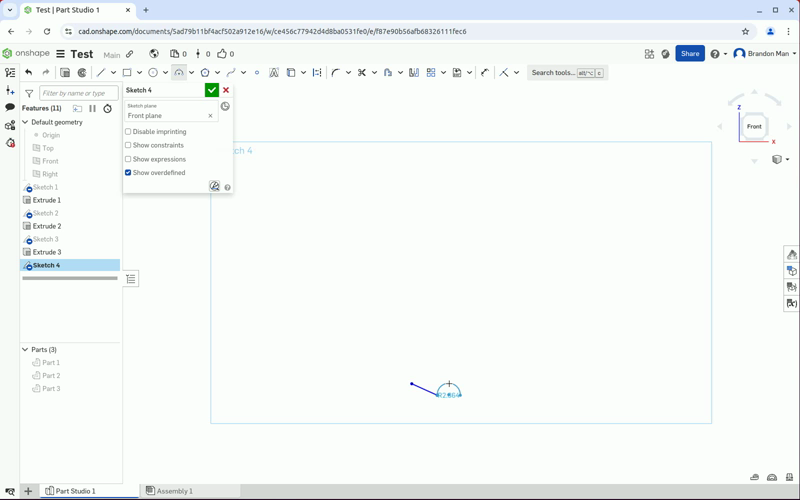
key_up(shift)
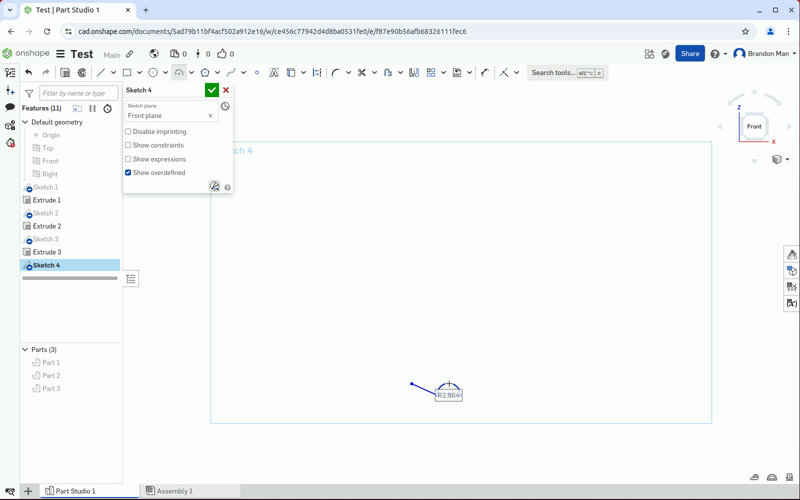
key(esc)
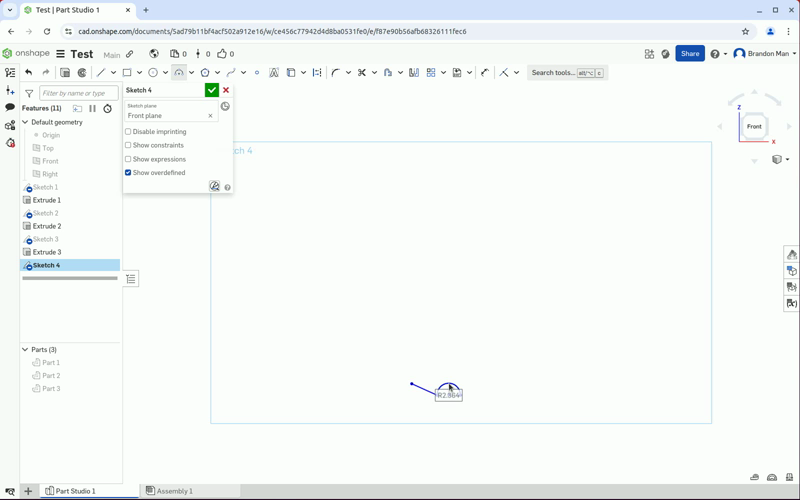
key(l)
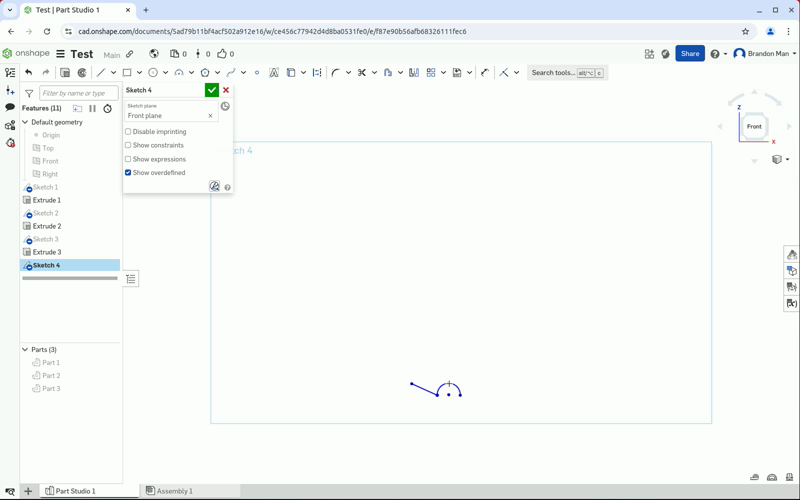
mouse_move(460, 395)
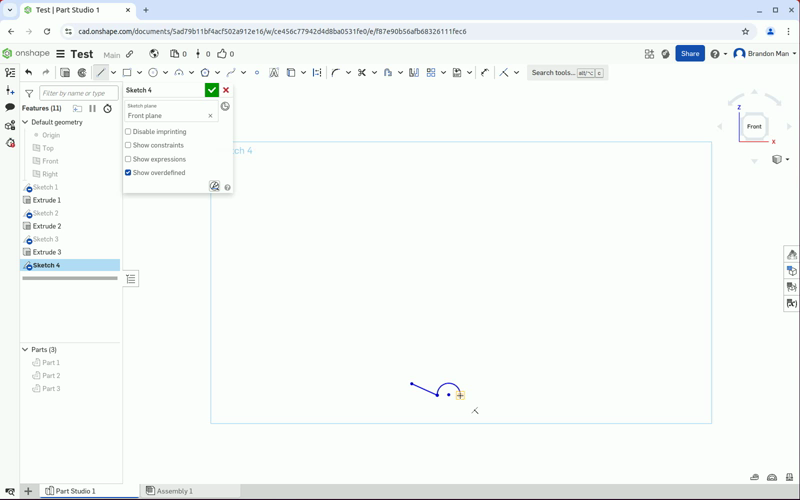
click(460, 395)
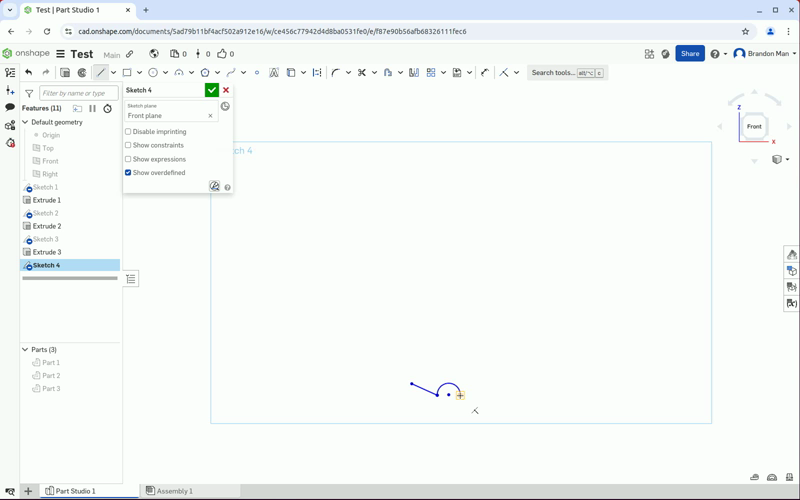
key_down(shift)
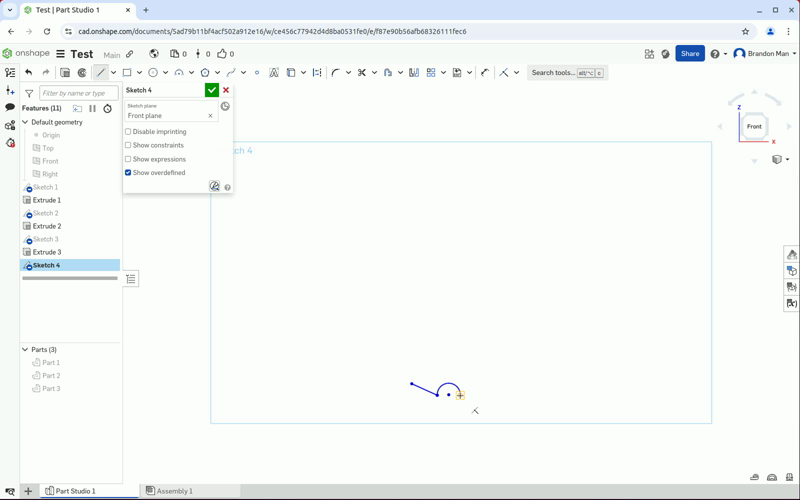
mouse_move(490, 395)
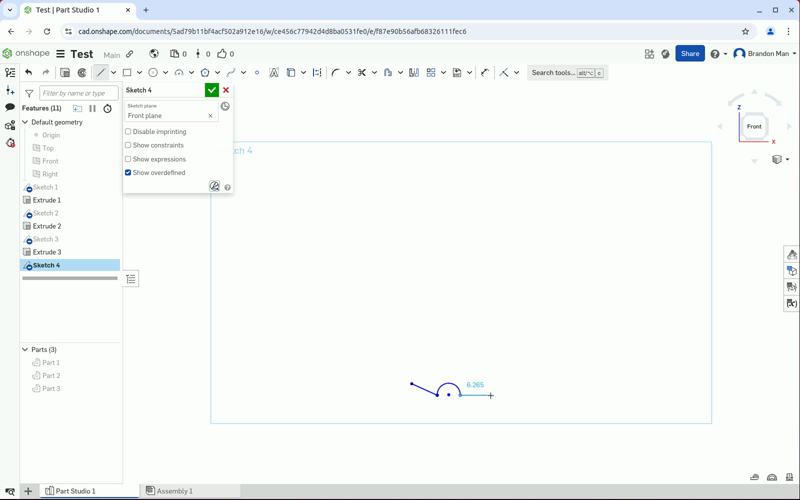
mouse_move(488, 373)
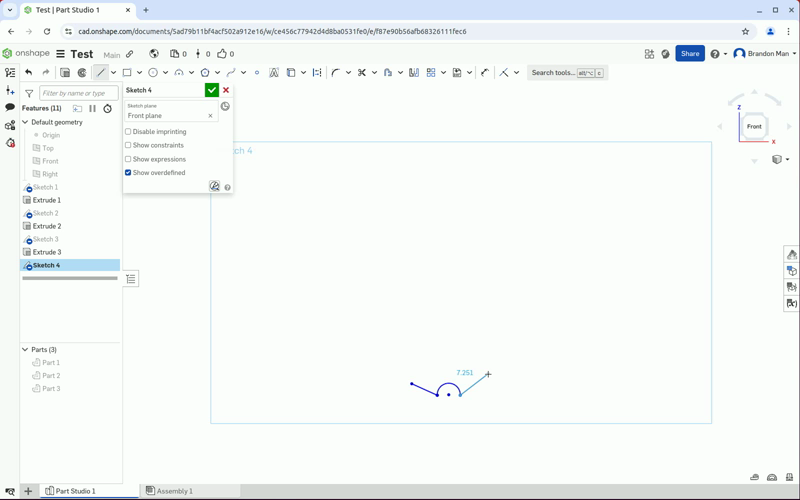
click(488, 373)
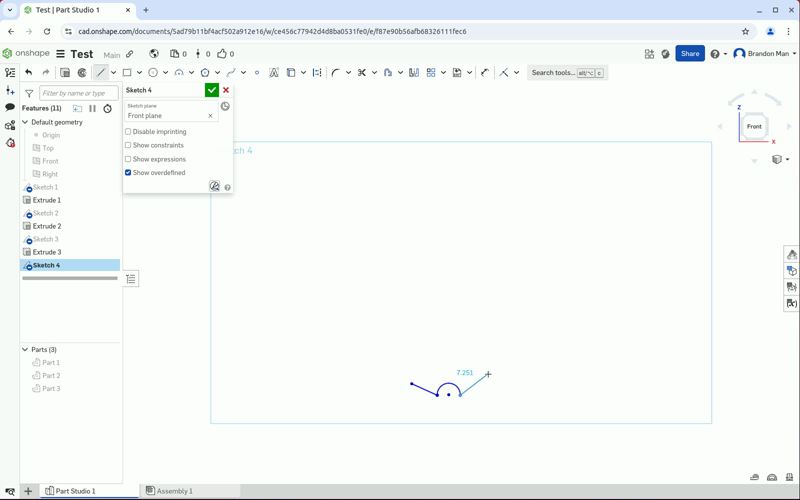
key_up(shift)
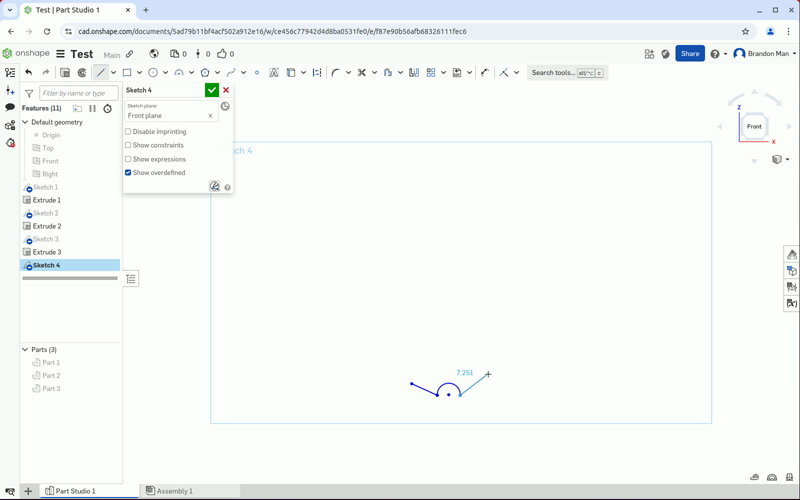
key(esc)
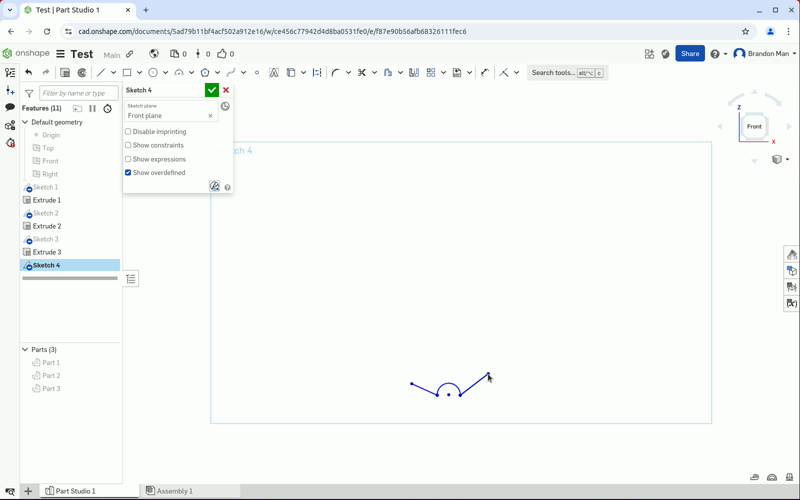
key(a)
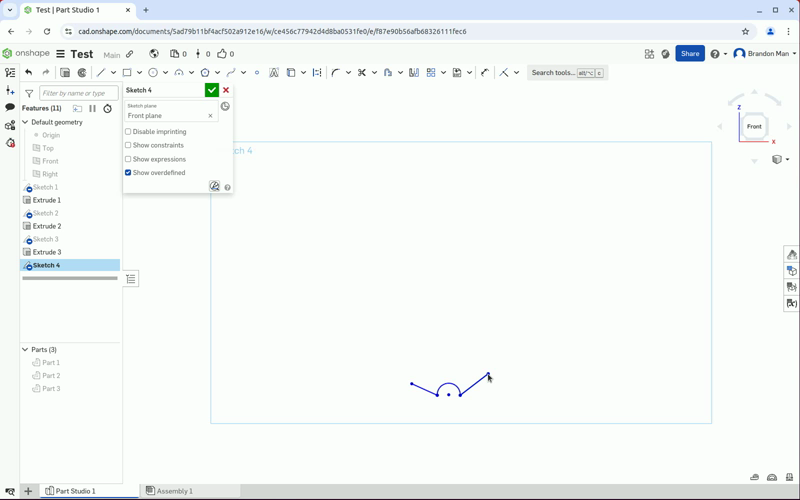
mouse_move(488, 373)
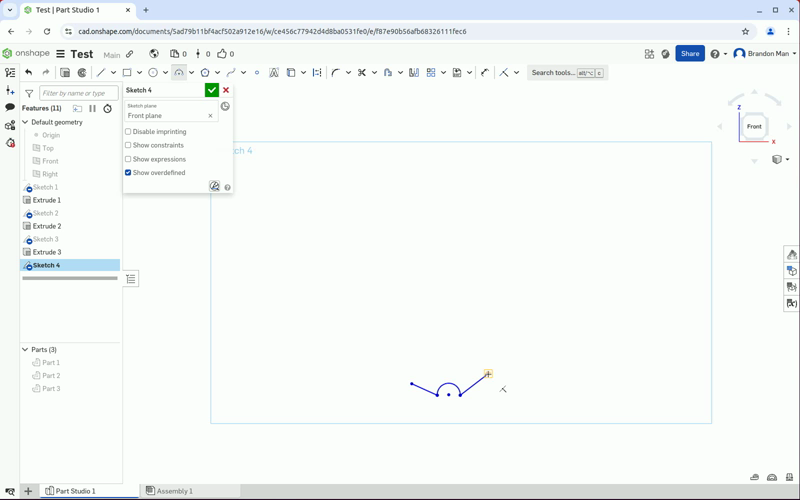
click(488, 373)
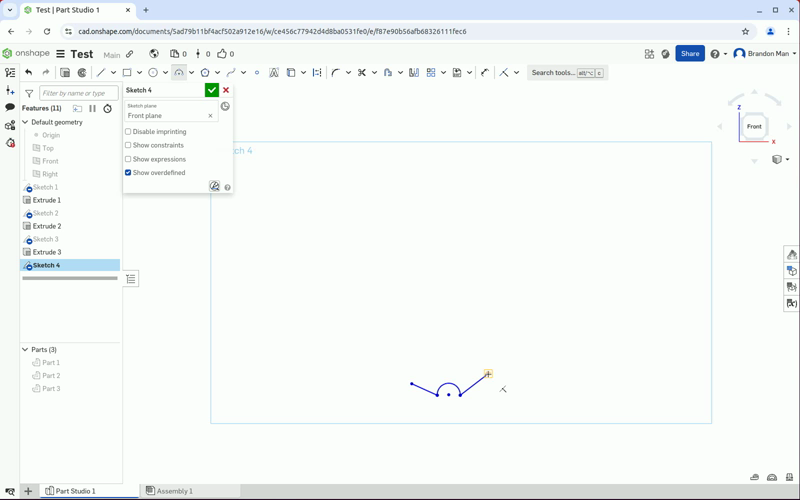
key_down(shift)
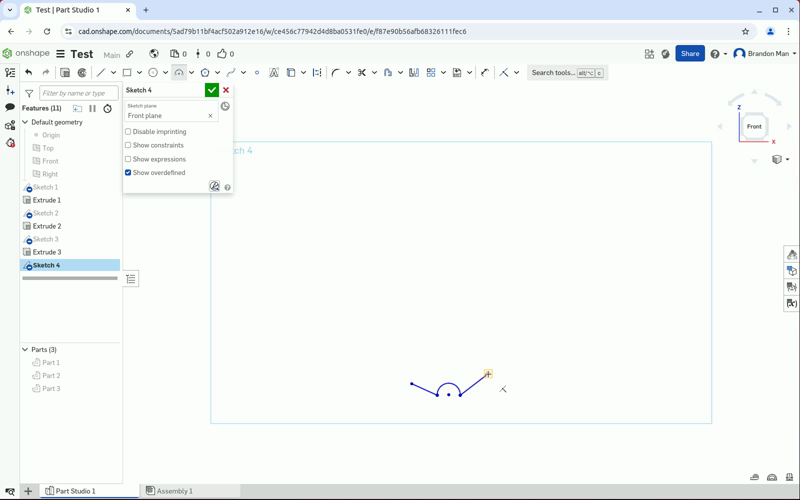
mouse_move(483, 346)
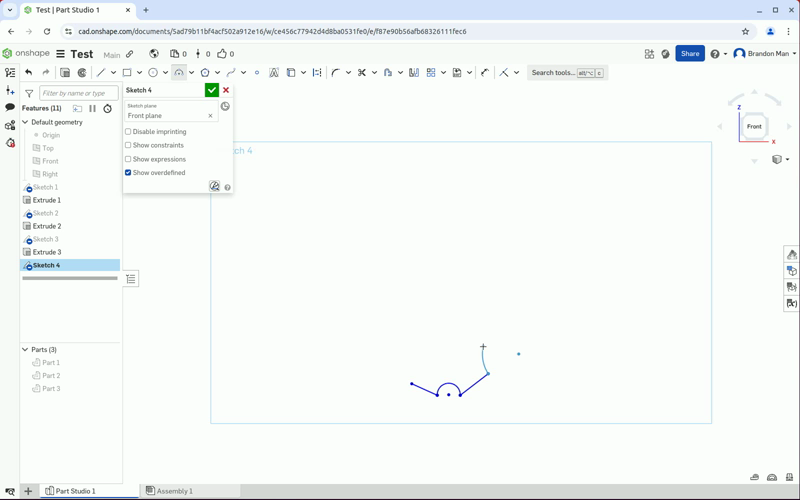
click(483, 346)
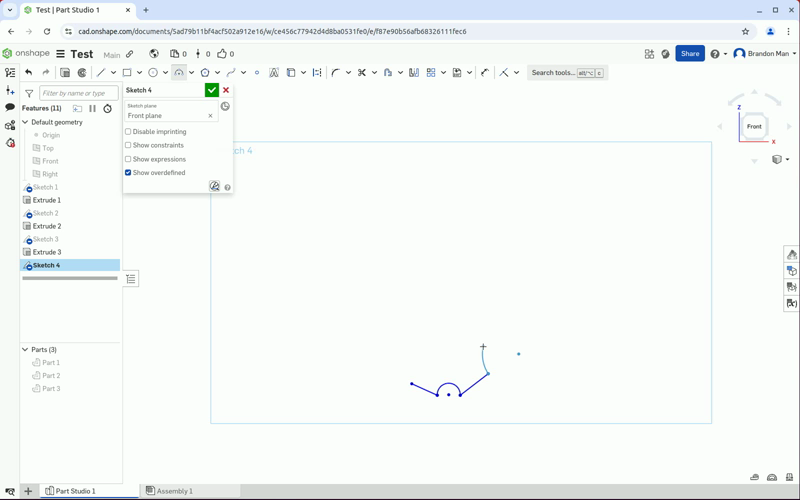
mouse_move(472, 362)
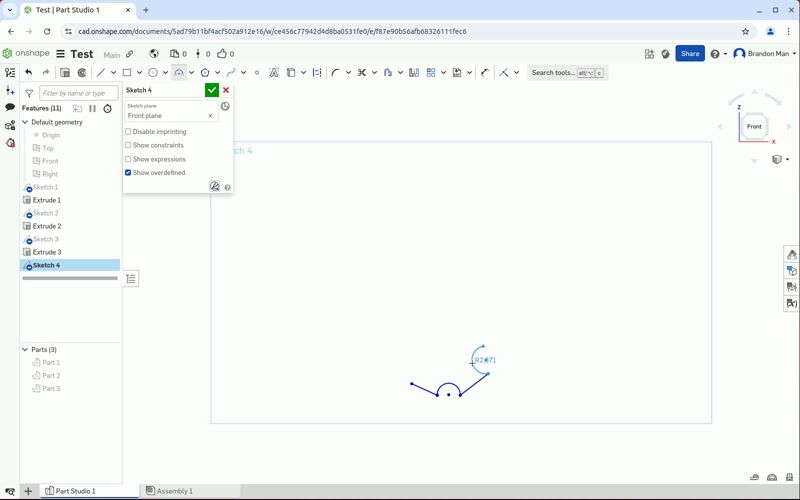
click(472, 362)
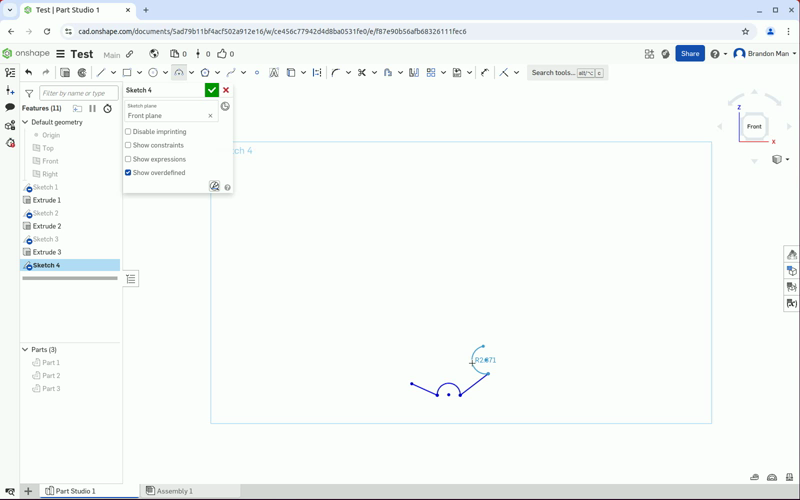
key_up(shift)
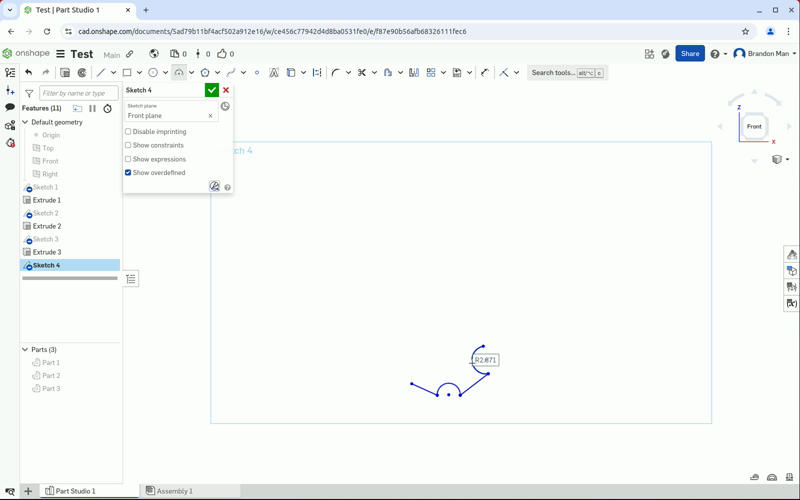
key(esc)
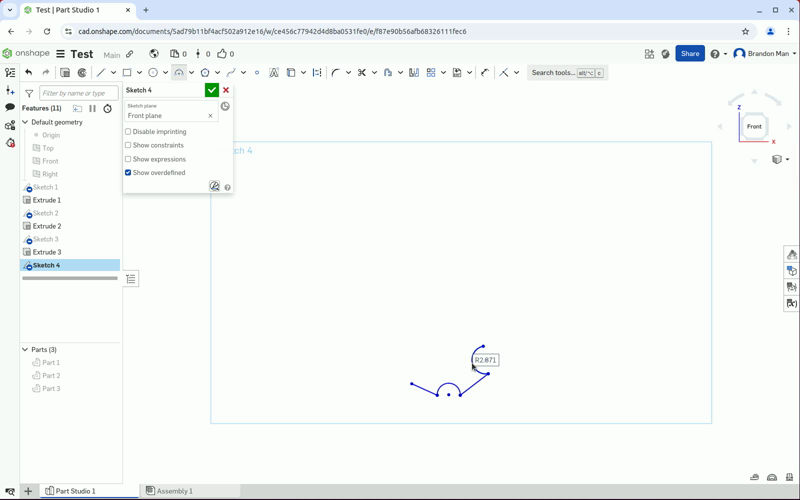
key(l)
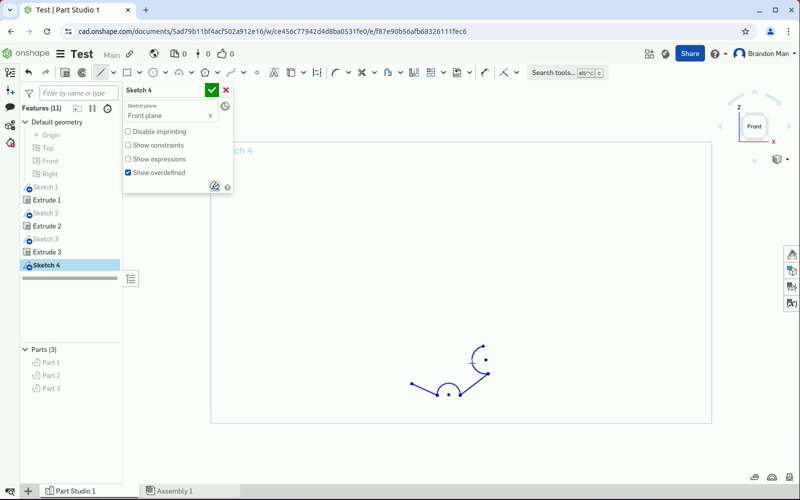
mouse_move(483, 346)
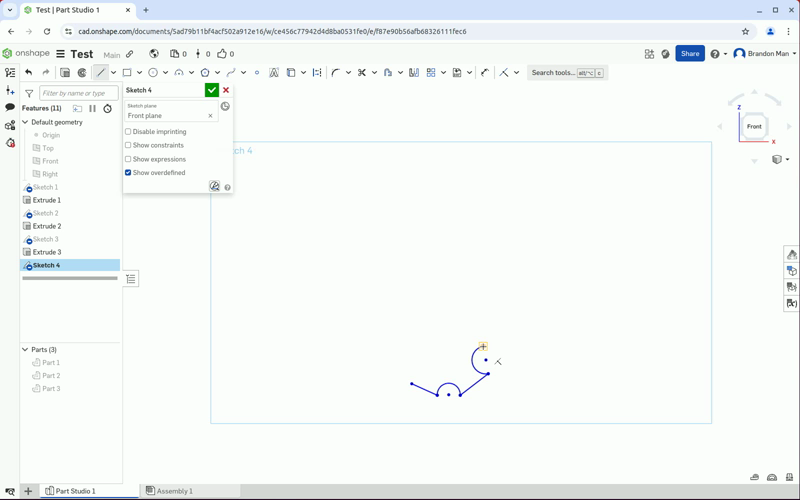
click(483, 346)
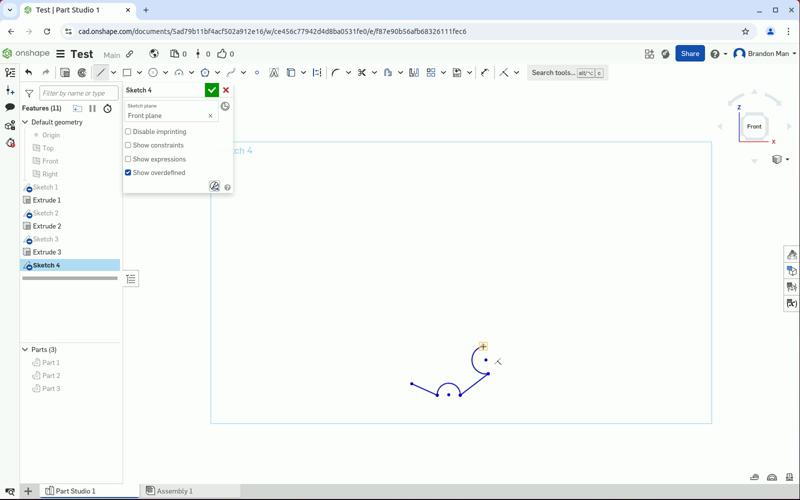
key_down(shift)
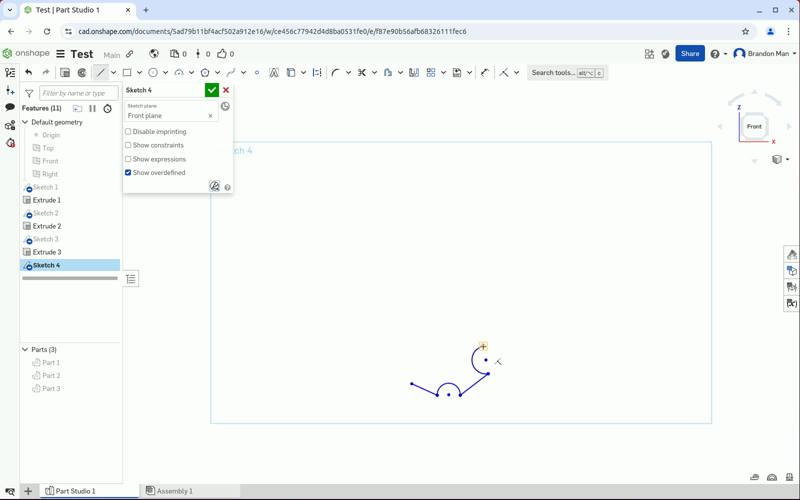
mouse_move(513, 346)
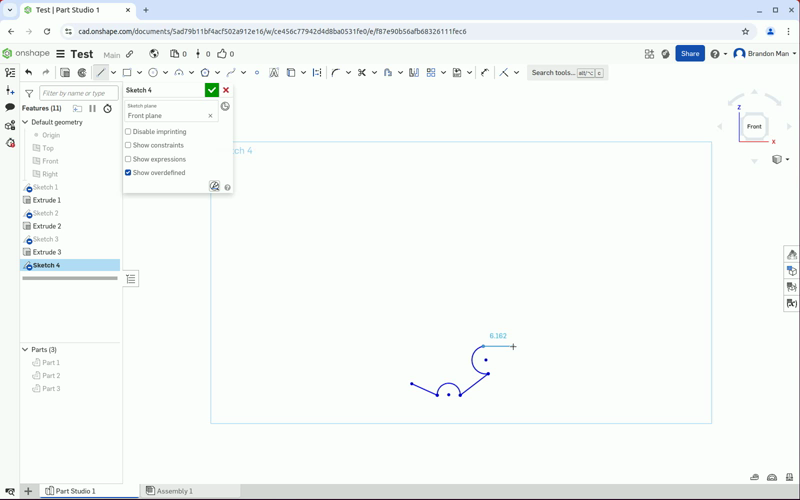
mouse_move(471, 334)
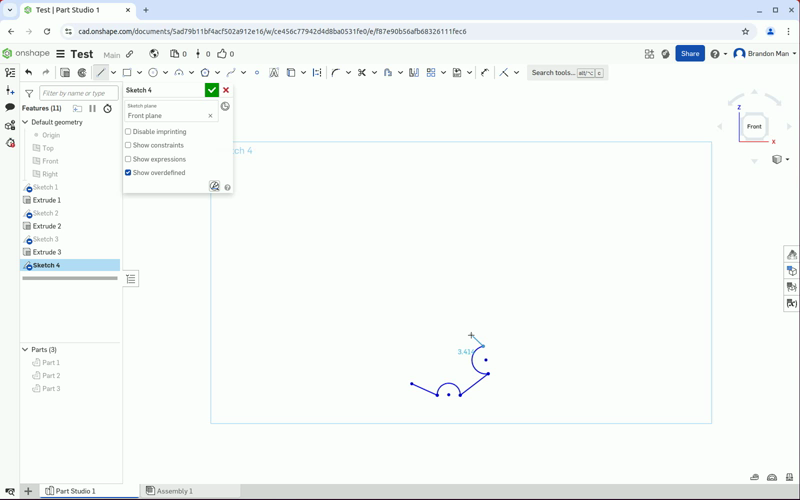
click(471, 334)
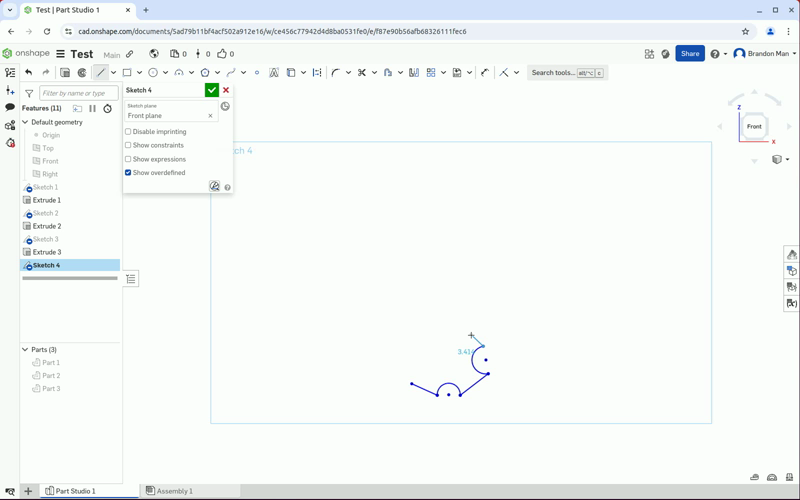
key_up(shift)
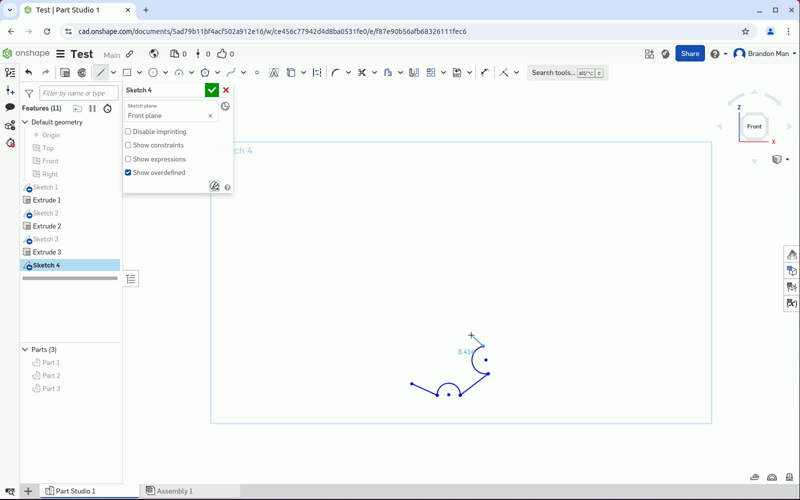
key_down(shift)
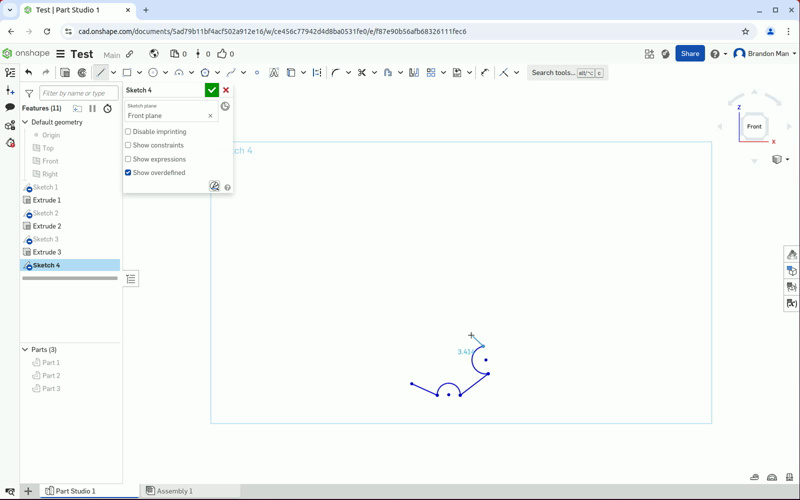
mouse_move(501, 334)
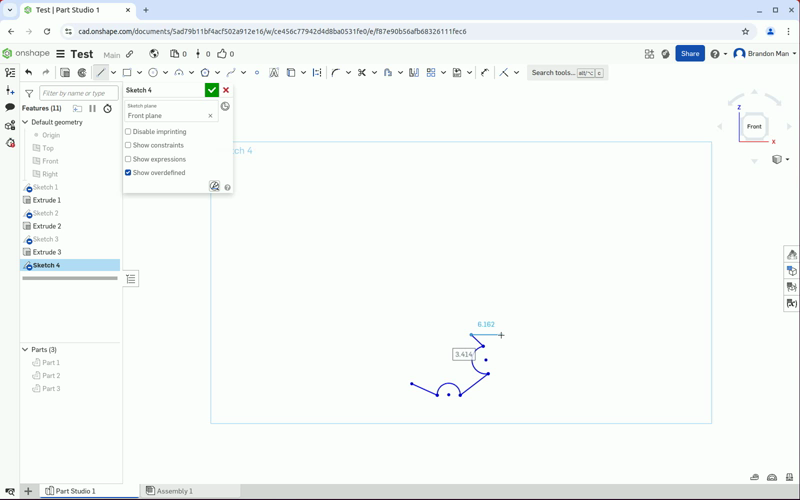
mouse_move(471, 308)
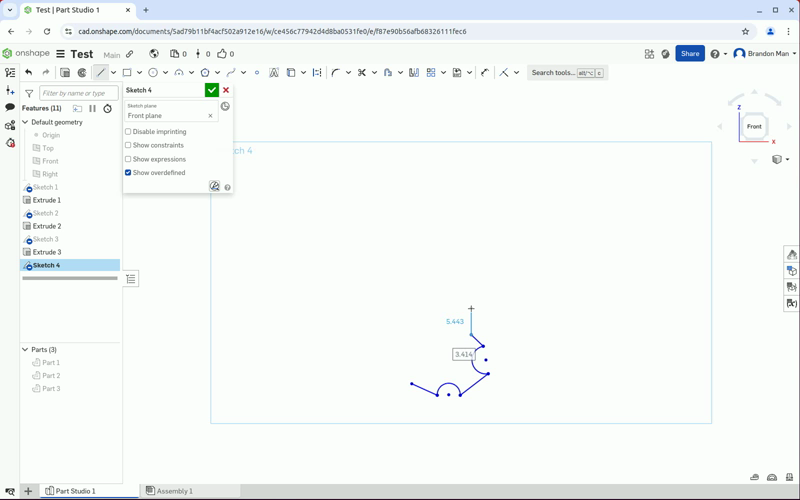
click(471, 308)
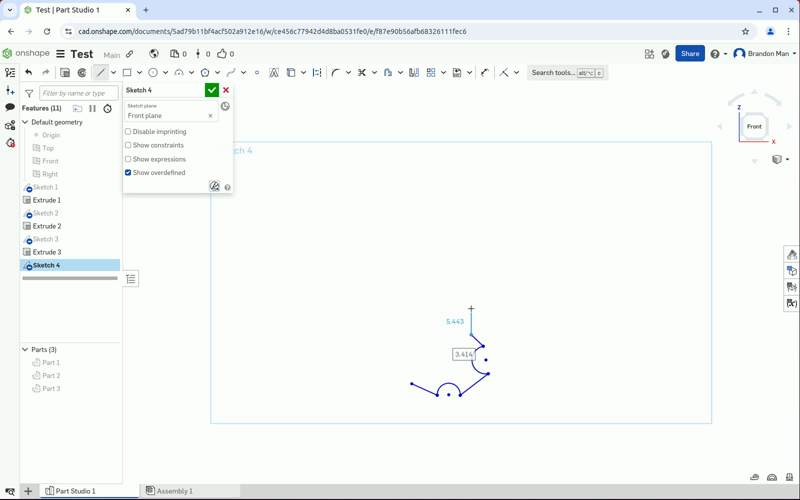
key_up(shift)
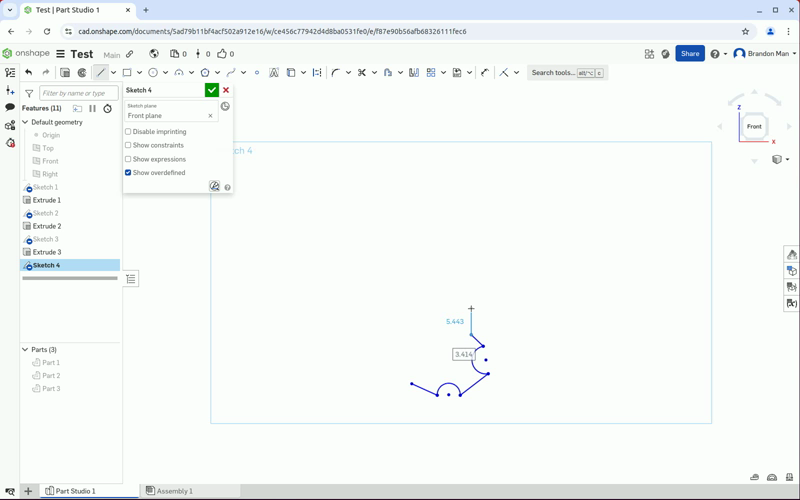
key(esc)
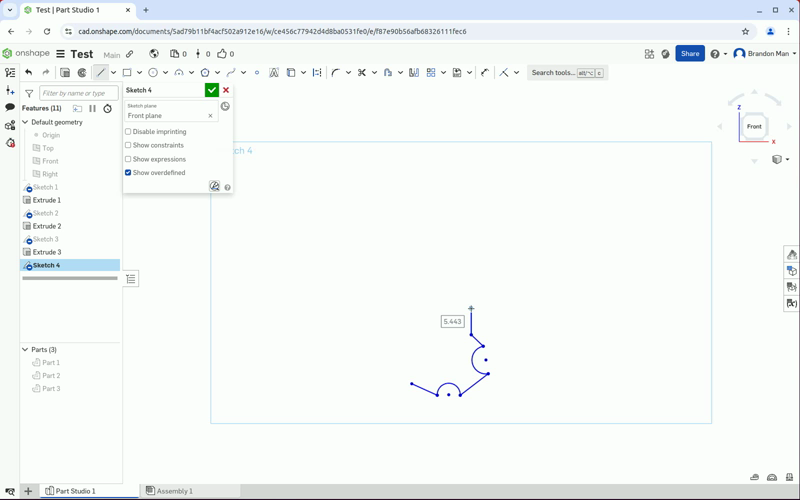
key(a)
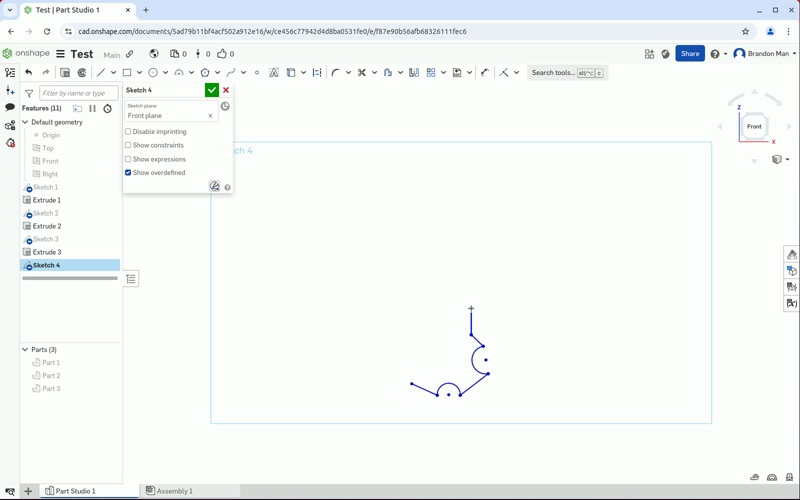
mouse_move(471, 308)
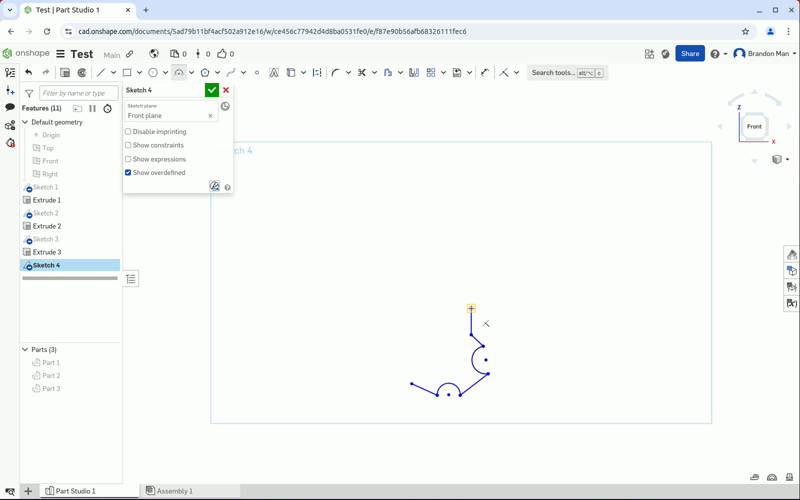
click(471, 308)
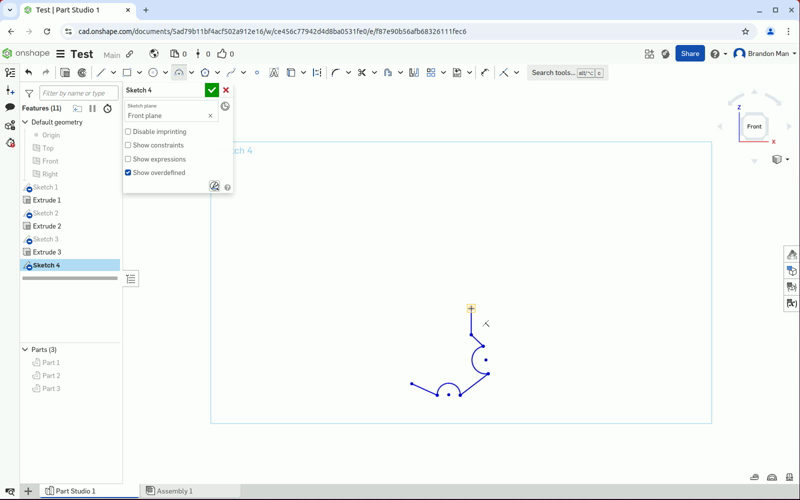
key_down(shift)
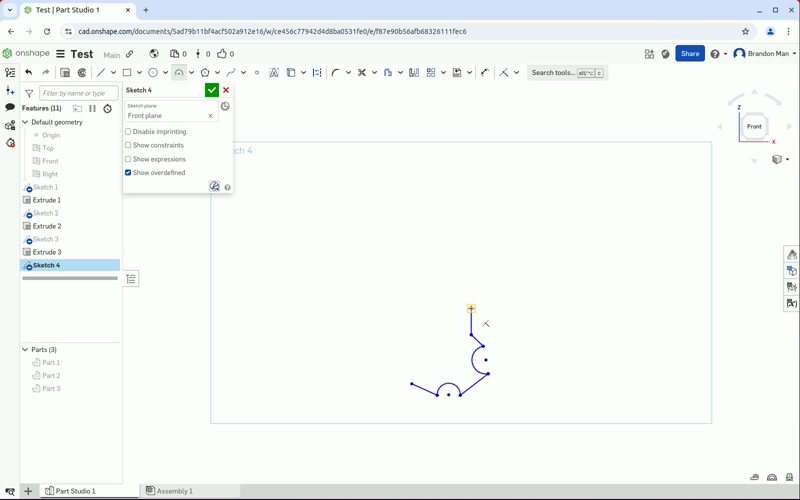
mouse_move(438, 299)
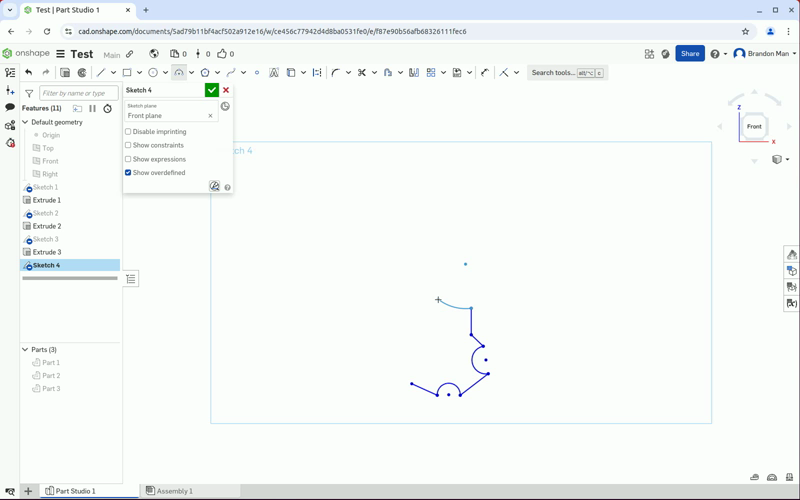
click(438, 299)
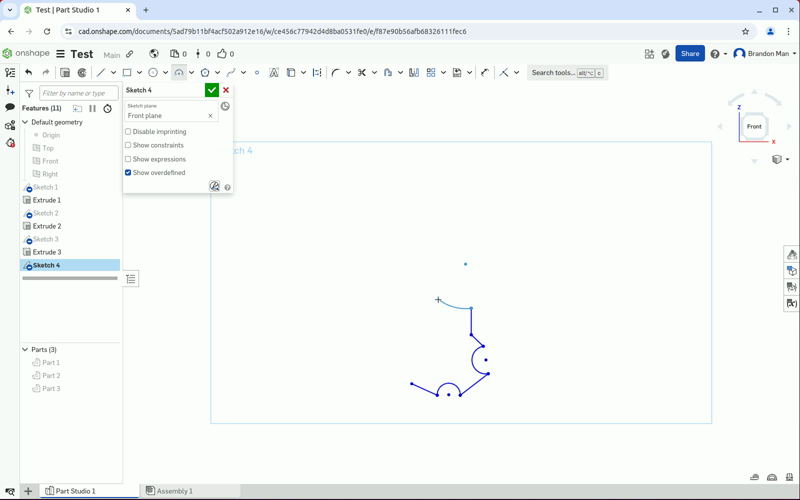
mouse_move(453, 309)
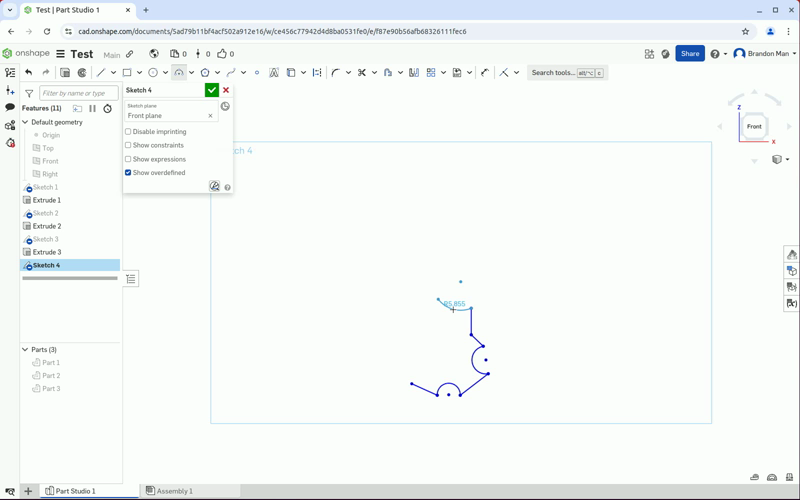
click(453, 309)
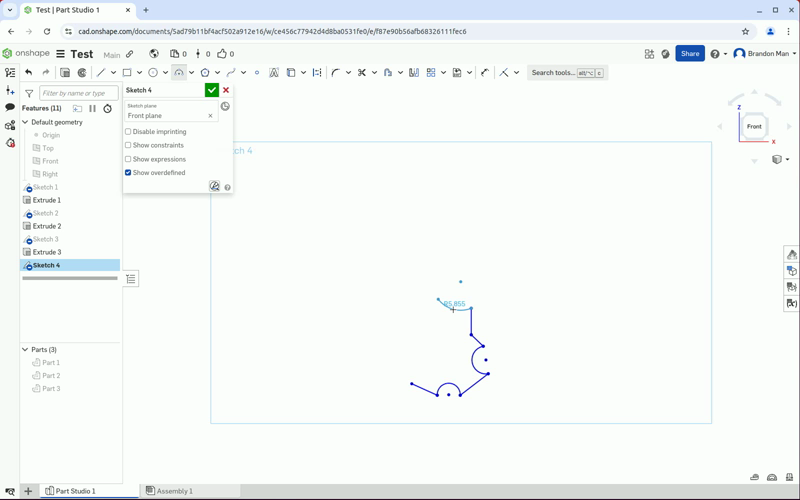
key_up(shift)
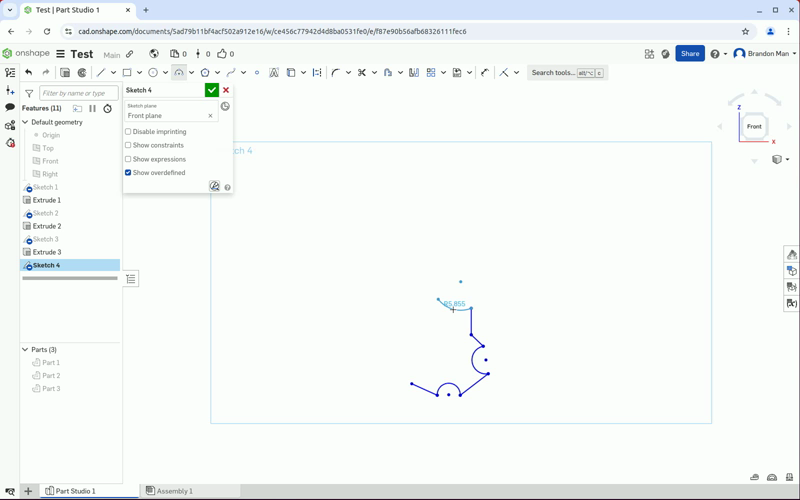
key(esc)
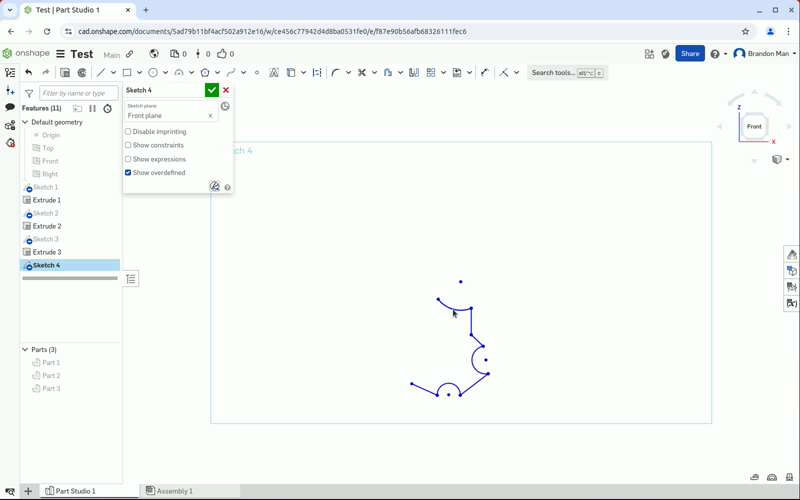
key(l)
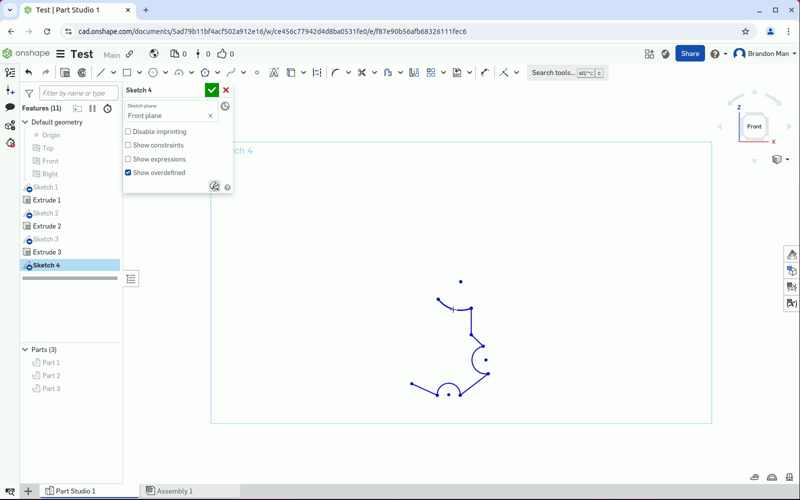
mouse_move(438, 299)
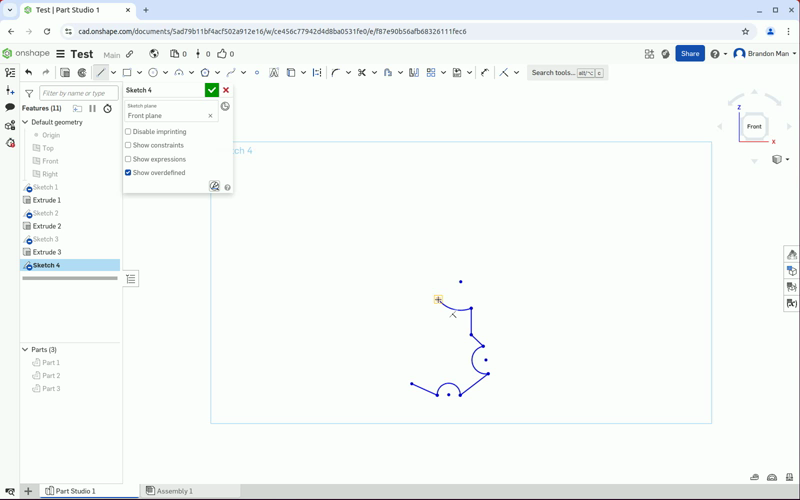
click(438, 299)
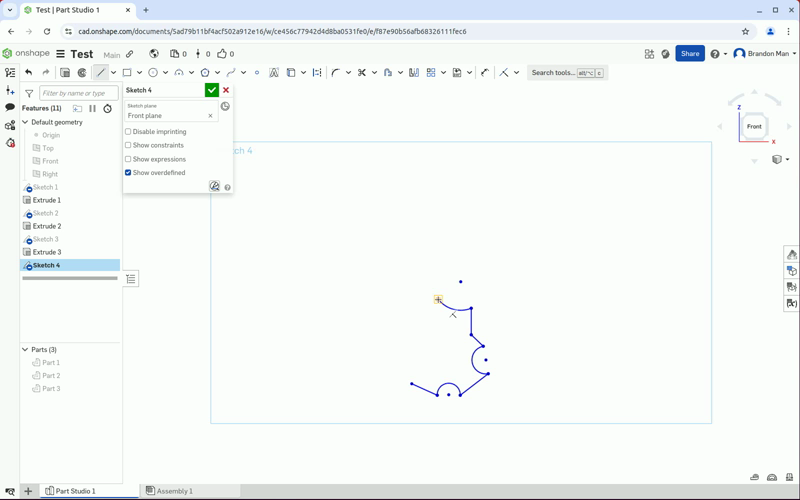
key_down(shift)
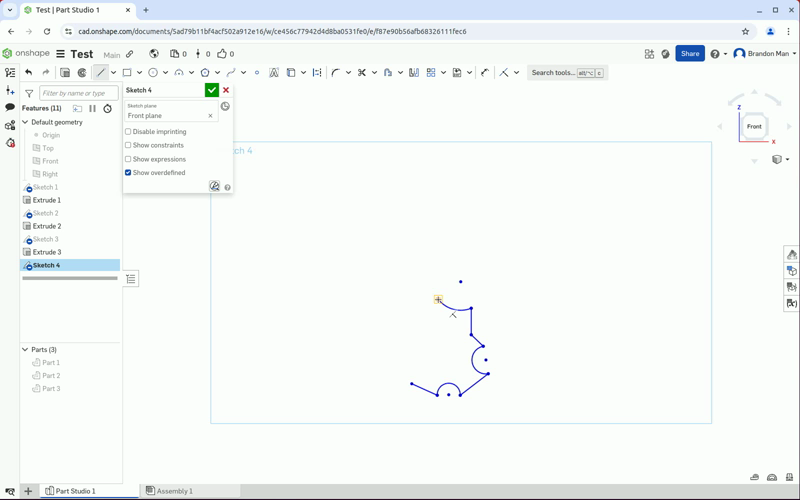
mouse_move(468, 299)
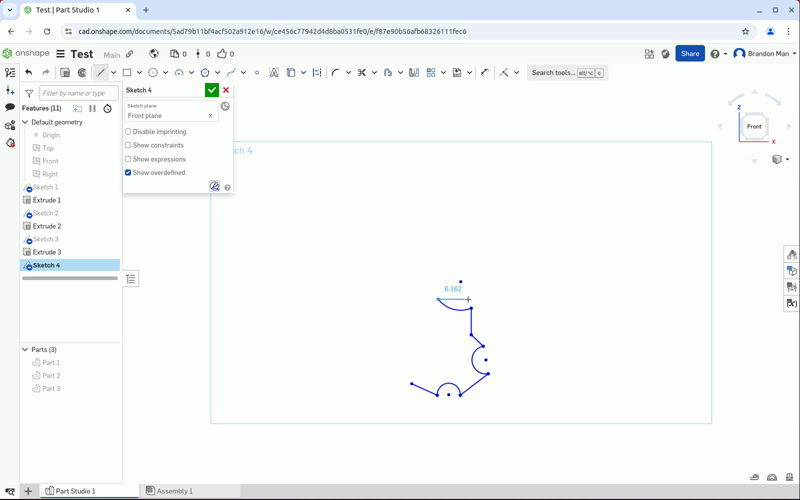
mouse_move(420, 338)
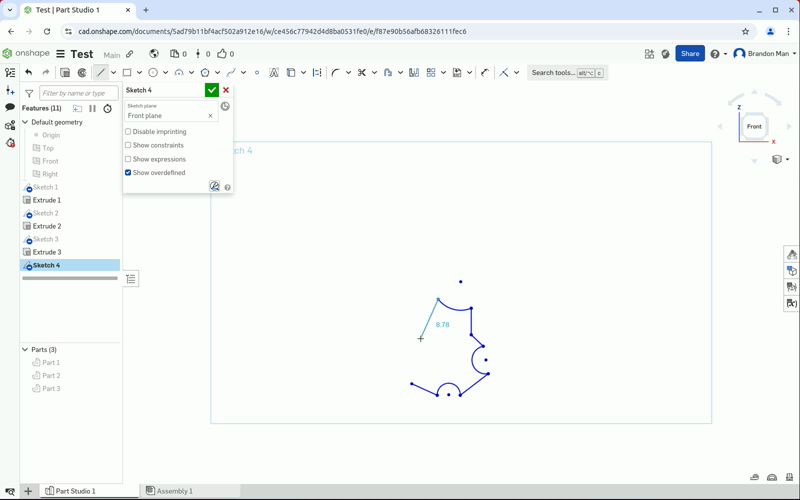
click(420, 338)
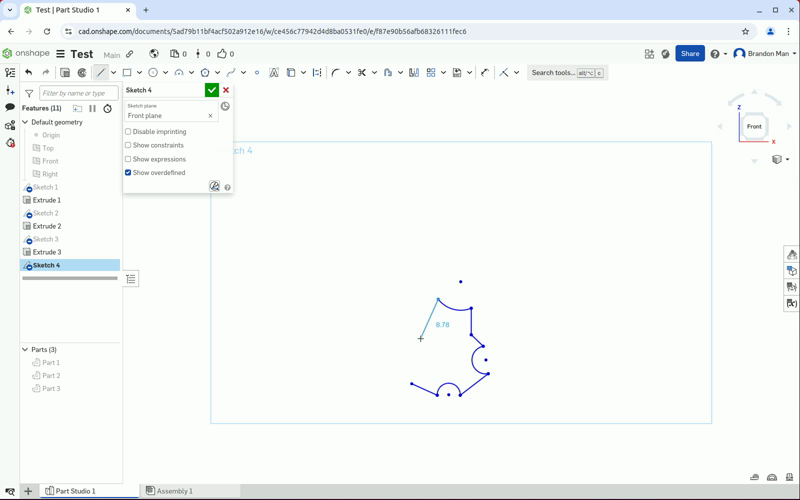
key_up(shift)
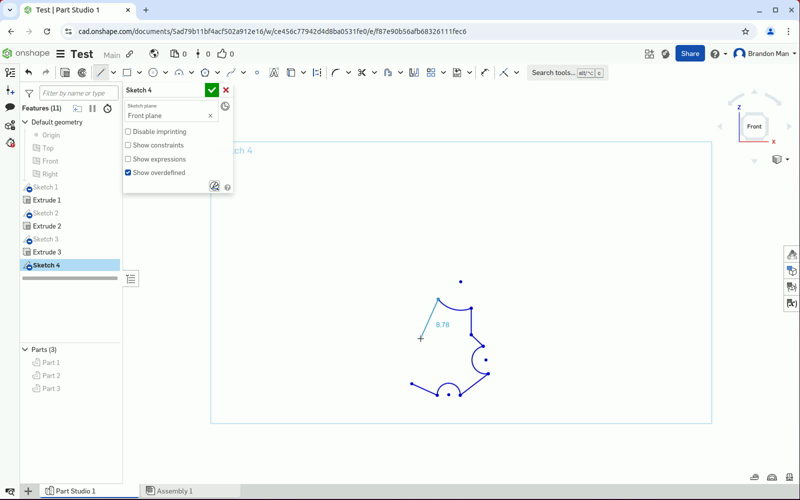
key_down(shift)
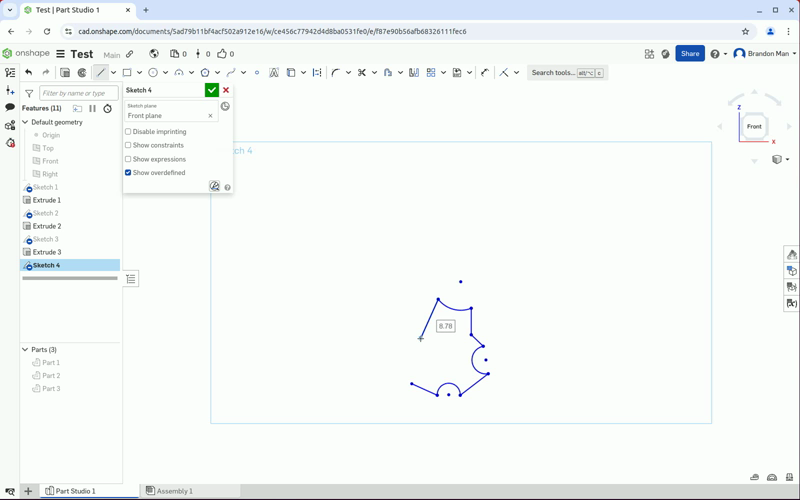
mouse_move(450, 338)
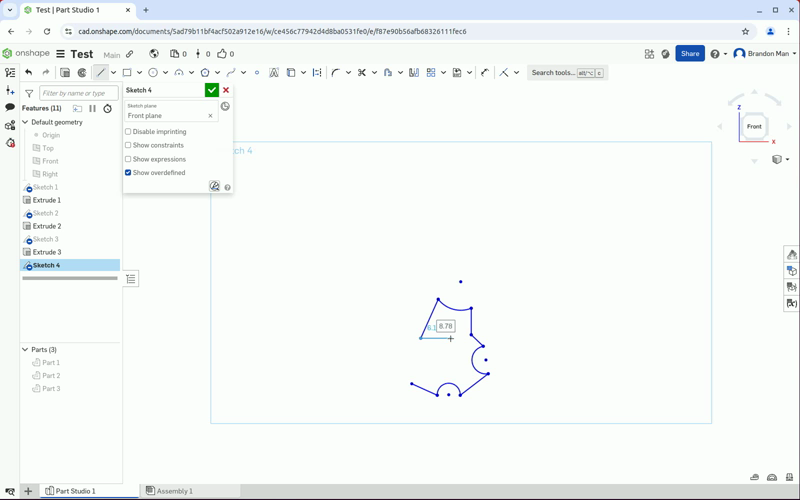
mouse_move(411, 348)
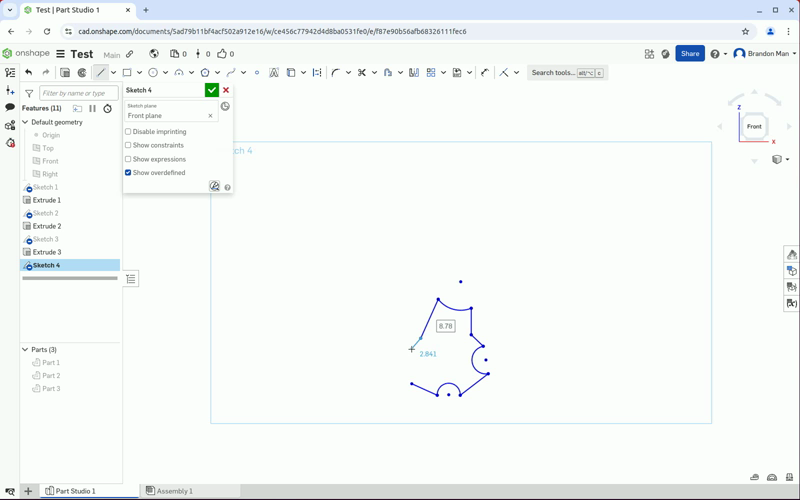
click(411, 348)
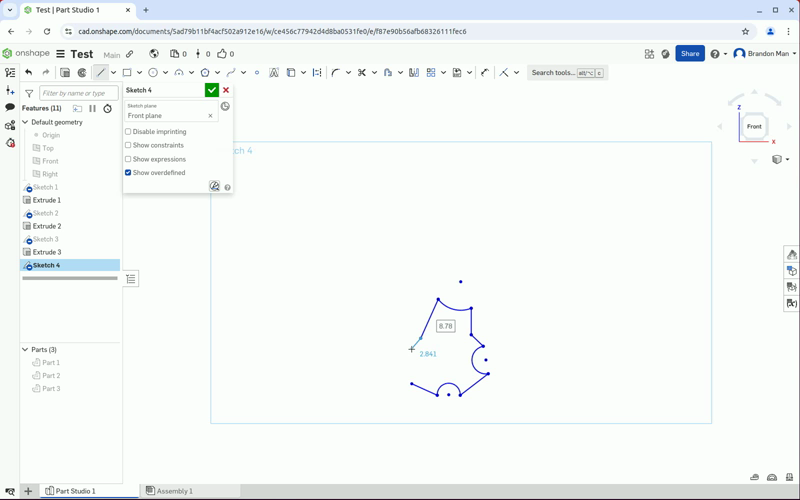
key_up(shift)
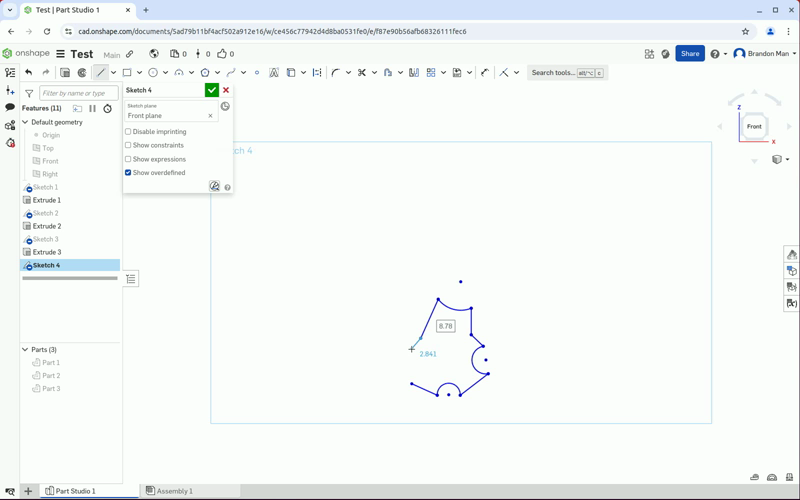
key(esc)
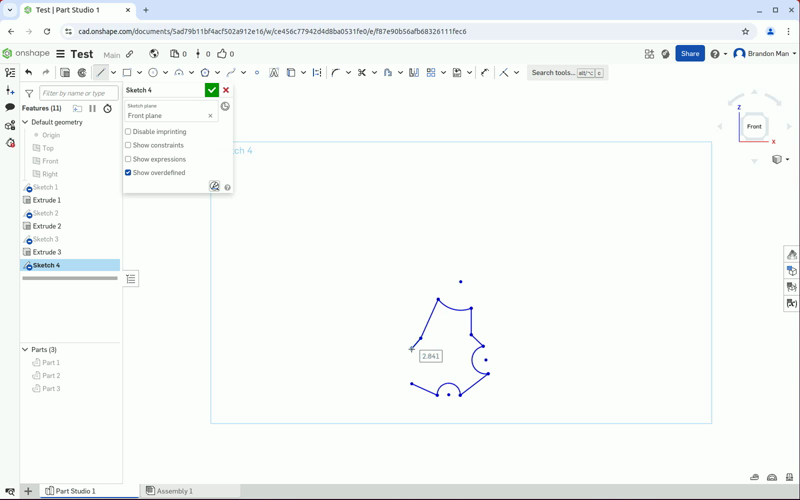
key(a)
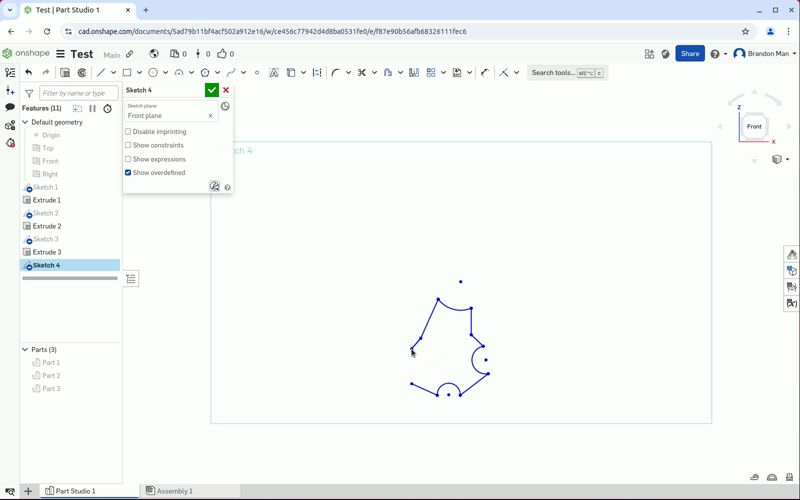
mouse_move(411, 348)
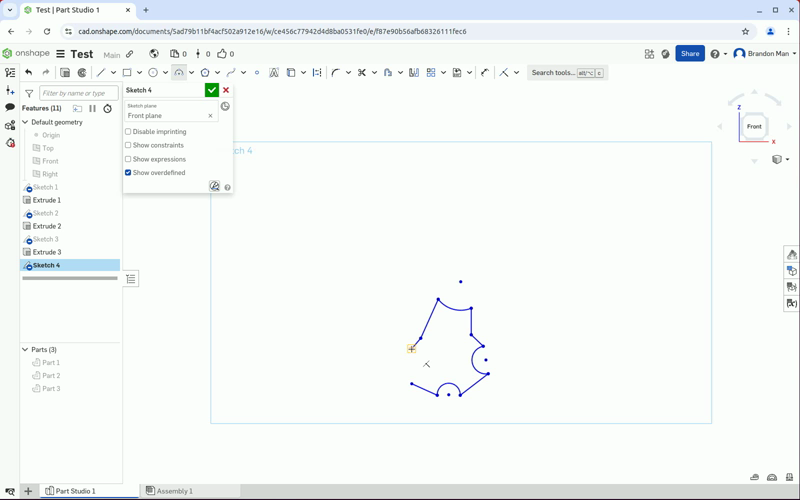
click(411, 348)
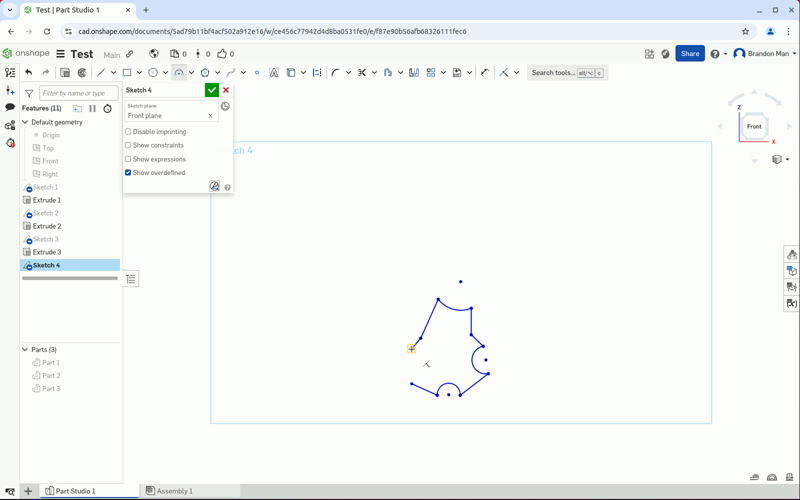
mouse_move(411, 383)
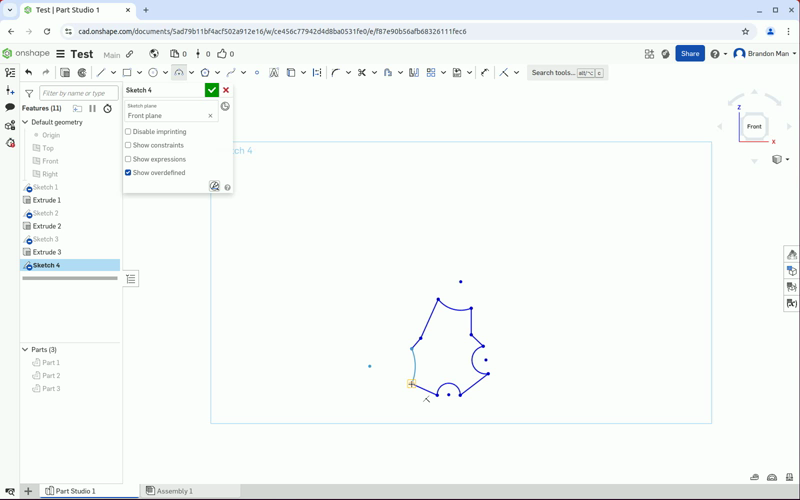
click(411, 383)
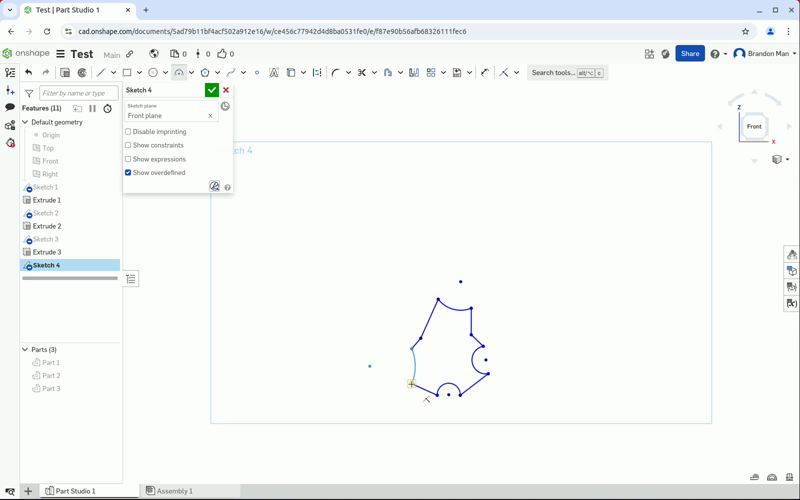
key_down(shift)
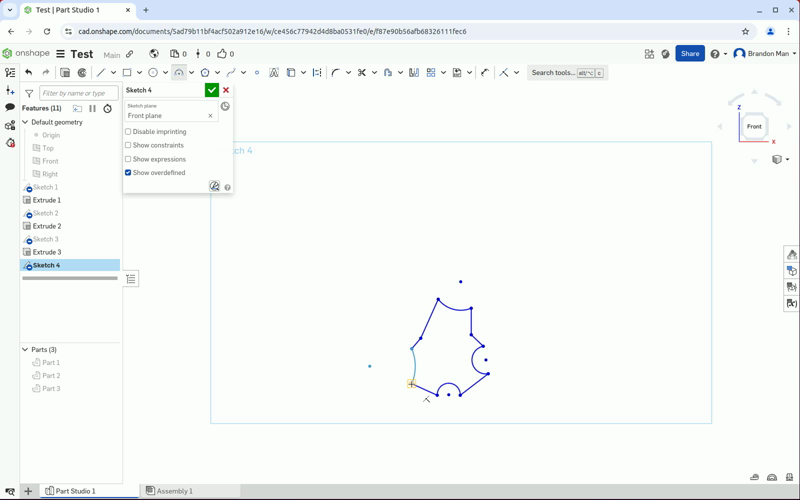
mouse_move(420, 366)
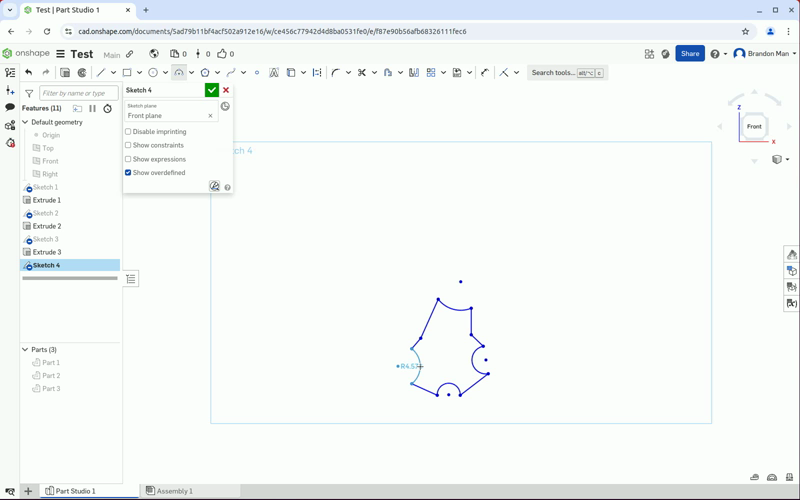
click(420, 366)
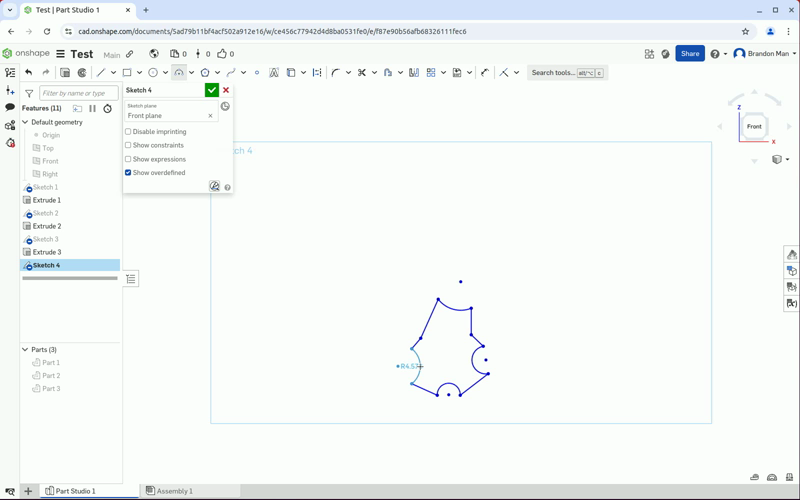
key_up(shift)
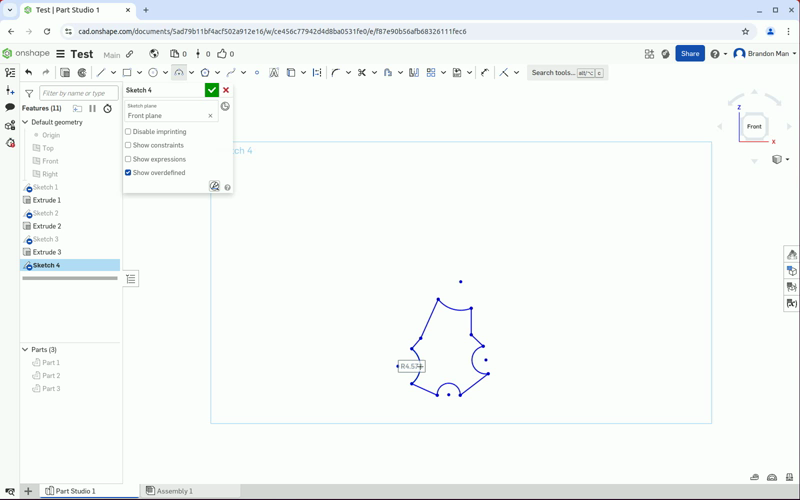
key(esc)
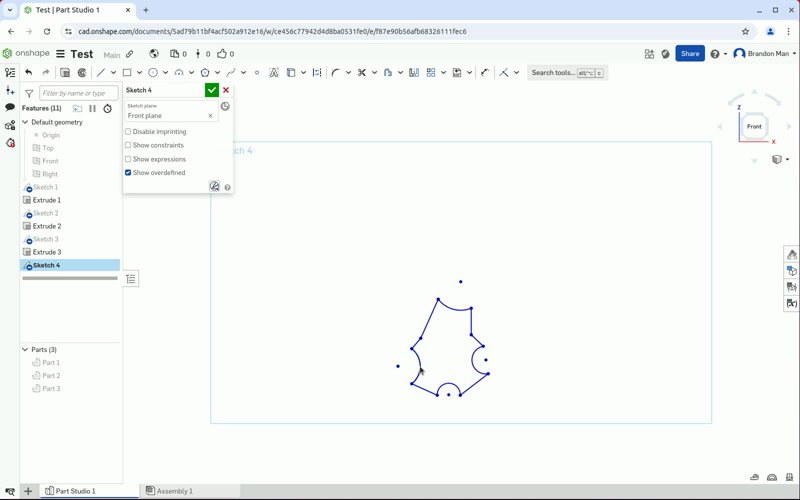
mouse_move(440, 348)
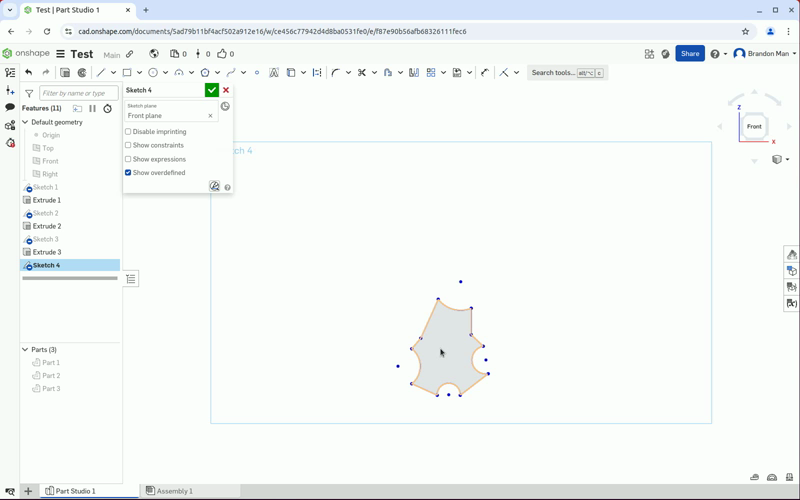
click(440, 348)
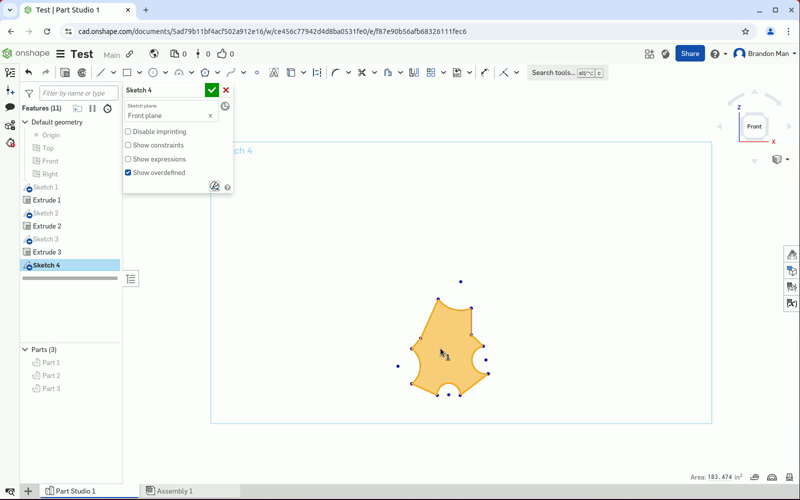
mouse_move(73, 352)
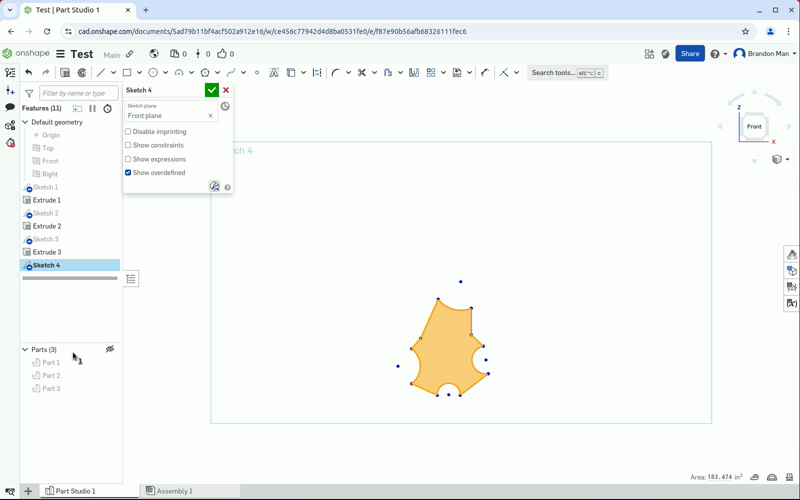
key(shift+y)
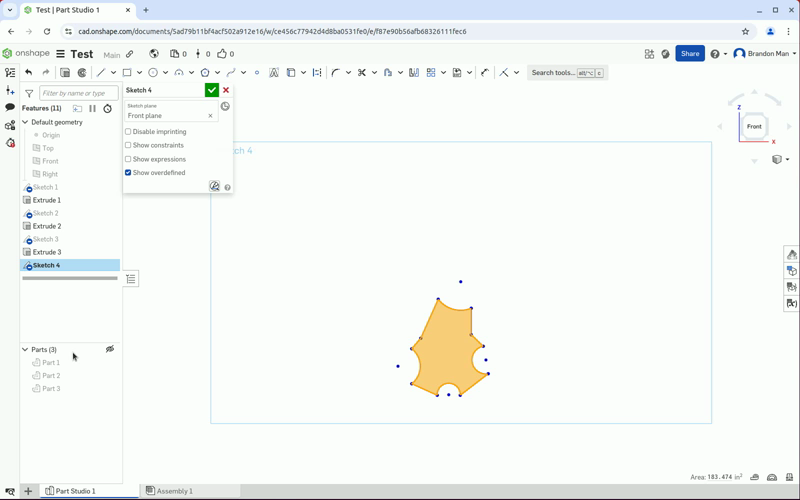
key(shift+e)
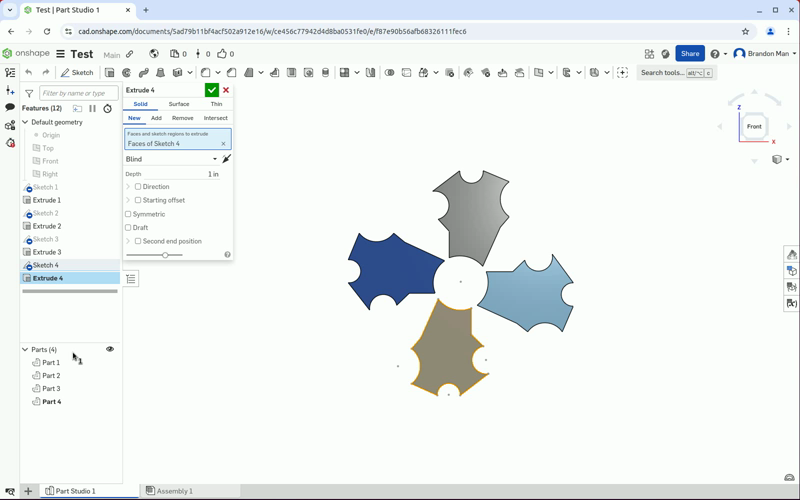
mouse_move(143, 106)
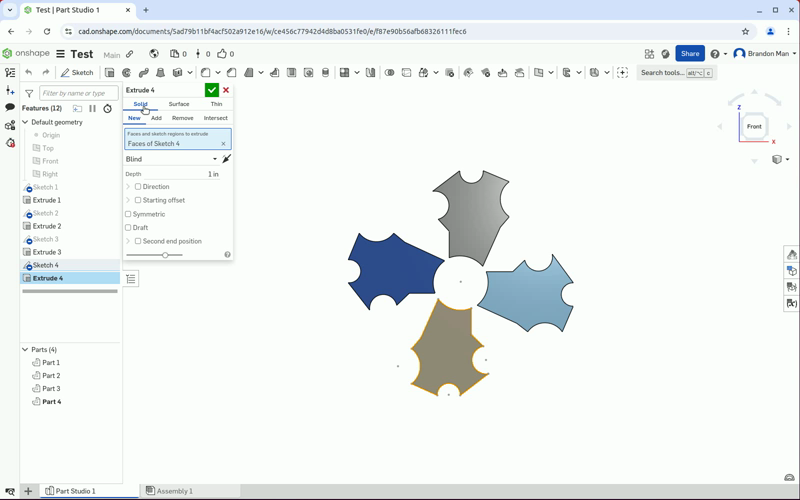
click(143, 106)
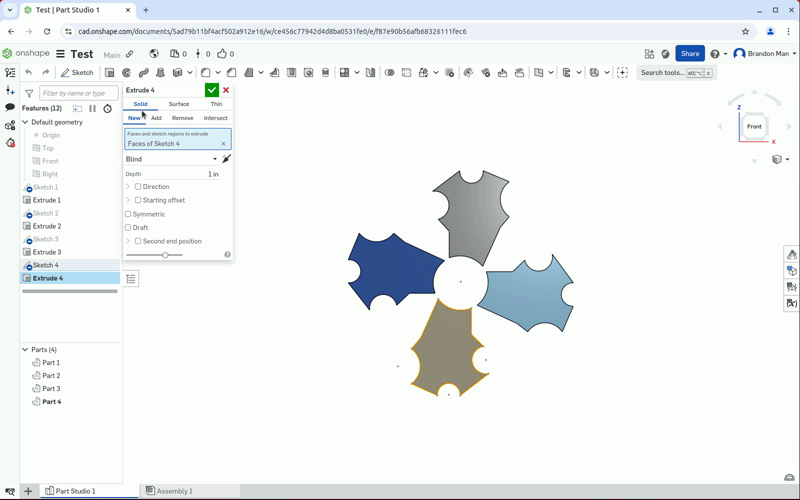
mouse_move(137, 120)
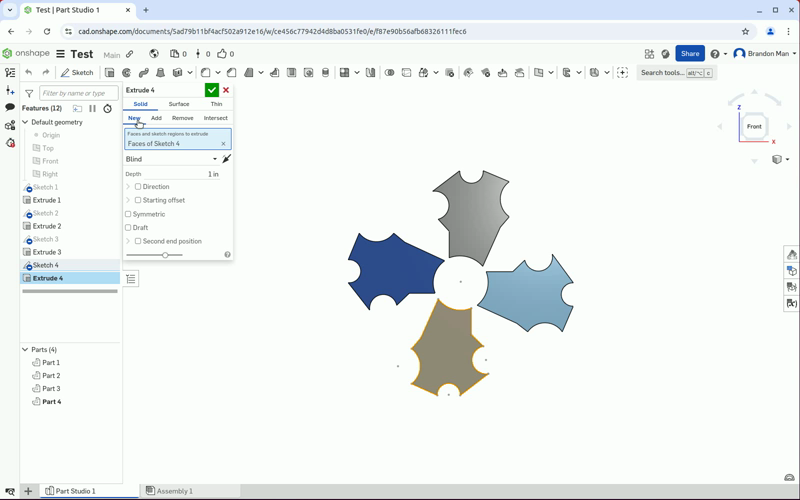
click(137, 120)
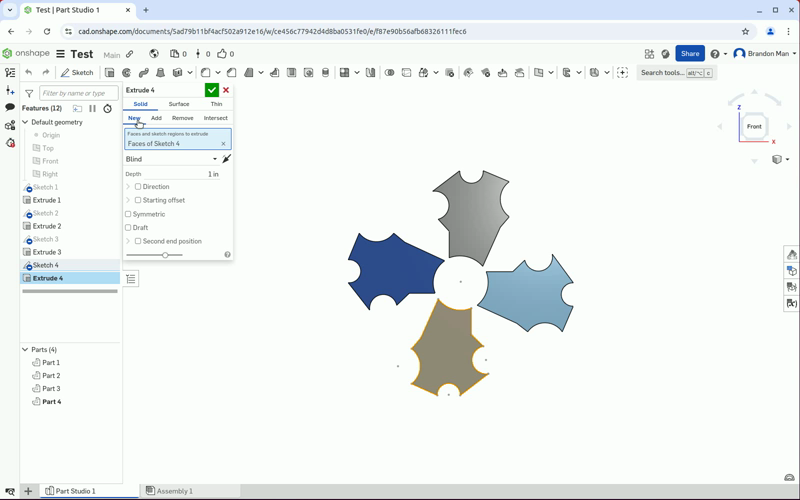
key(tab, 4)
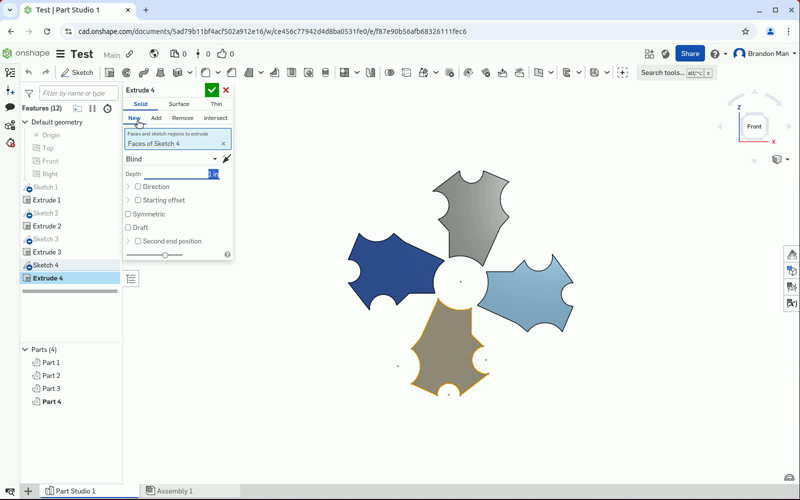
text(10.832)
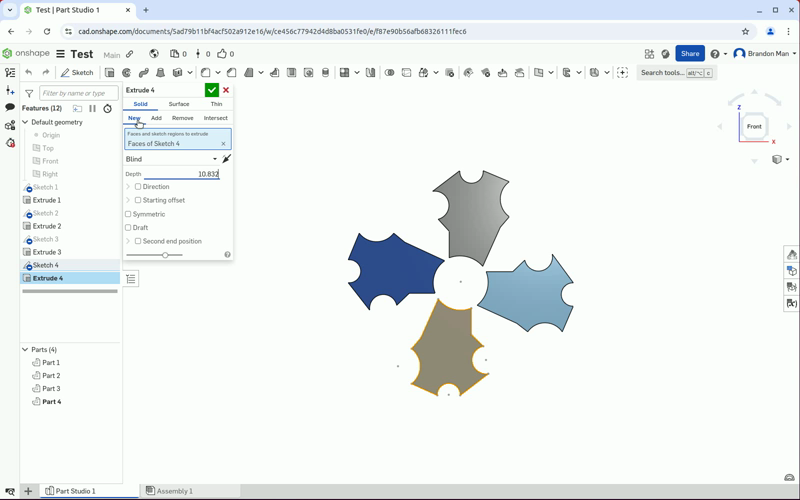
key(enter)
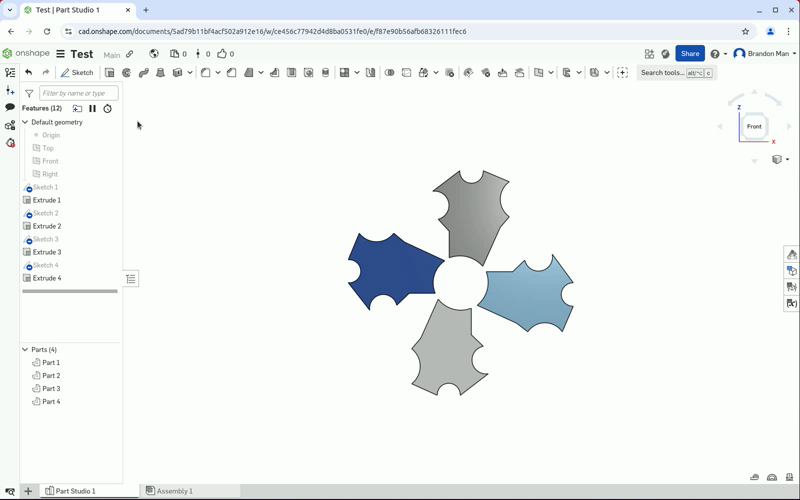
key(shift+h)
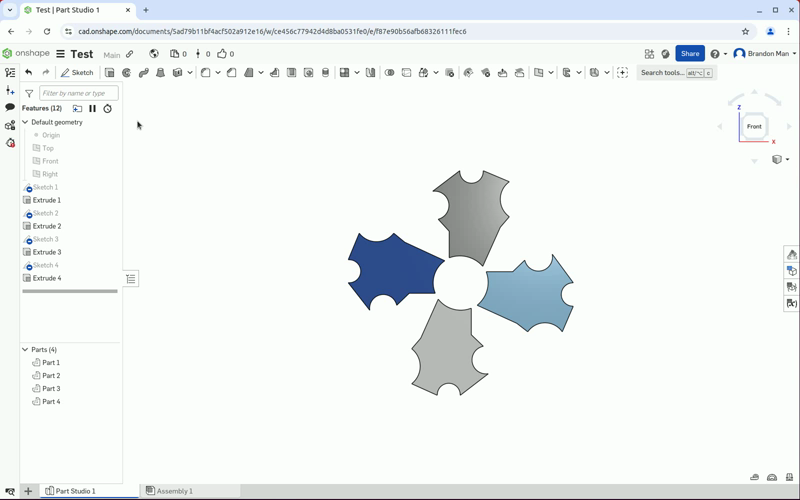
key(shift+h)
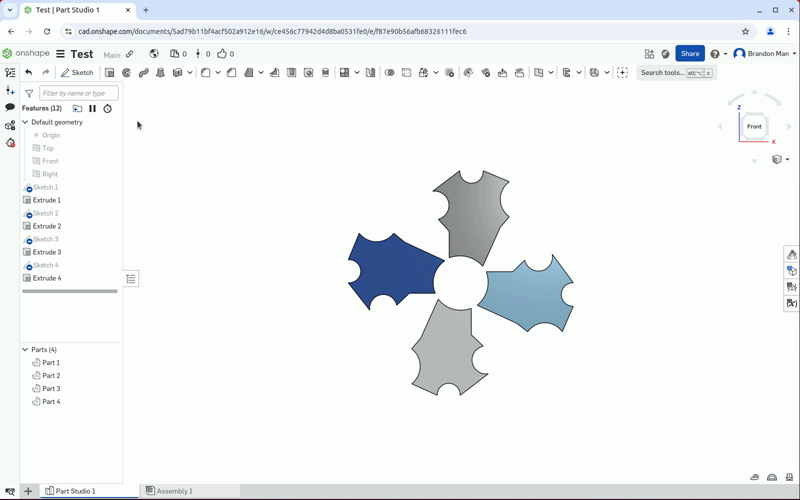
mouse_move(73, 189)
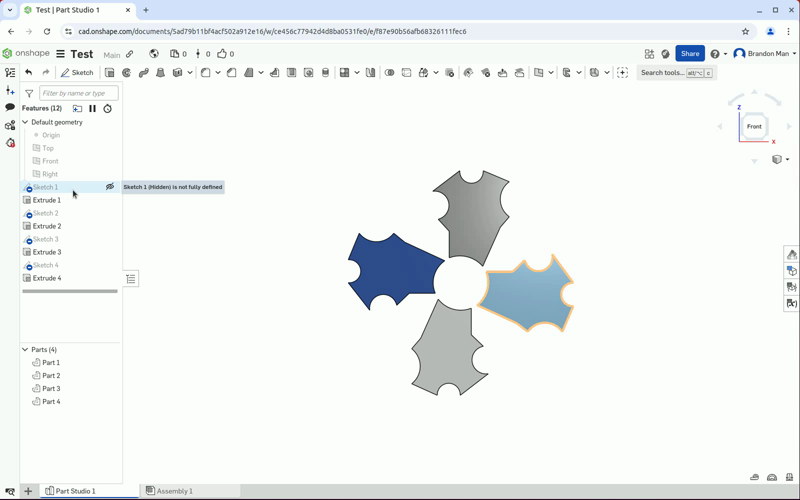
click(73, 189)
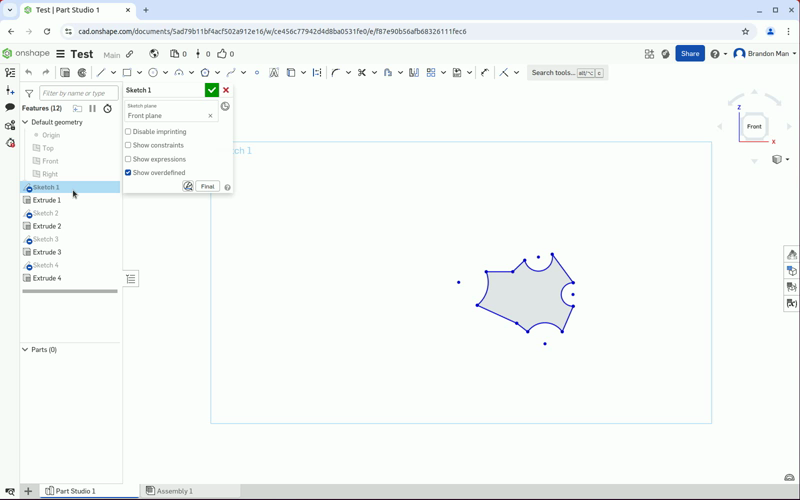
mouse_move(229, 92)
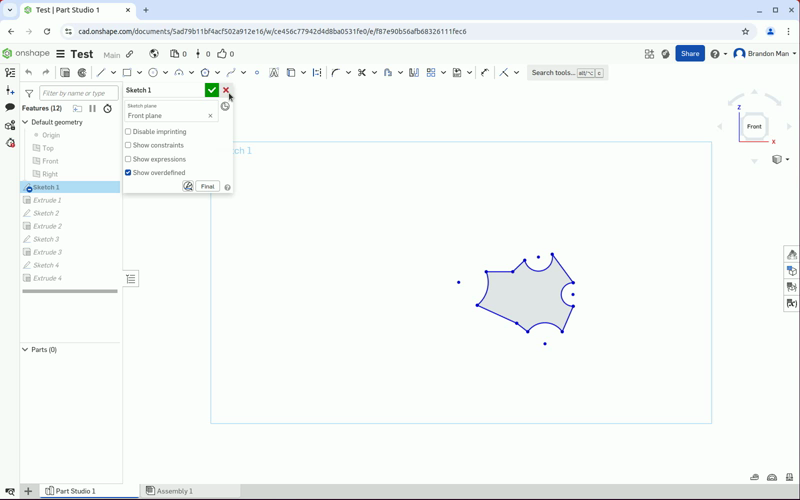
click(229, 92)
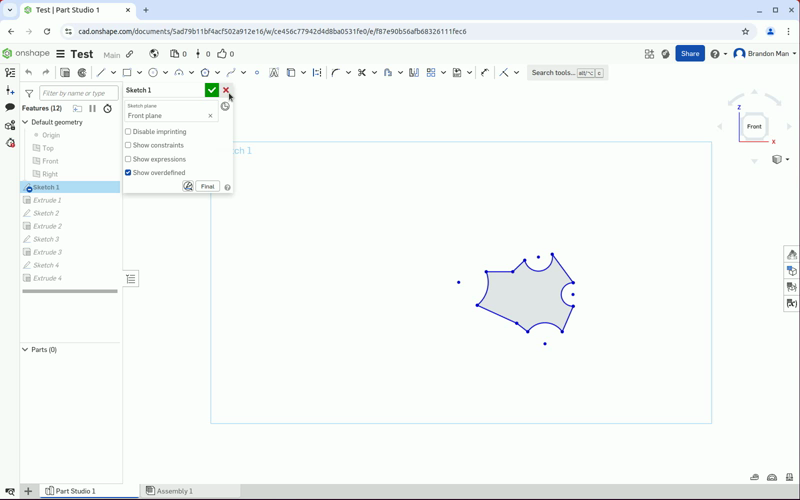
key(shift+s)
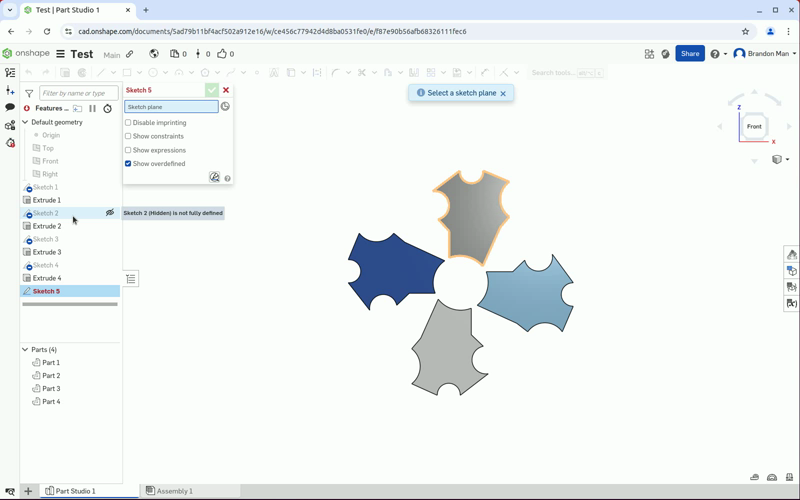
scroll(3)
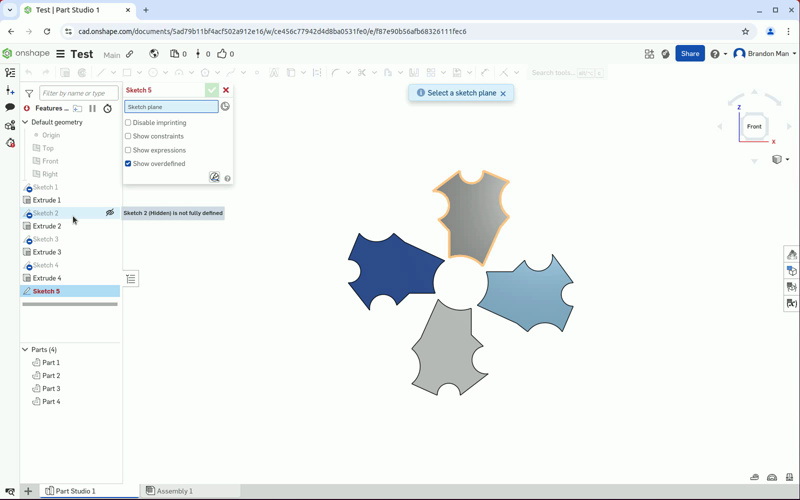
mouse_move(73, 163)
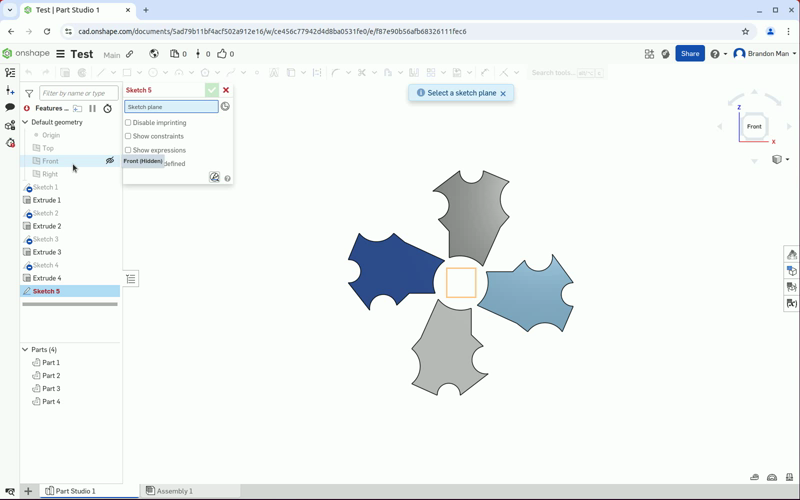
click(73, 163)
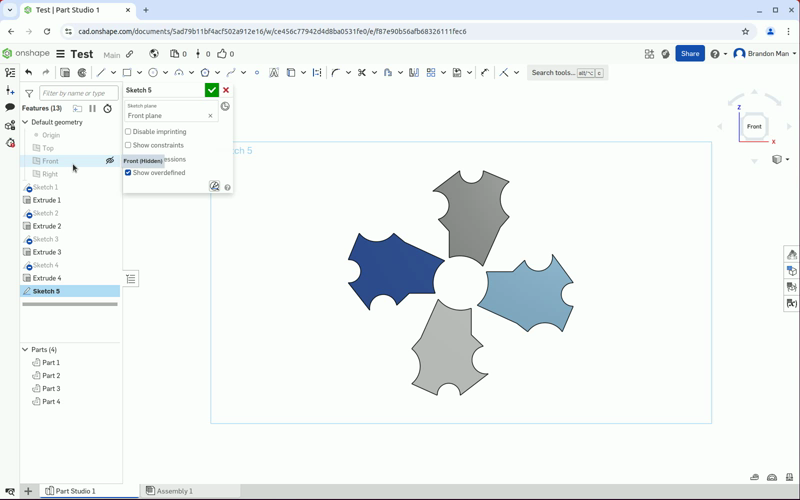
mouse_move(73, 352)
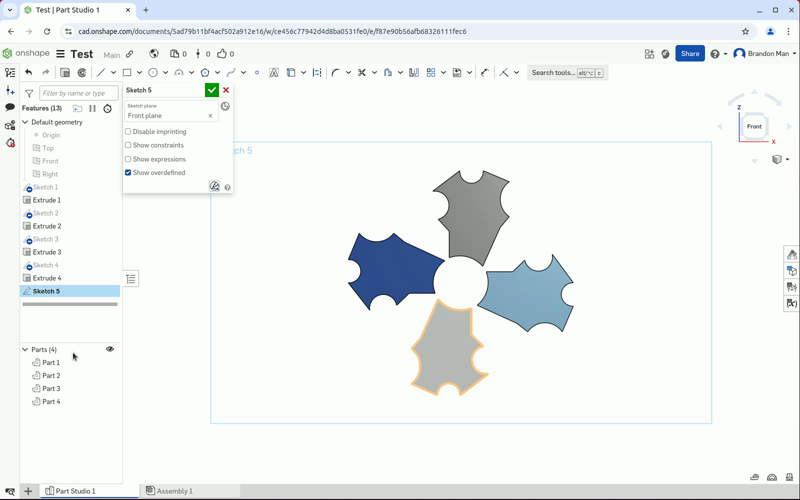
key(y)
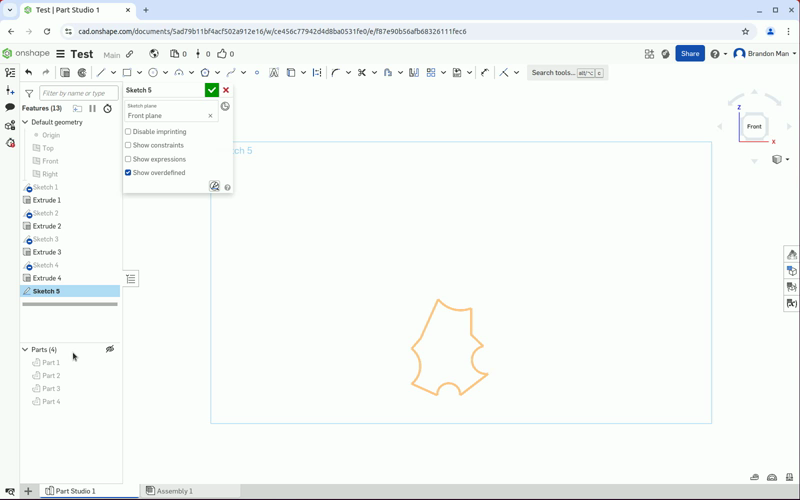
key(c)
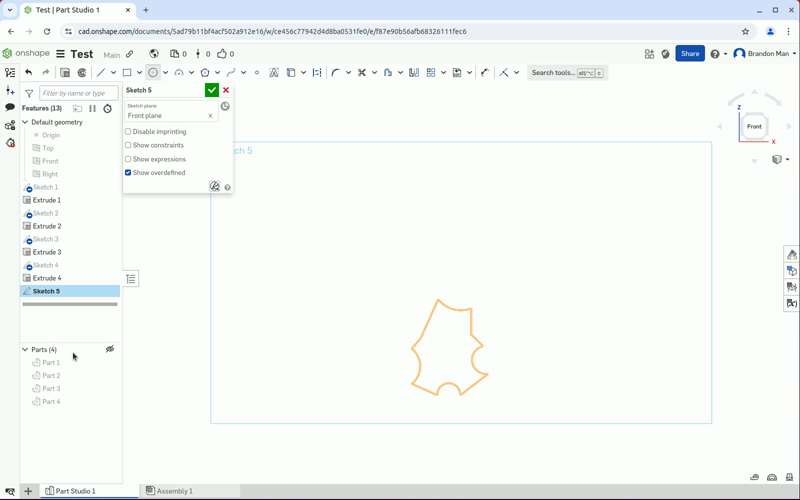
key_down(shift)
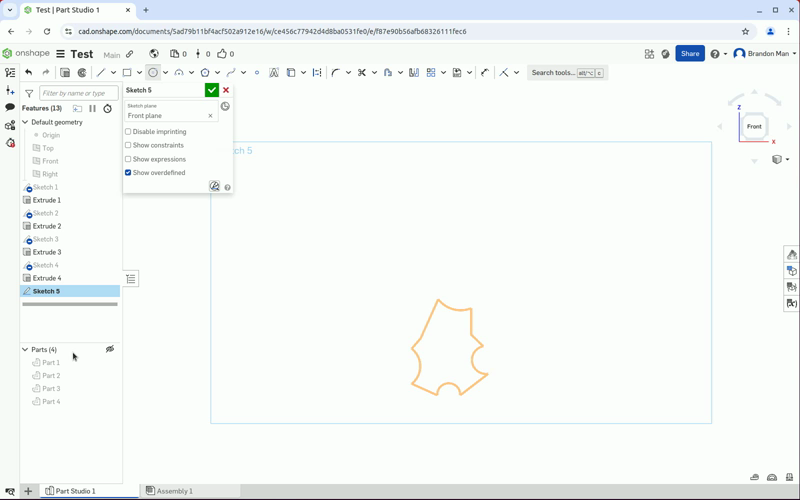
mouse_move(461, 282)
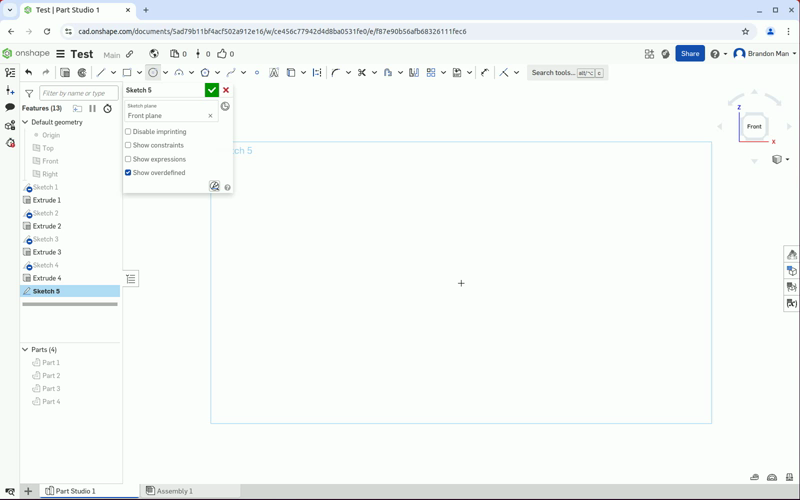
click(461, 282)
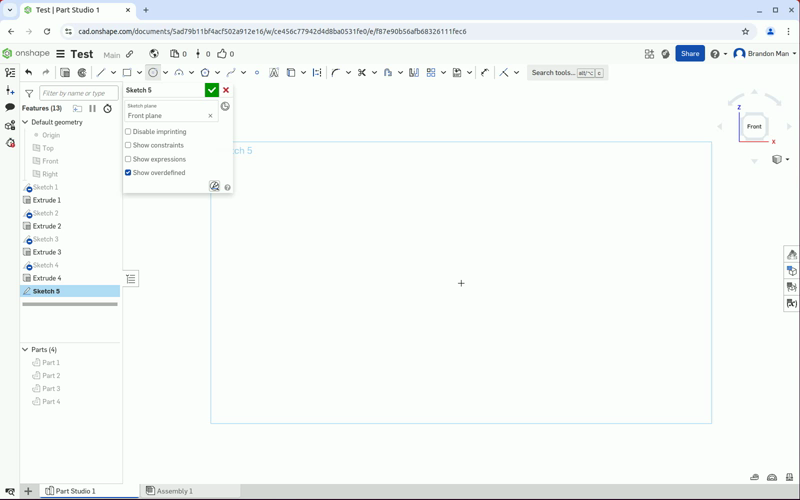
key_up(shift)
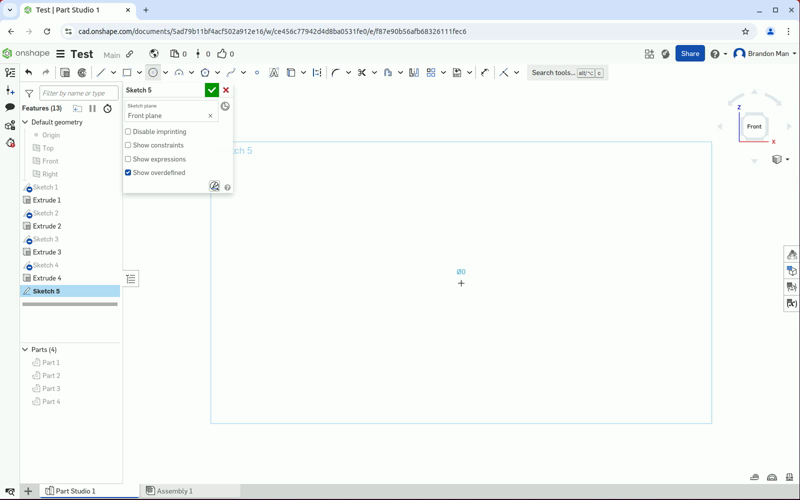
mouse_move(489, 282)
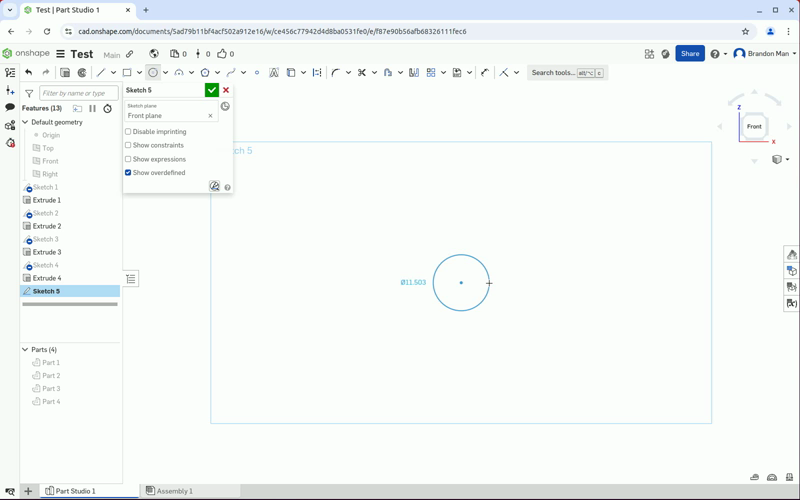
click(489, 282)
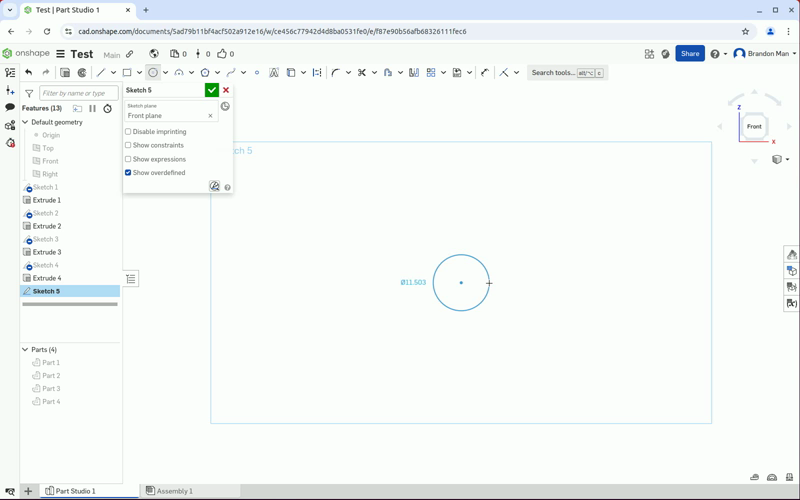
key(esc)
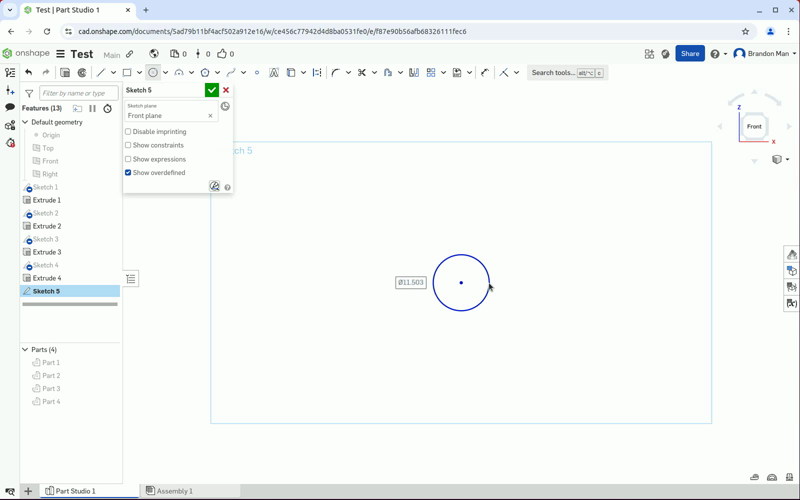
mouse_move(472, 295)
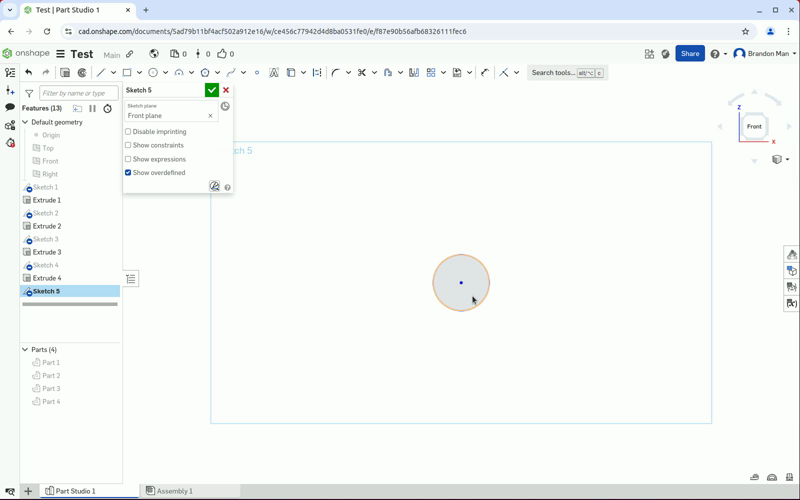
click(472, 295)
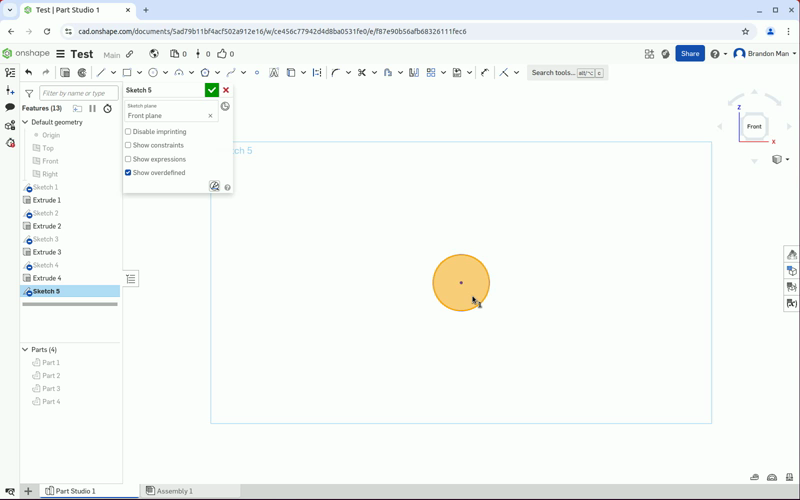
mouse_move(73, 352)
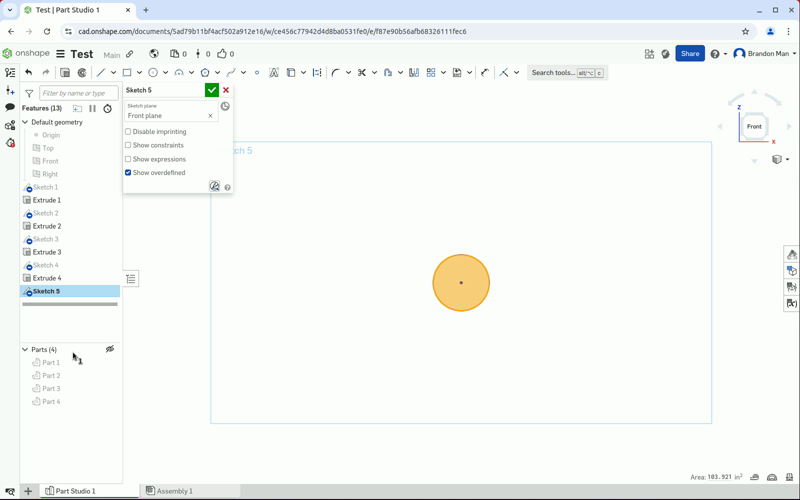
key(shift+y)
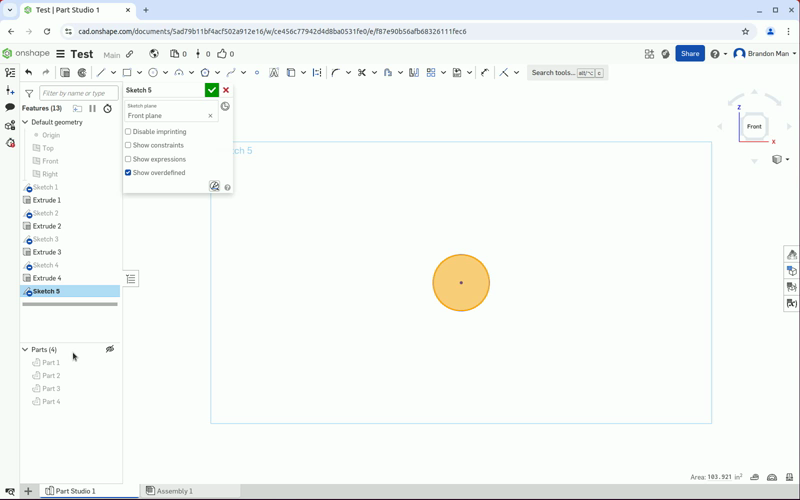
key(shift+e)
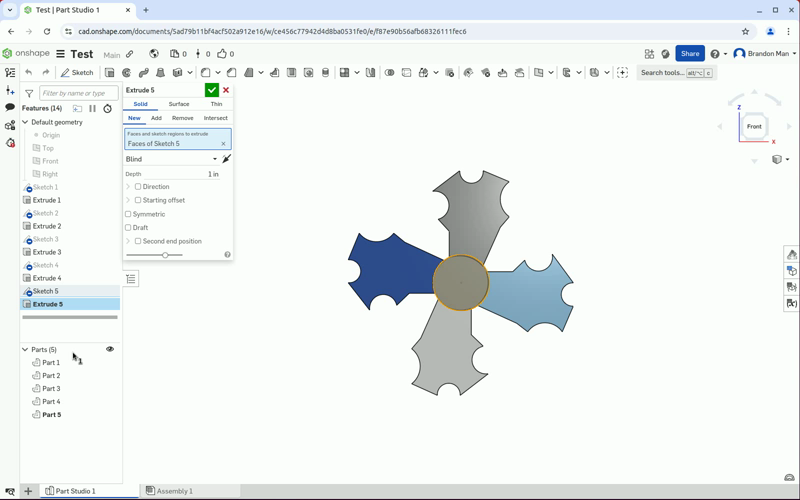
mouse_move(143, 106)
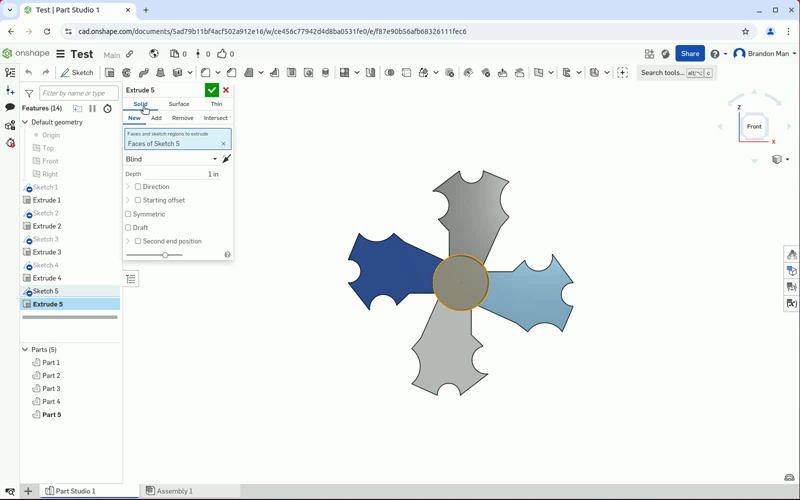
click(143, 106)
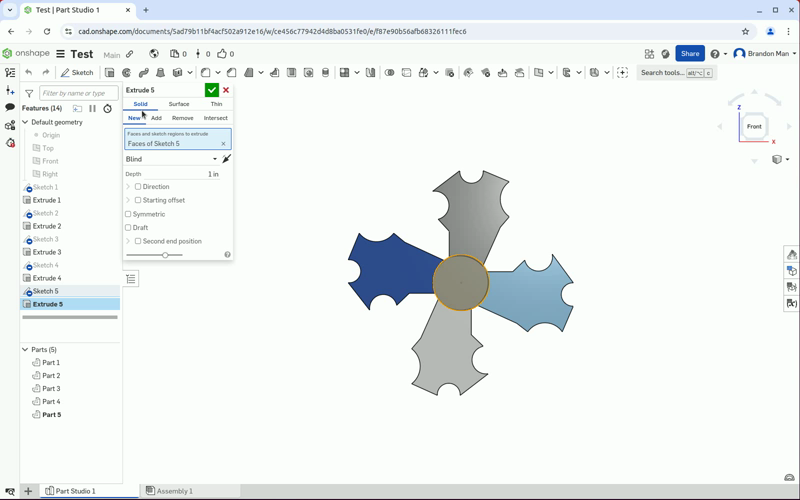
mouse_move(137, 120)
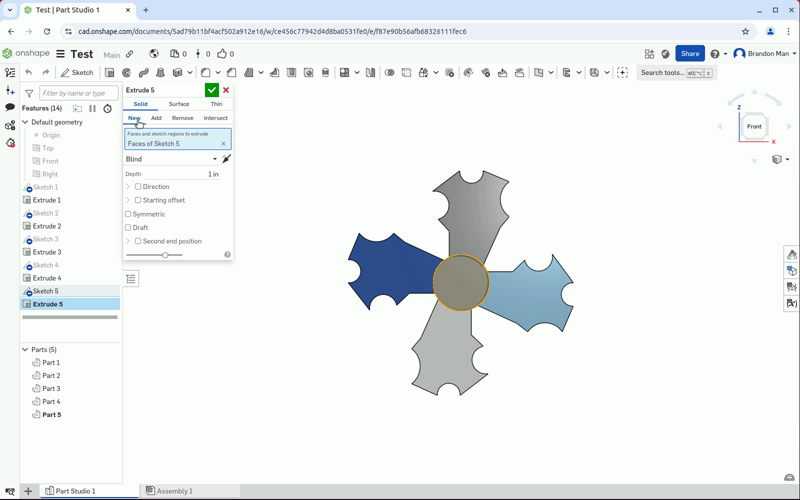
click(137, 120)
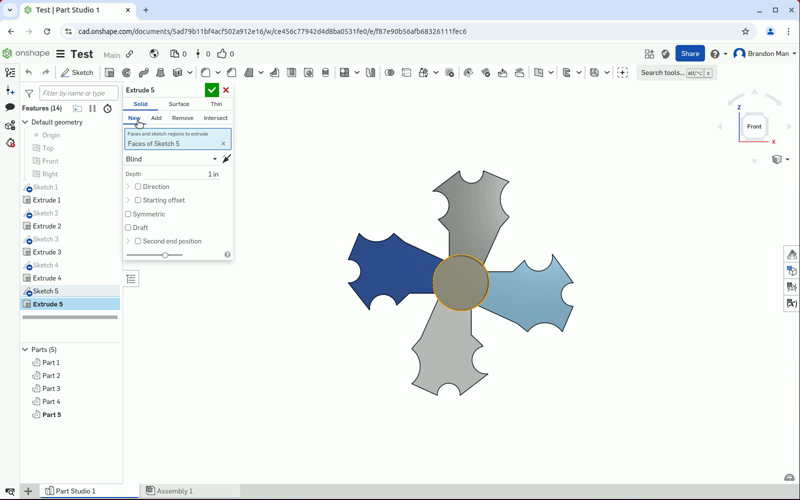
key(tab, 4)
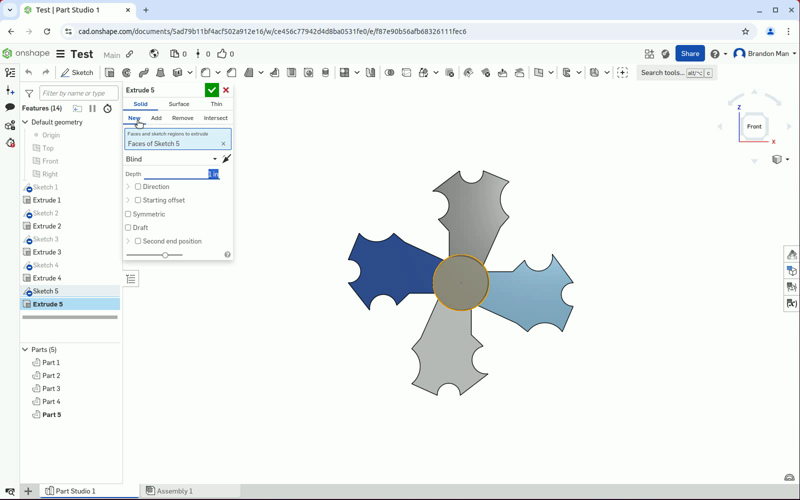
text(10.832)
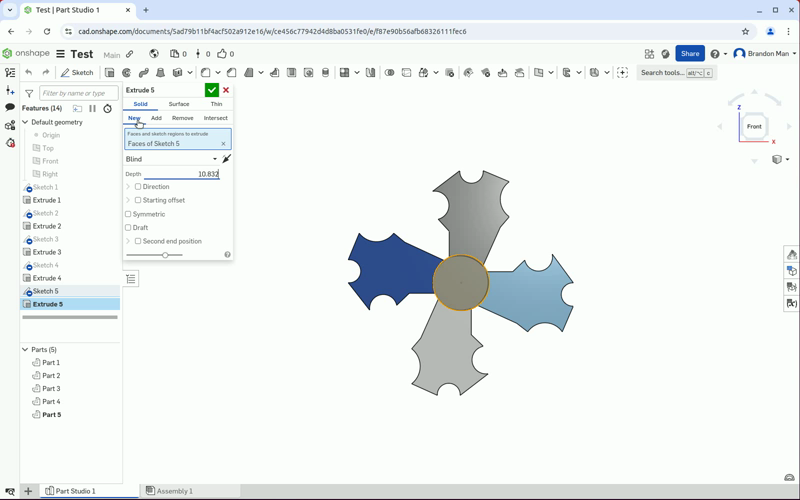
key(enter)
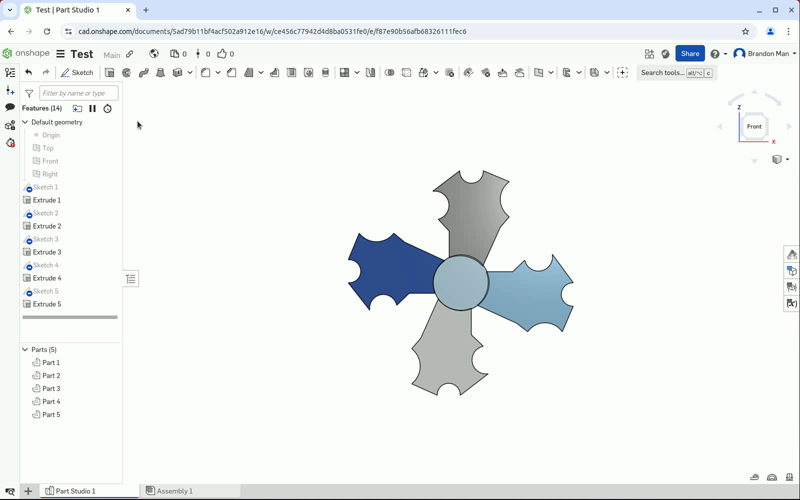
key(shift+h)
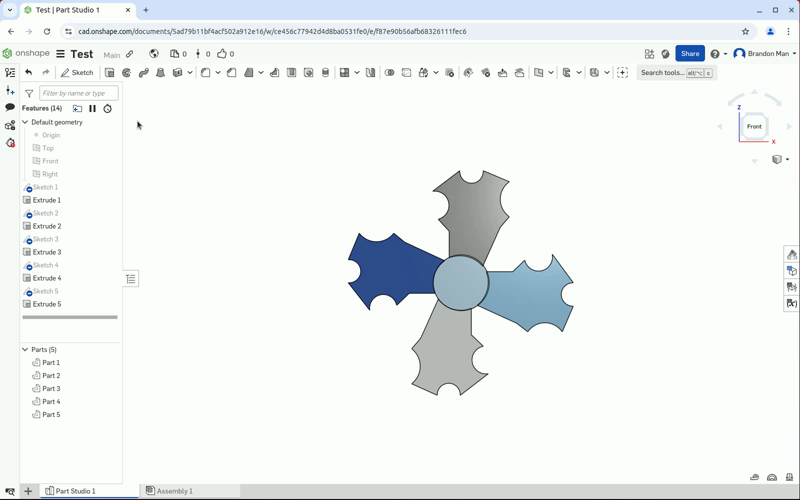
key(shift+h)
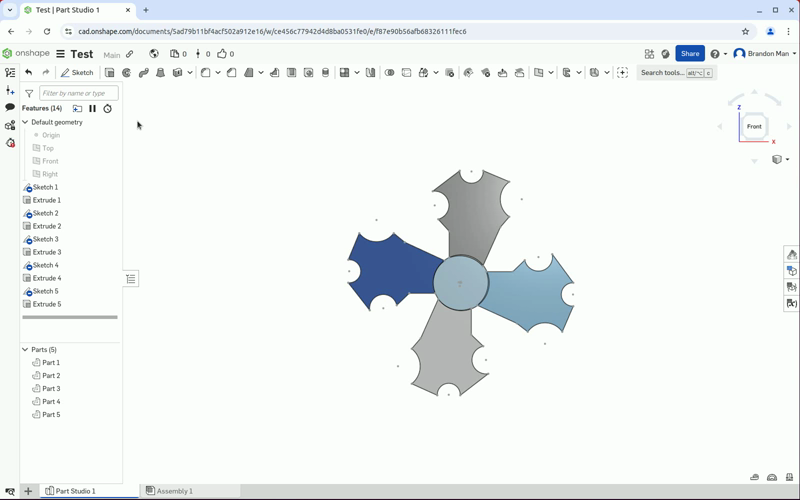
key(shift+7)
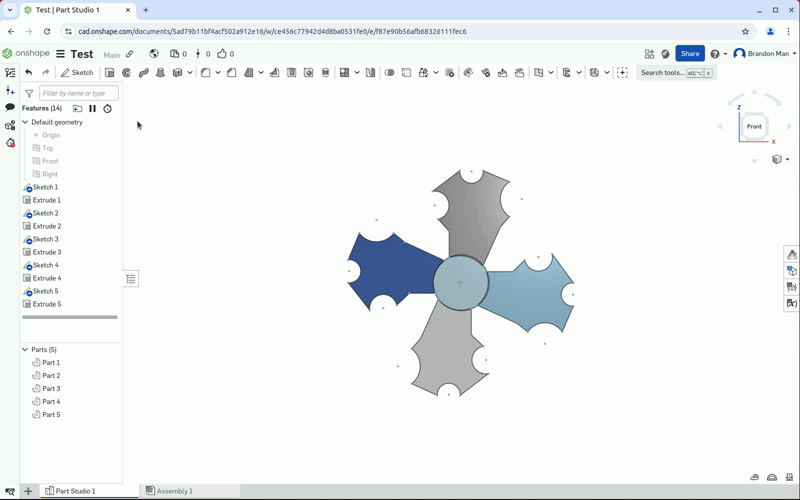
key(left, 2)
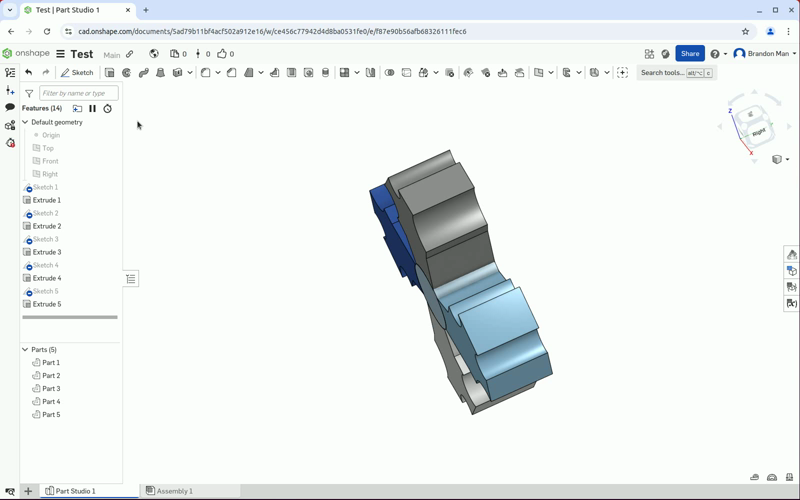
key(down, 2)
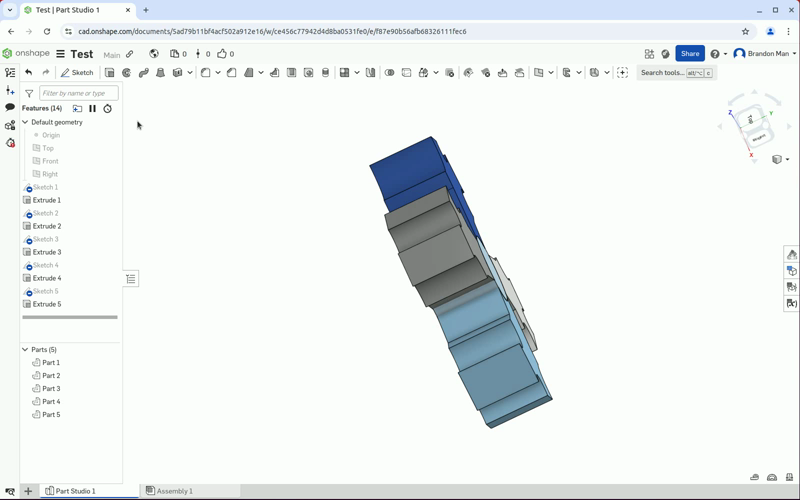
key(up, 2)
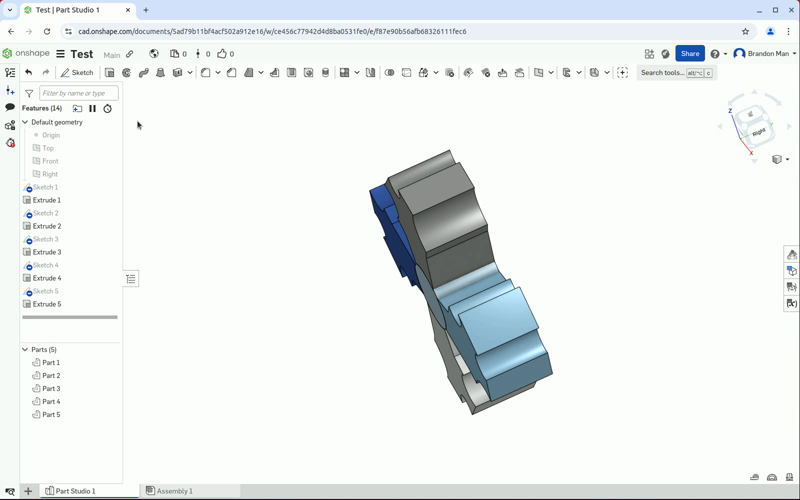
key(right, 2)
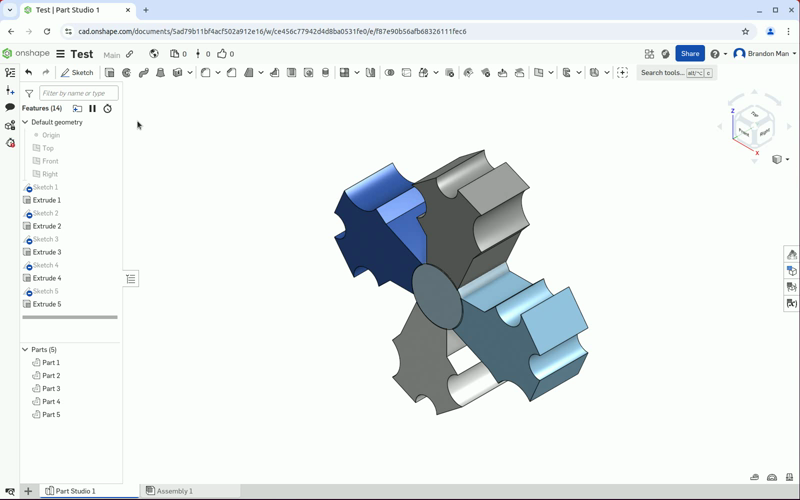
mouse_move(73, 189)
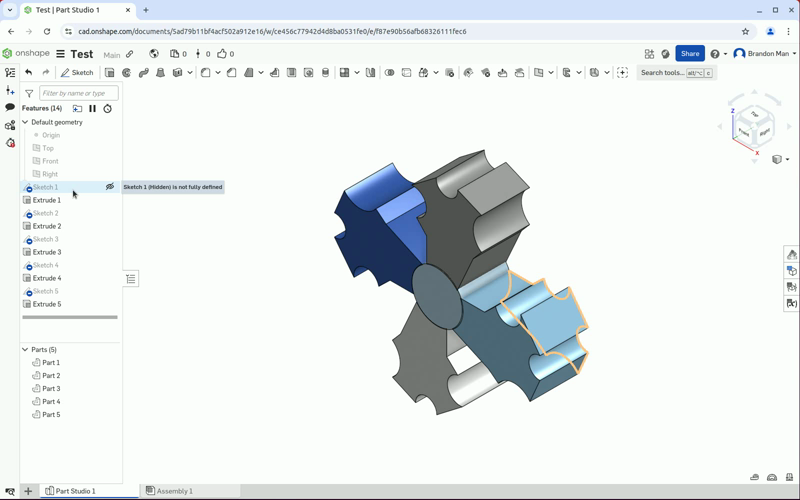
click(73, 189)